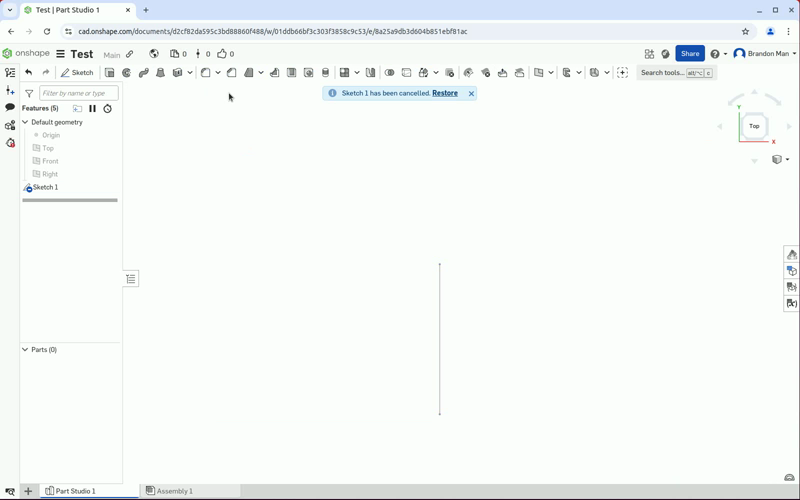
key(shift+h)
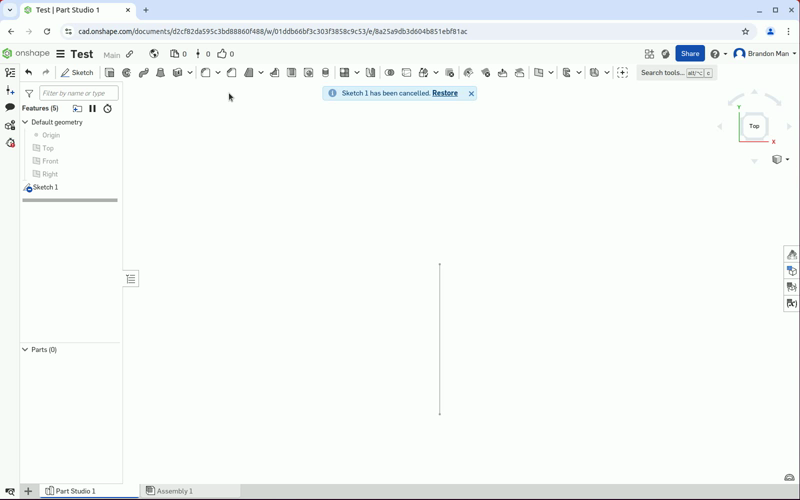
key(shift+s)
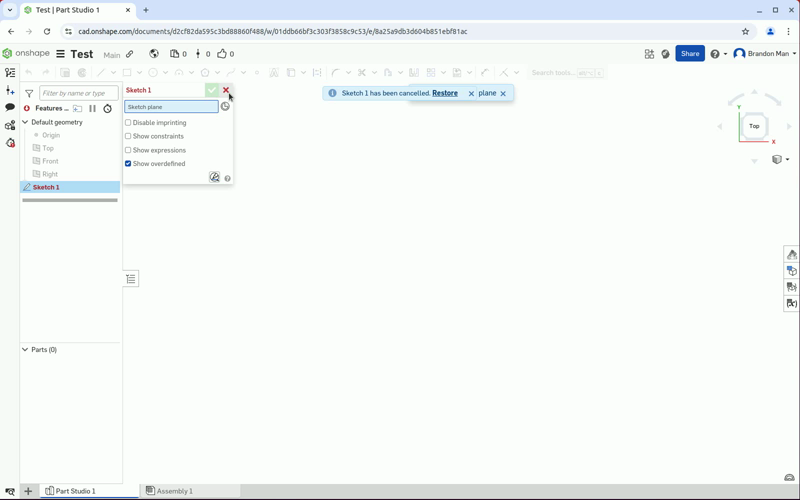
mouse_move(73, 150)
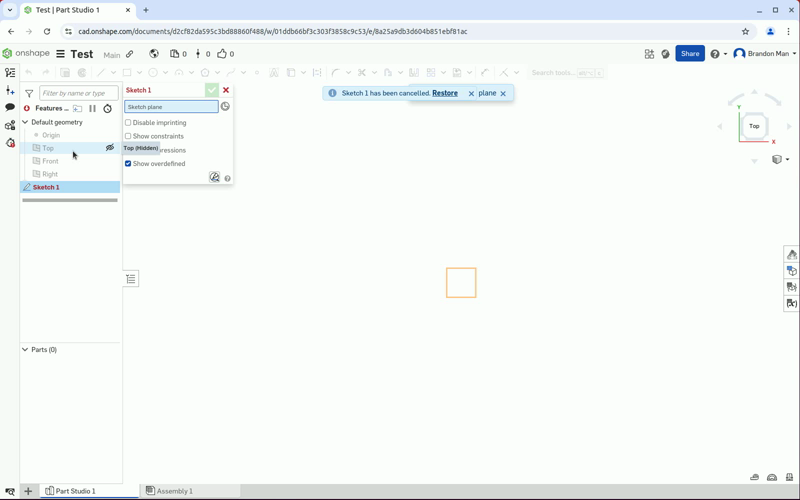
click(73, 150)
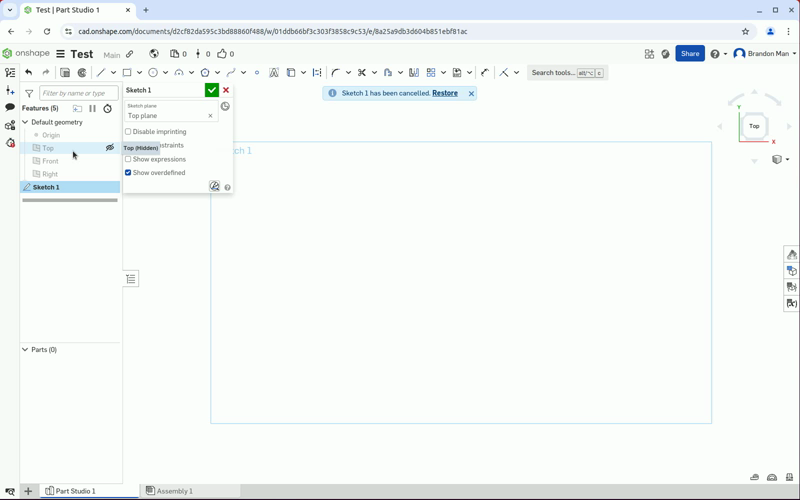
mouse_move(73, 352)
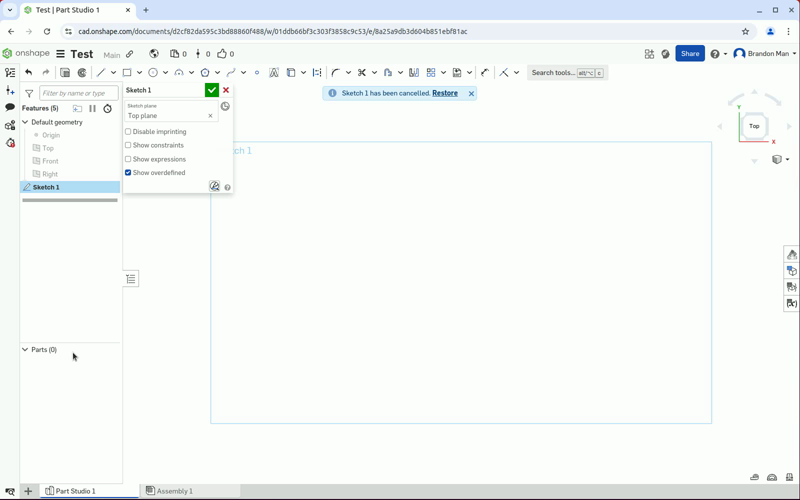
key(y)
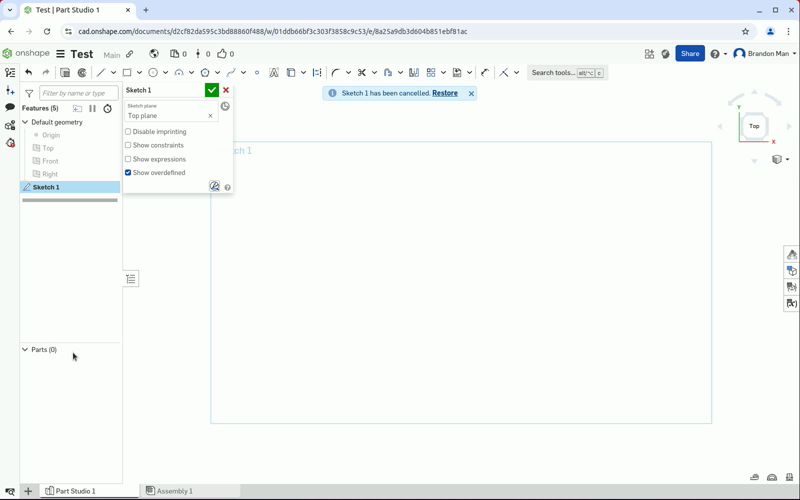
key(c)
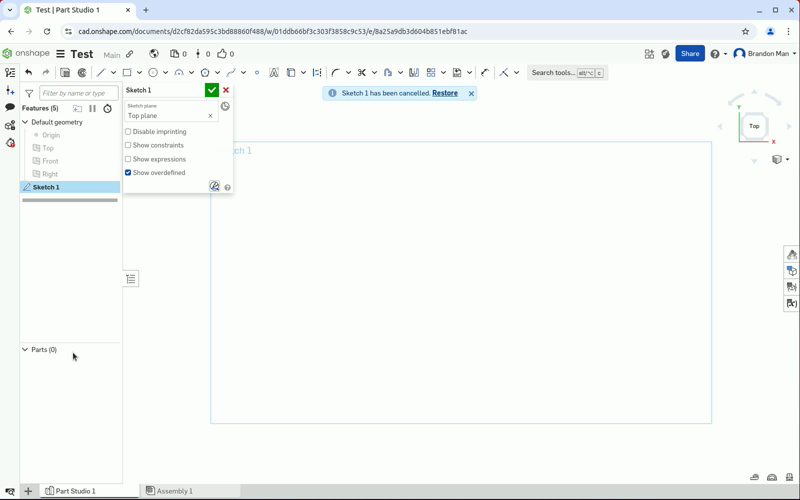
key_down(shift)
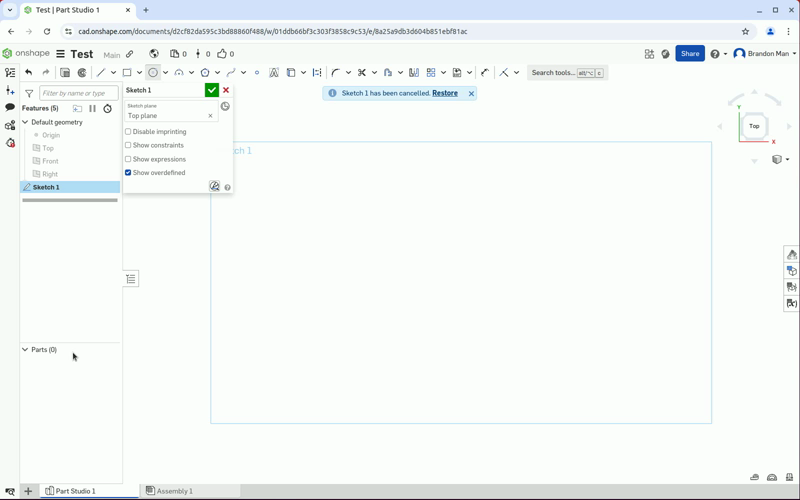
mouse_move(461, 282)
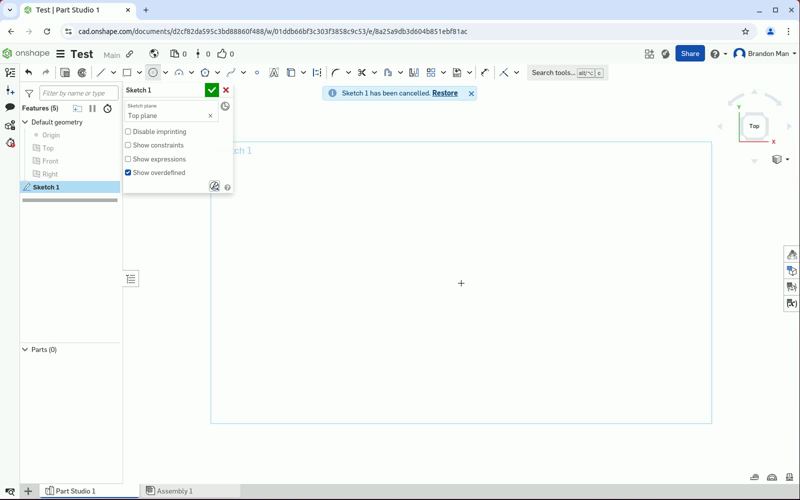
click(461, 282)
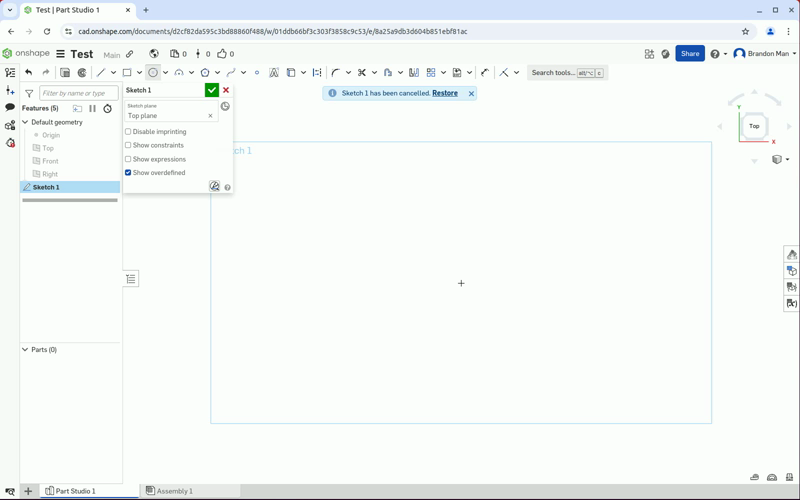
key_up(shift)
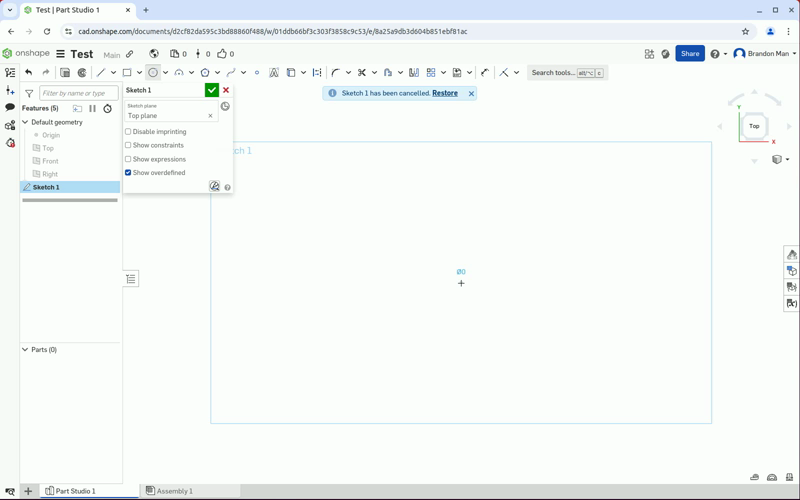
mouse_move(467, 282)
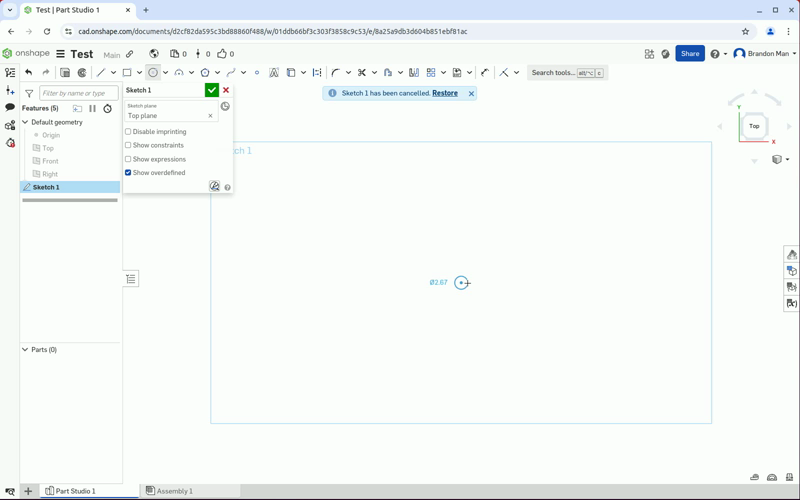
click(467, 282)
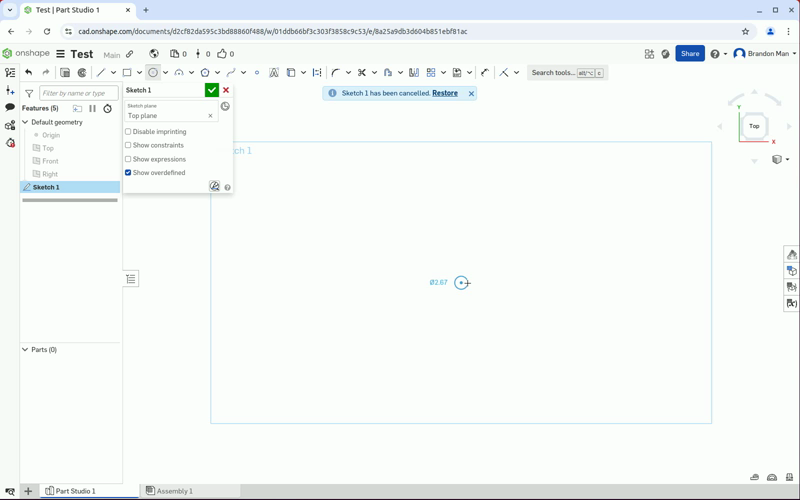
key(esc)
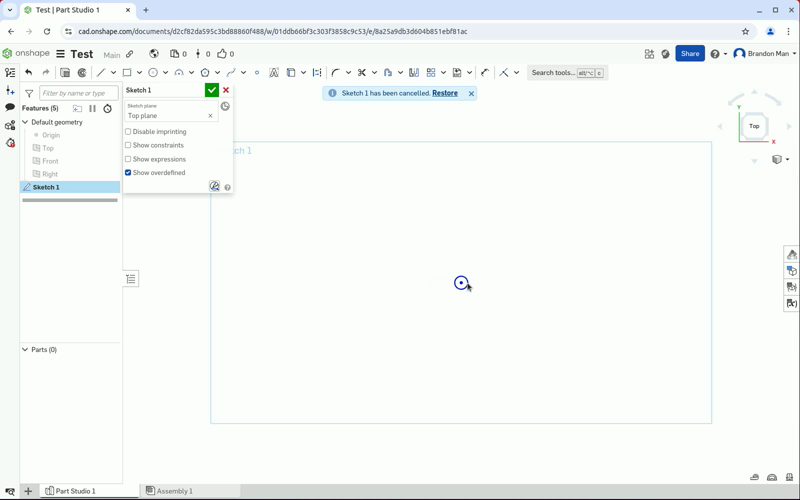
mouse_move(463, 282)
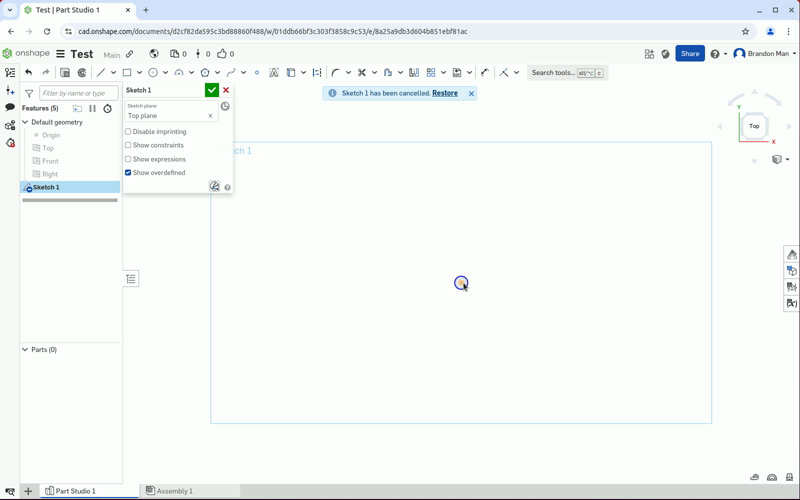
scroll(6)
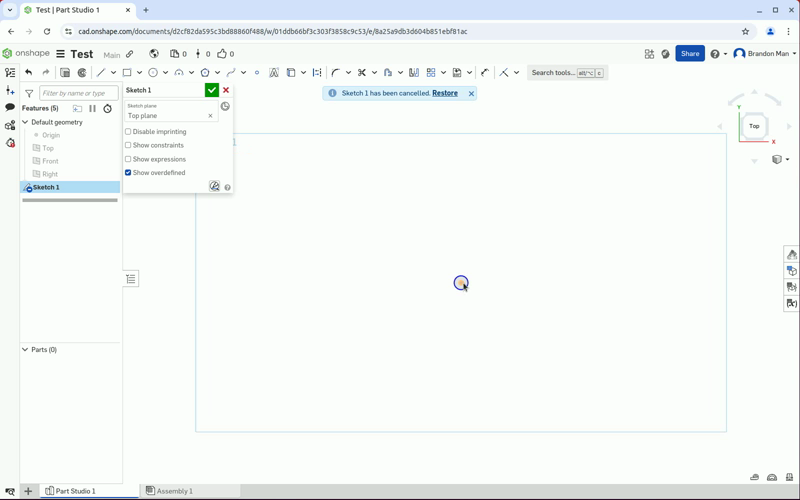
scroll(6)
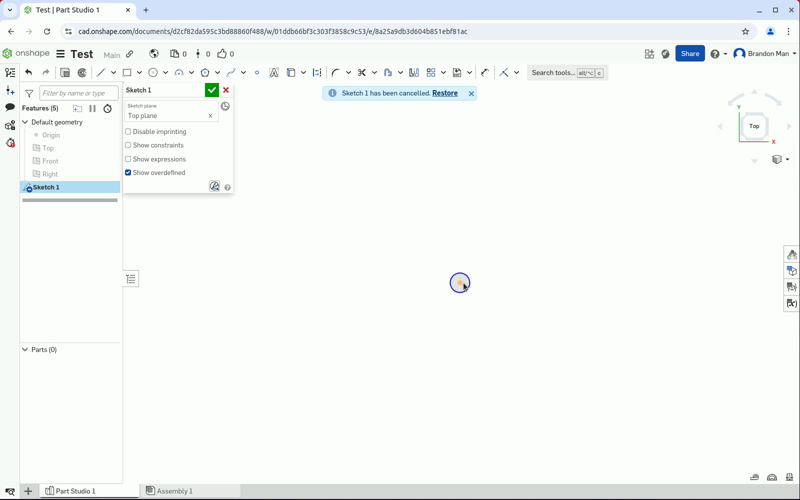
scroll(6)
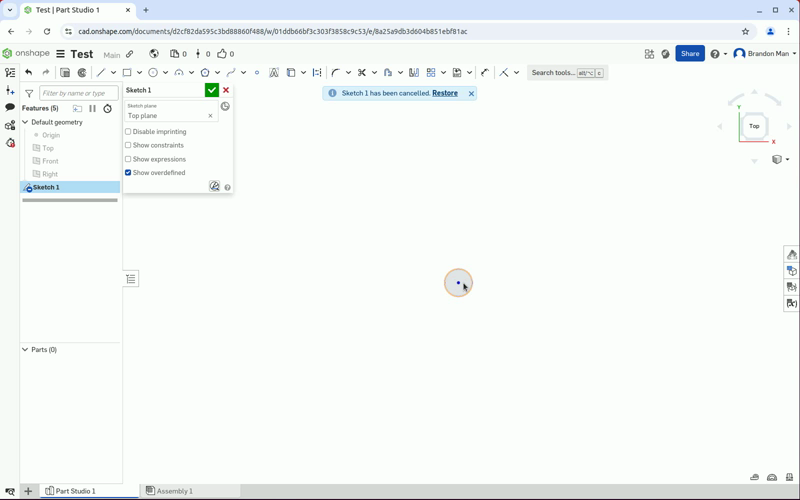
scroll(6)
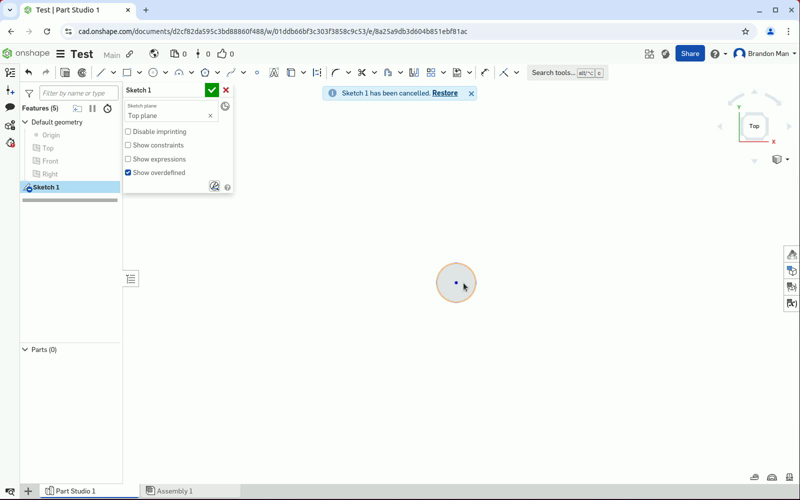
scroll(6)
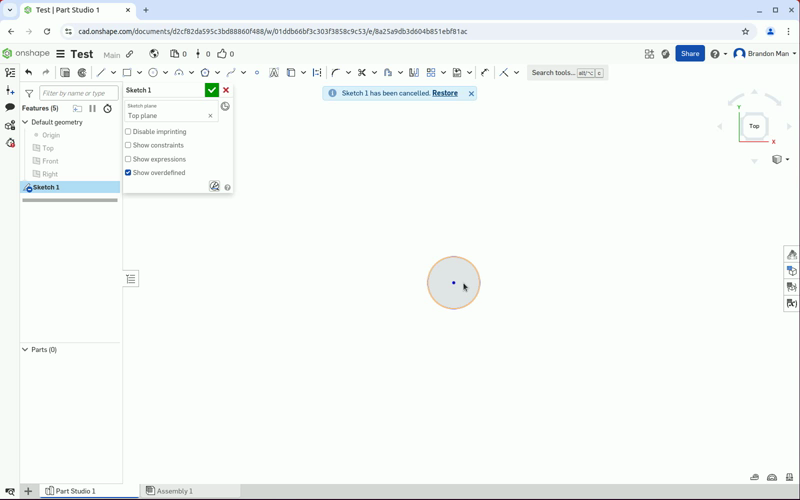
scroll(6)
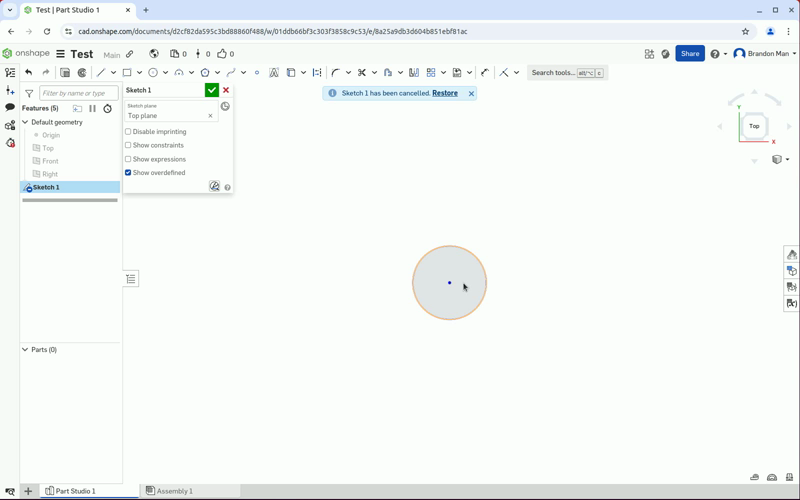
scroll(6)
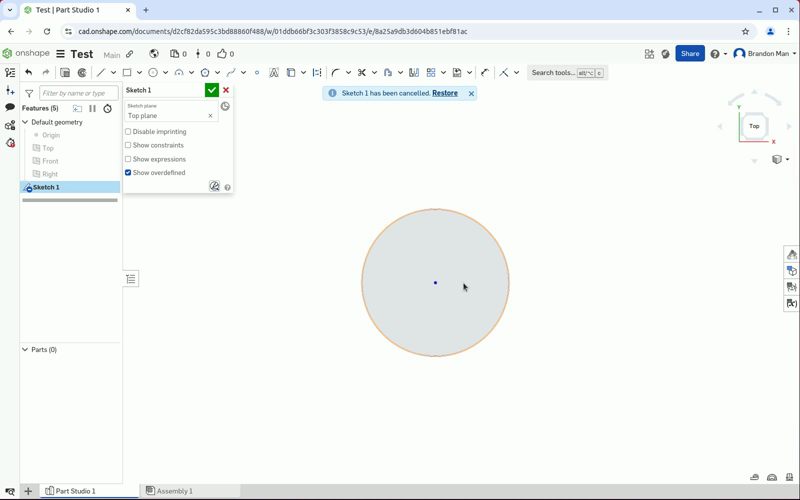
click(463, 282)
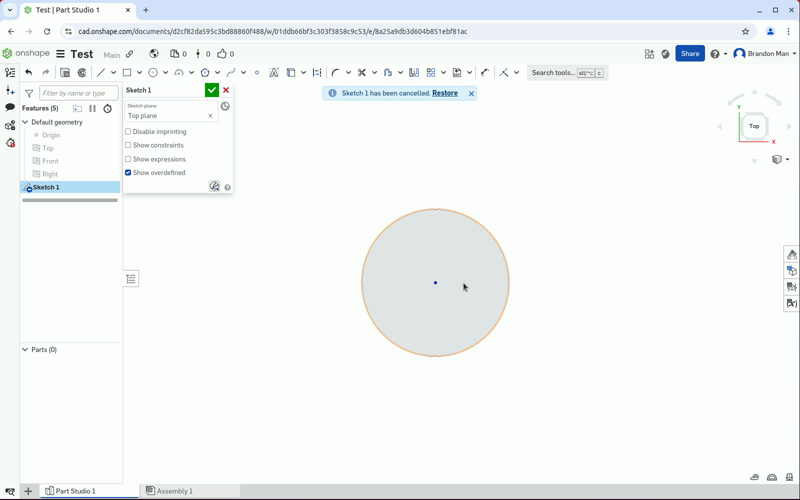
scroll(-6)
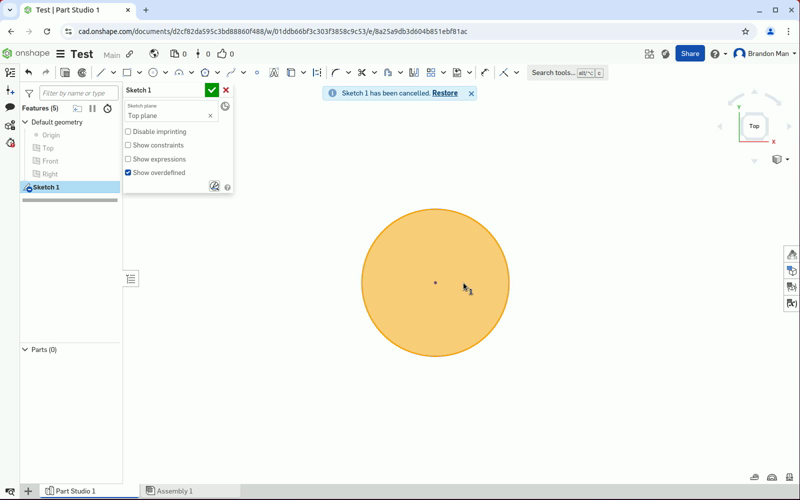
scroll(-6)
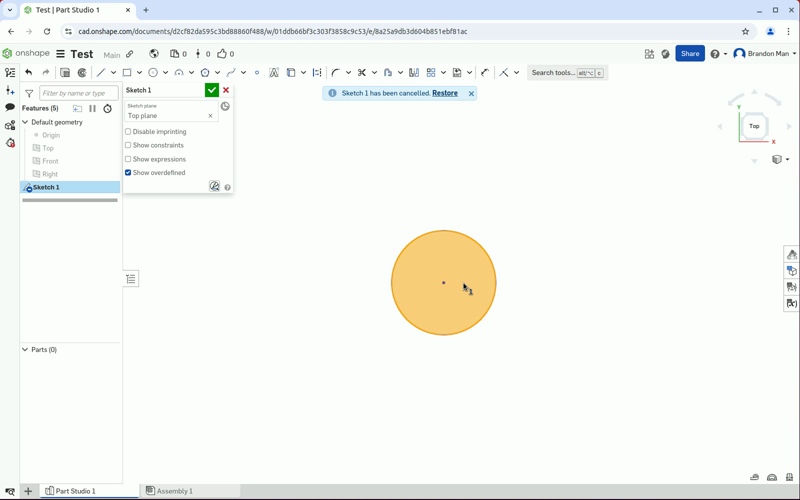
scroll(-6)
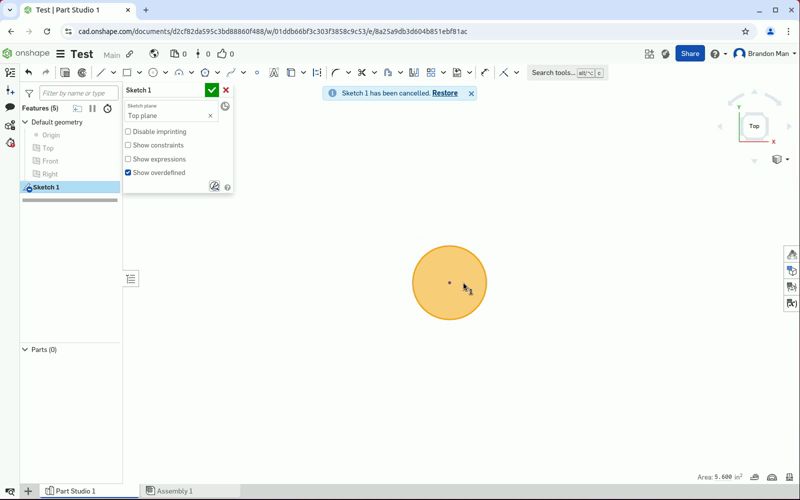
scroll(-6)
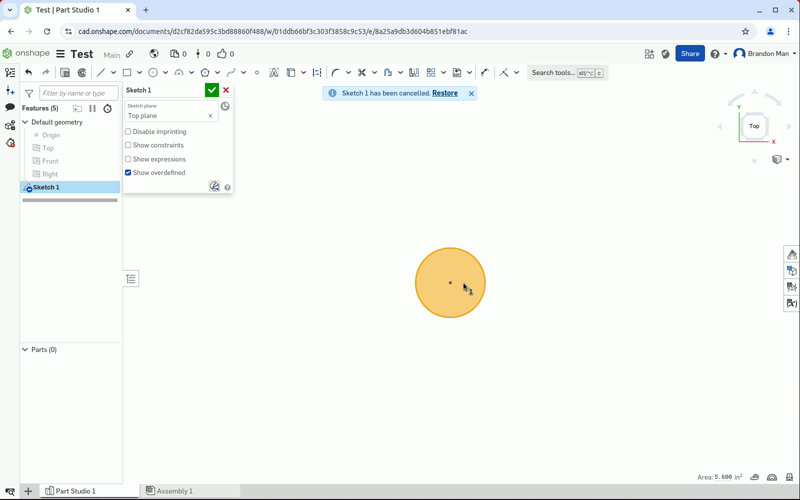
scroll(-6)
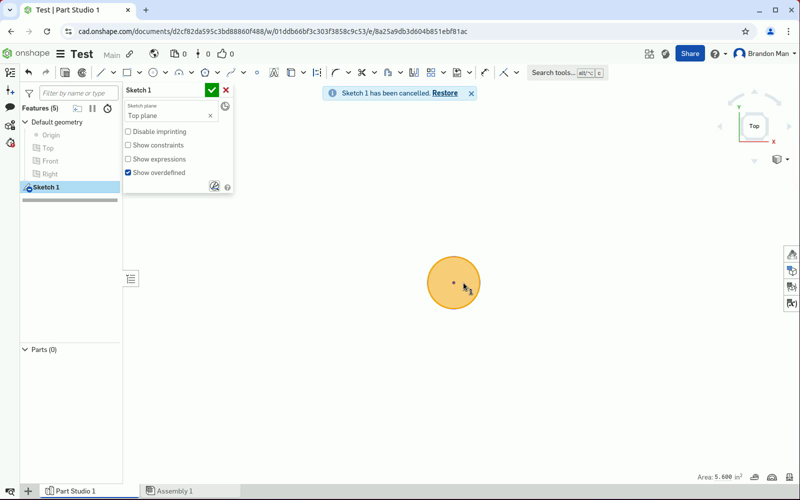
scroll(-6)
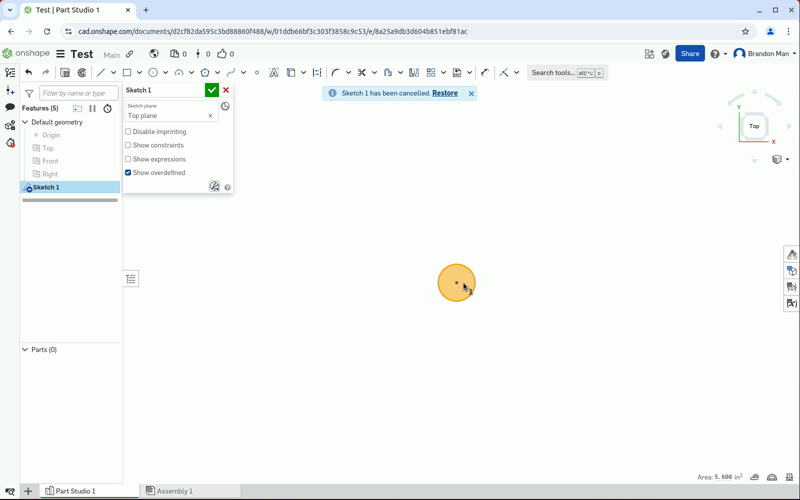
scroll(-6)
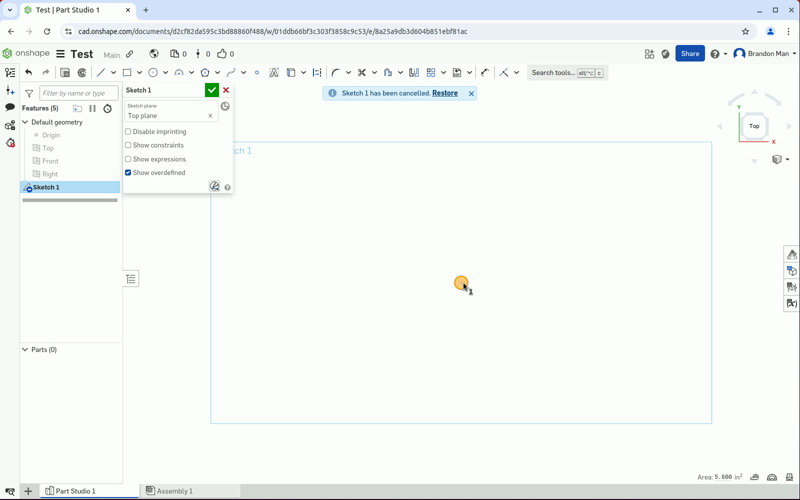
mouse_move(73, 352)
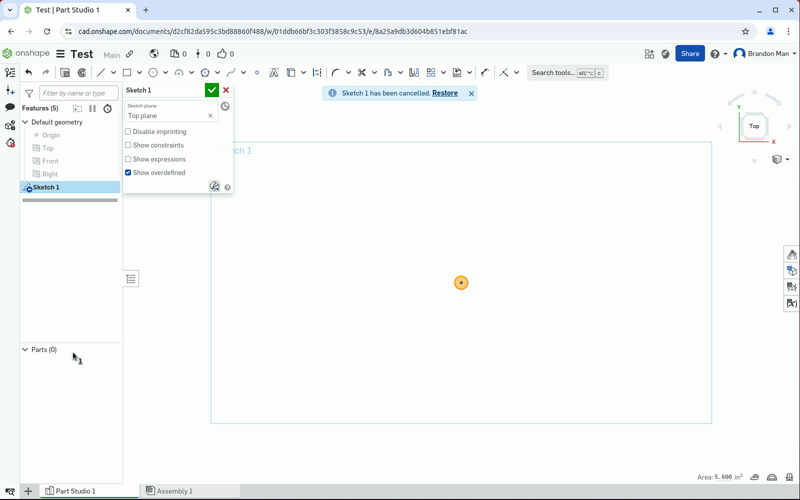
key(shift+y)
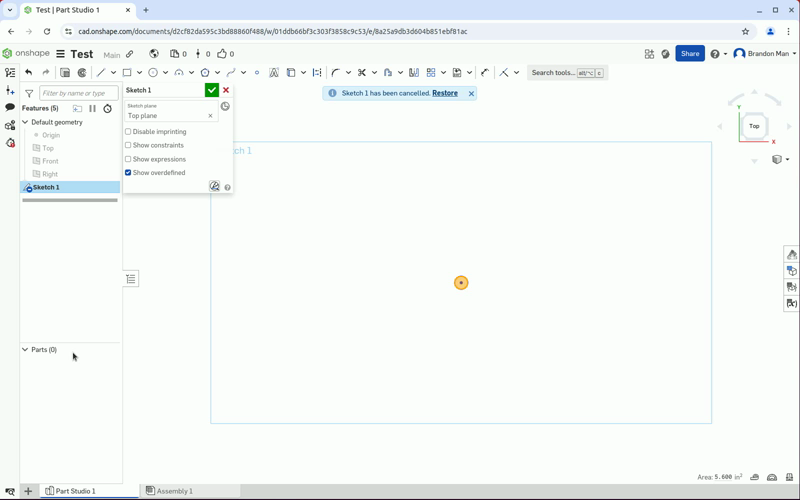
key(shift+e)
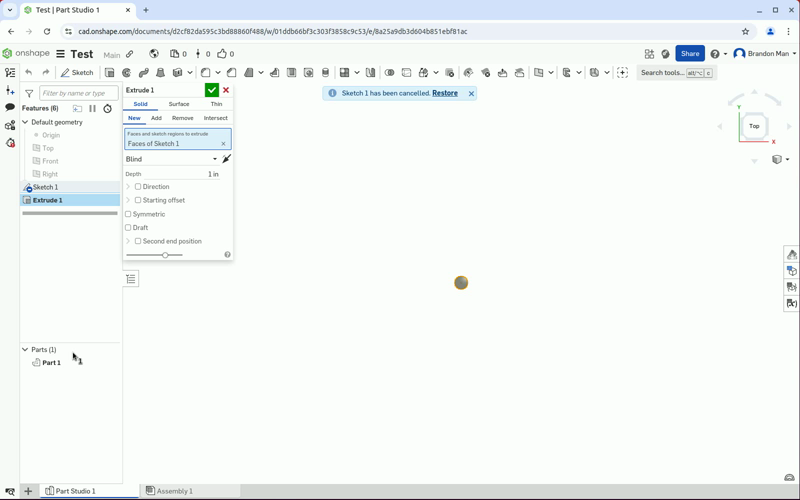
mouse_move(143, 106)
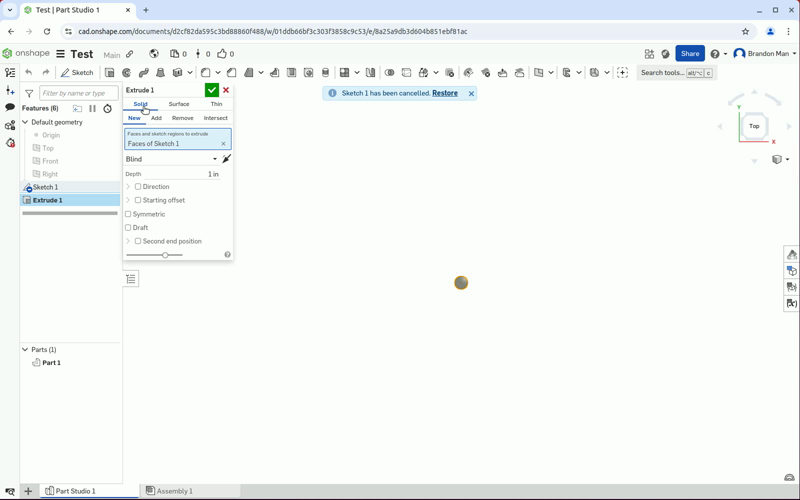
click(143, 106)
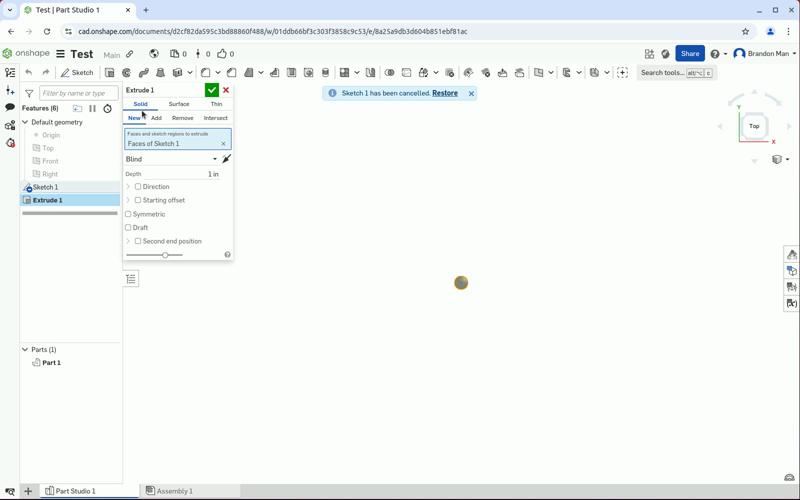
mouse_move(137, 120)
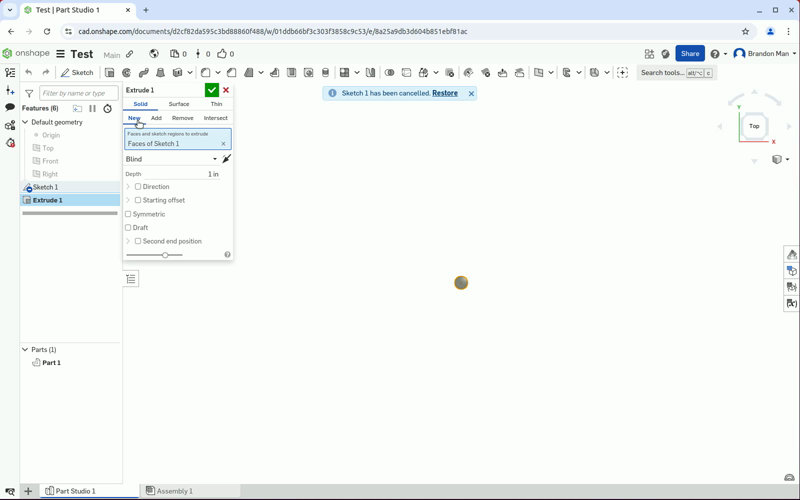
click(137, 120)
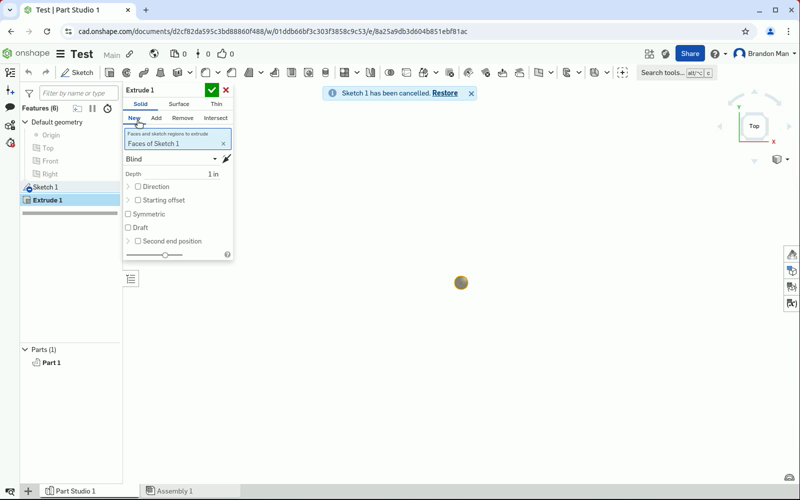
key(tab, 4)
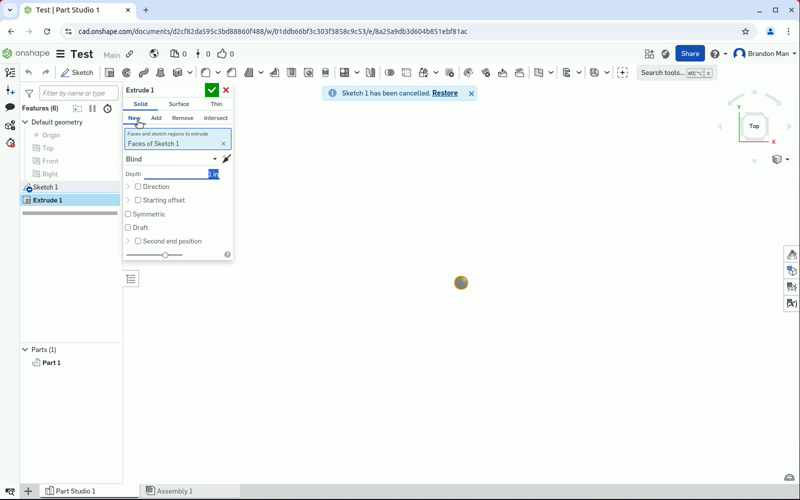
text(0.722)
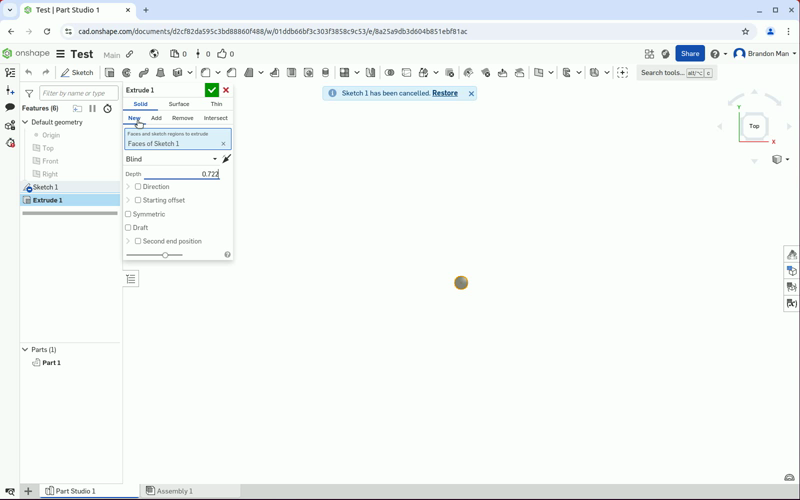
key(enter)
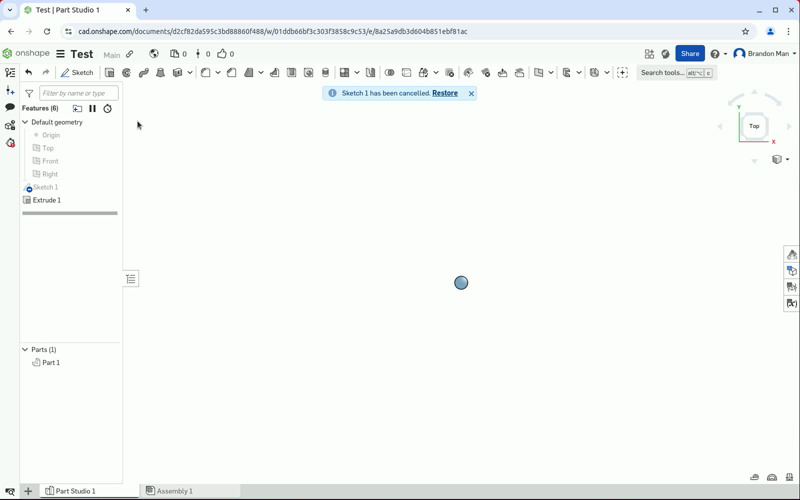
key(shift+h)
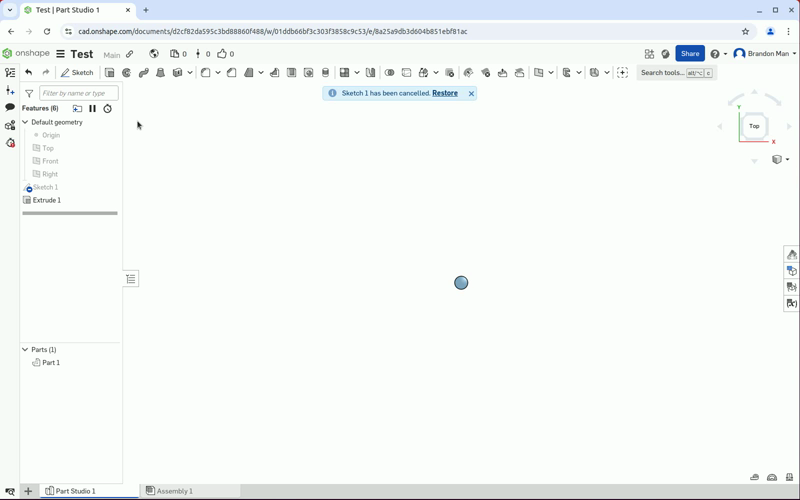
key(shift+h)
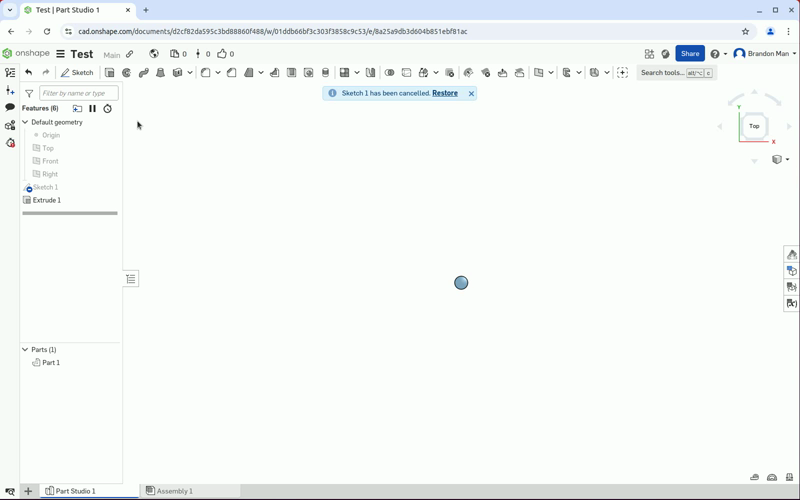
mouse_move(73, 189)
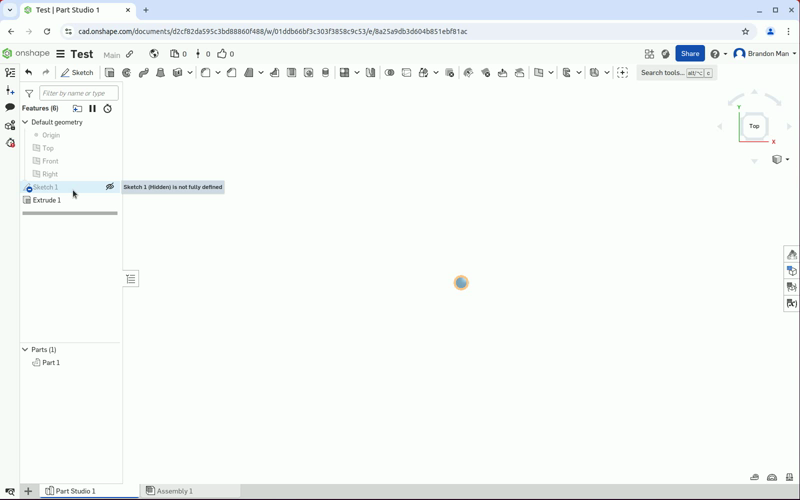
click(73, 189)
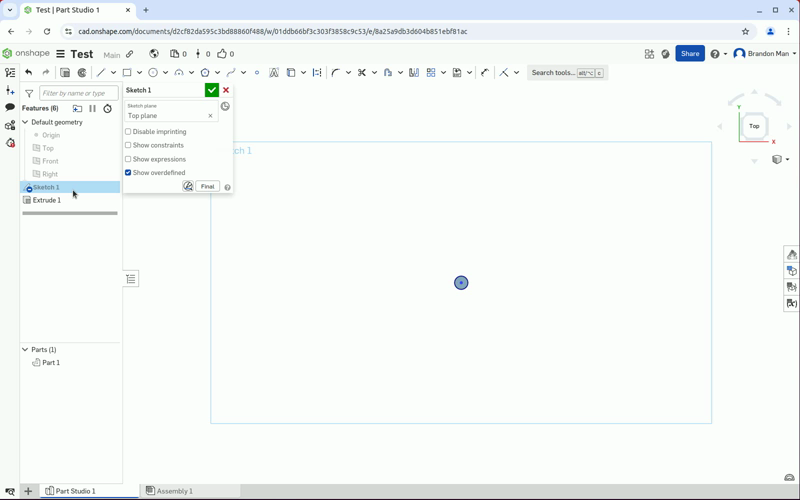
mouse_move(229, 92)
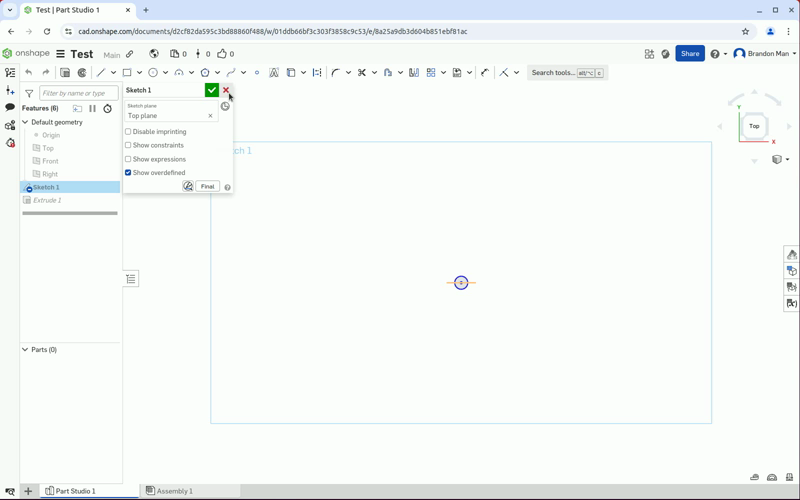
click(229, 92)
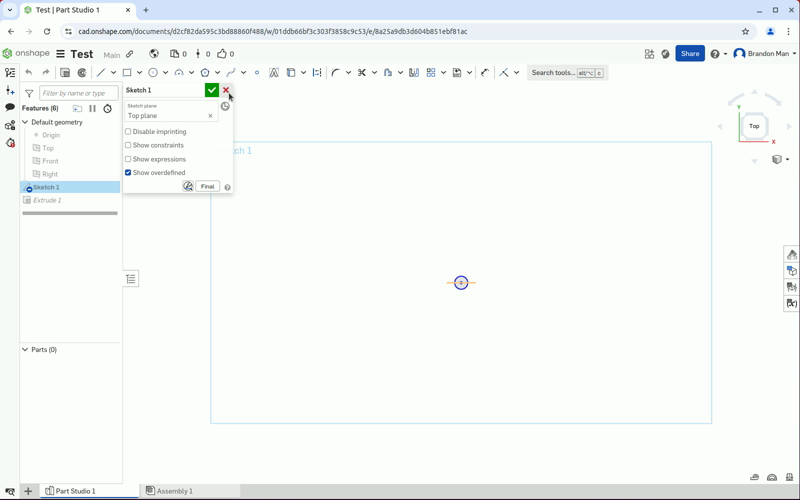
key(shift+s)
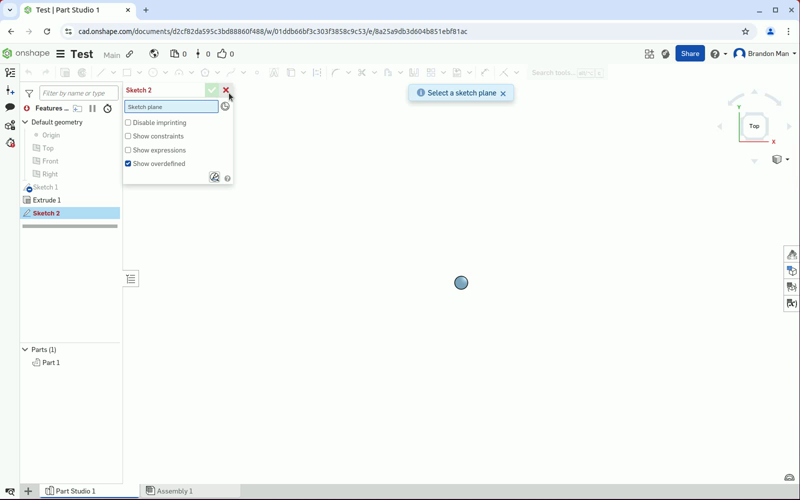
mouse_move(73, 150)
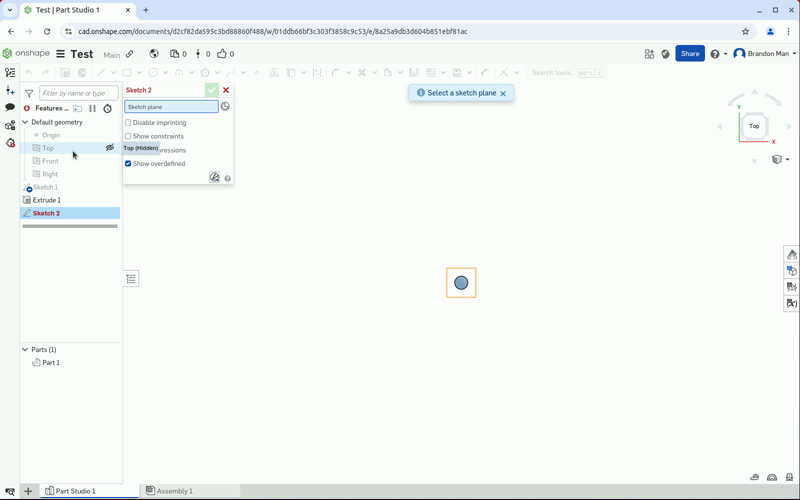
click(73, 150)
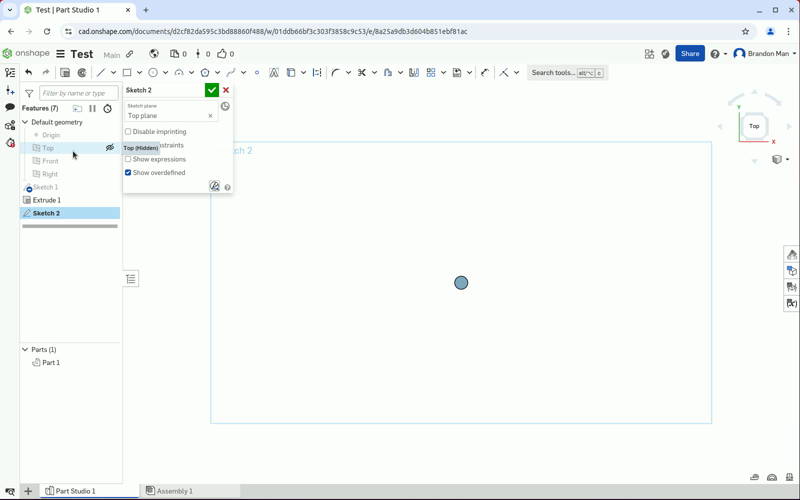
mouse_move(73, 352)
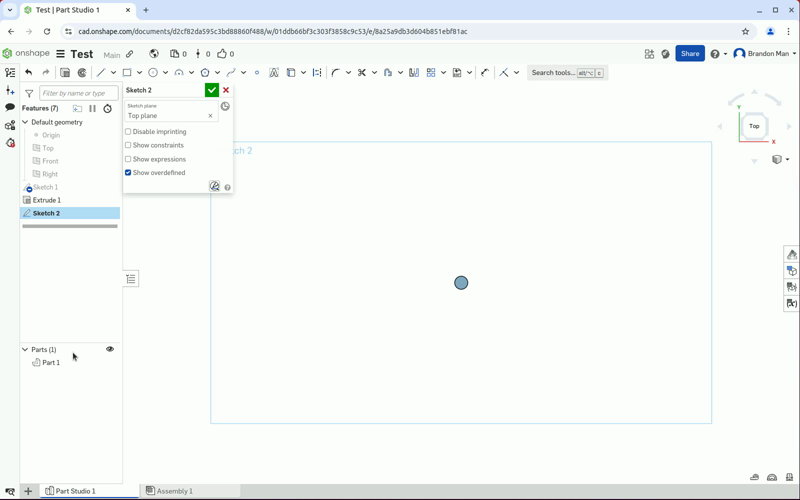
key(y)
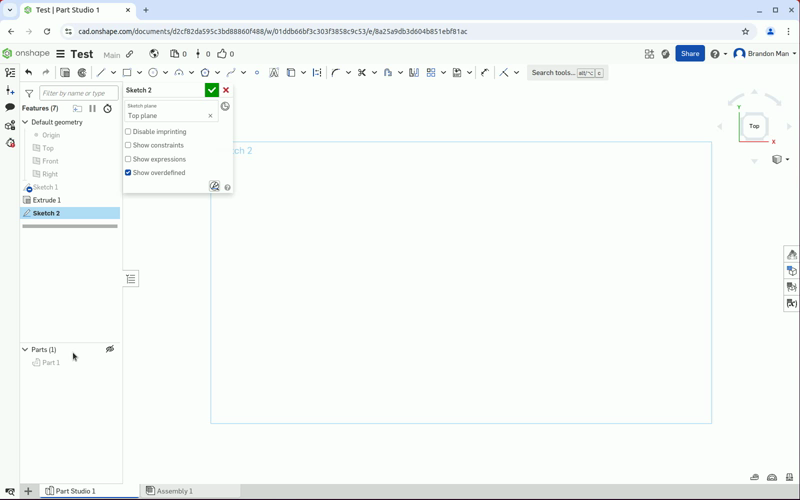
key(c)
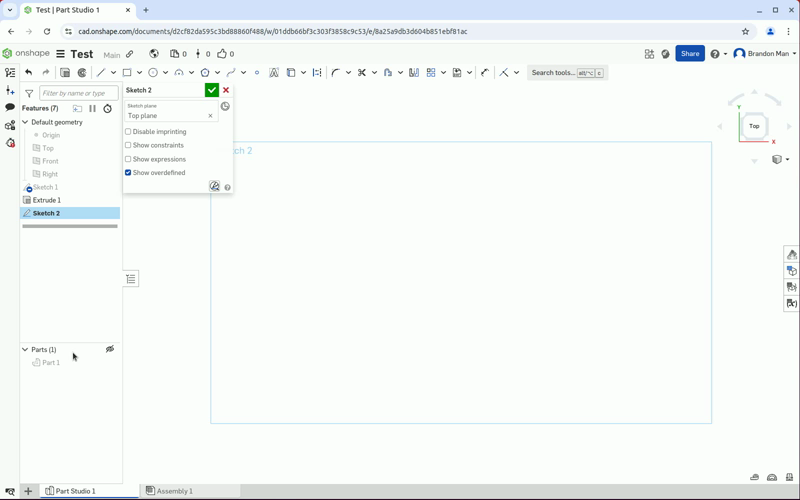
key_down(shift)
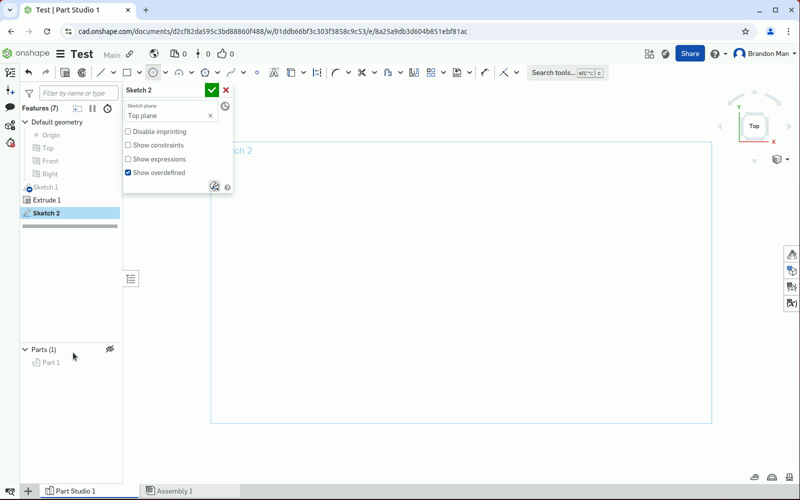
mouse_move(461, 282)
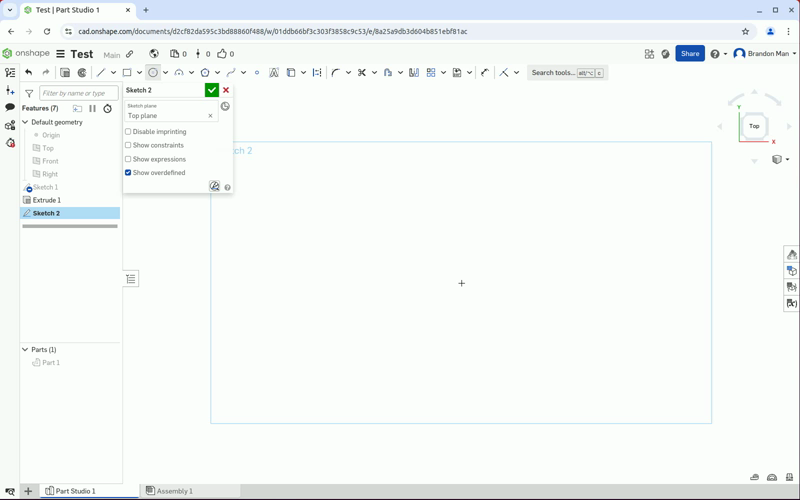
click(461, 282)
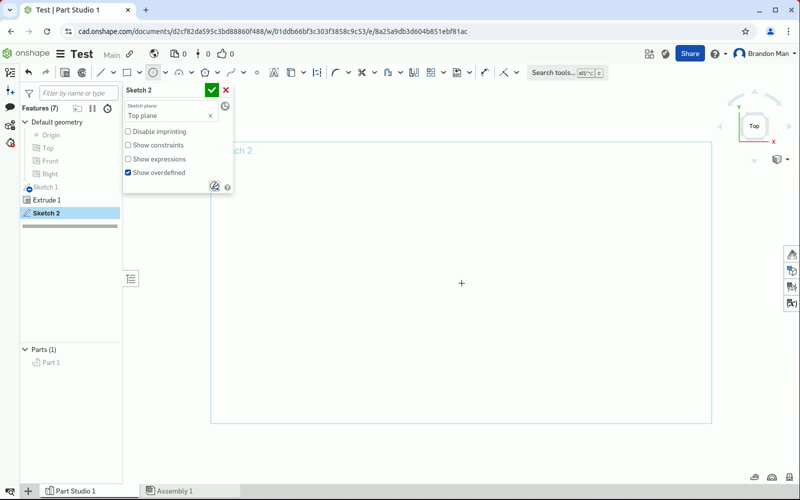
key_up(shift)
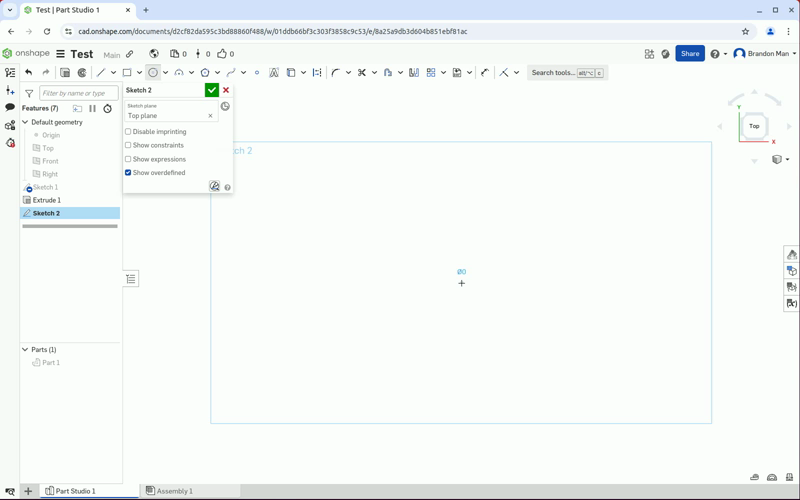
mouse_move(466, 282)
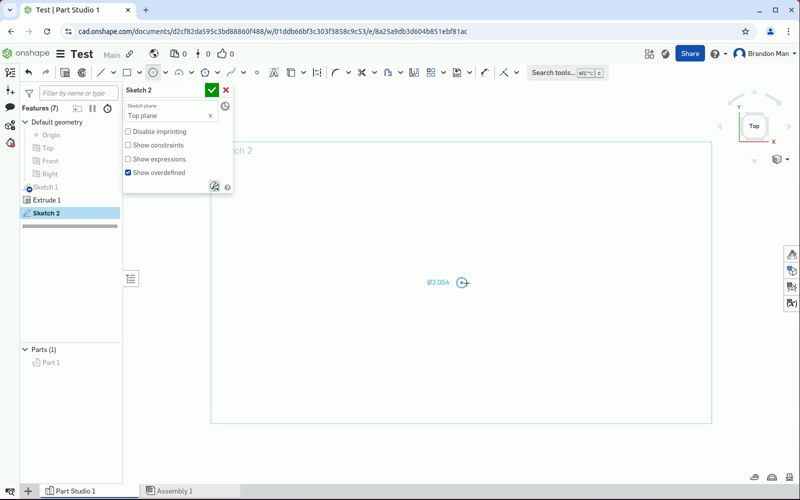
click(466, 282)
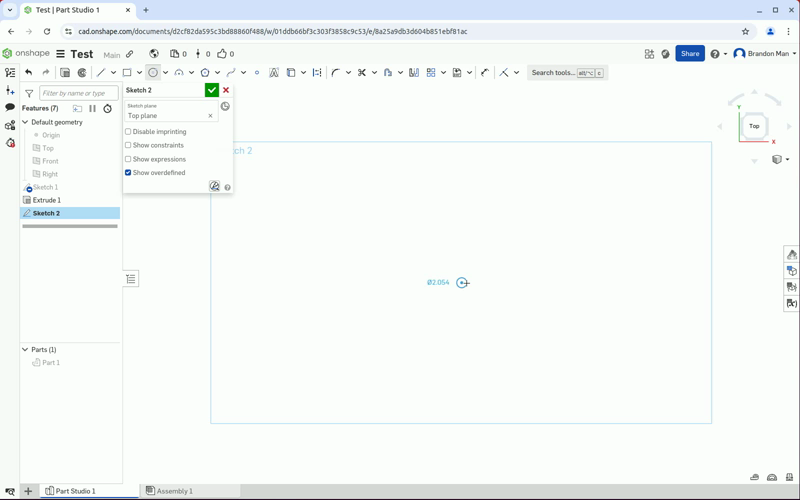
key(esc)
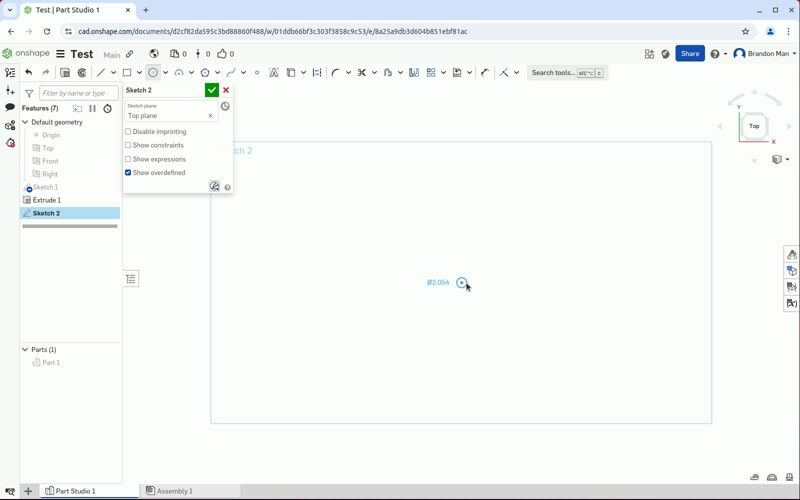
mouse_move(464, 280)
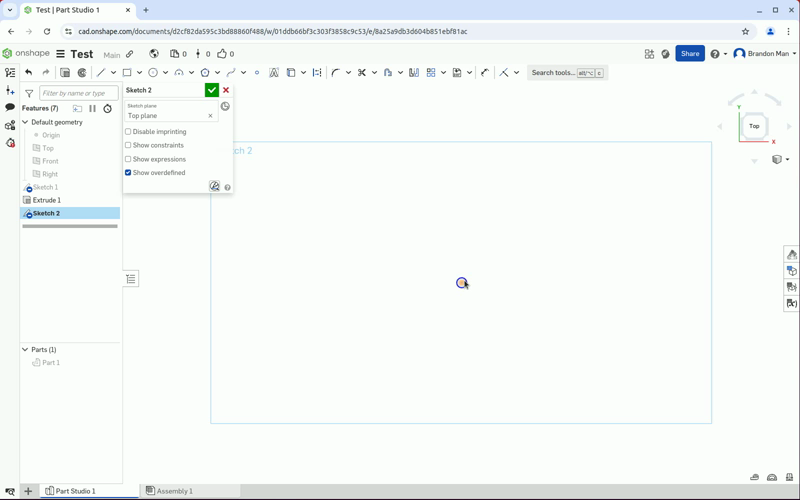
scroll(6)
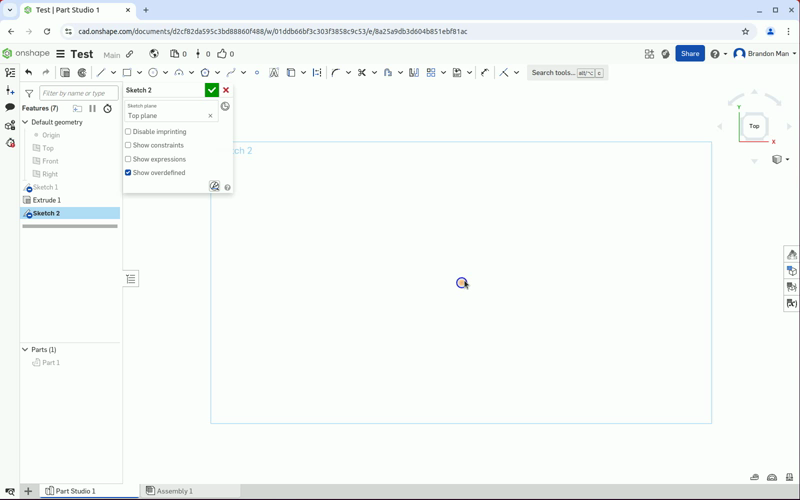
scroll(6)
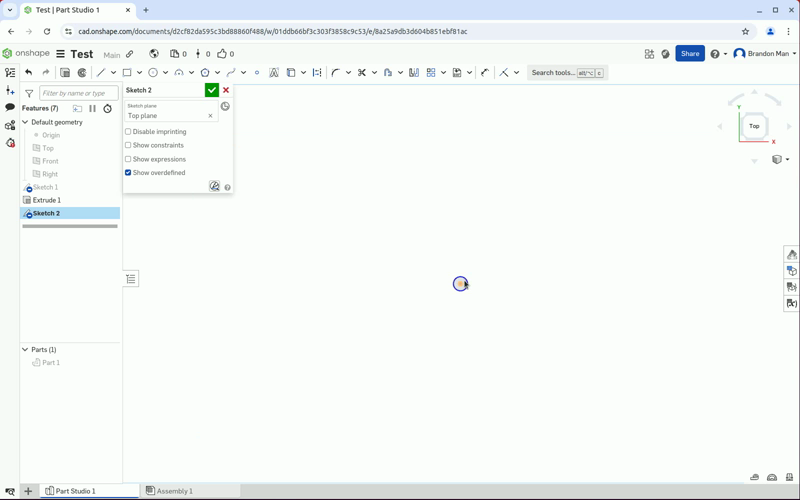
scroll(6)
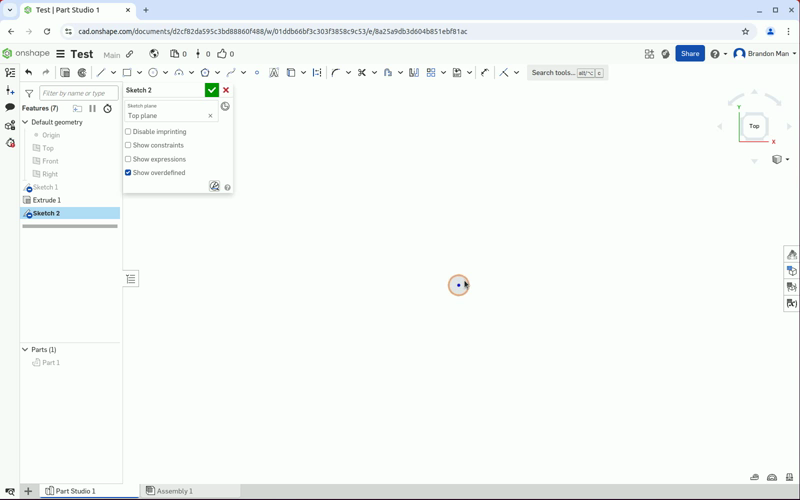
scroll(6)
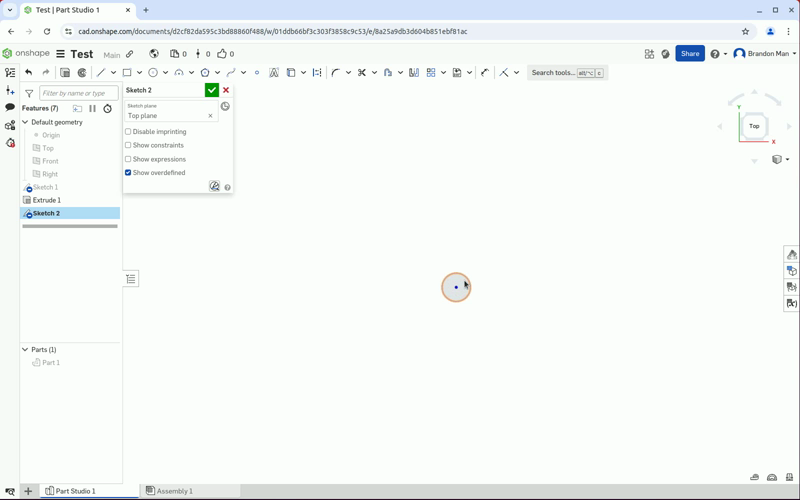
scroll(6)
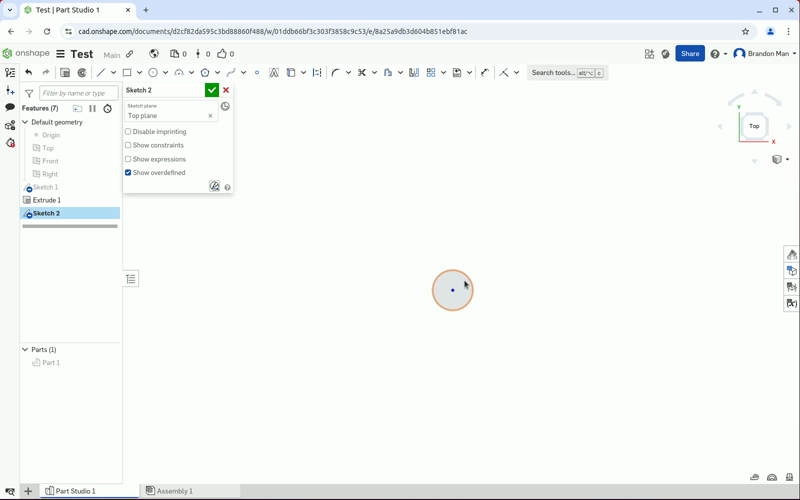
scroll(6)
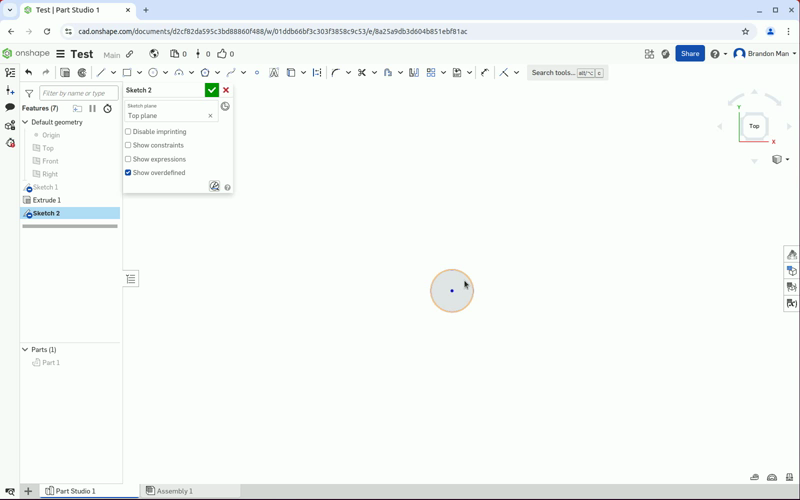
scroll(6)
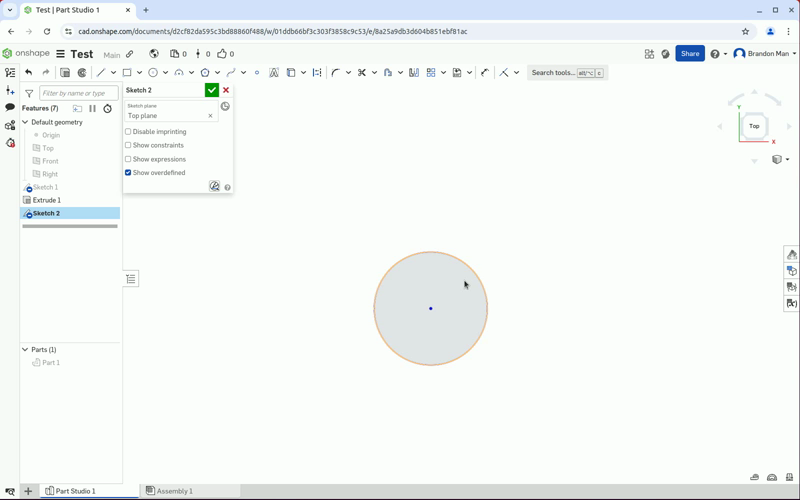
click(464, 280)
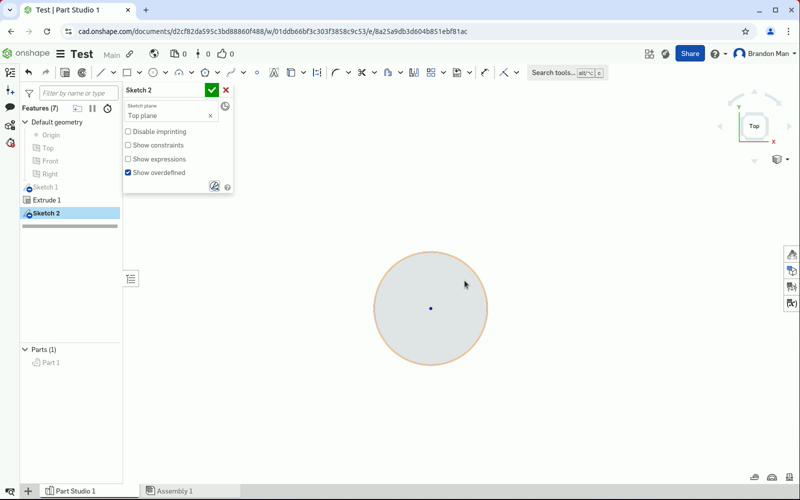
scroll(-6)
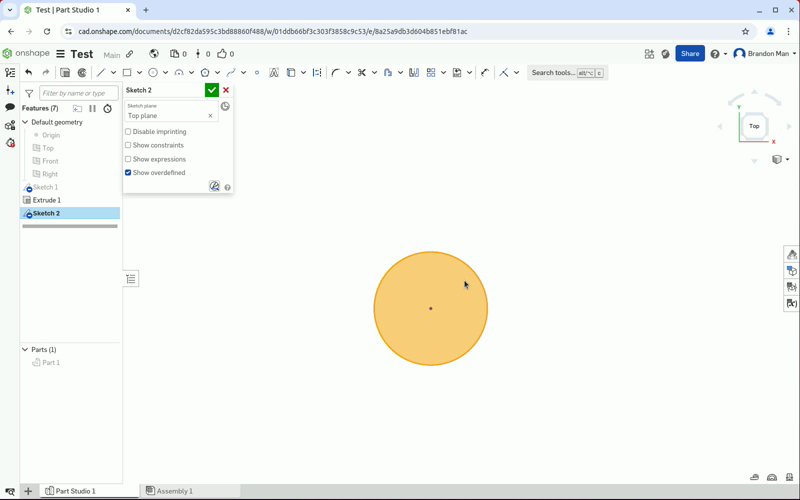
scroll(-6)
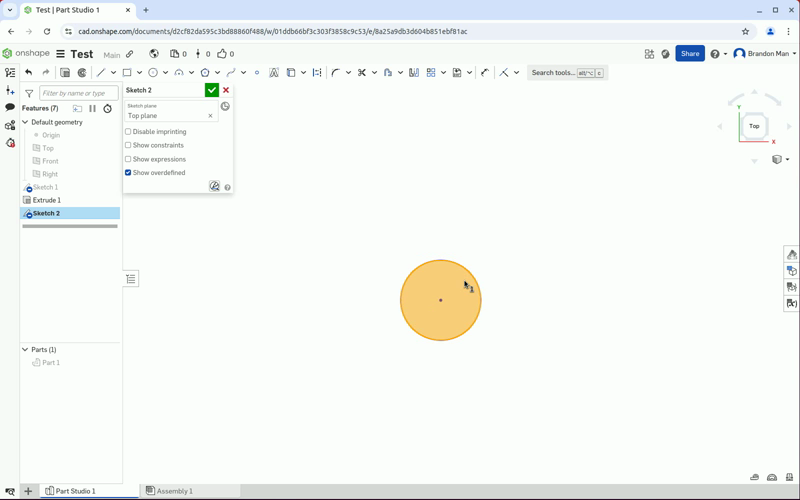
scroll(-6)
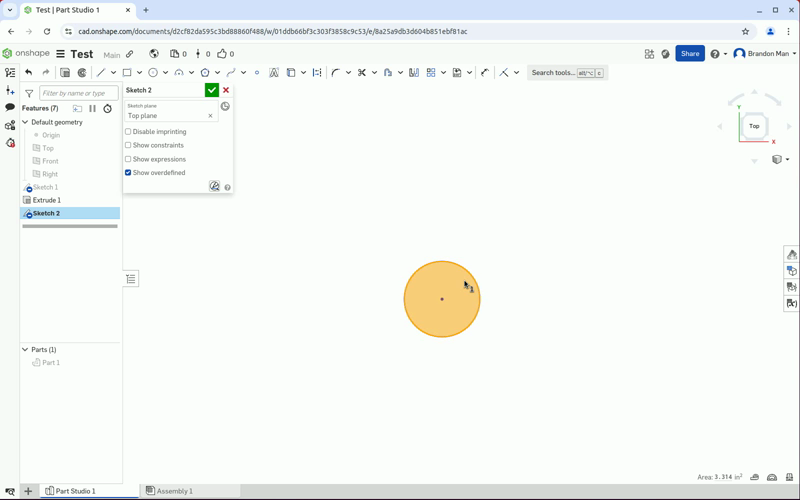
scroll(-6)
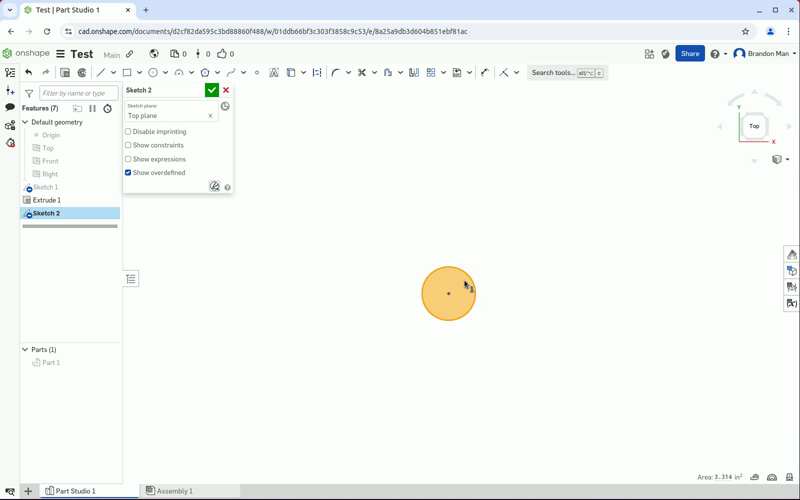
scroll(-6)
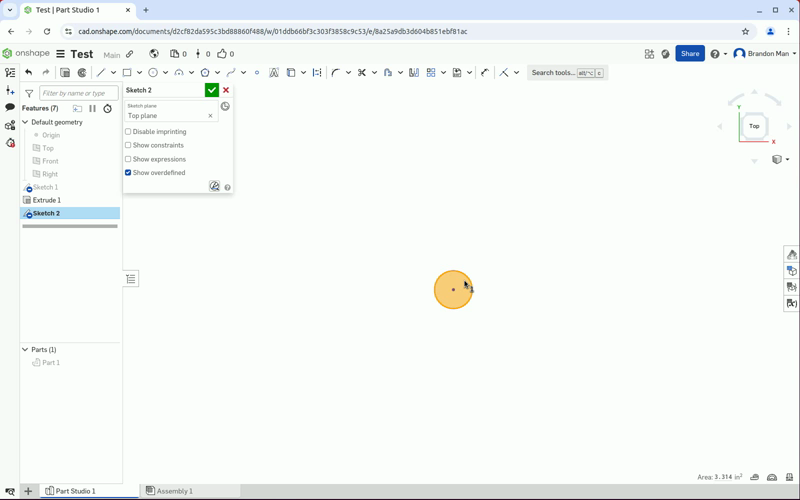
scroll(-6)
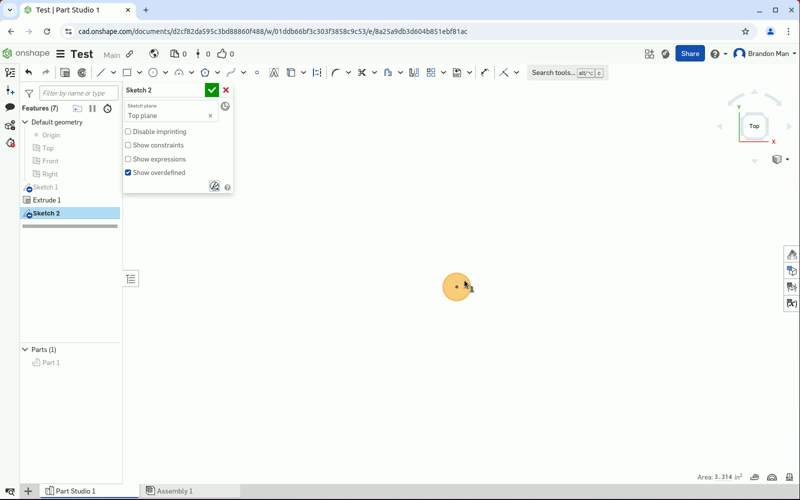
scroll(-6)
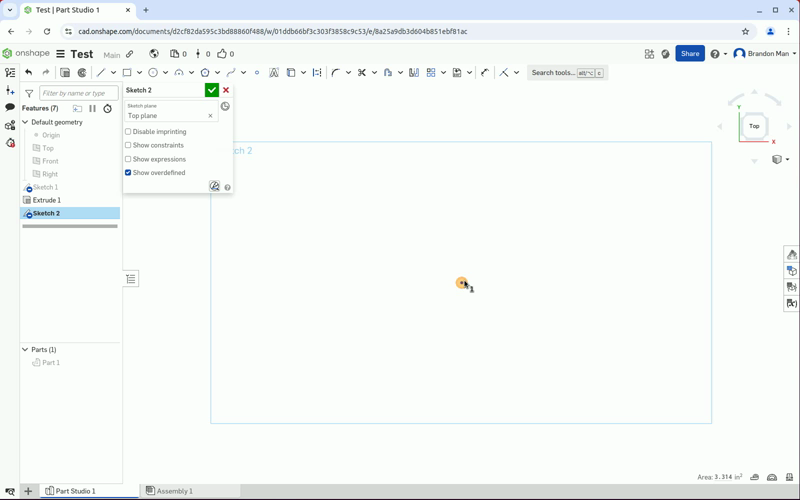
mouse_move(73, 352)
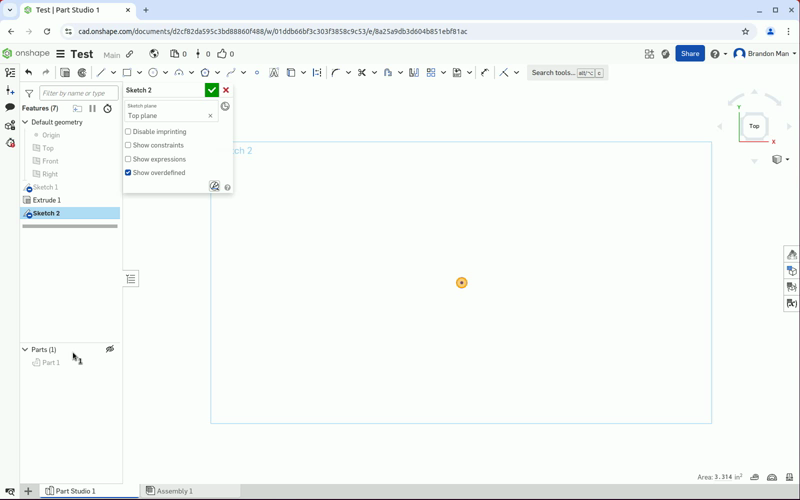
key(shift+y)
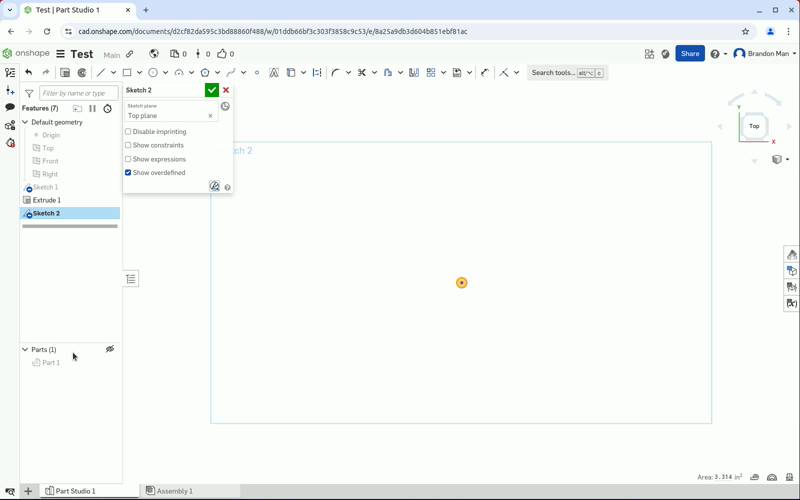
key(shift+e)
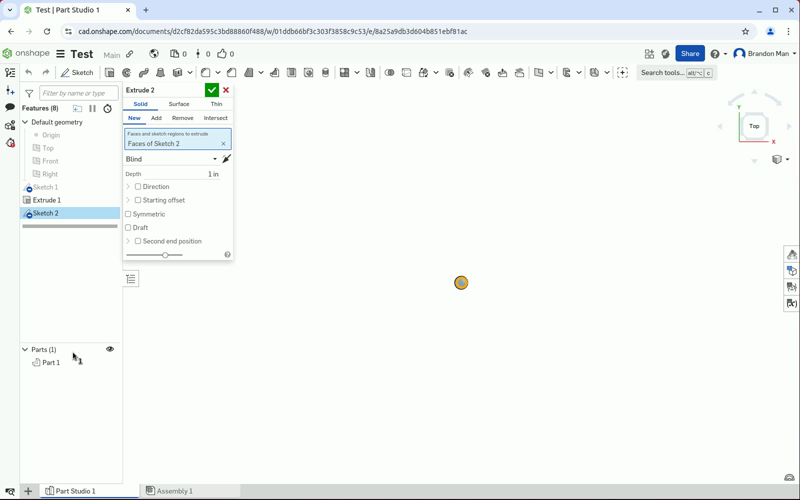
mouse_move(143, 106)
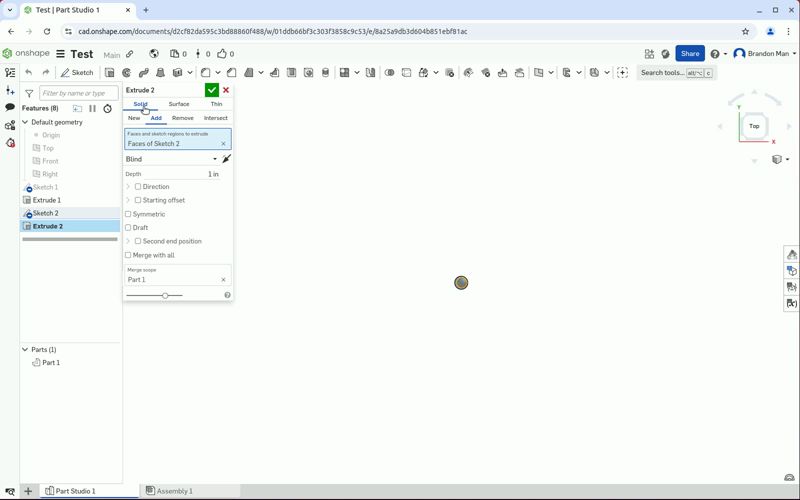
click(143, 106)
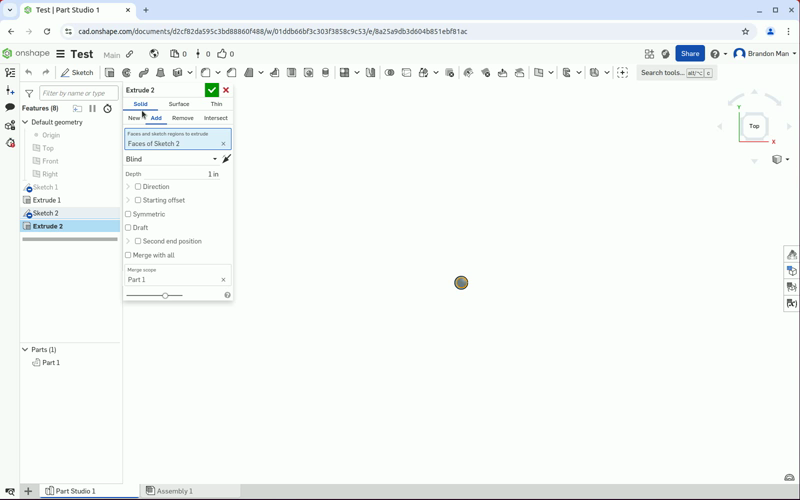
mouse_move(137, 120)
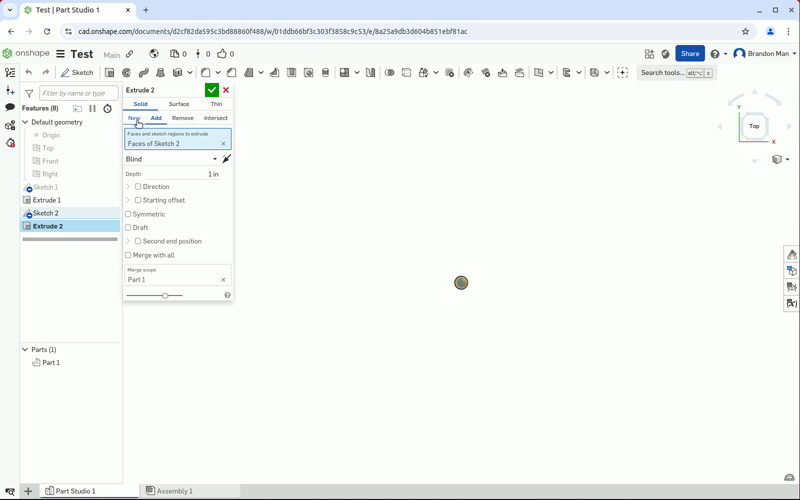
click(137, 120)
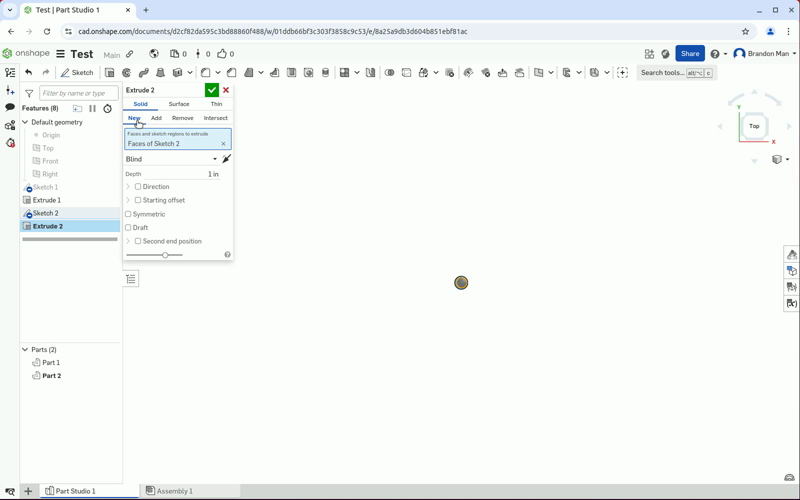
key(tab, 4)
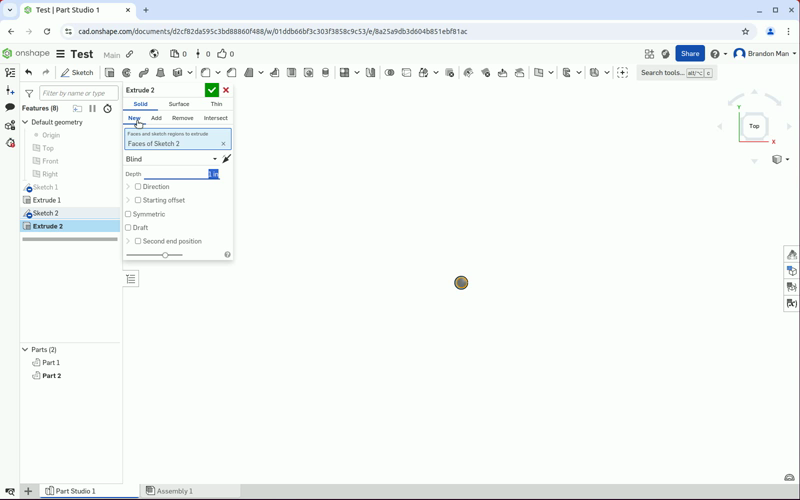
text(8.906)
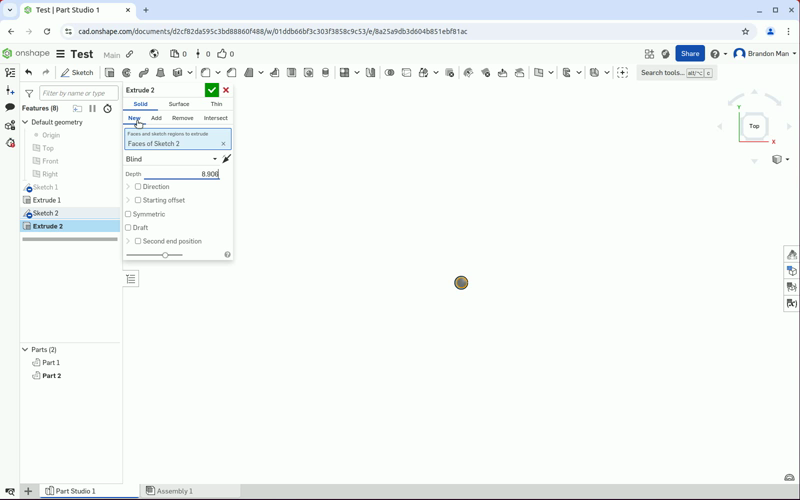
key(enter)
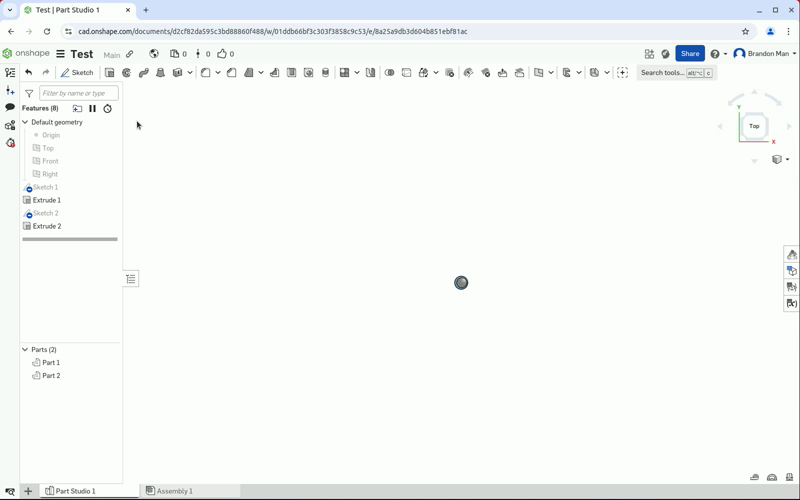
key(shift+h)
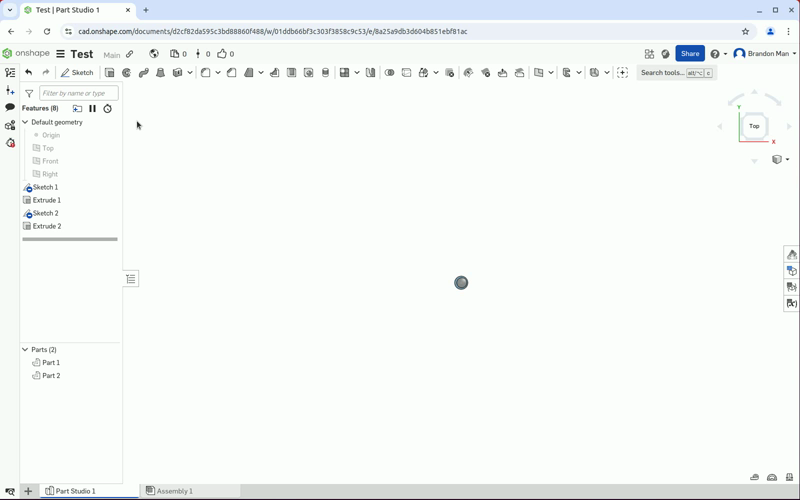
key(shift+h)
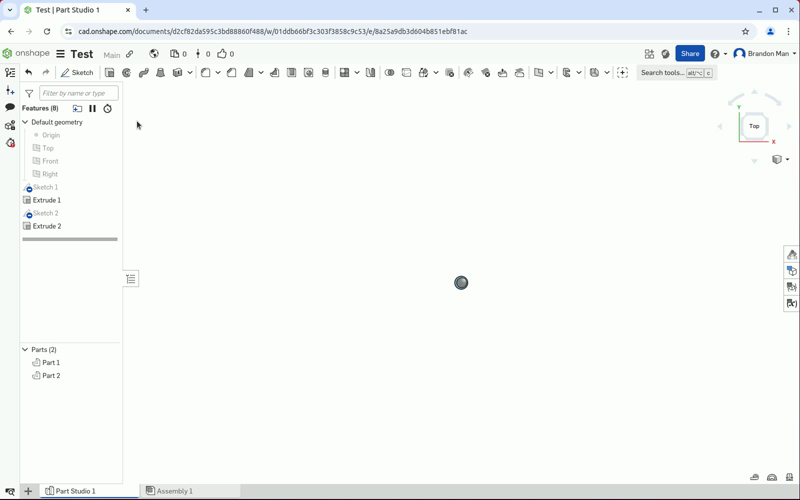
mouse_move(73, 189)
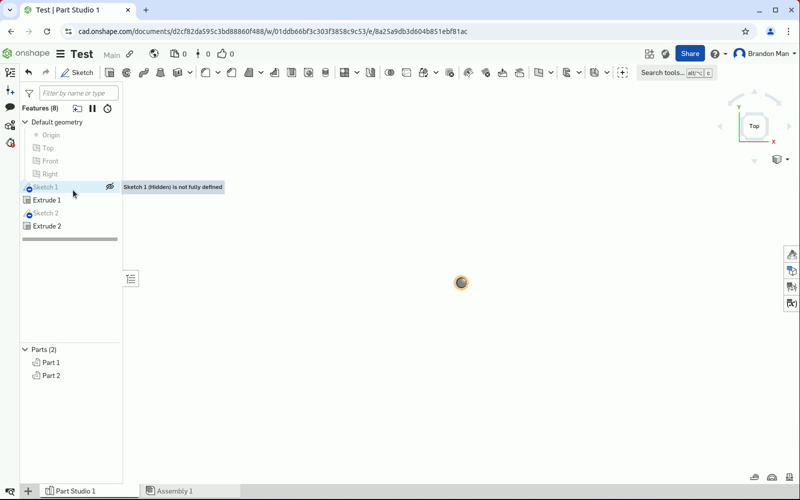
click(73, 189)
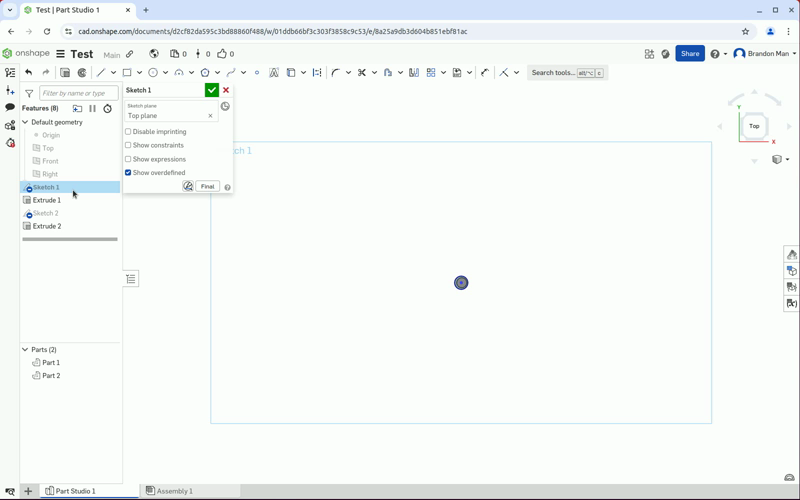
mouse_move(229, 92)
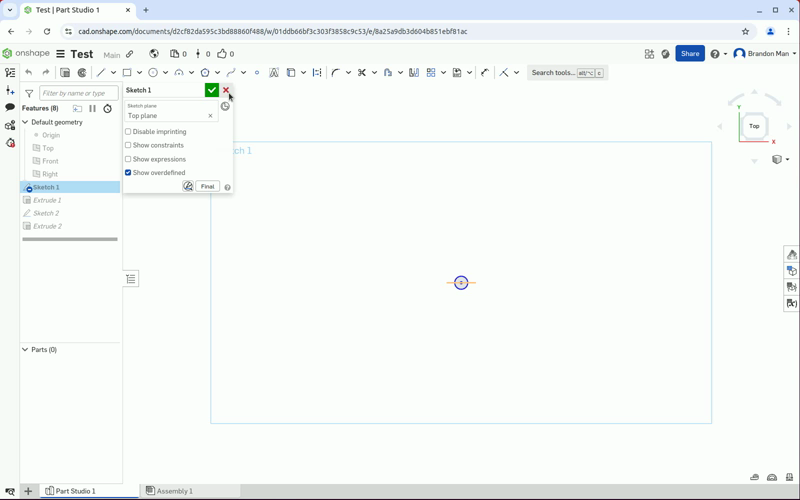
click(229, 92)
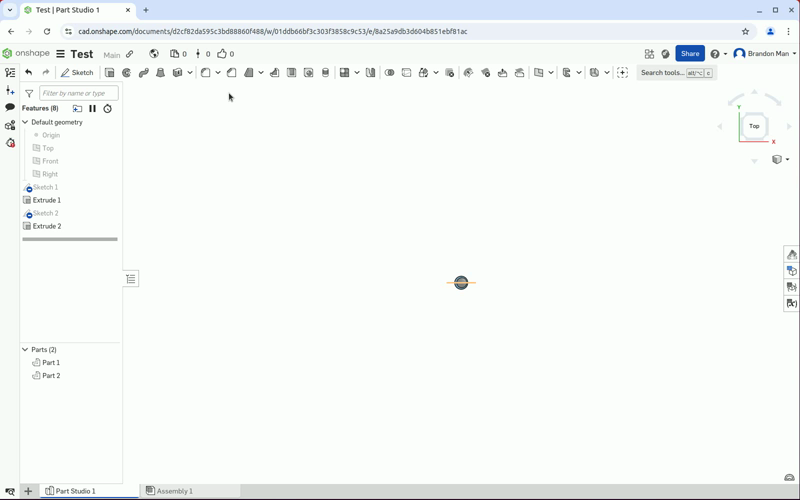
mouse_move(541, 75)
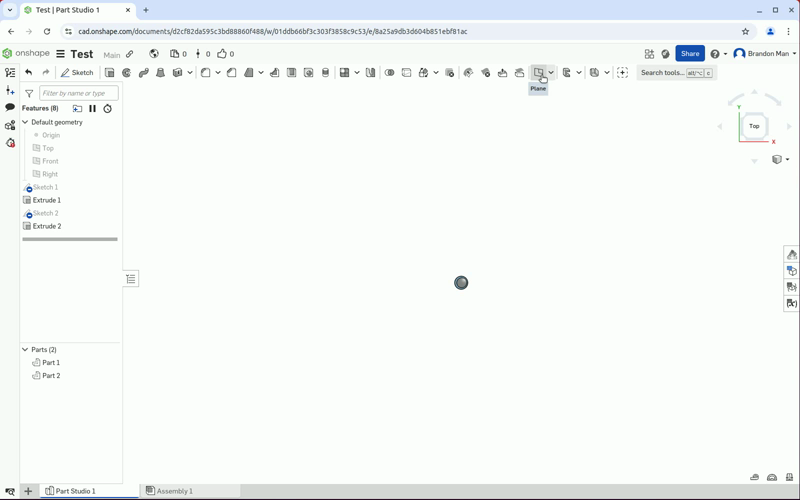
click(541, 75)
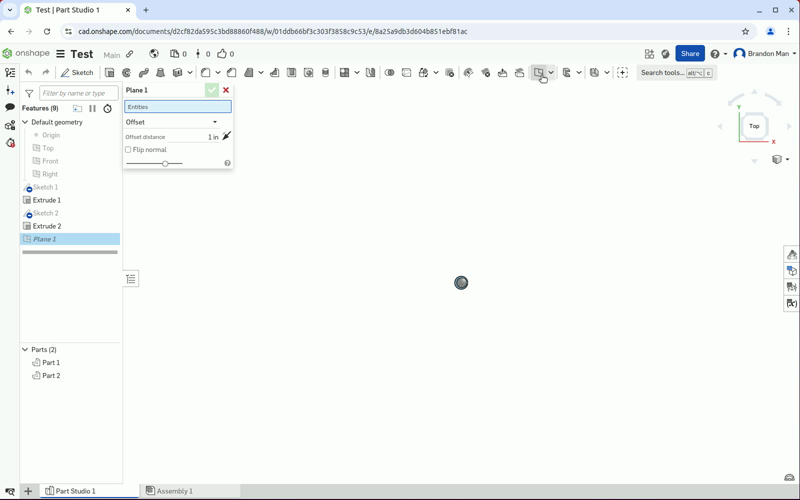
mouse_move(73, 150)
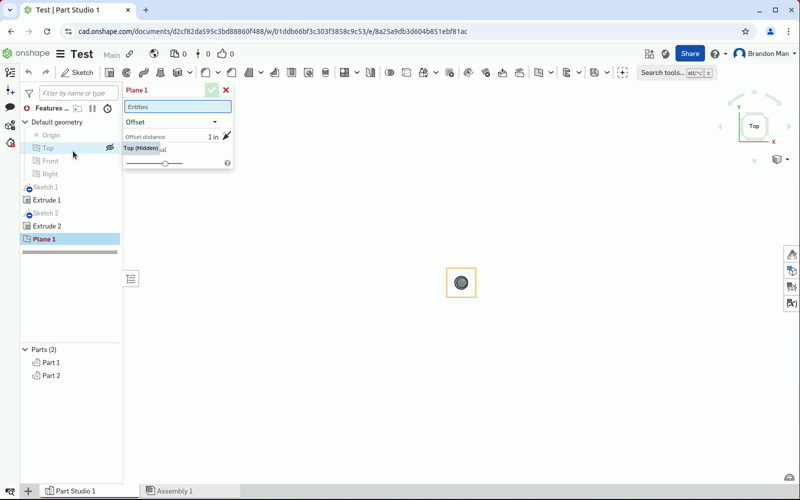
click(73, 150)
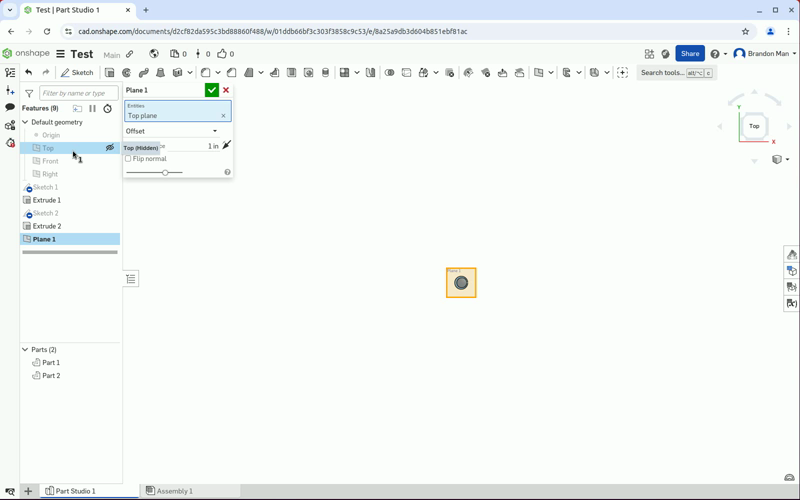
key(tab, 2)
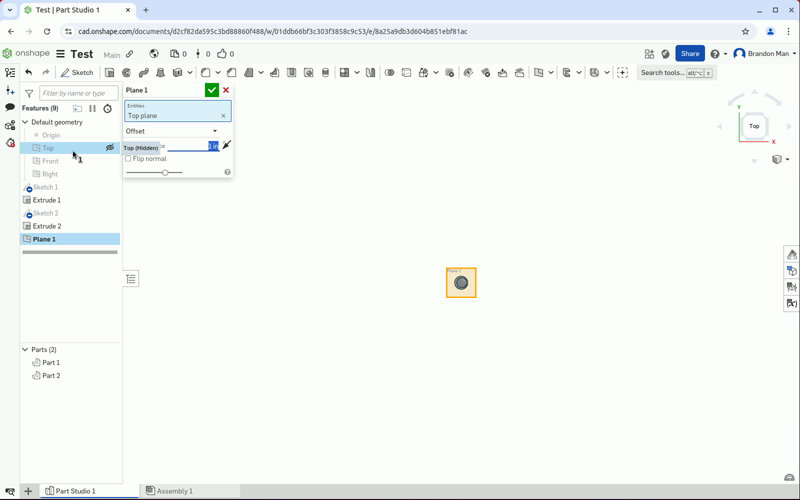
text(8.904)
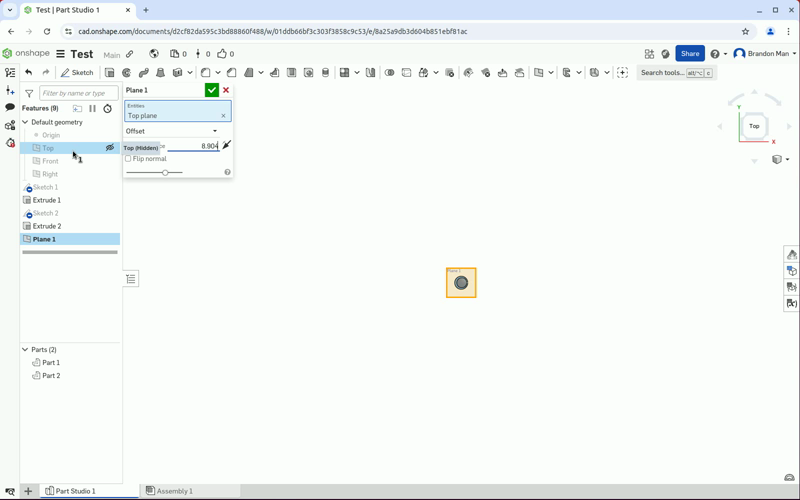
key(enter, 2)
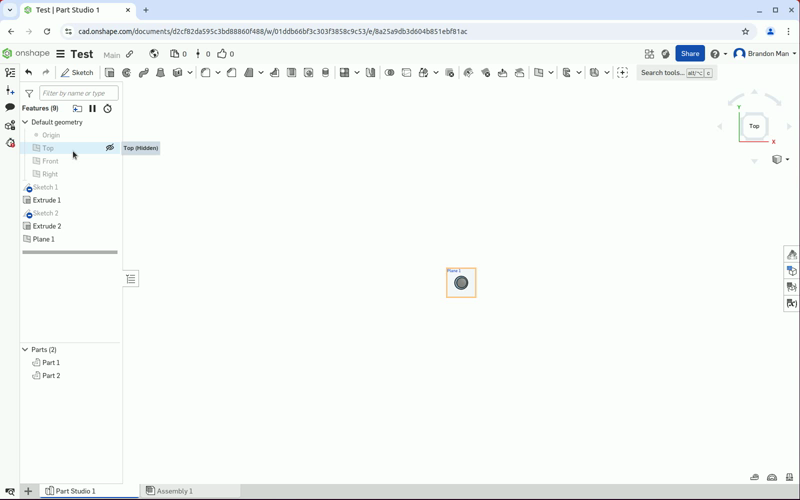
key(shift+s)
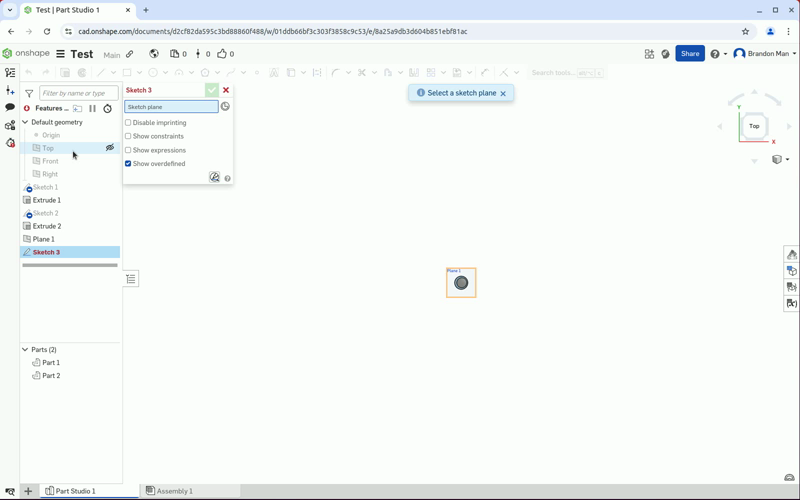
mouse_move(73, 241)
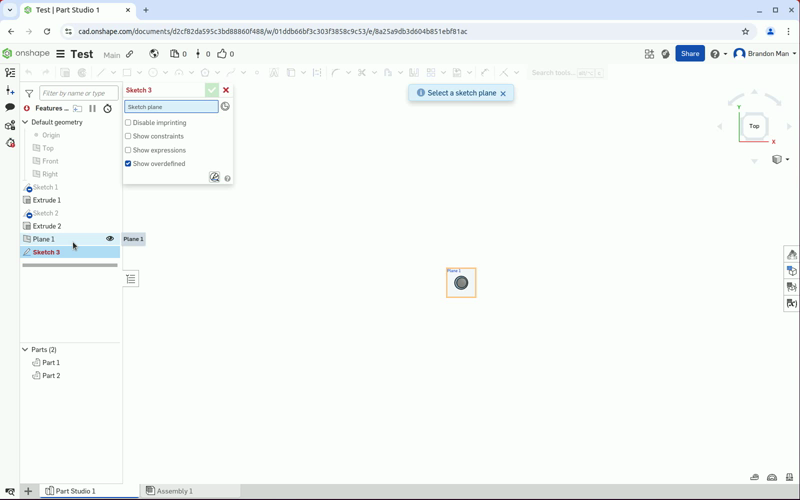
click(73, 241)
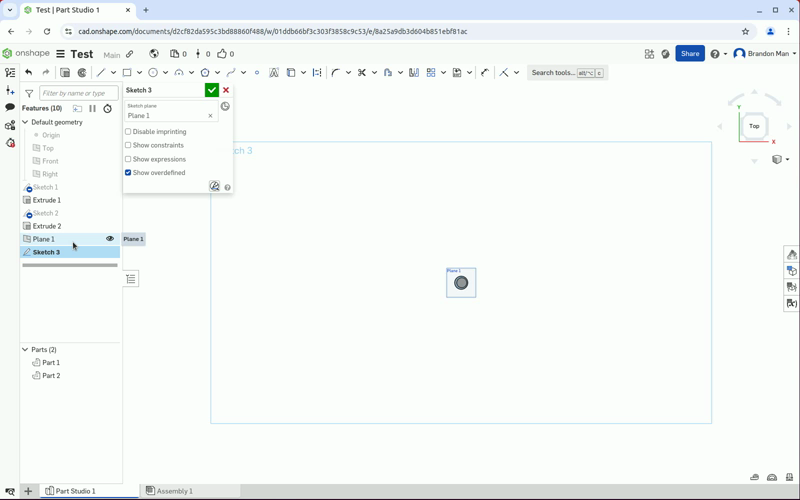
mouse_move(73, 352)
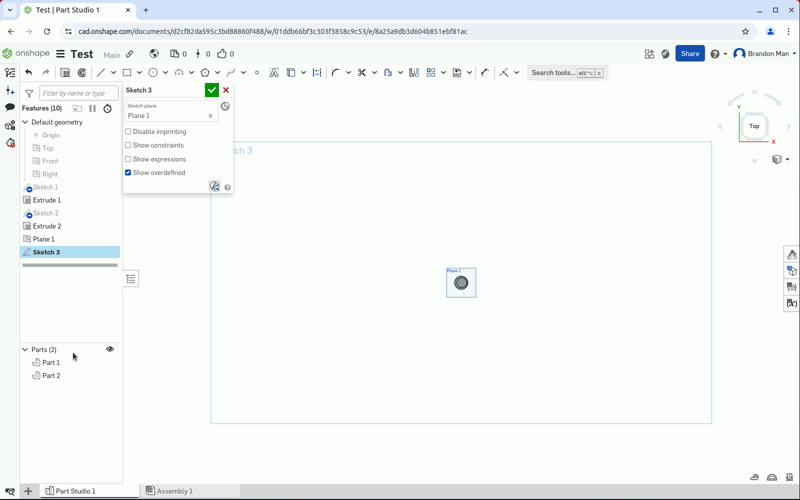
key(y)
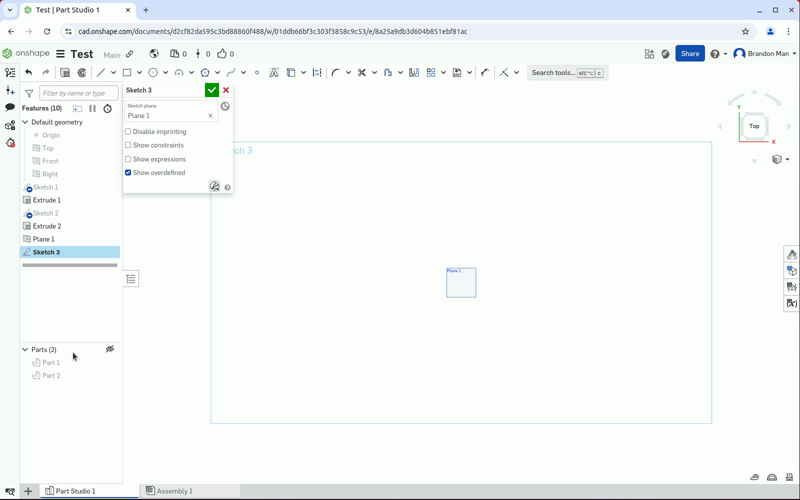
key(c)
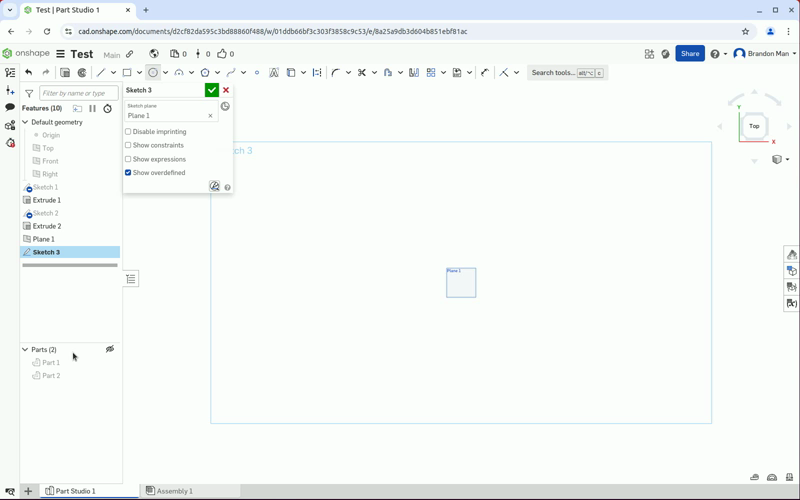
key_down(shift)
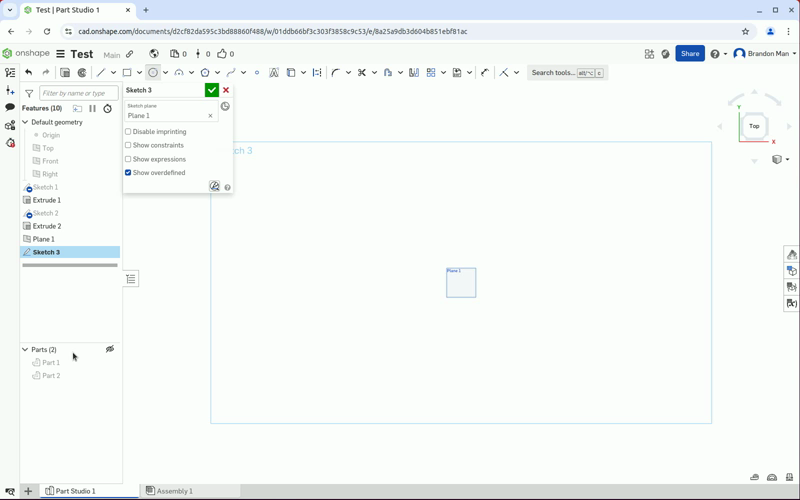
mouse_move(460, 282)
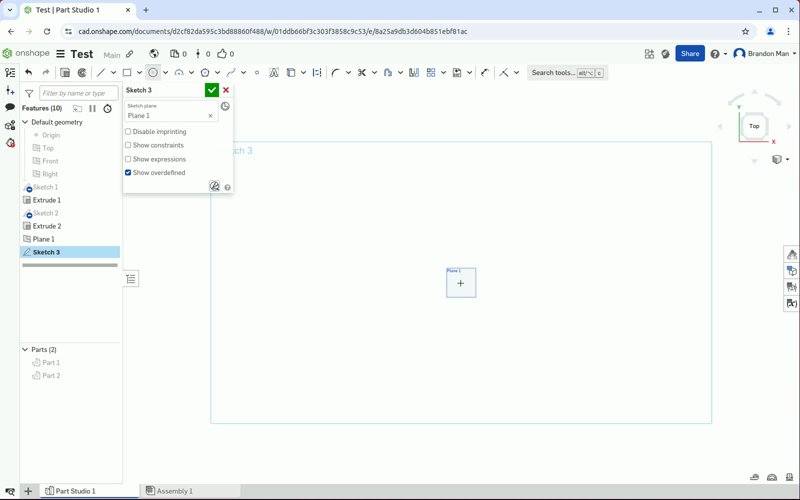
click(460, 282)
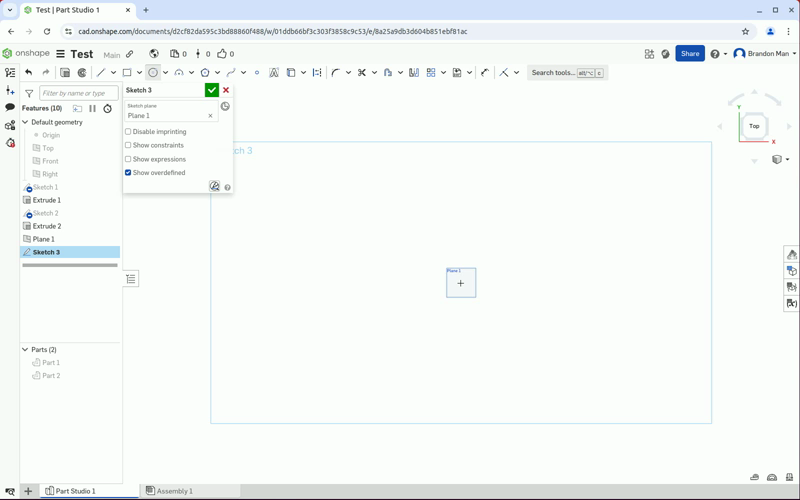
key_up(shift)
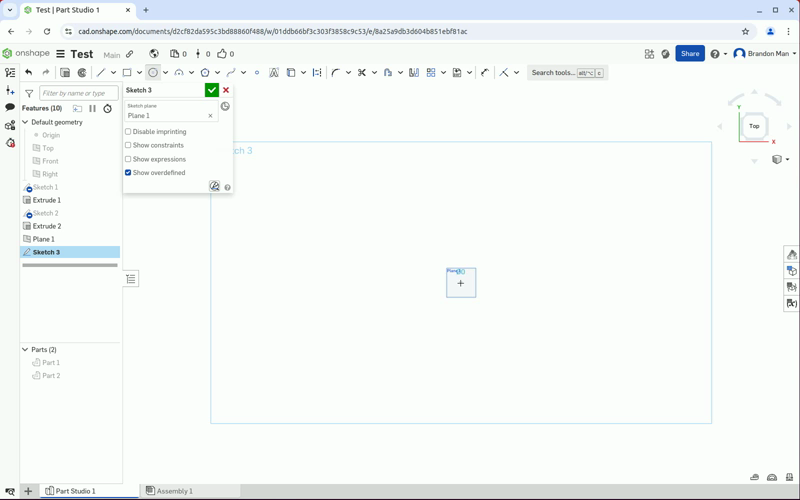
mouse_move(464, 282)
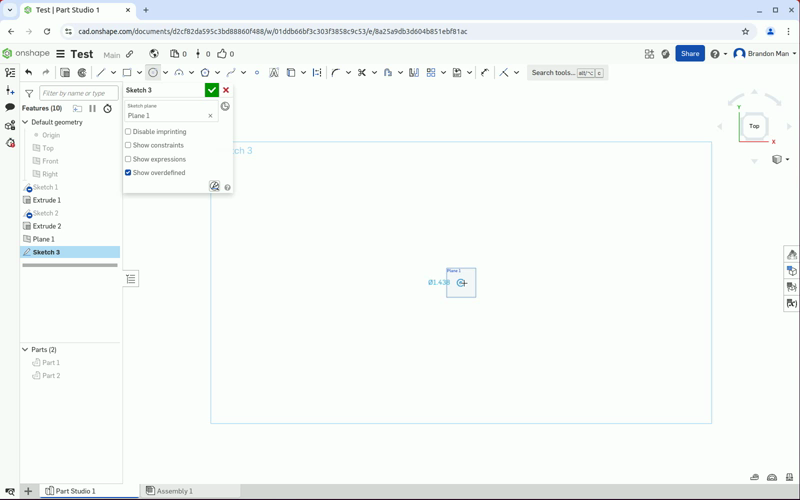
click(464, 282)
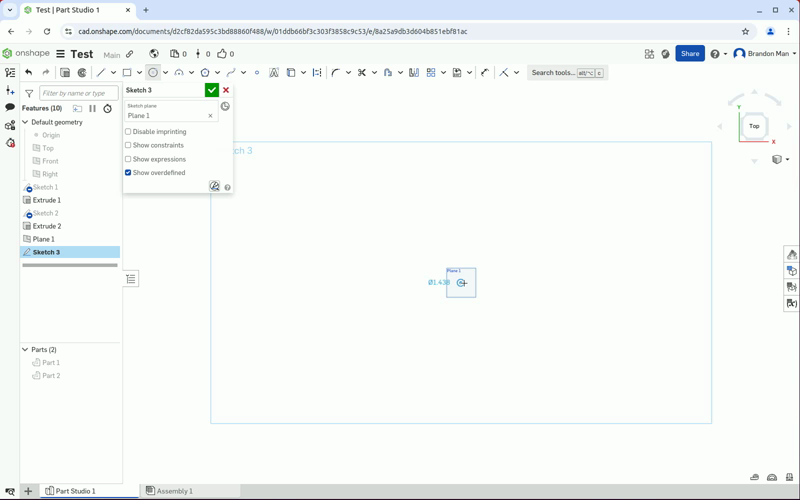
key(esc)
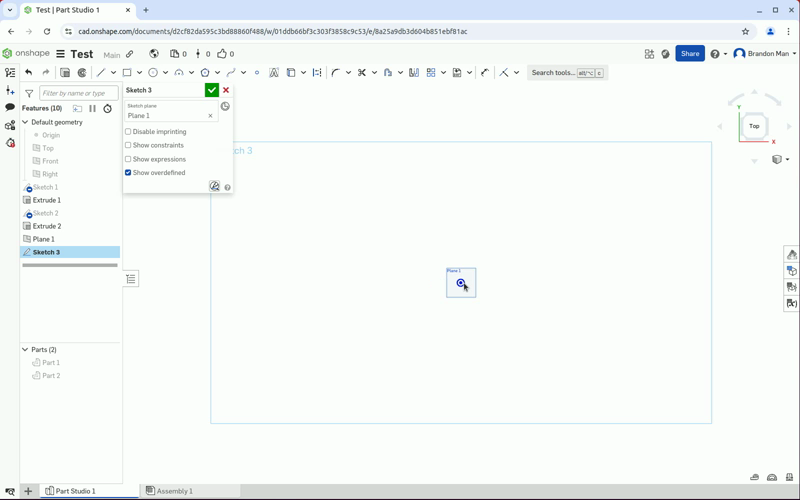
mouse_move(458, 284)
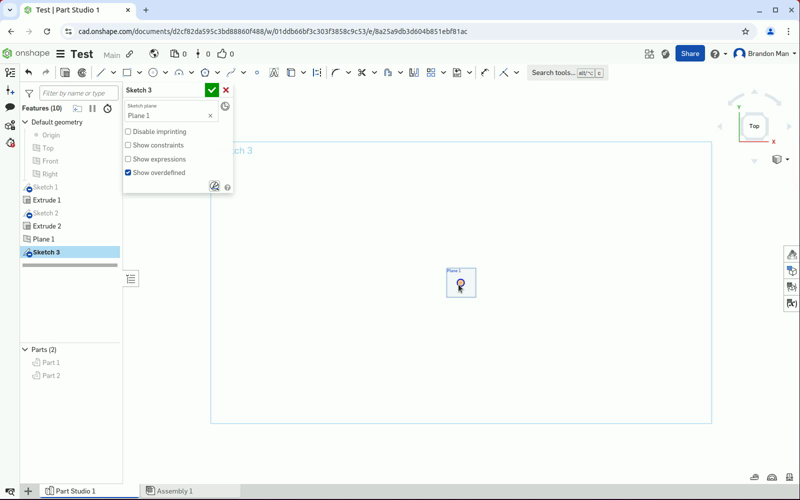
scroll(6)
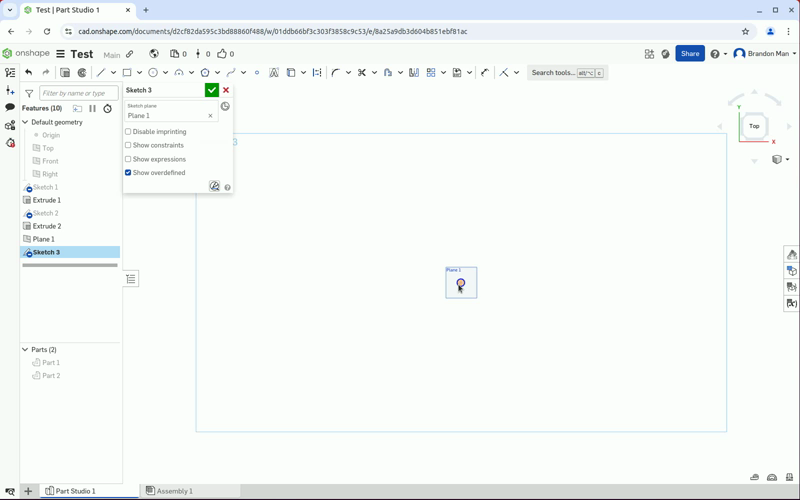
scroll(6)
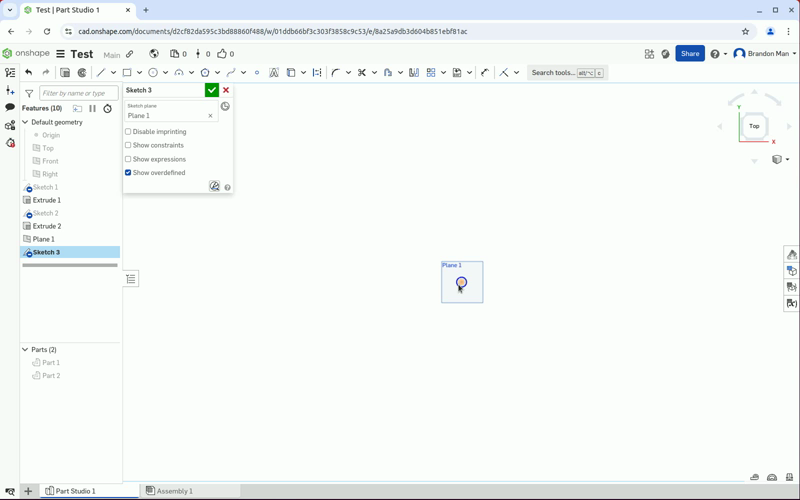
scroll(6)
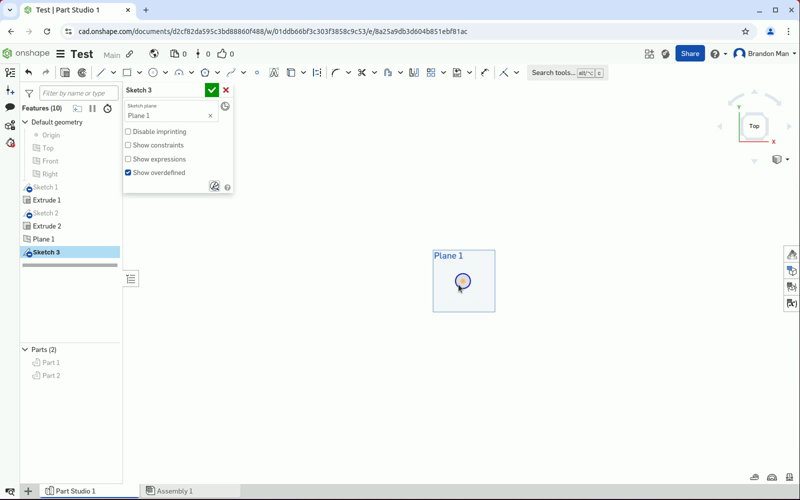
scroll(6)
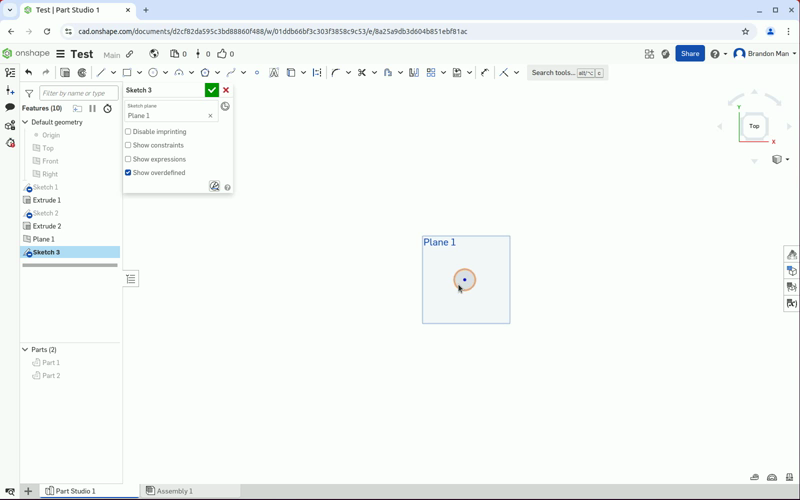
scroll(6)
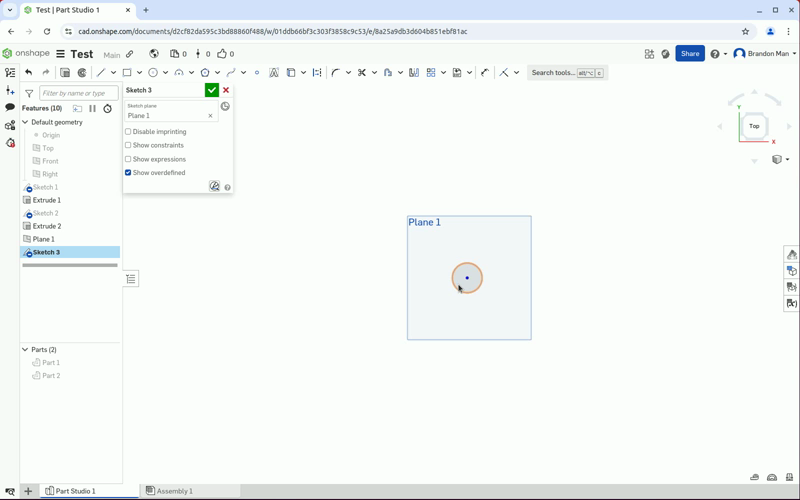
scroll(6)
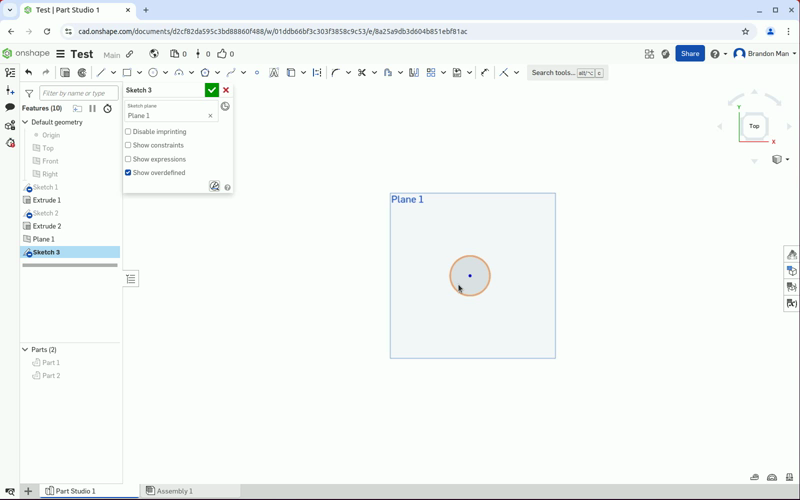
scroll(6)
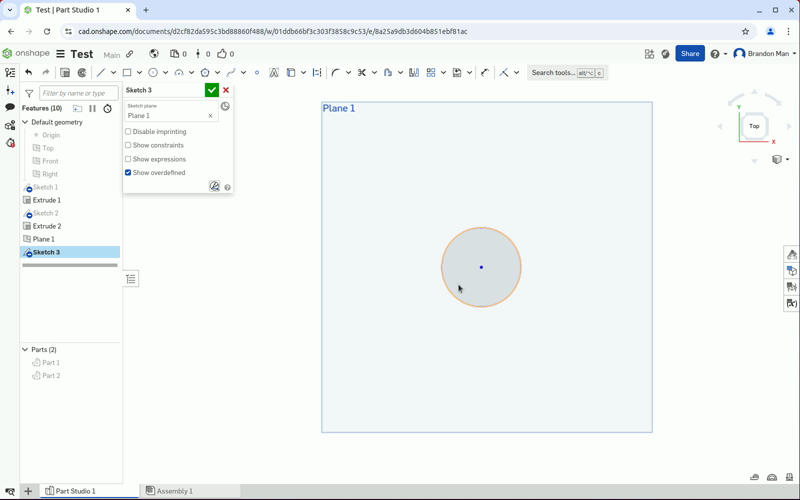
click(458, 284)
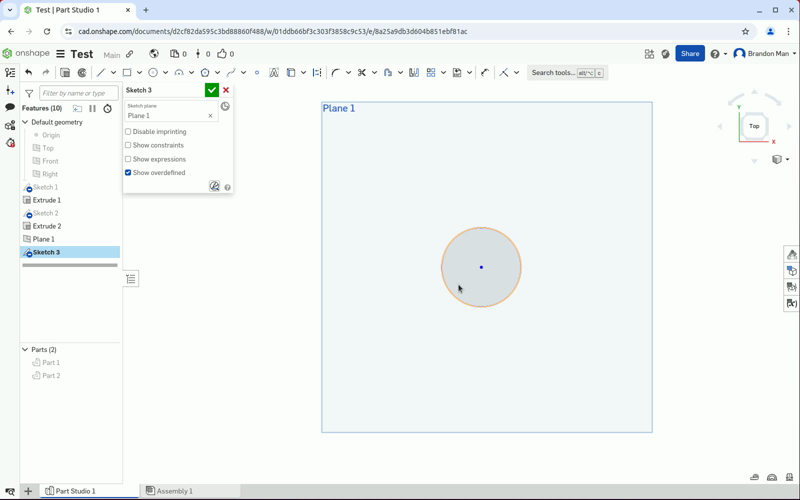
scroll(-6)
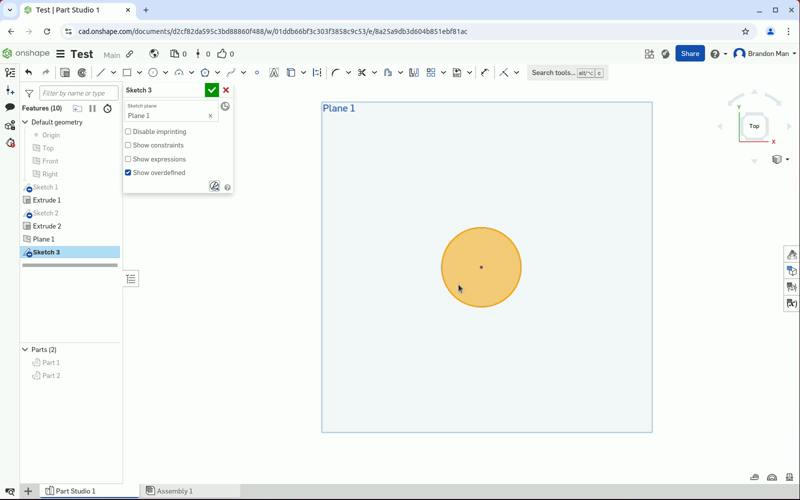
scroll(-6)
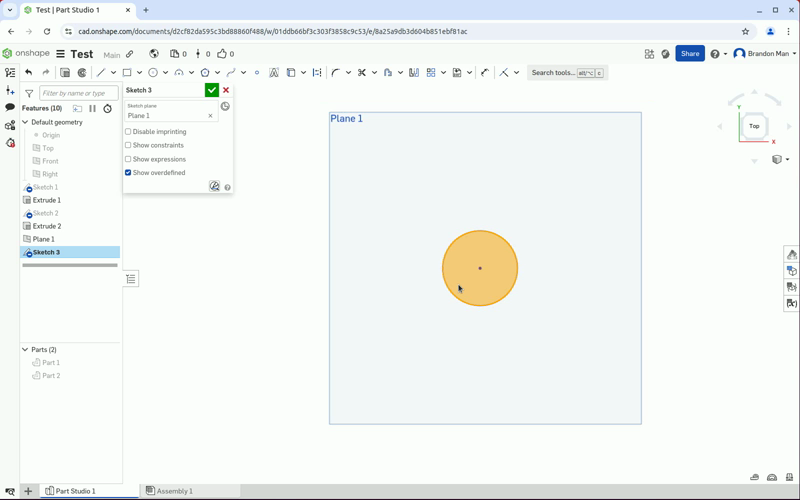
scroll(-6)
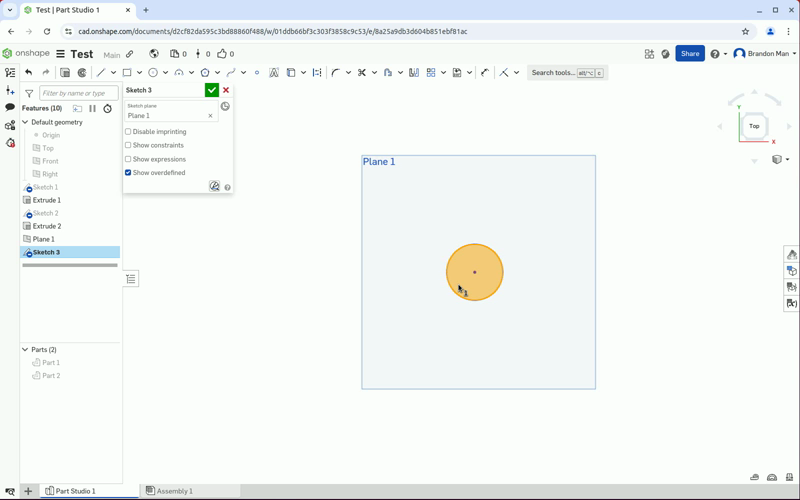
scroll(-6)
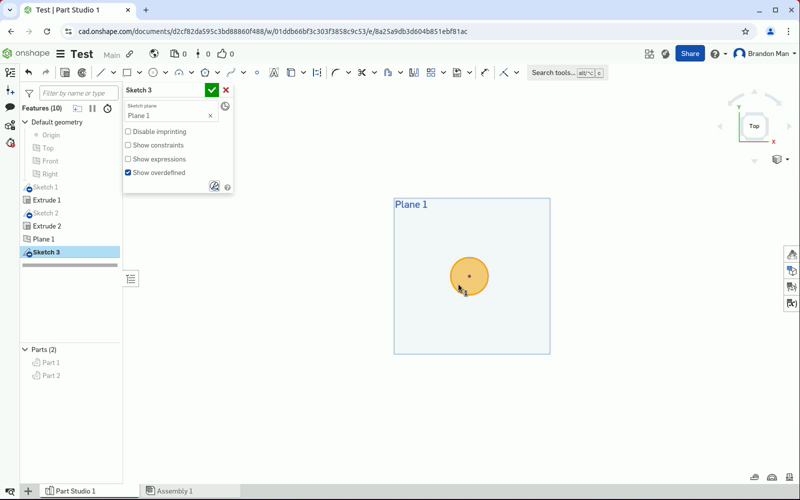
scroll(-6)
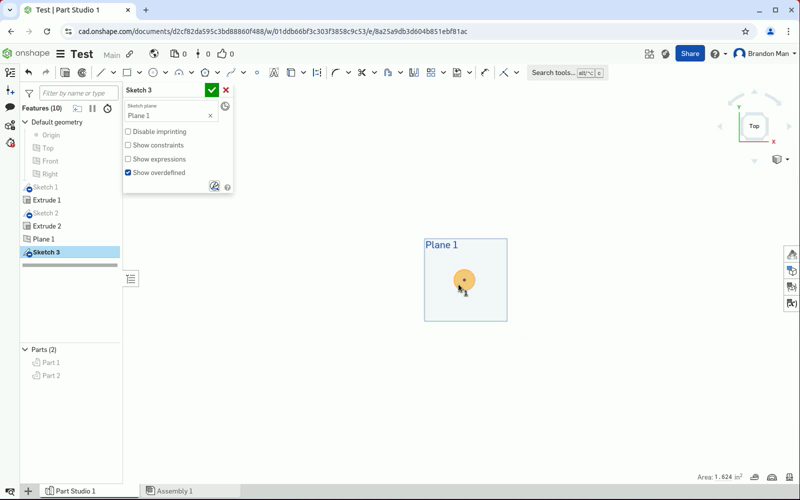
scroll(-6)
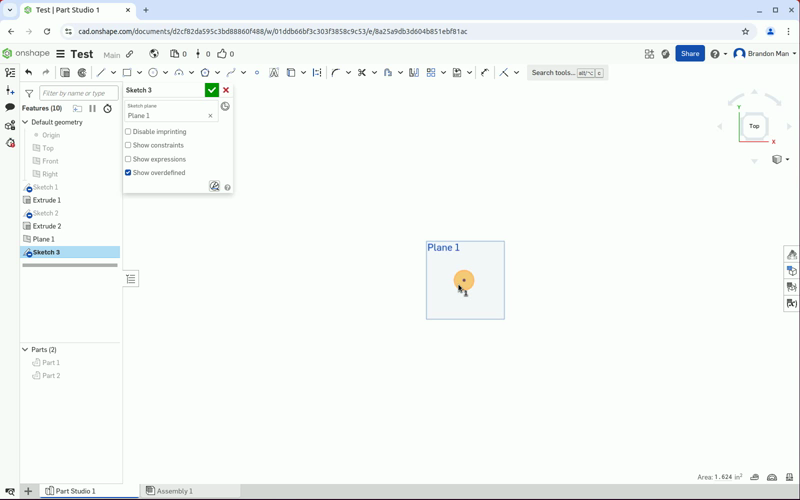
scroll(-6)
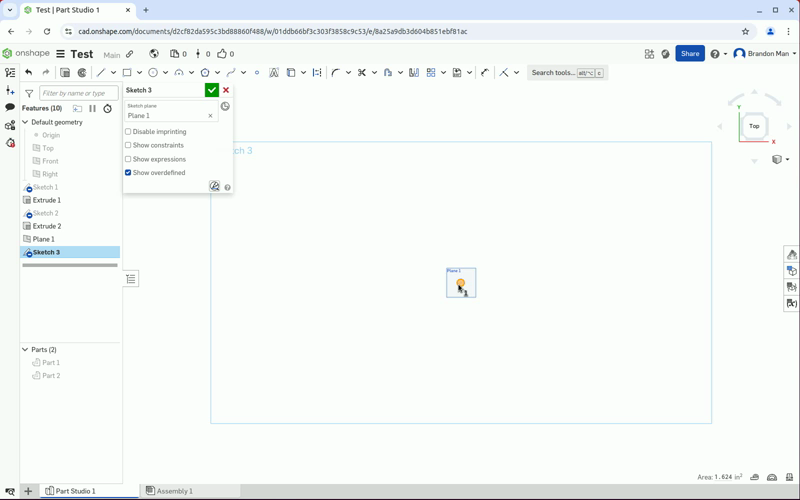
mouse_move(73, 352)
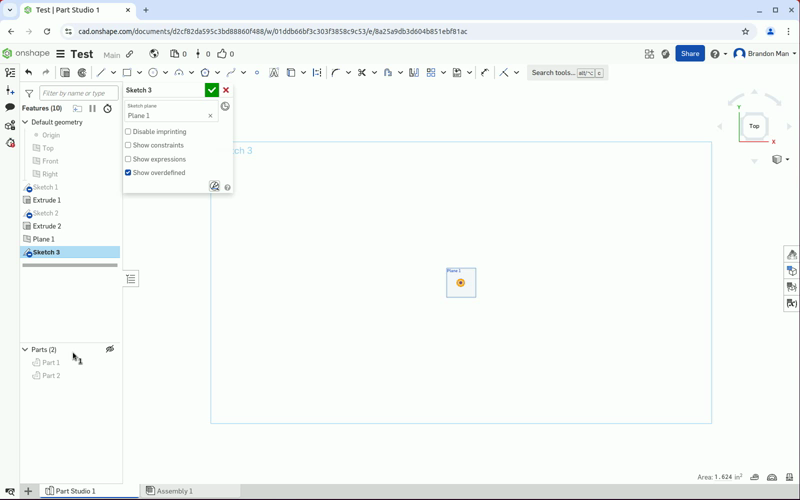
key(shift+y)
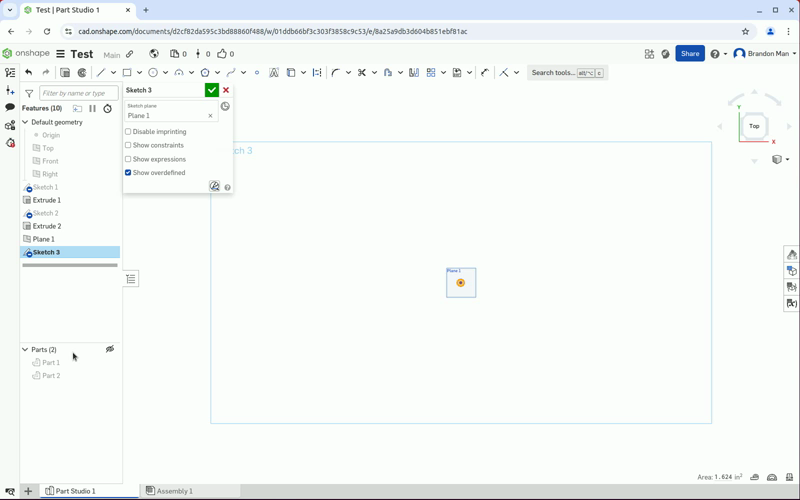
key(shift+e)
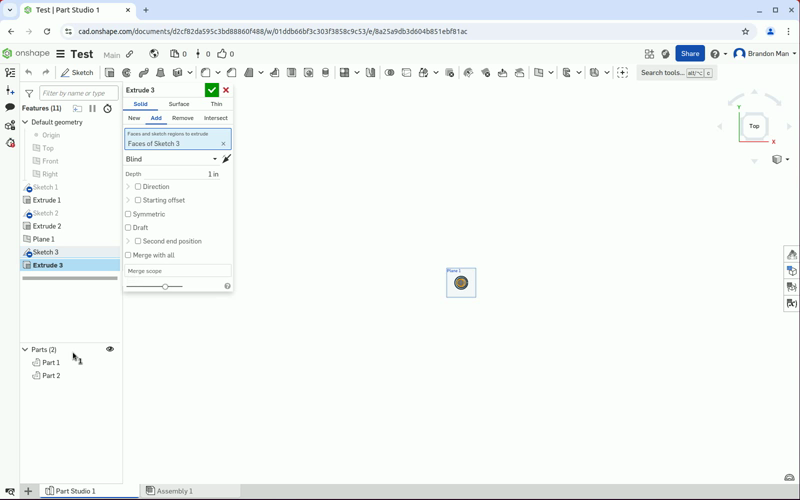
mouse_move(143, 106)
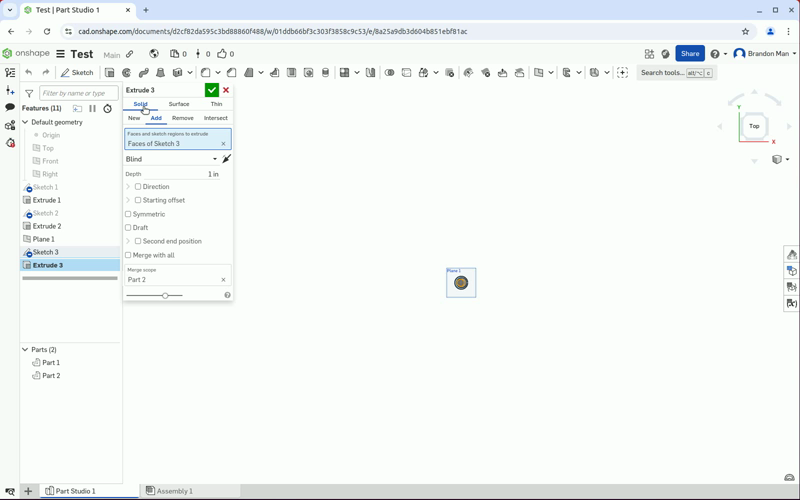
click(143, 106)
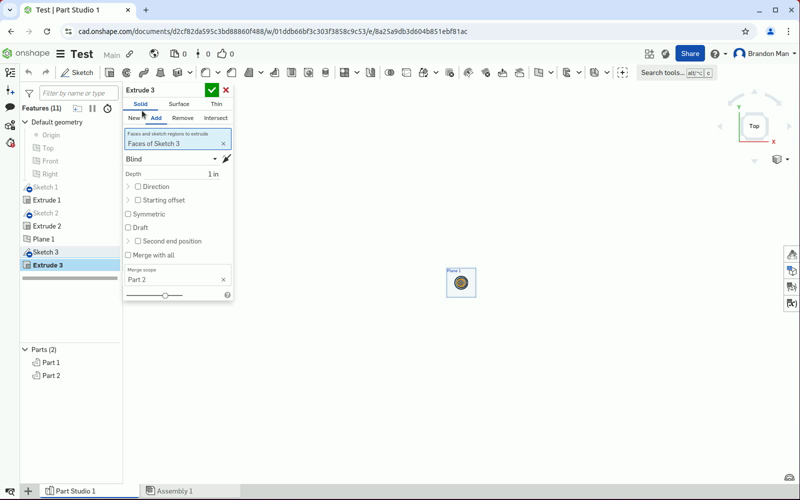
mouse_move(137, 120)
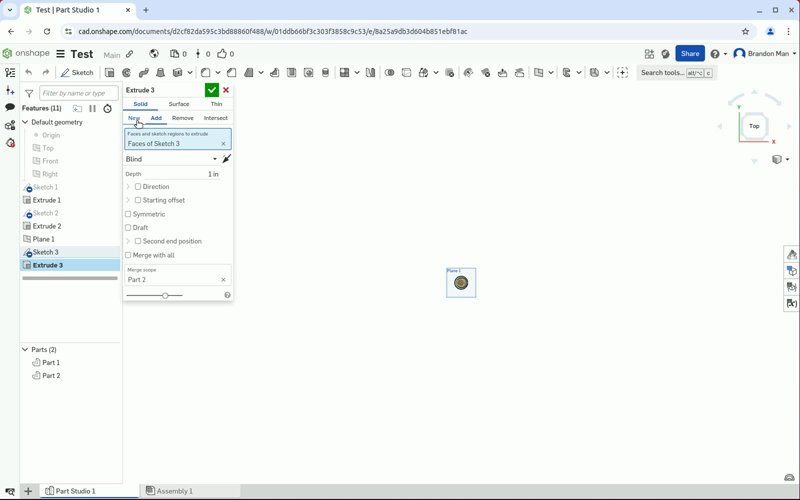
click(137, 120)
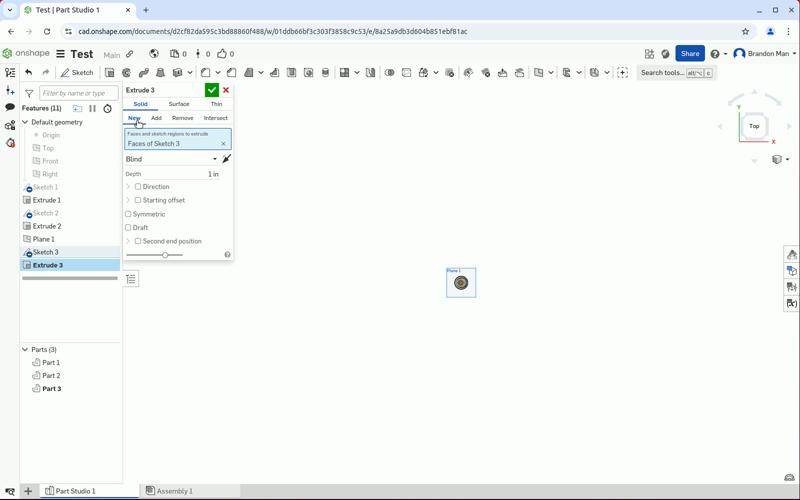
key(tab, 4)
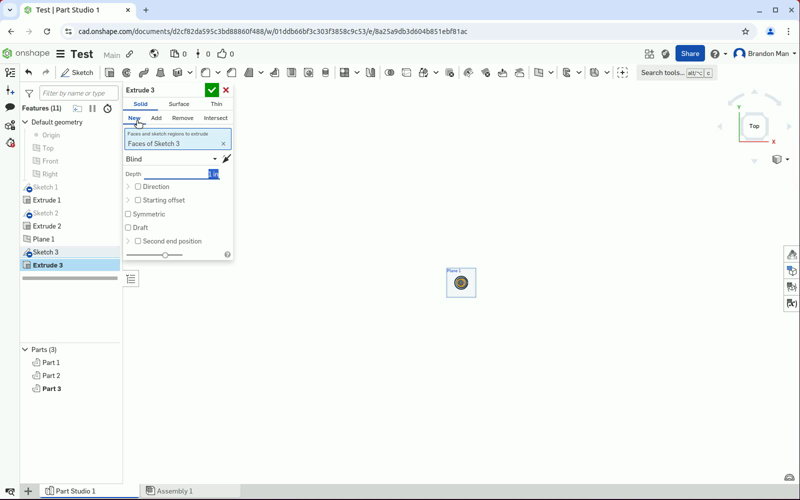
text(7.703)
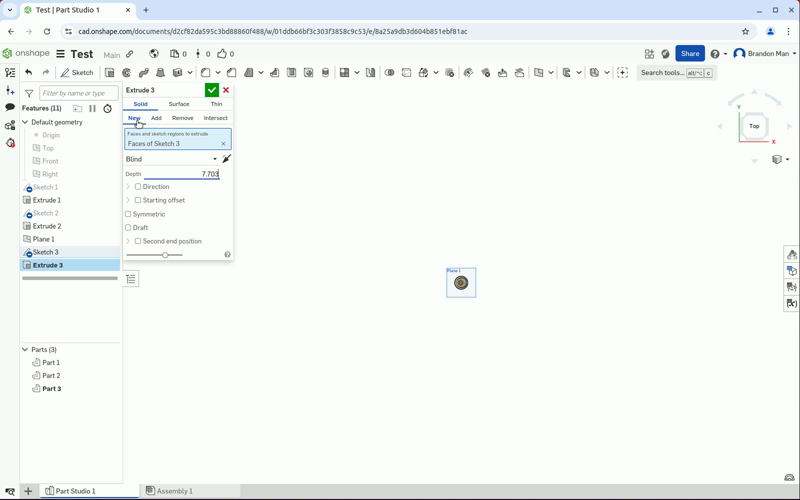
key(enter)
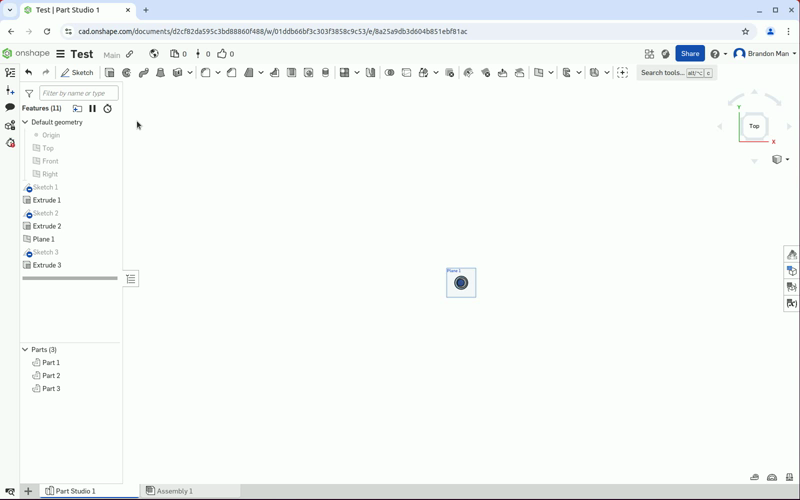
key(shift+h)
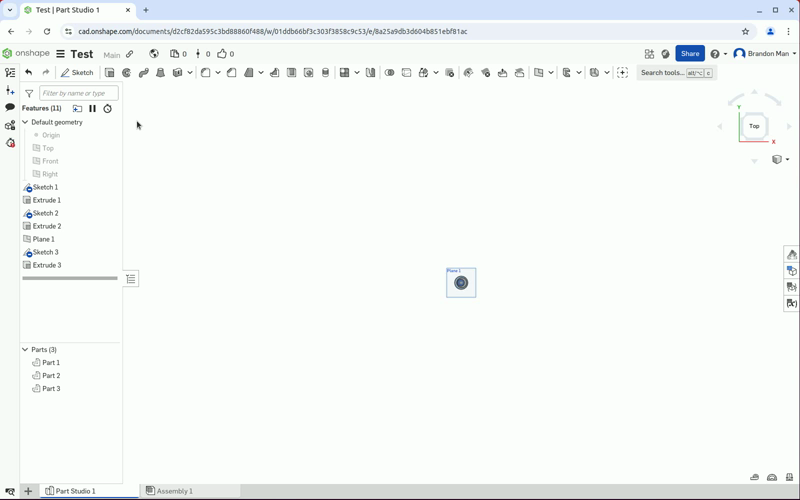
key(shift+h)
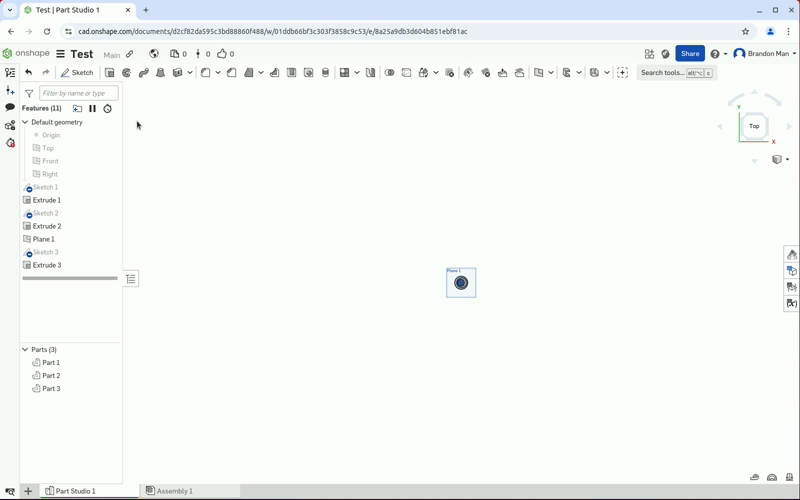
mouse_move(73, 189)
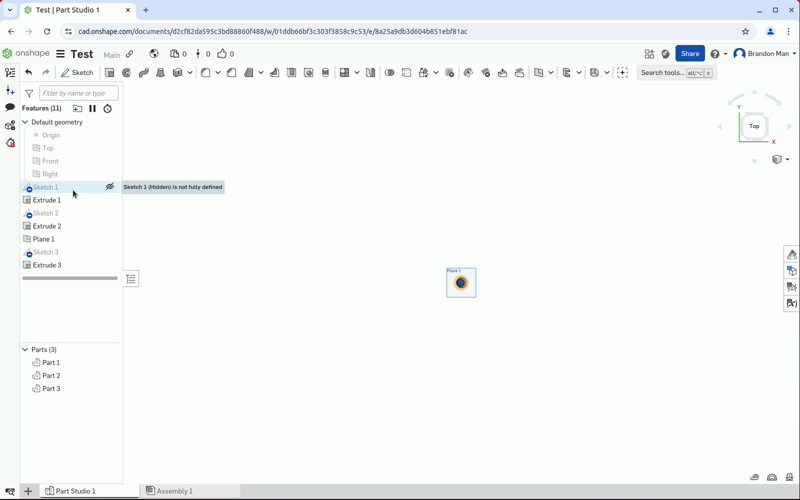
click(73, 189)
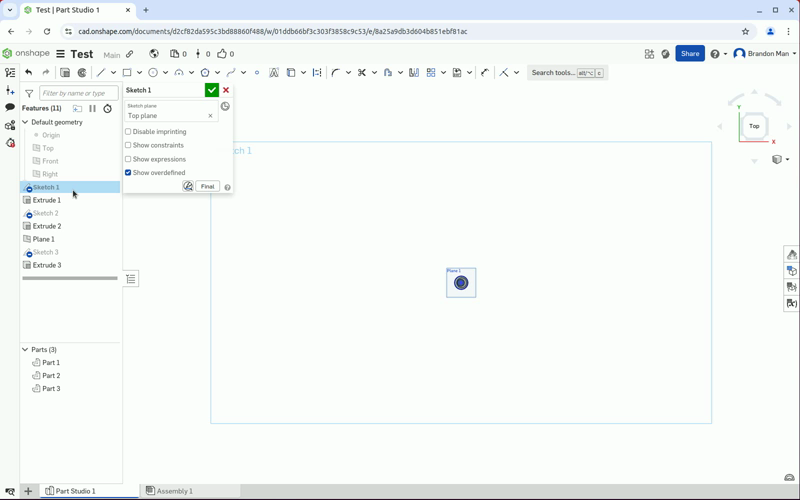
mouse_move(229, 92)
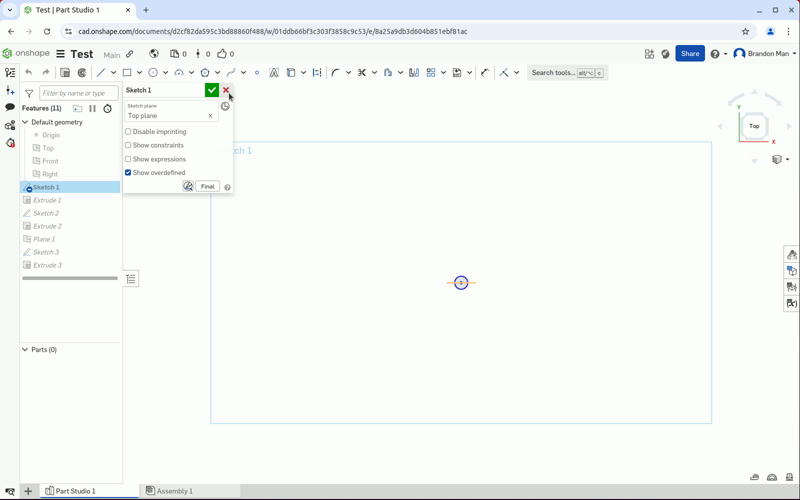
click(229, 92)
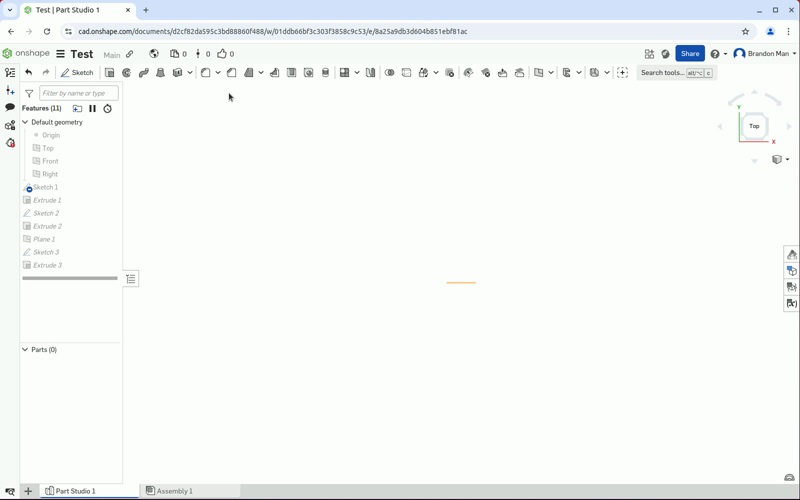
mouse_move(541, 75)
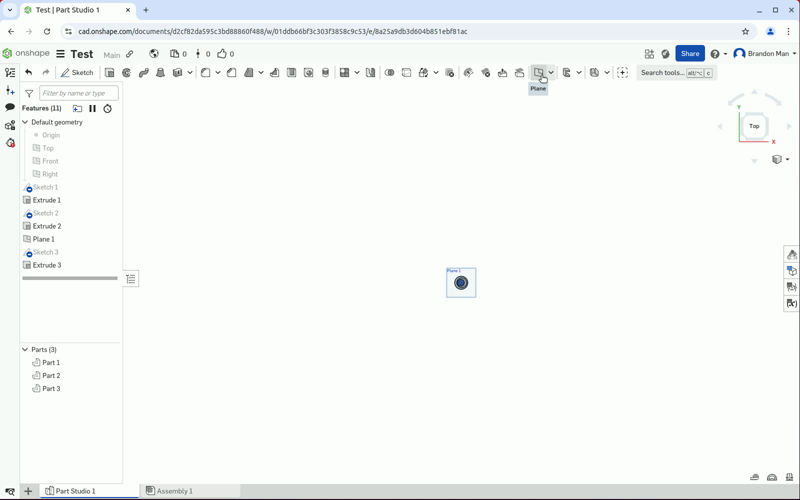
click(541, 75)
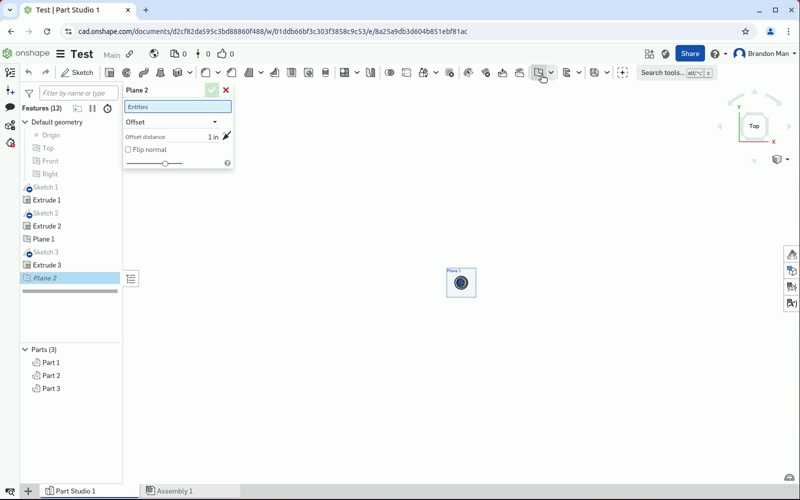
mouse_move(73, 150)
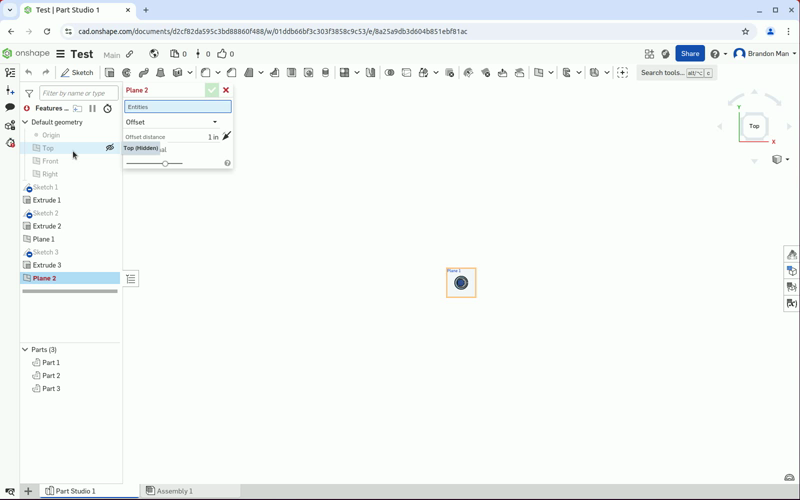
click(73, 150)
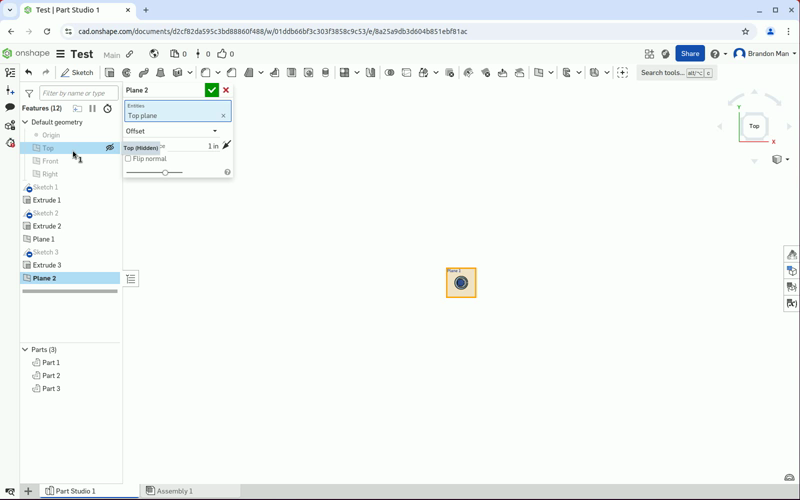
key(tab, 2)
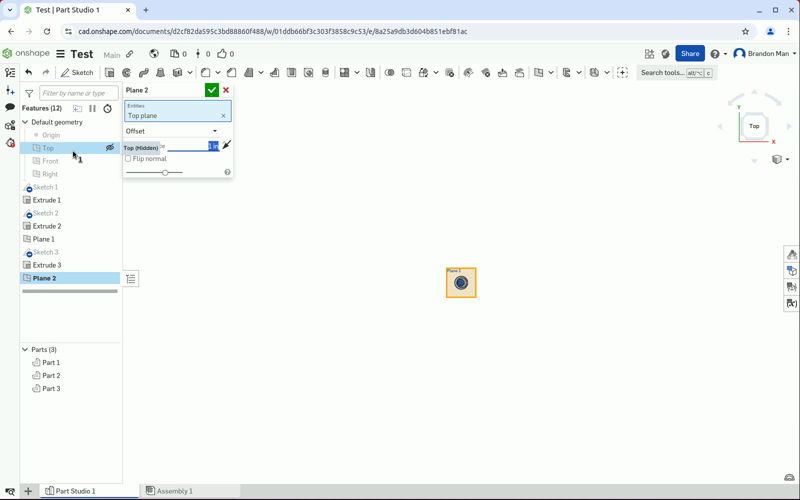
text(16.607)
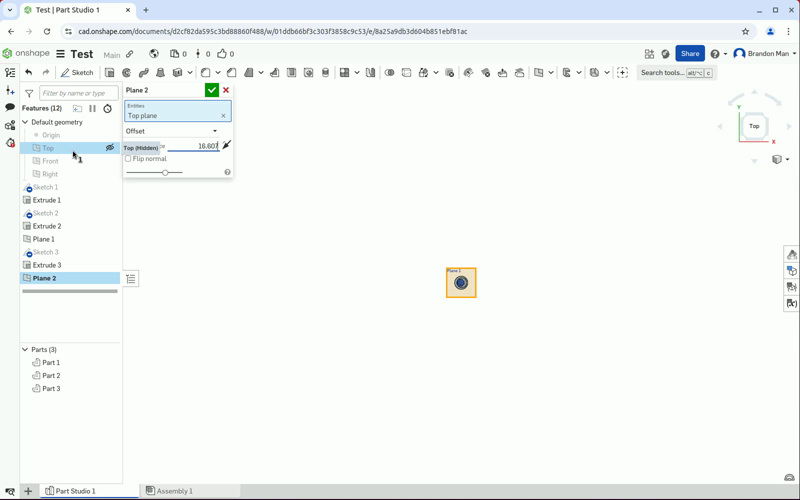
key(enter, 2)
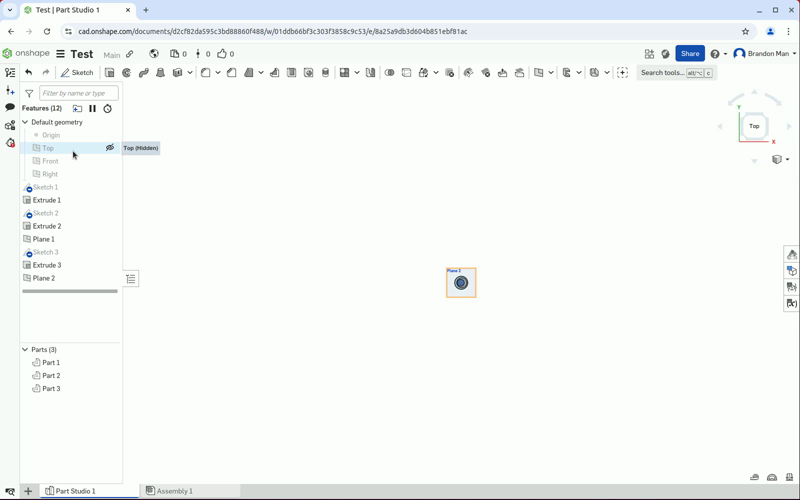
key(shift+s)
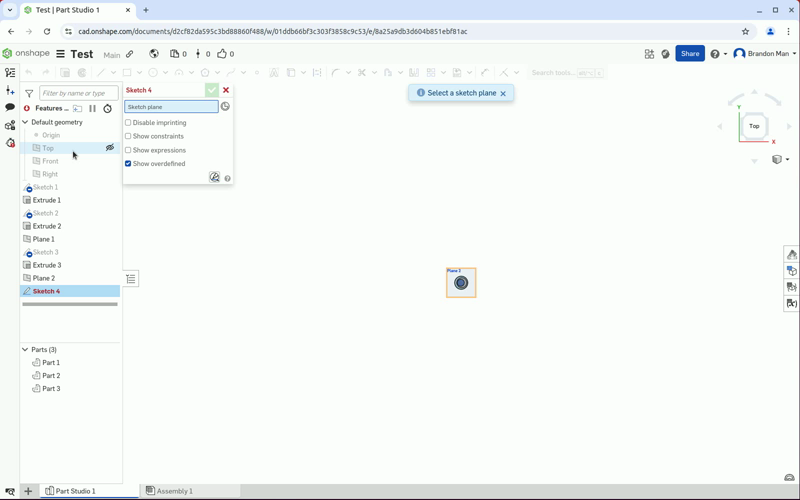
mouse_move(73, 280)
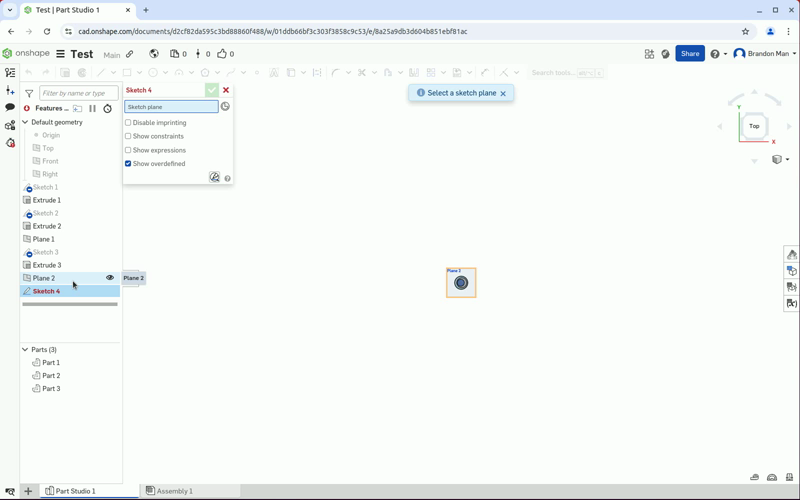
click(73, 280)
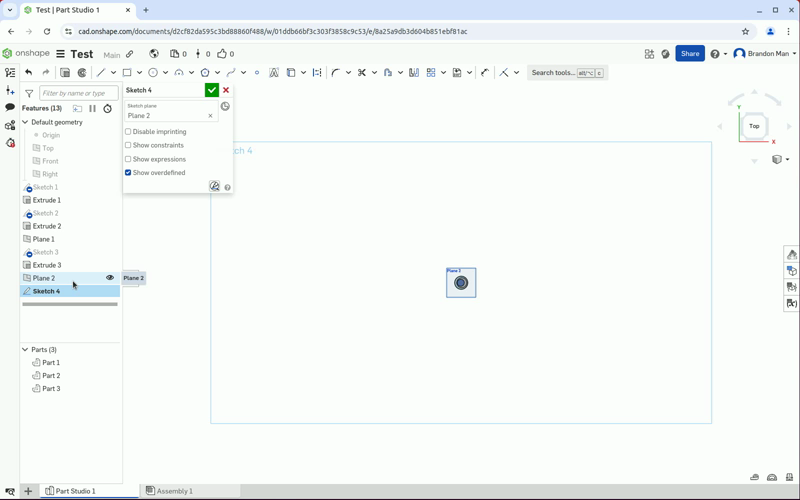
mouse_move(73, 352)
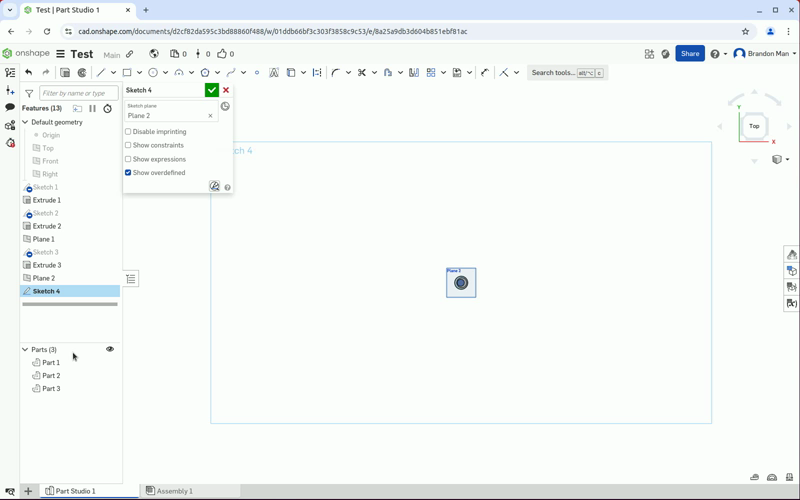
key(y)
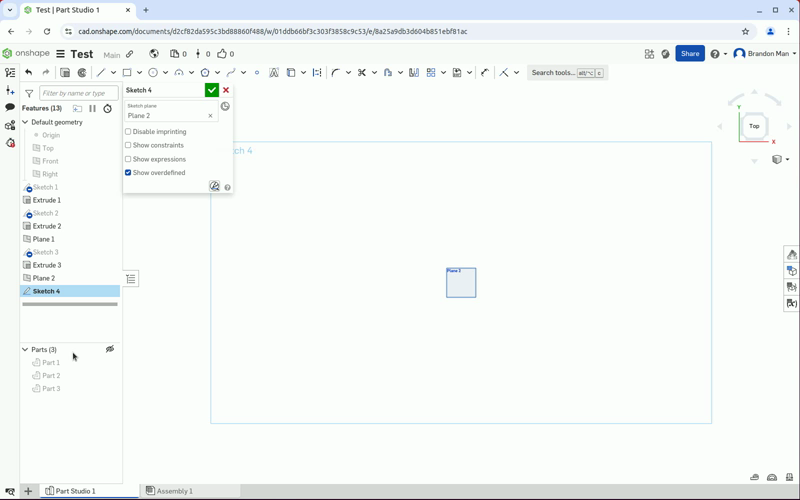
key(l)
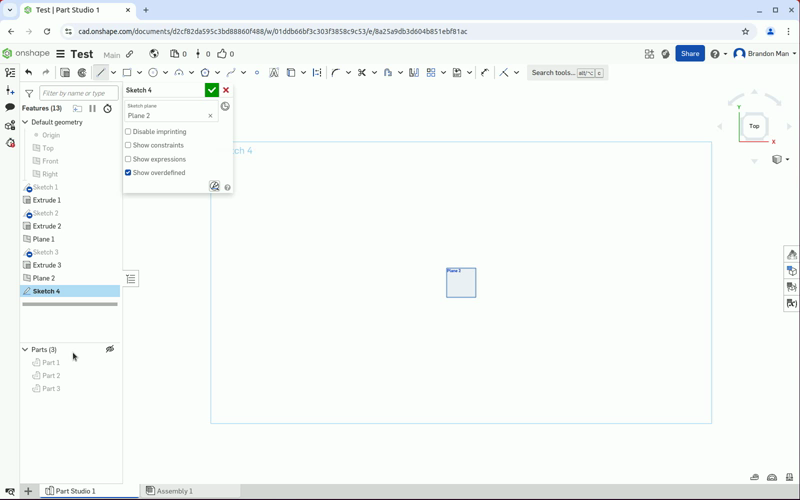
key_down(shift)
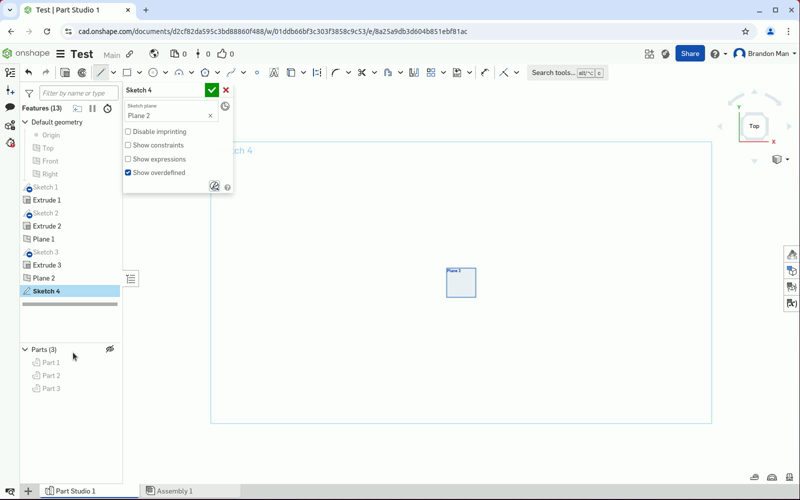
mouse_move(459, 284)
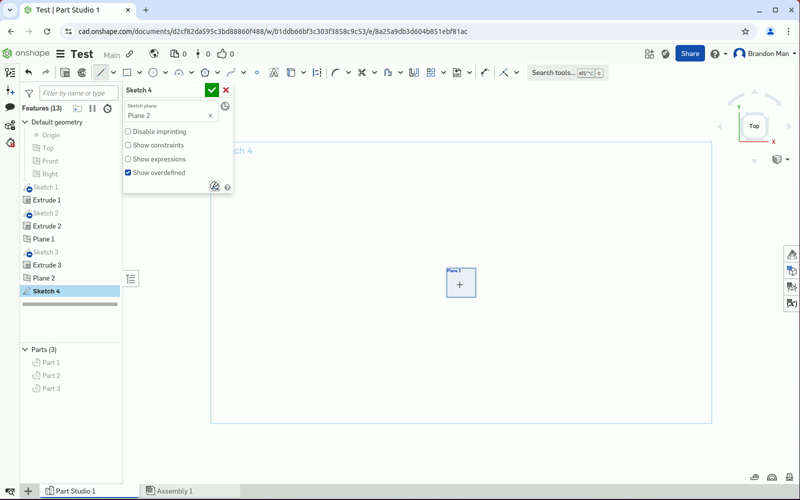
click(459, 284)
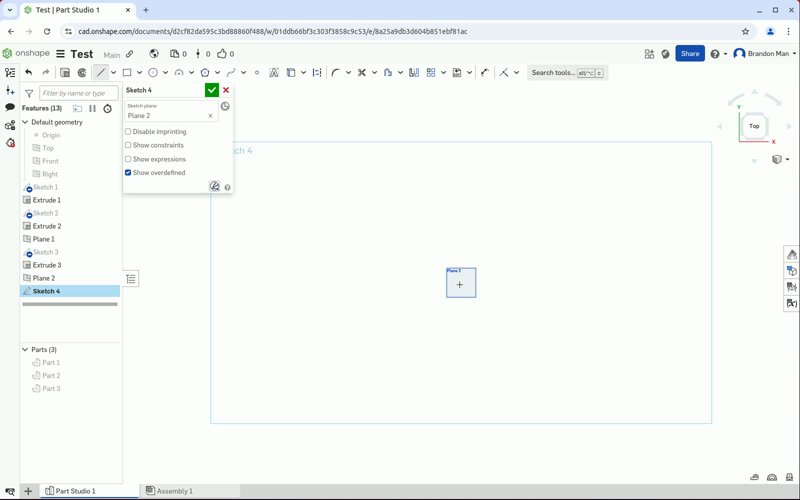
key_up(shift)
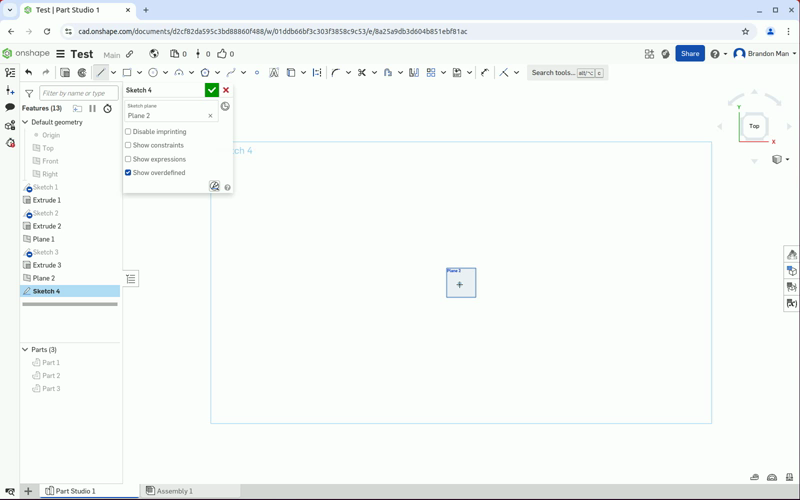
key_down(shift)
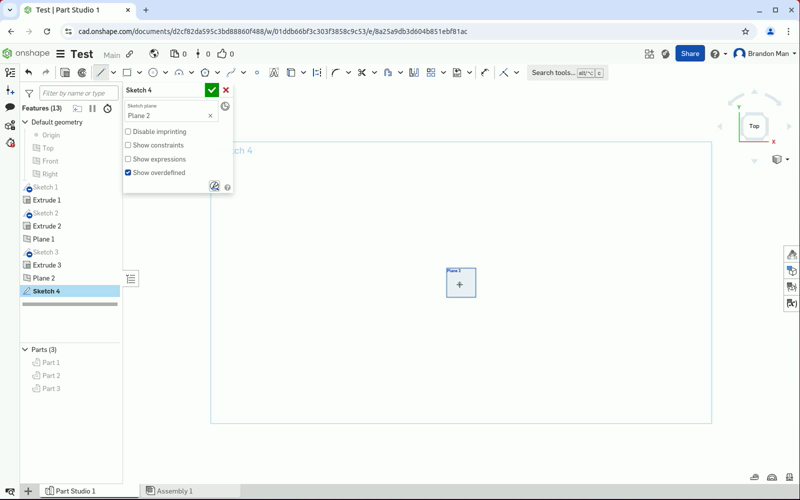
mouse_move(489, 284)
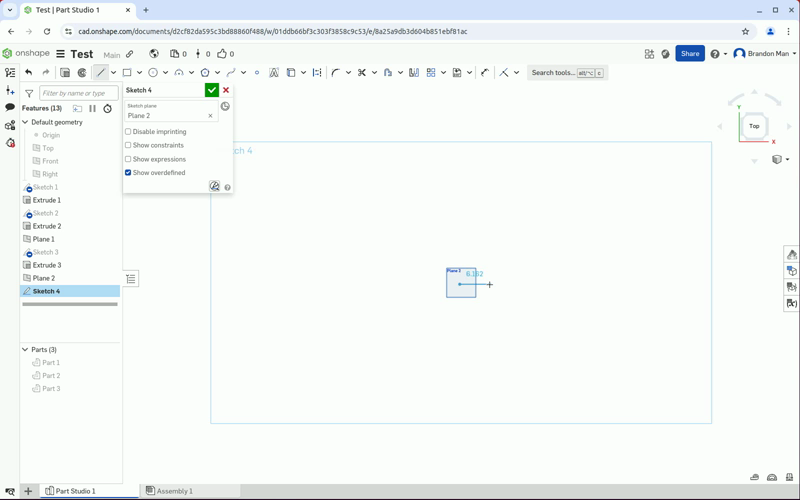
mouse_move(464, 284)
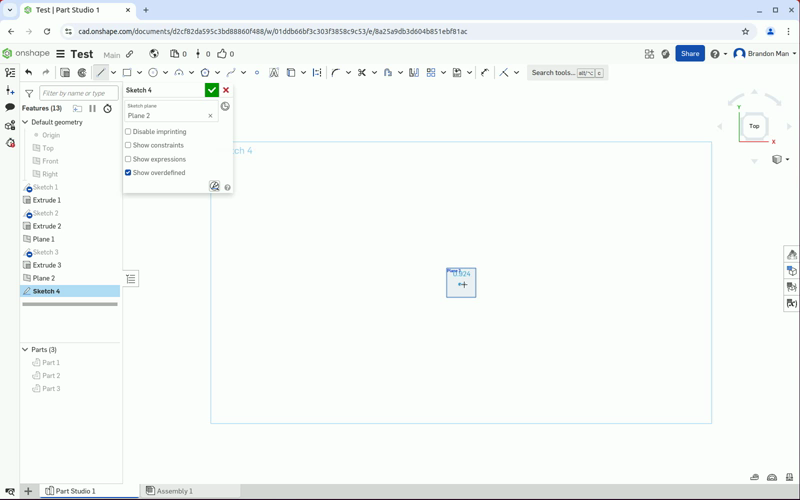
scroll(6)
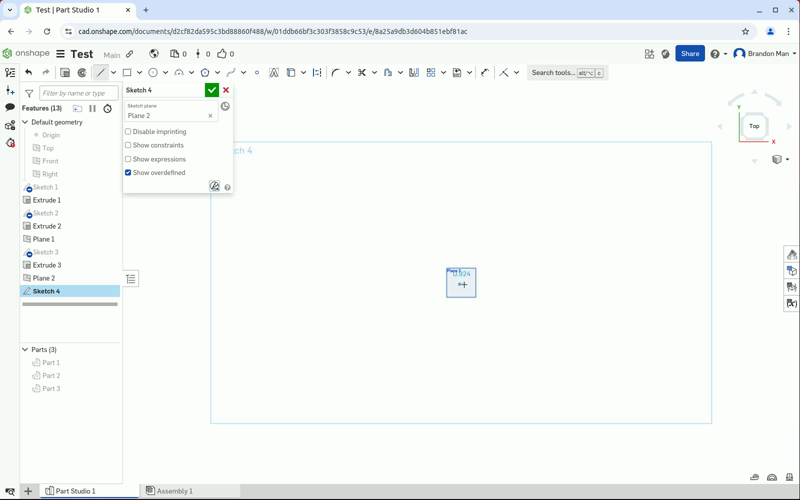
scroll(6)
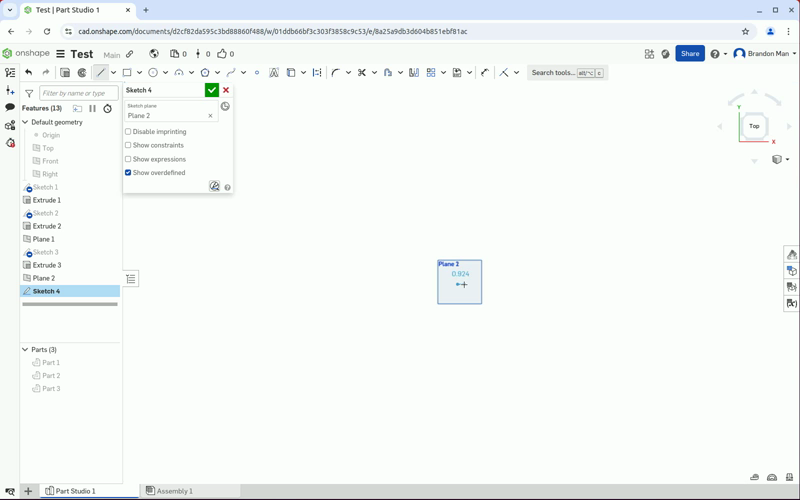
scroll(6)
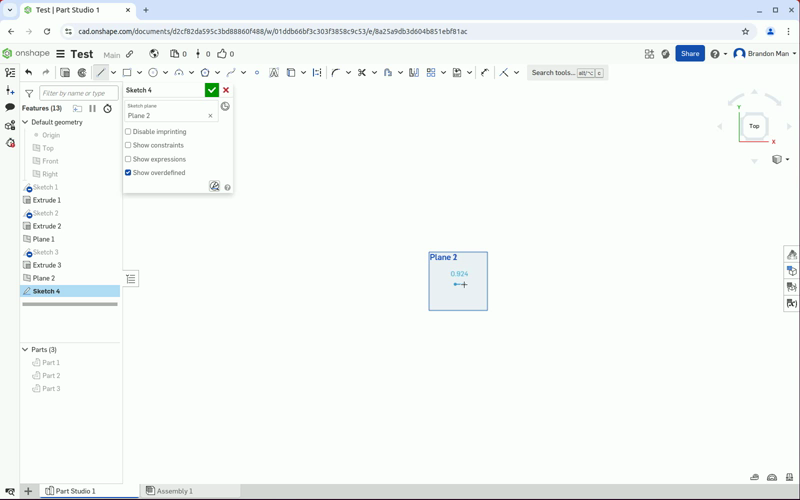
scroll(6)
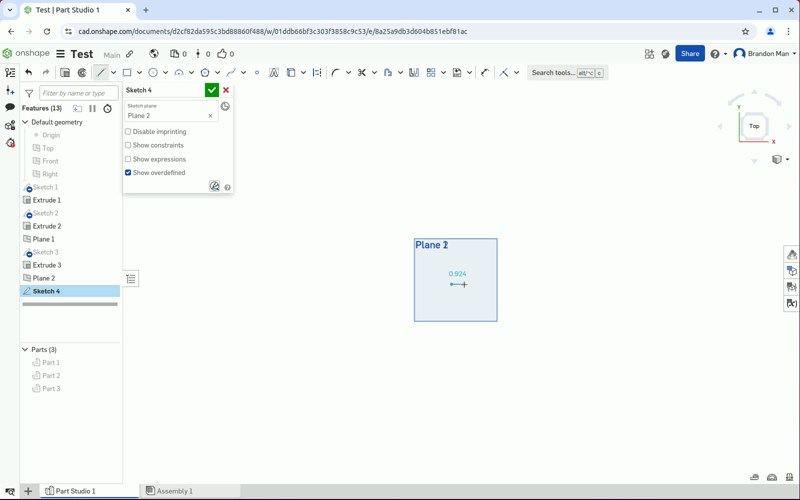
scroll(6)
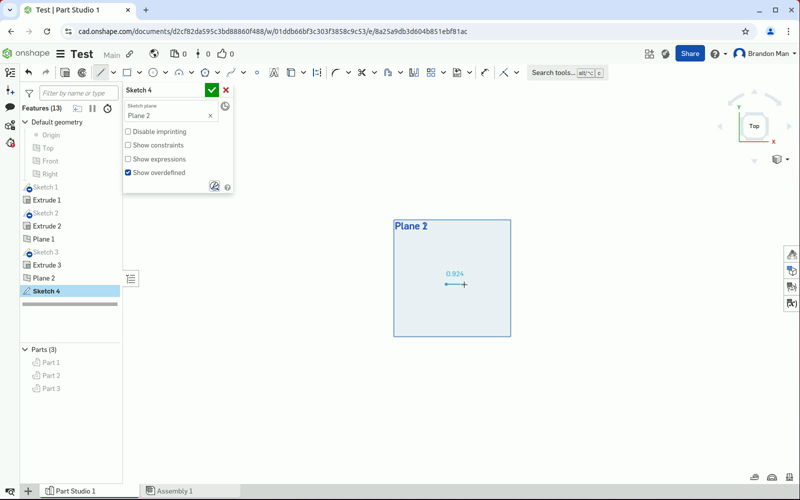
scroll(6)
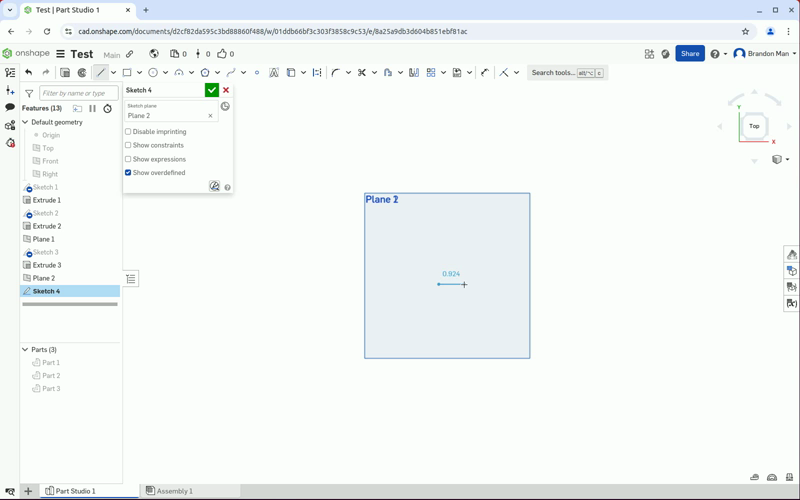
scroll(6)
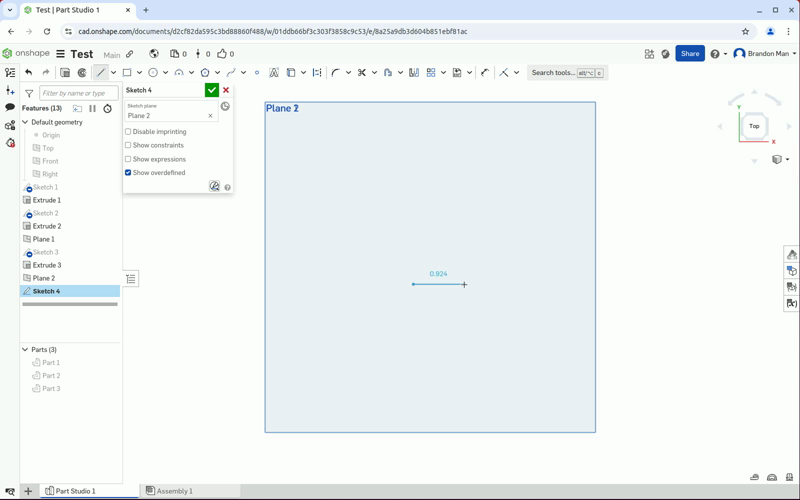
click(464, 284)
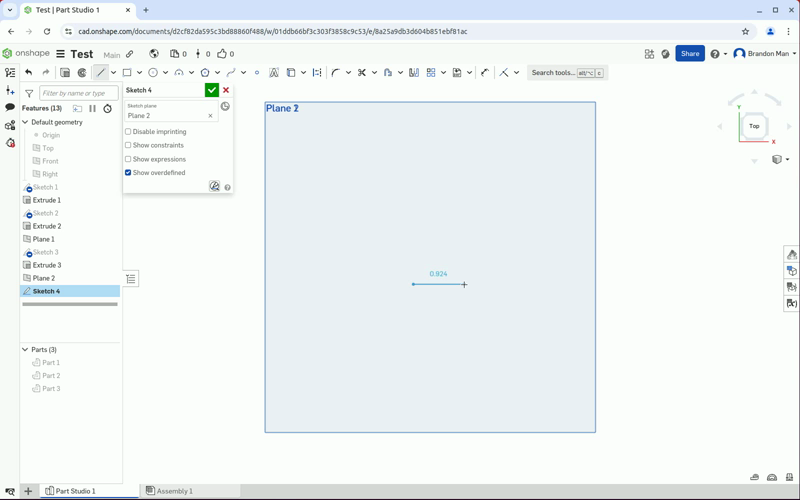
scroll(-6)
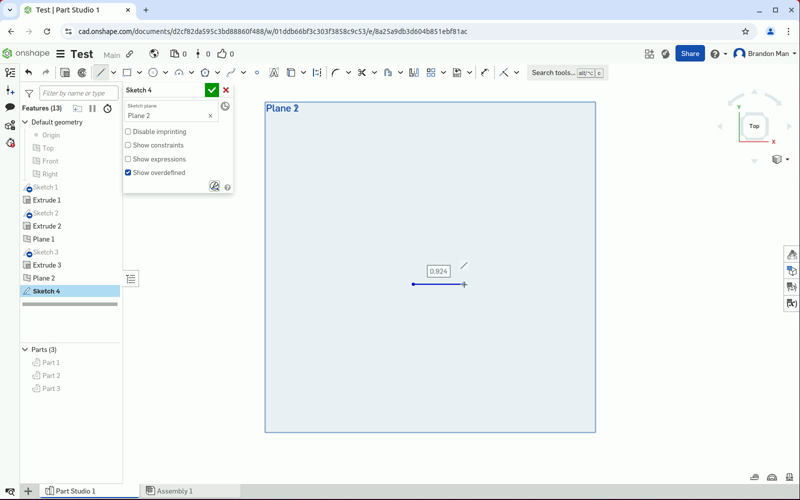
scroll(-6)
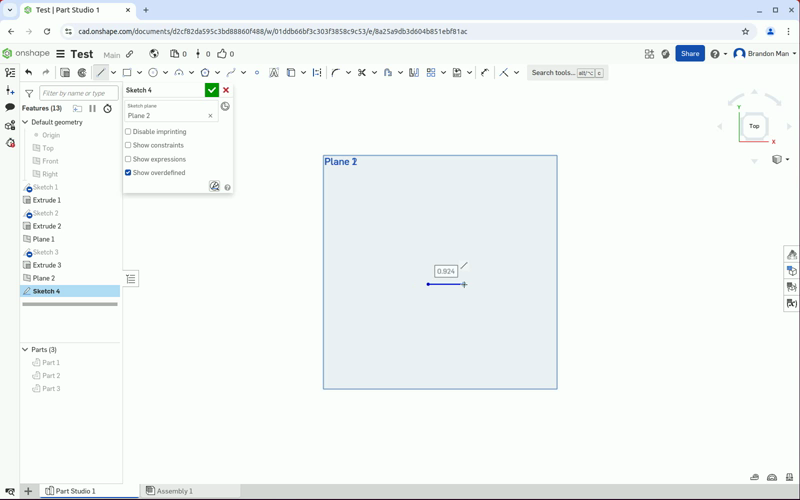
scroll(-6)
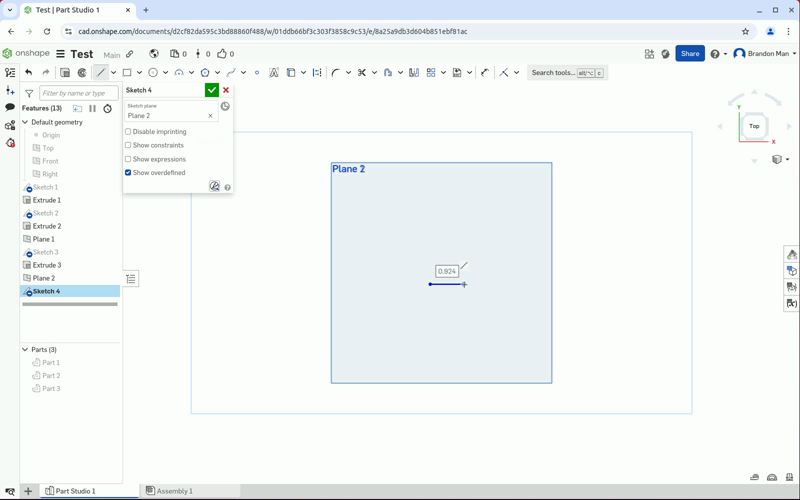
scroll(-6)
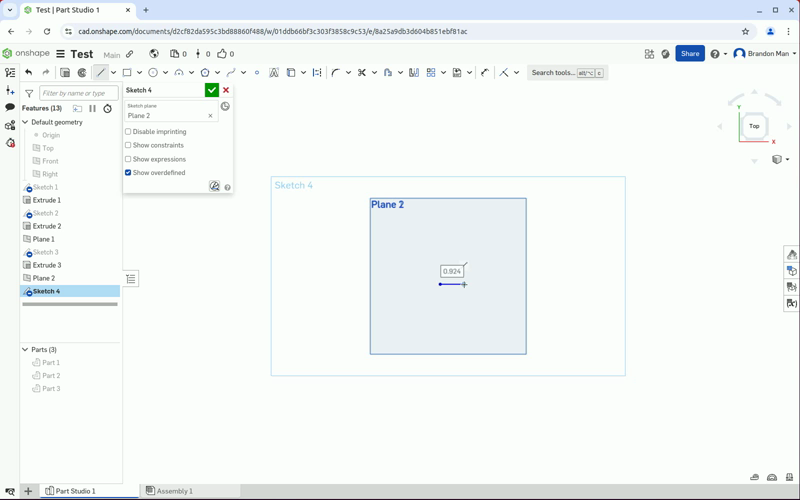
scroll(-6)
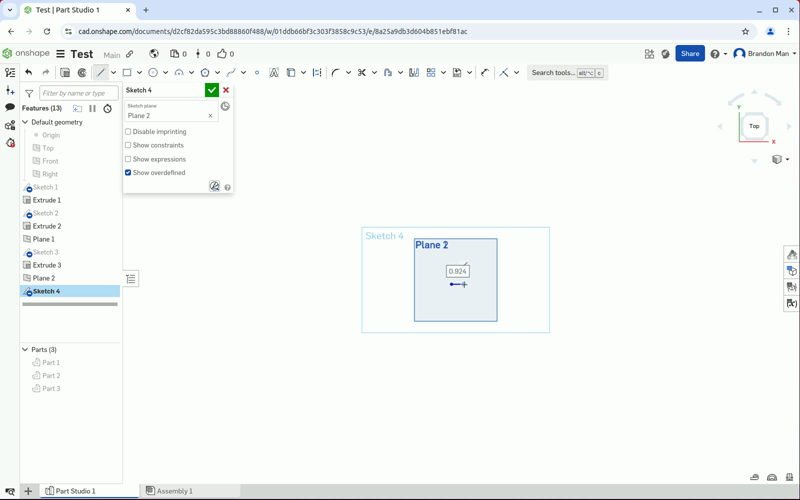
scroll(-6)
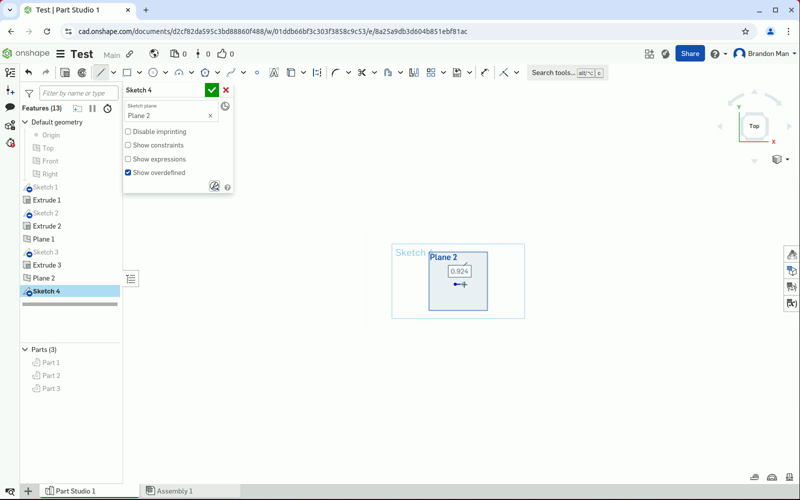
scroll(-6)
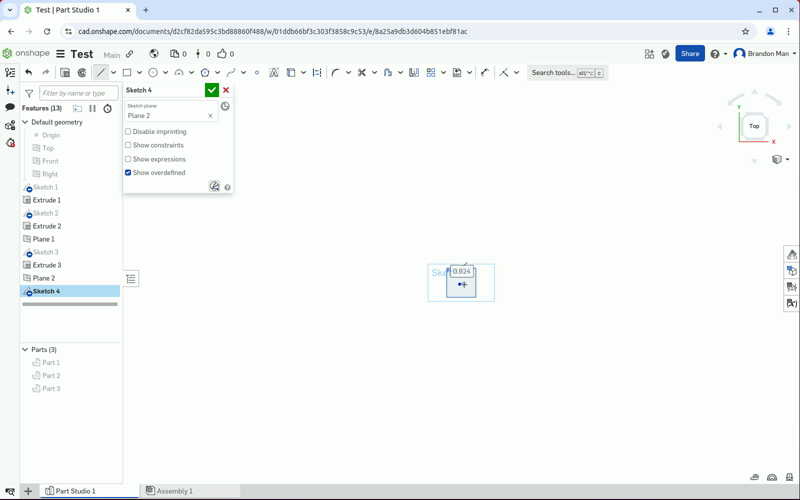
key_up(shift)
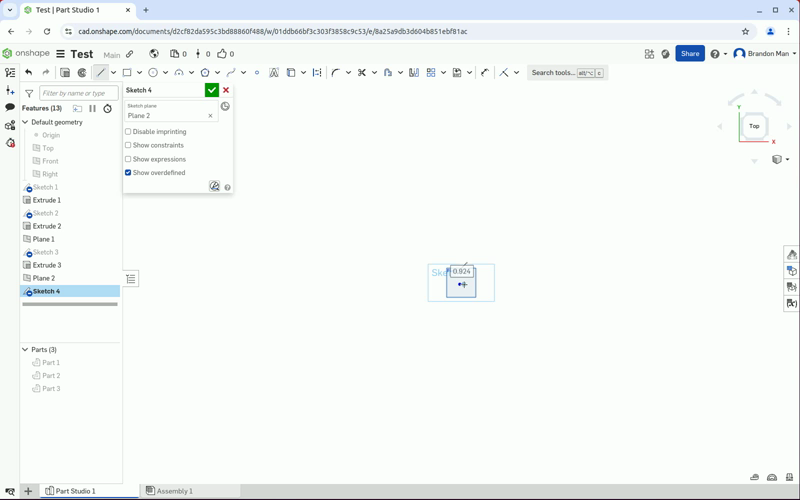
key_down(shift)
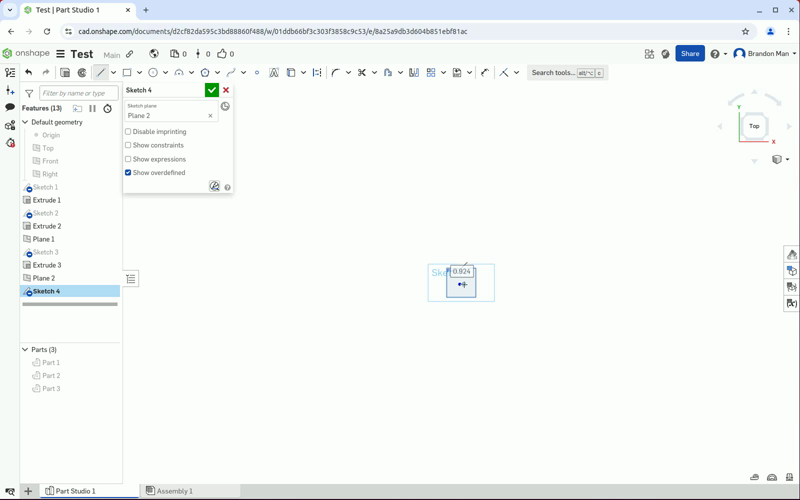
mouse_move(494, 284)
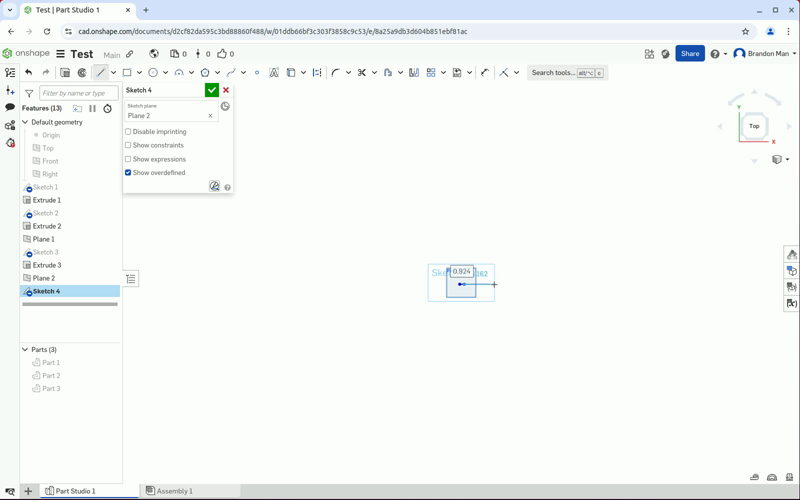
mouse_move(464, 279)
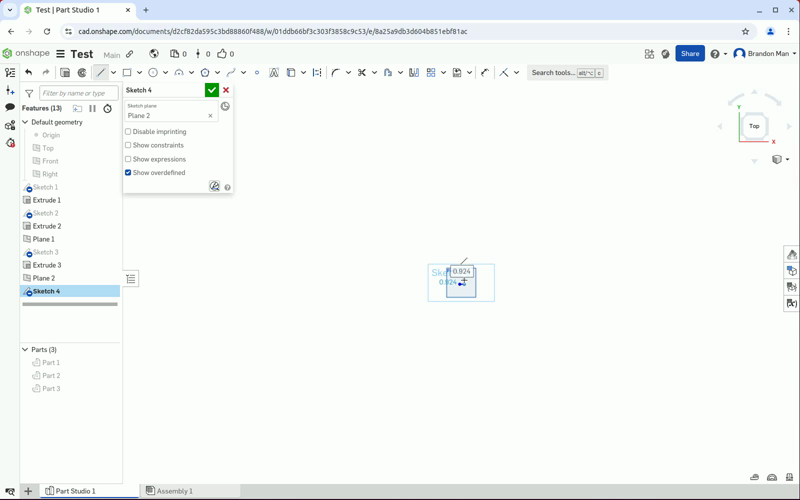
scroll(6)
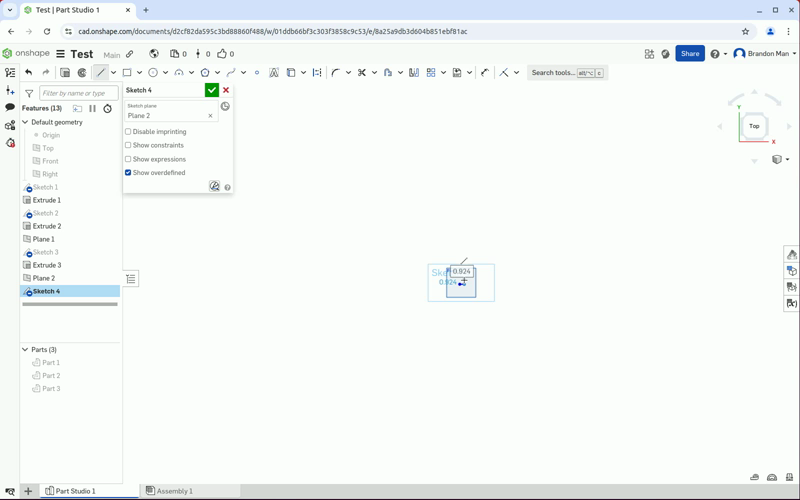
scroll(6)
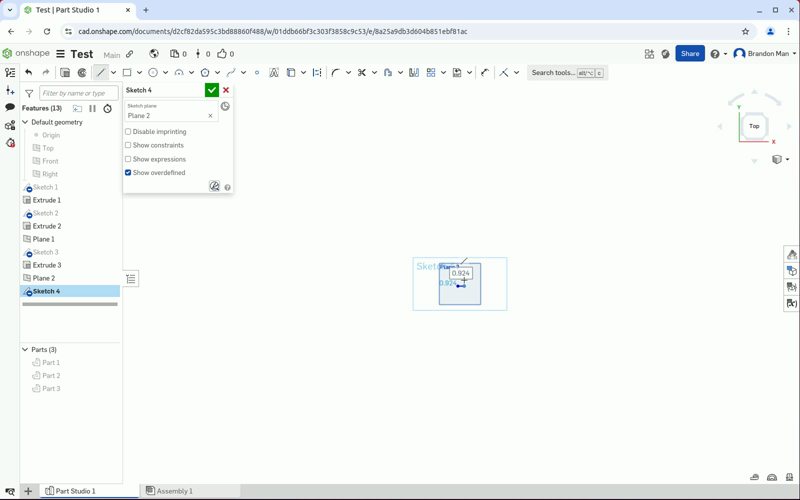
scroll(6)
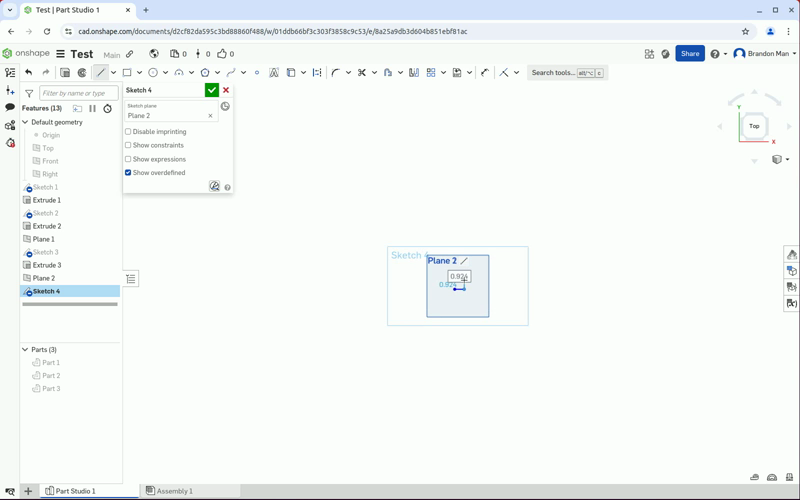
scroll(6)
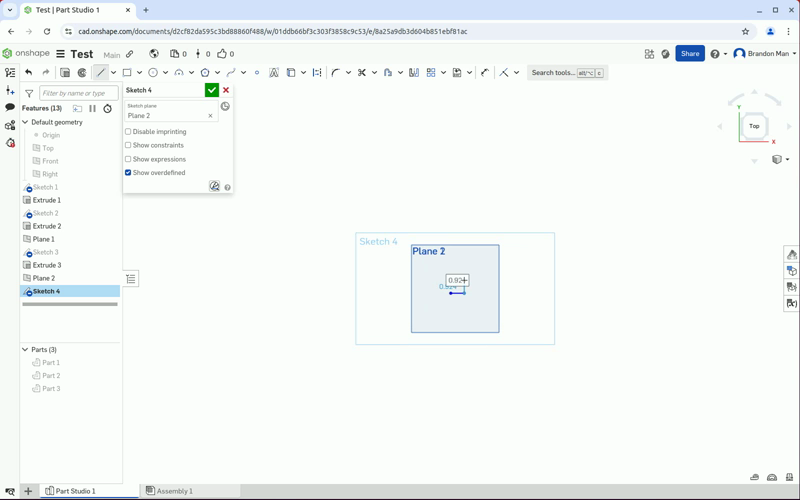
scroll(6)
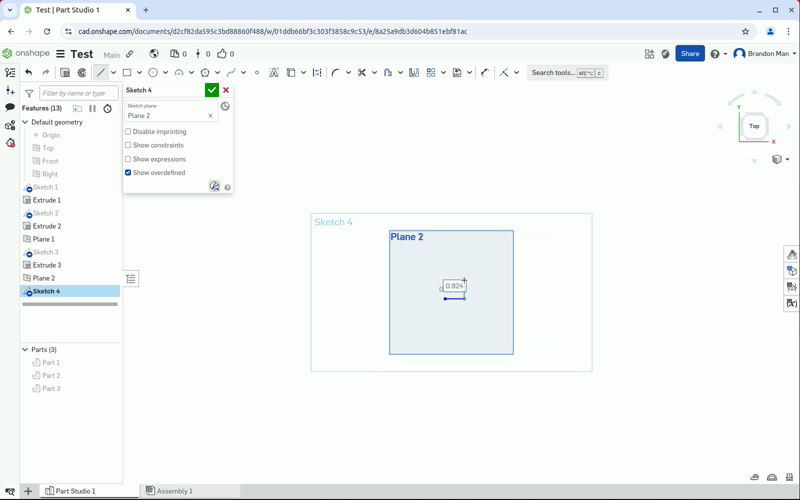
scroll(6)
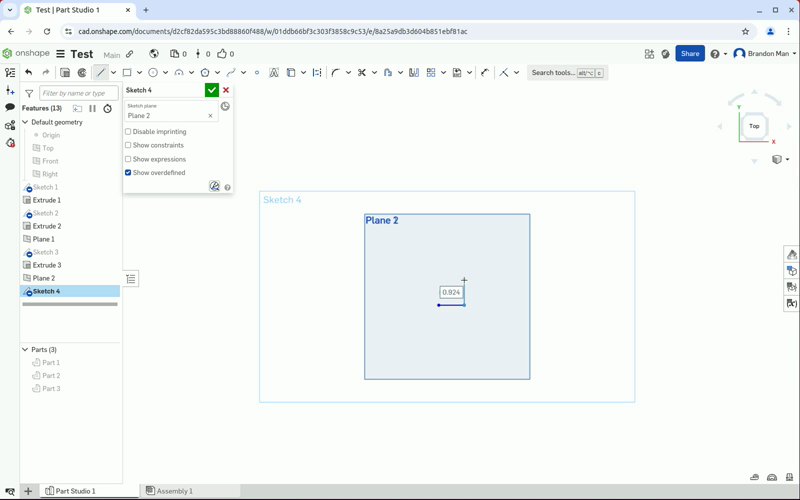
scroll(6)
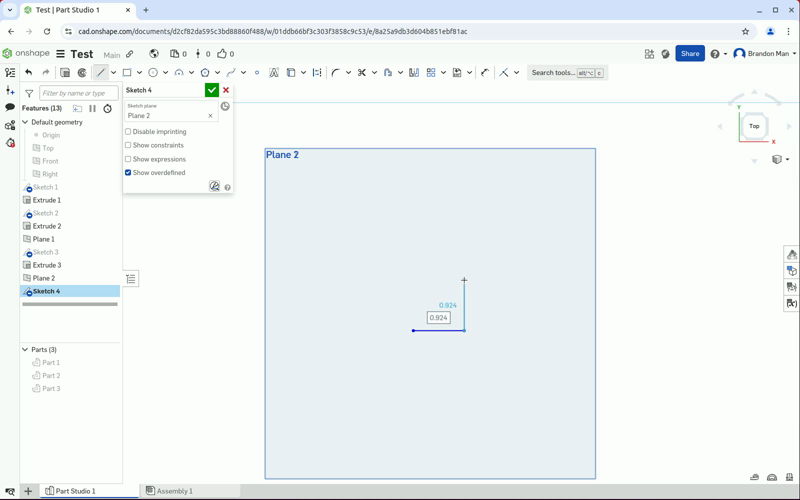
click(464, 279)
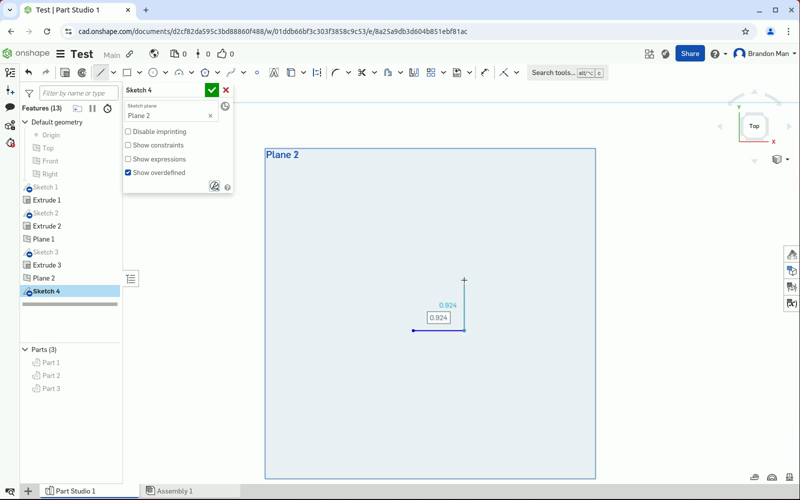
scroll(-6)
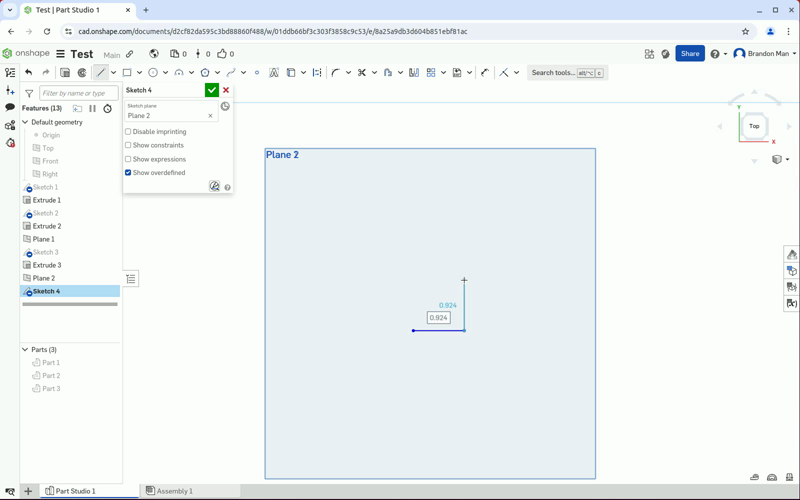
scroll(-6)
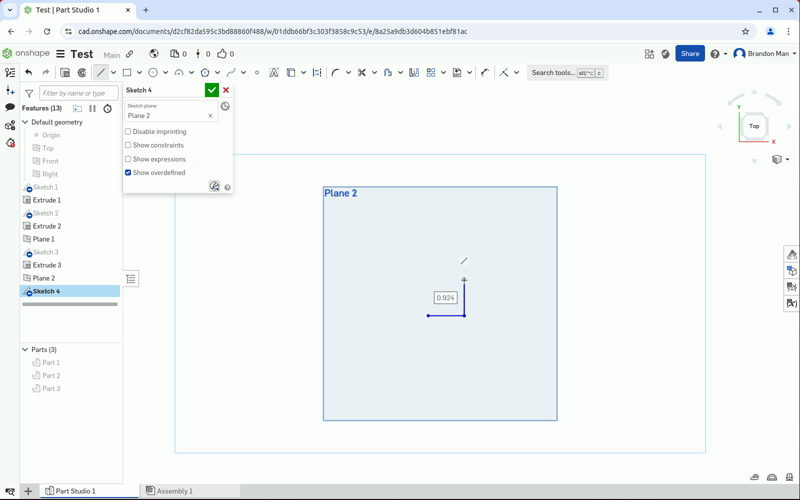
scroll(-6)
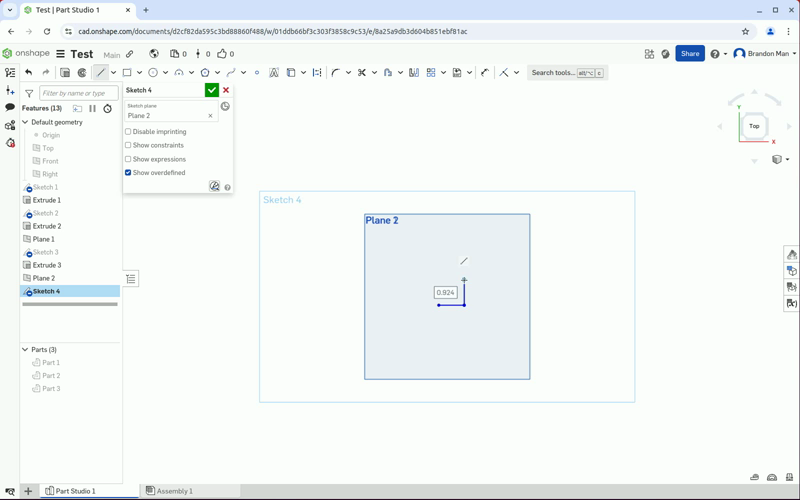
scroll(-6)
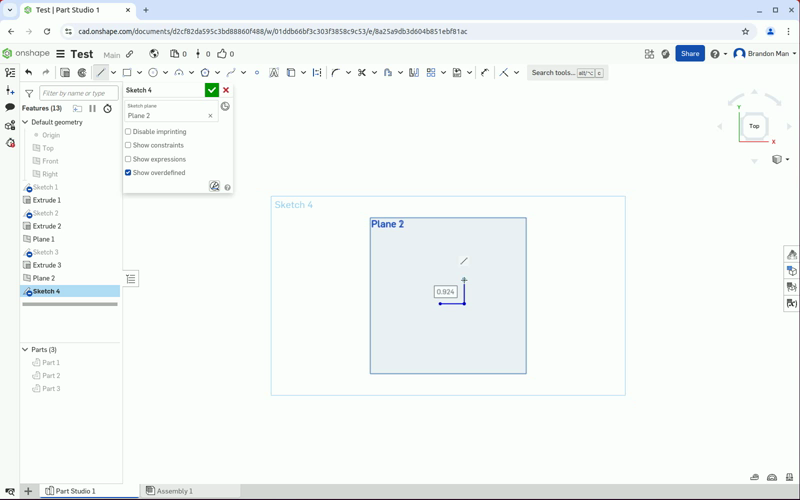
scroll(-6)
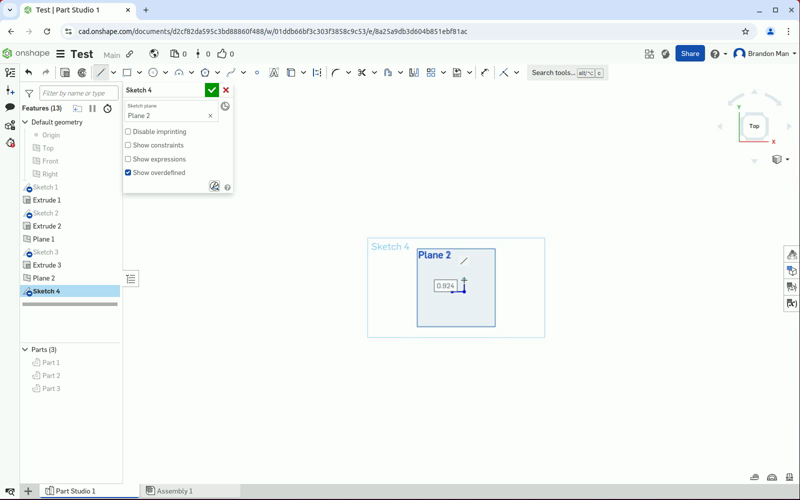
scroll(-6)
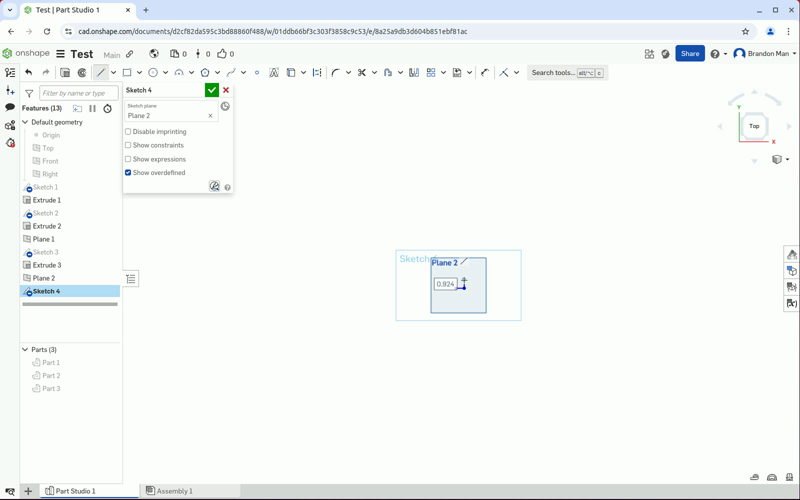
scroll(-6)
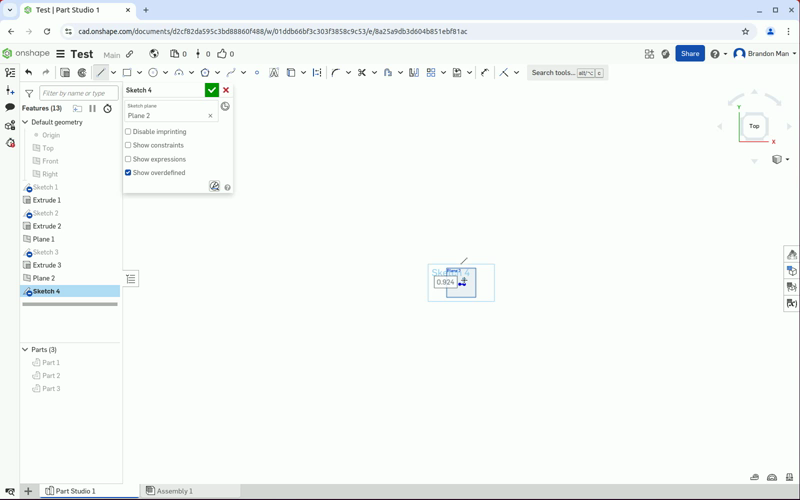
key_up(shift)
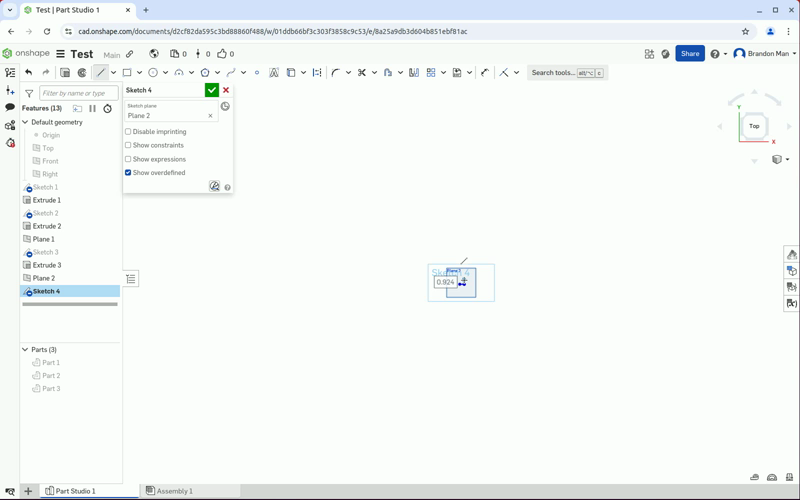
key_down(shift)
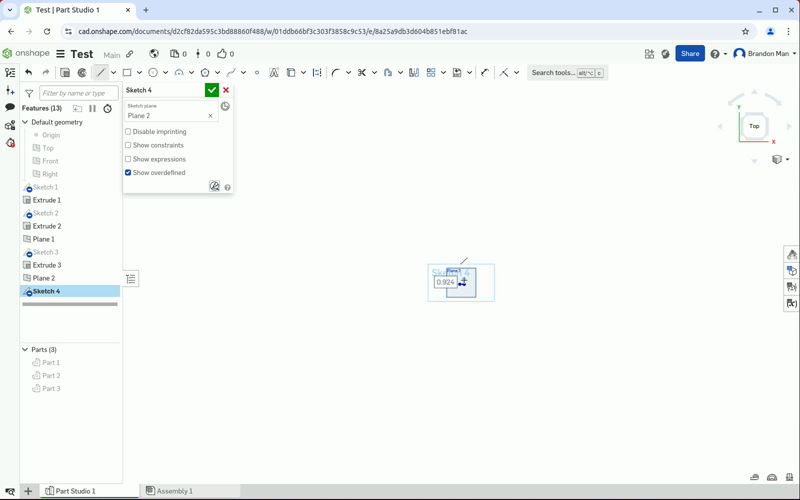
mouse_move(494, 279)
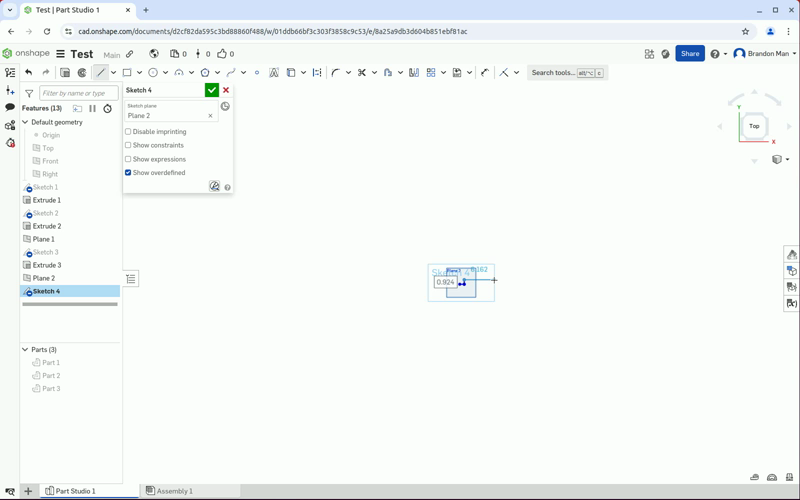
mouse_move(459, 279)
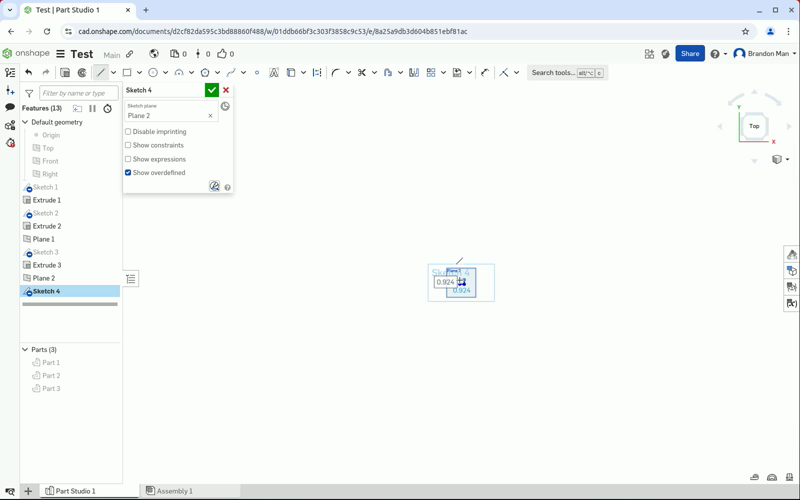
scroll(6)
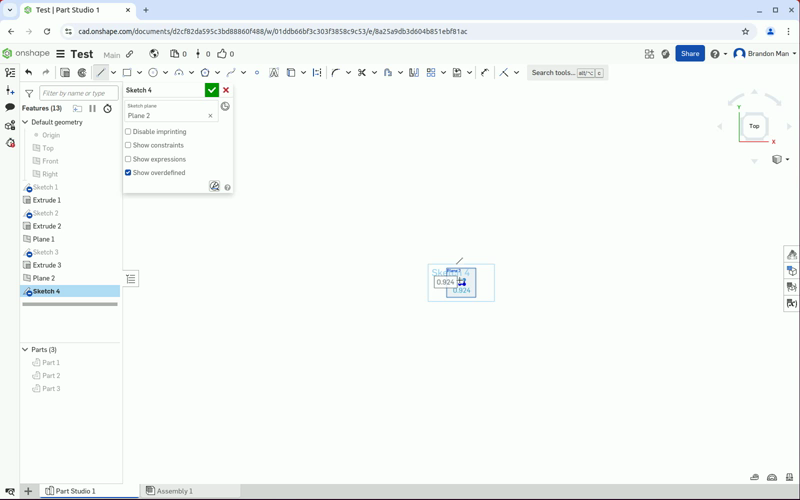
scroll(6)
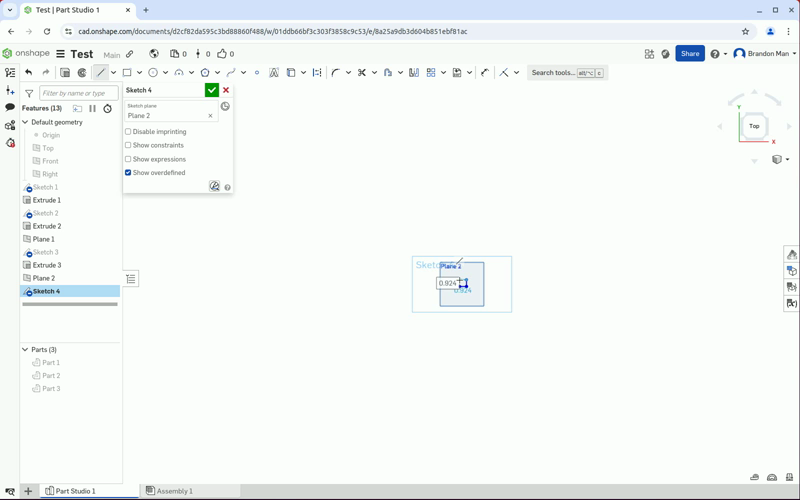
scroll(6)
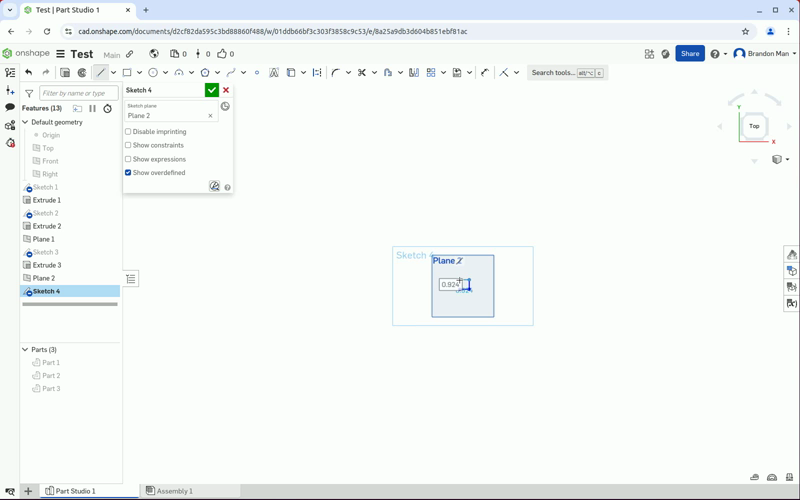
scroll(6)
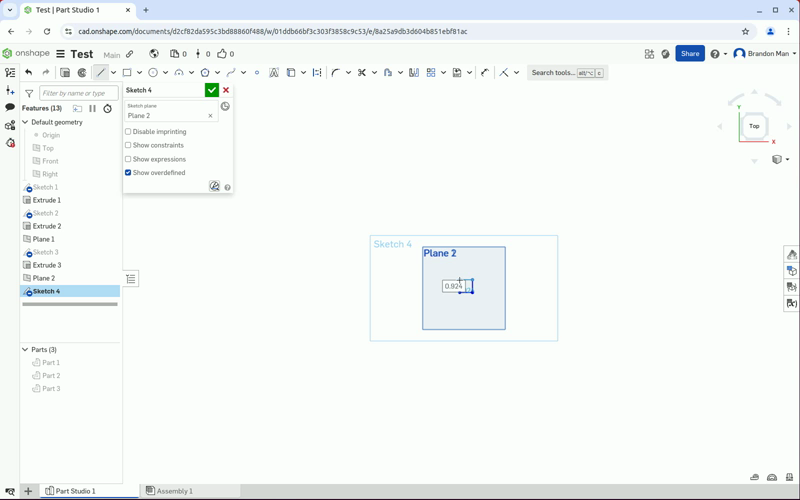
scroll(6)
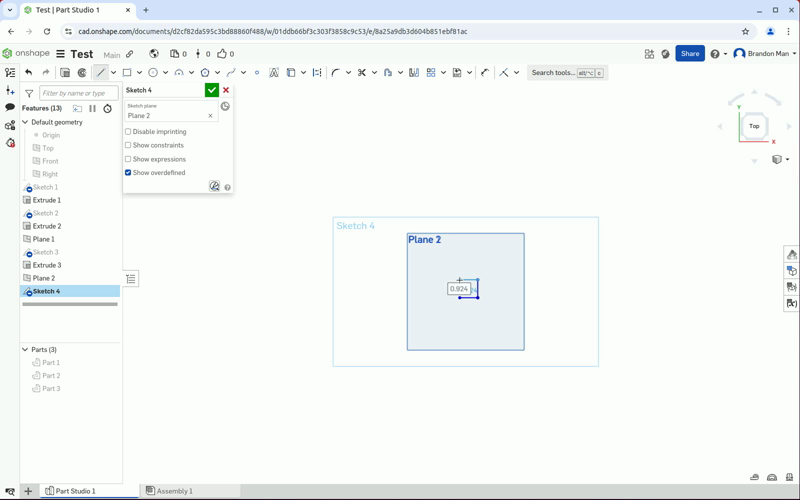
scroll(6)
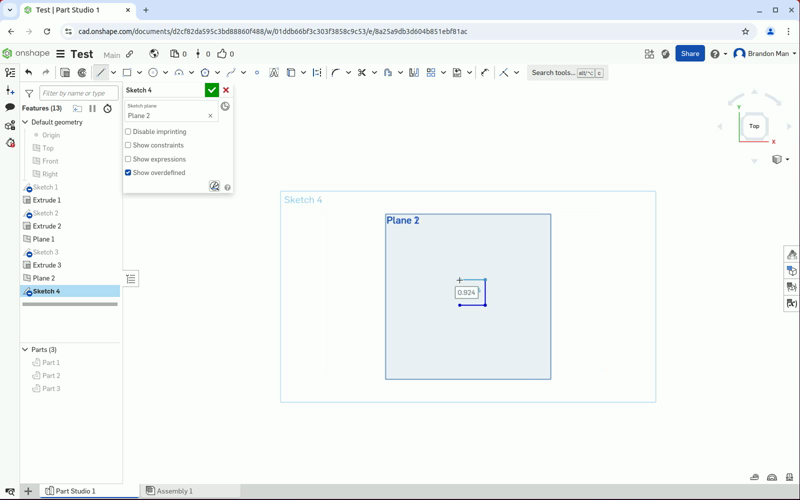
scroll(6)
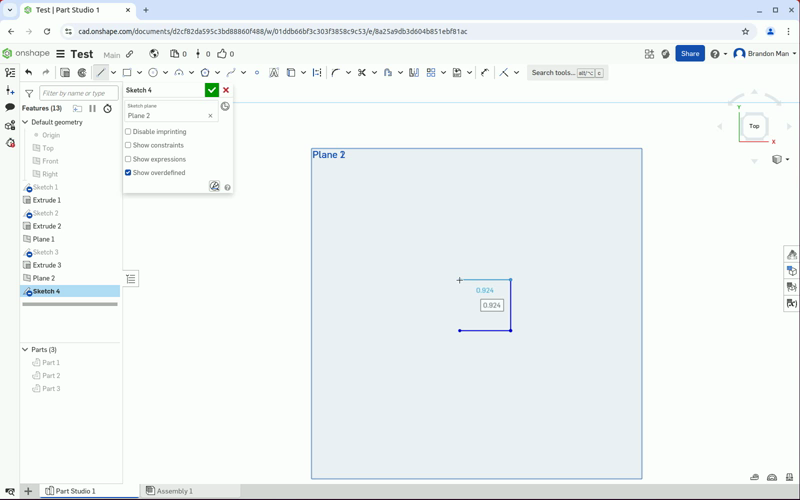
click(459, 279)
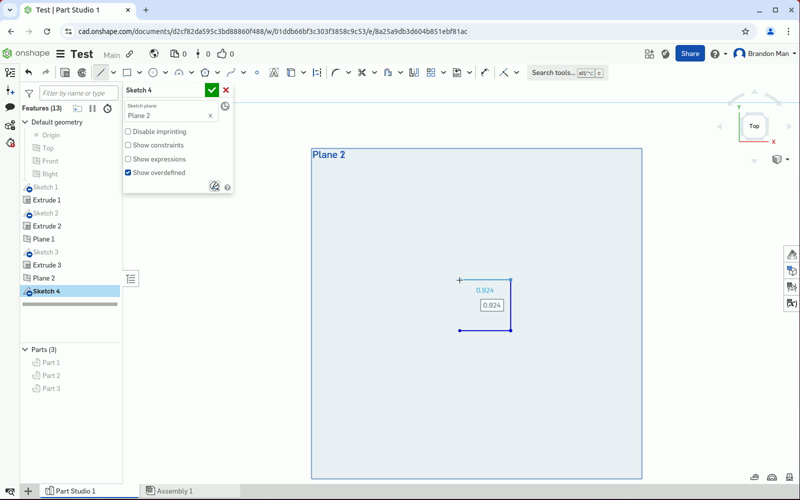
scroll(-6)
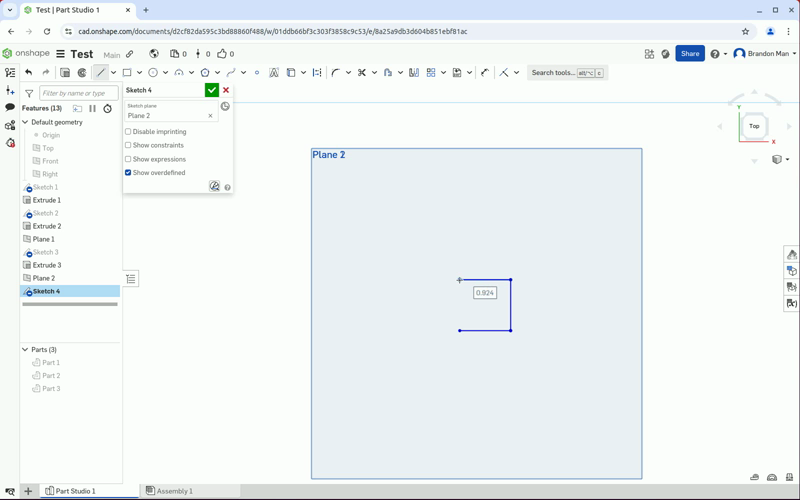
scroll(-6)
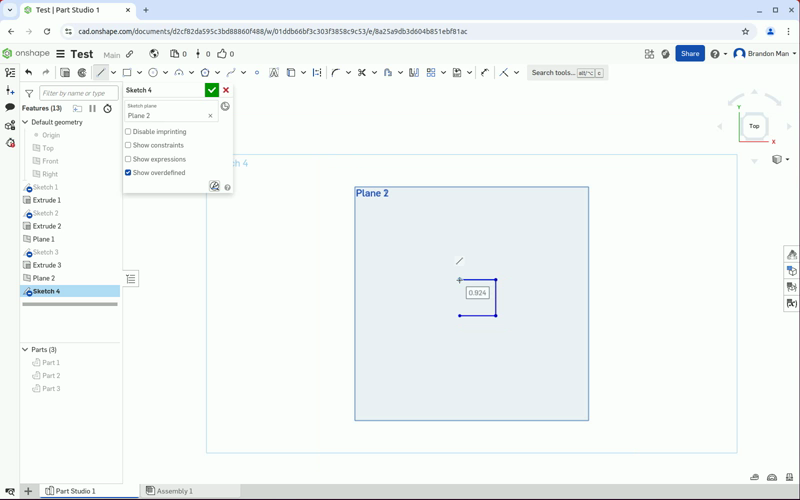
scroll(-6)
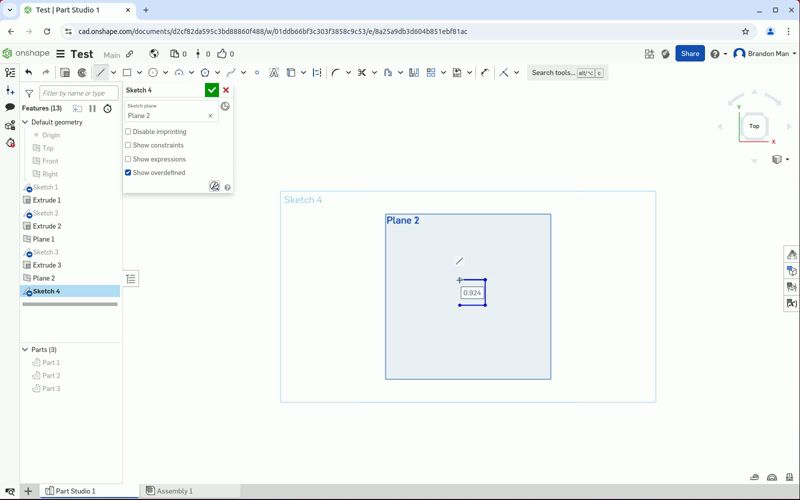
scroll(-6)
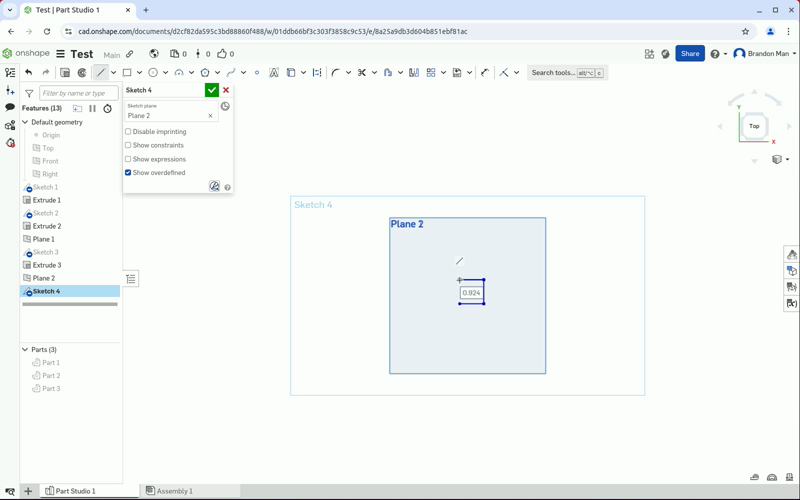
scroll(-6)
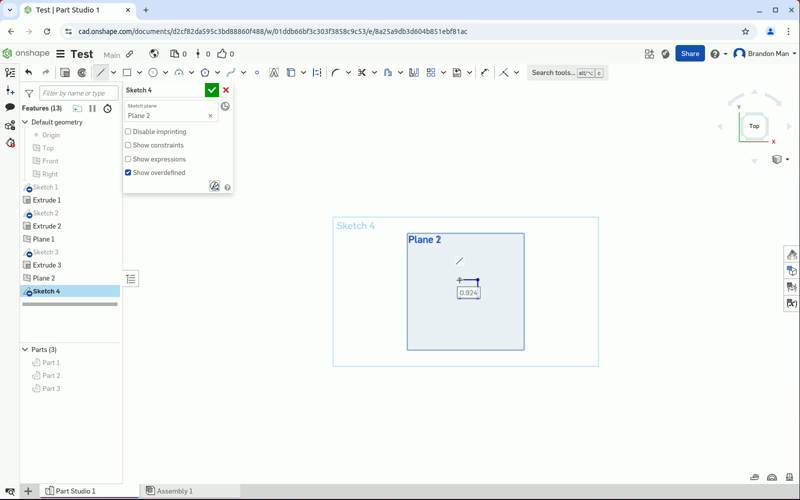
scroll(-6)
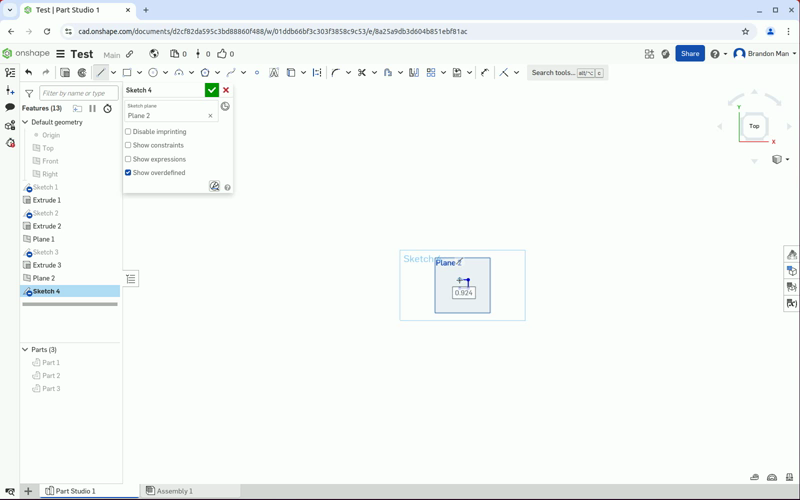
scroll(-6)
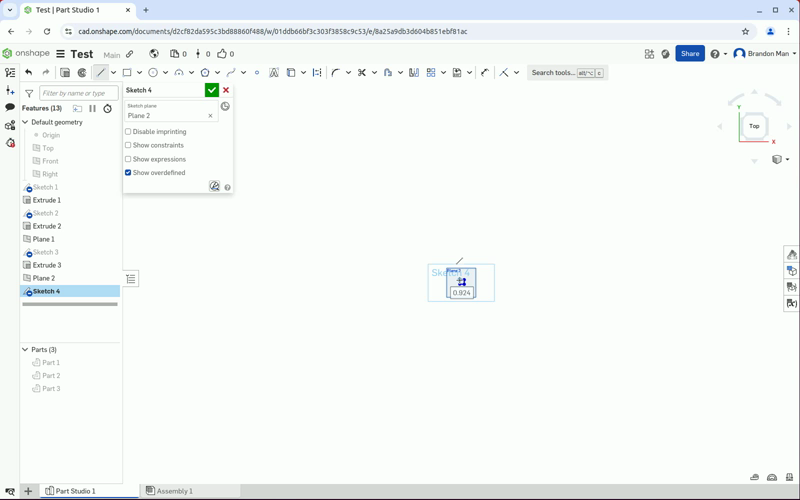
key_up(shift)
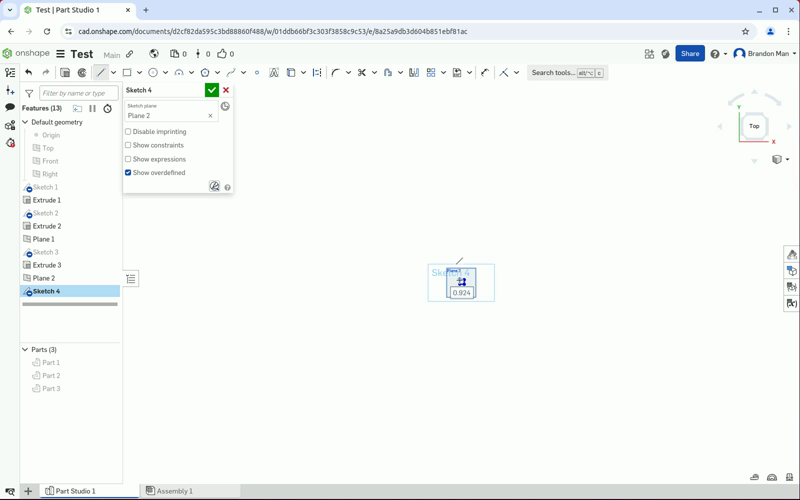
mouse_move(489, 279)
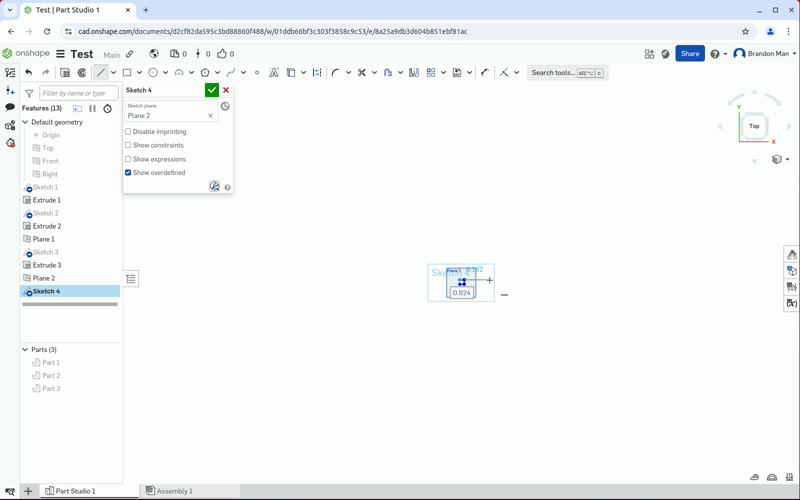
key_down(shift)
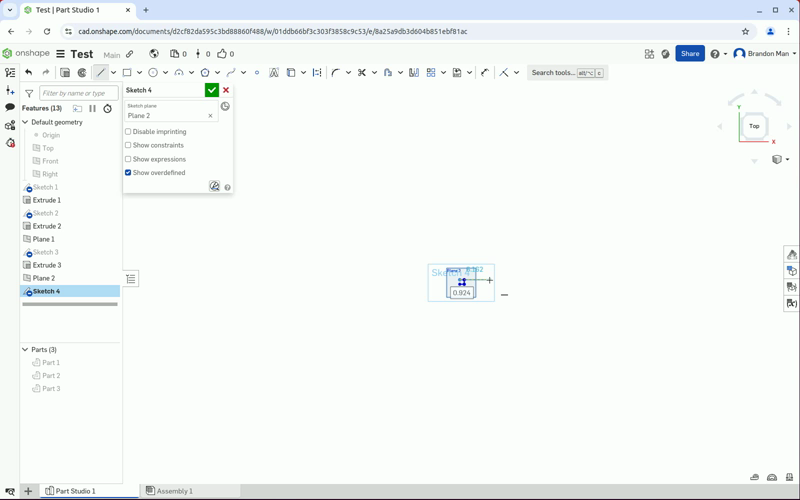
mouse_move(459, 284)
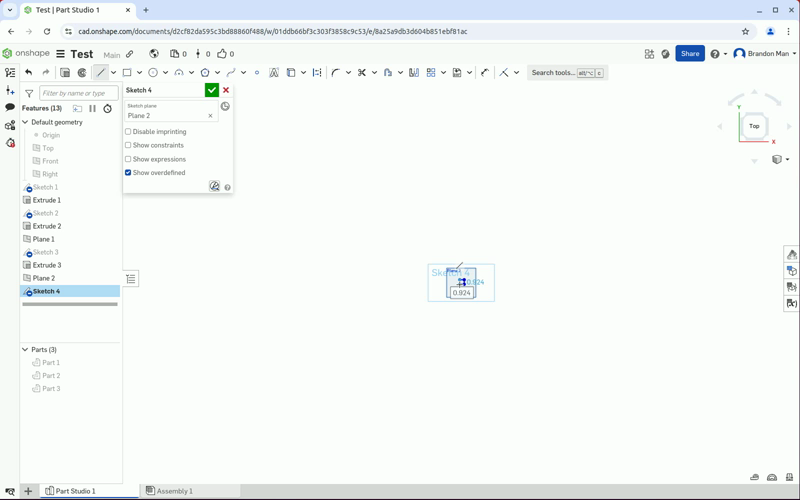
scroll(6)
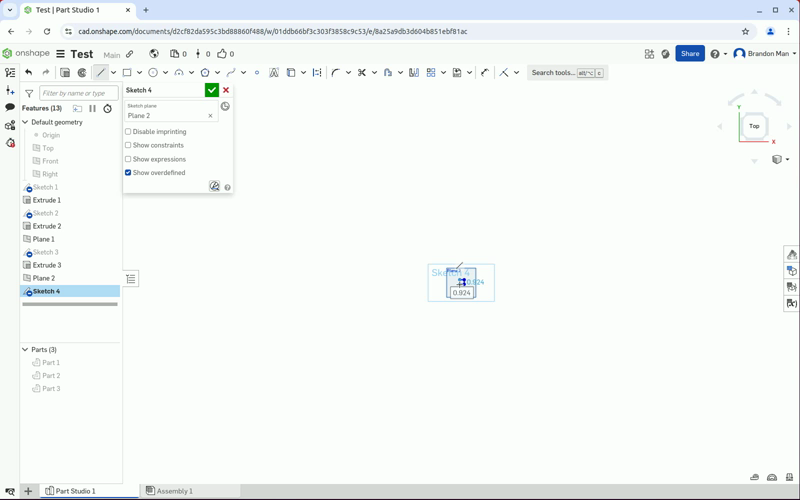
scroll(6)
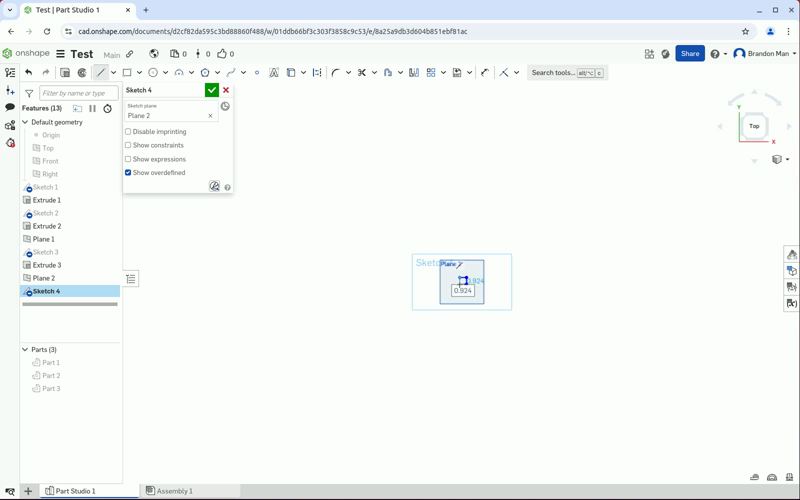
scroll(6)
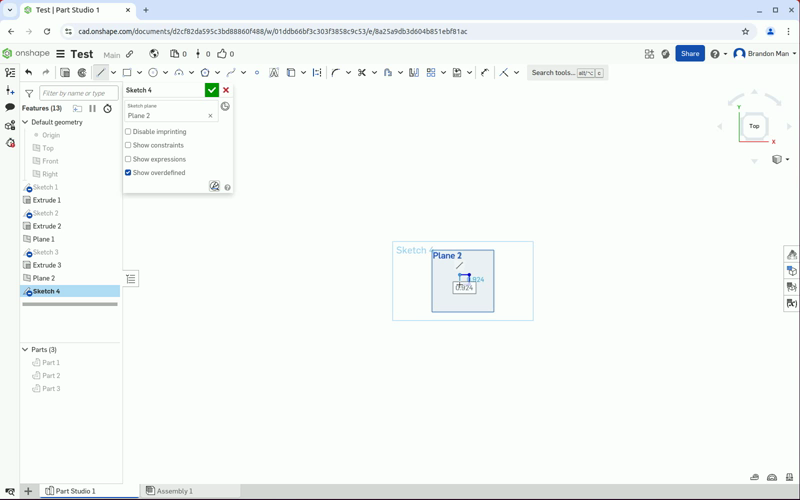
scroll(6)
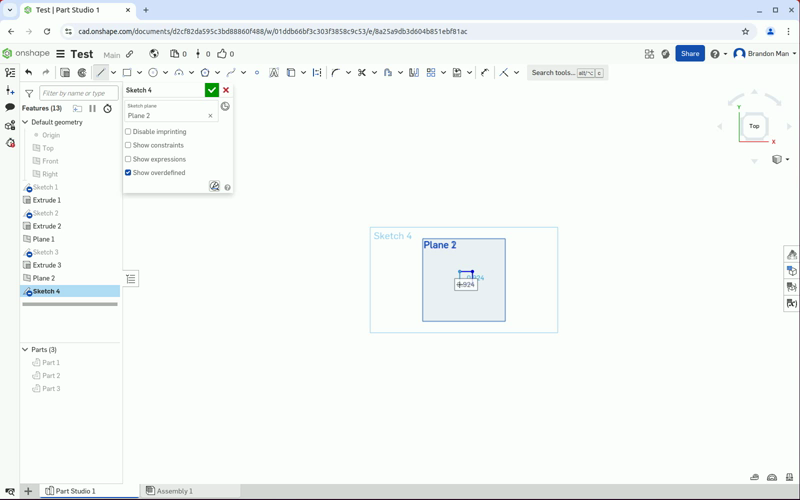
scroll(6)
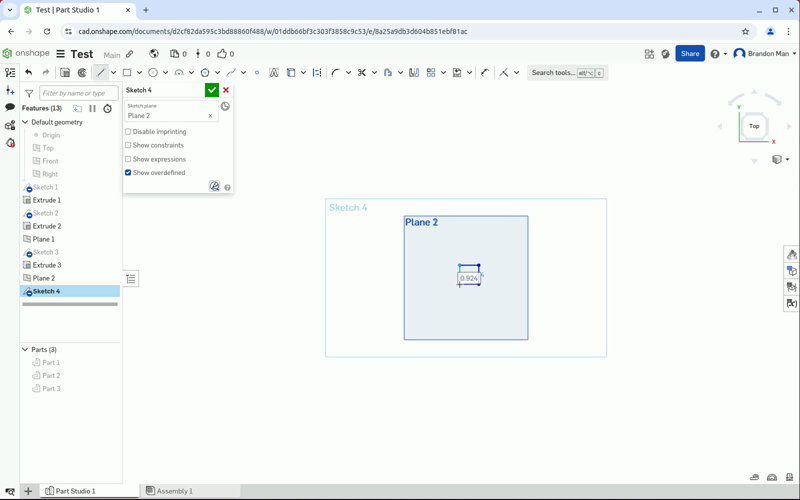
scroll(6)
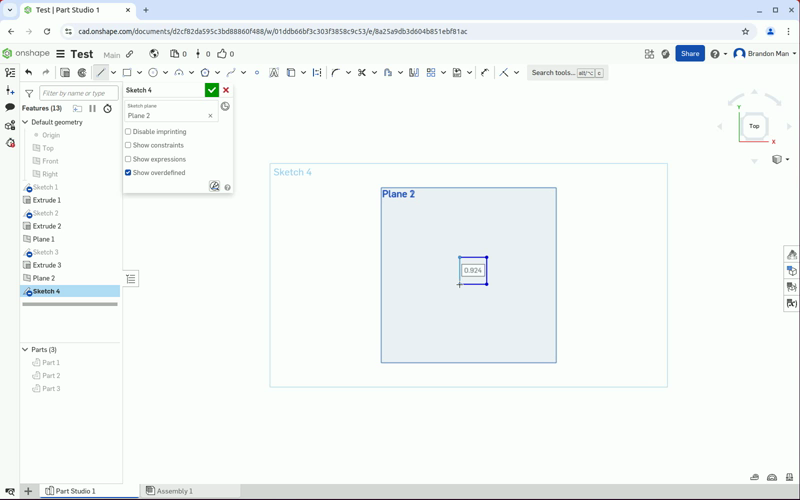
scroll(6)
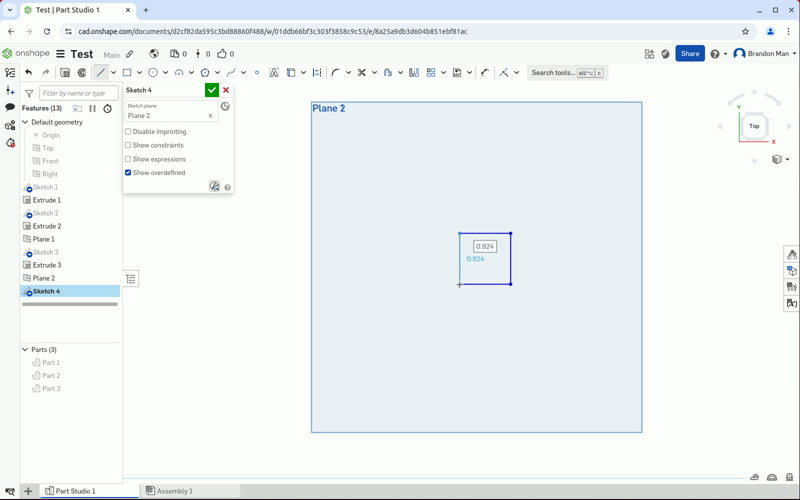
key_up(shift)
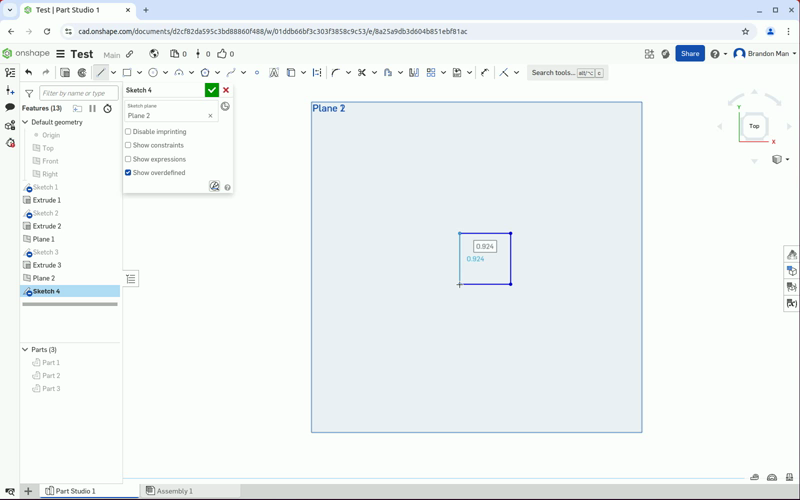
click(459, 284)
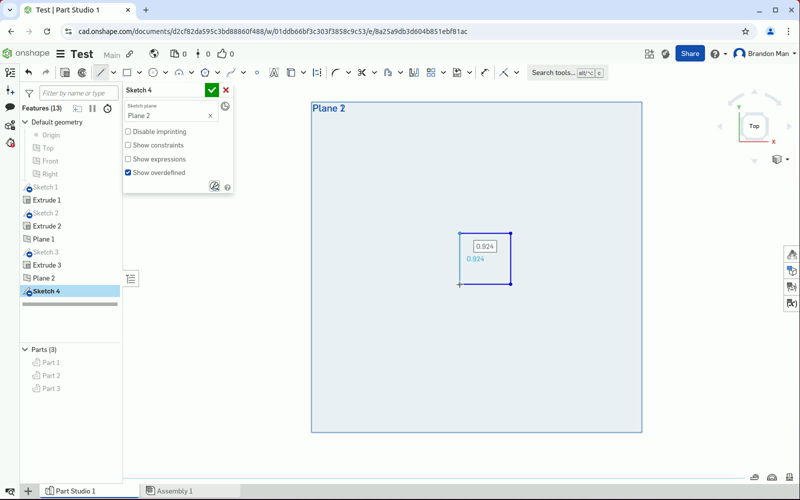
scroll(-6)
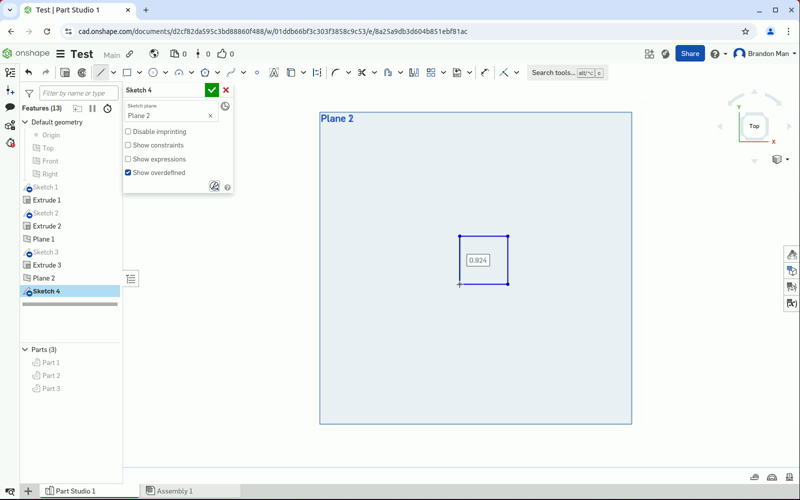
scroll(-6)
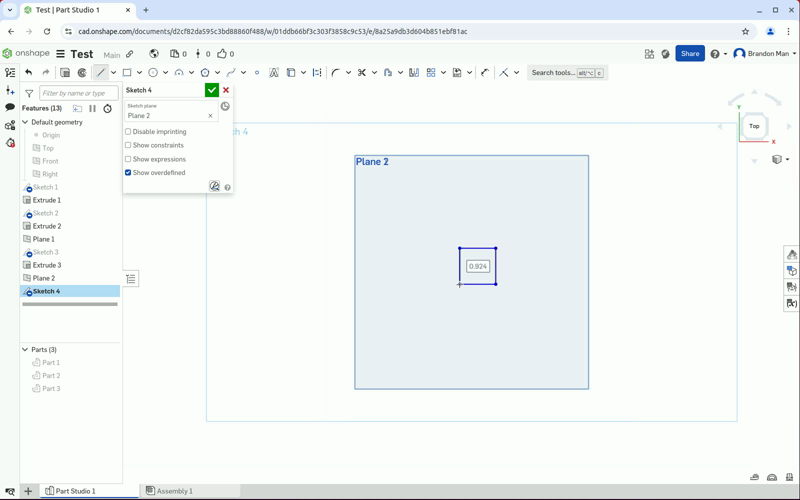
scroll(-6)
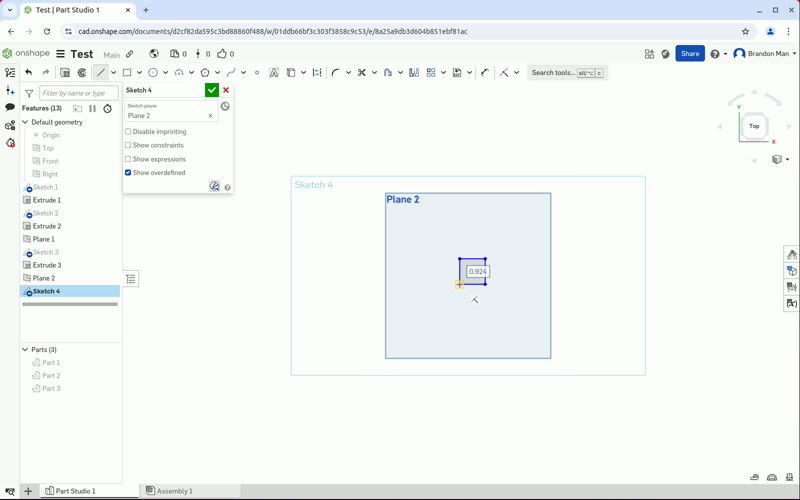
scroll(-6)
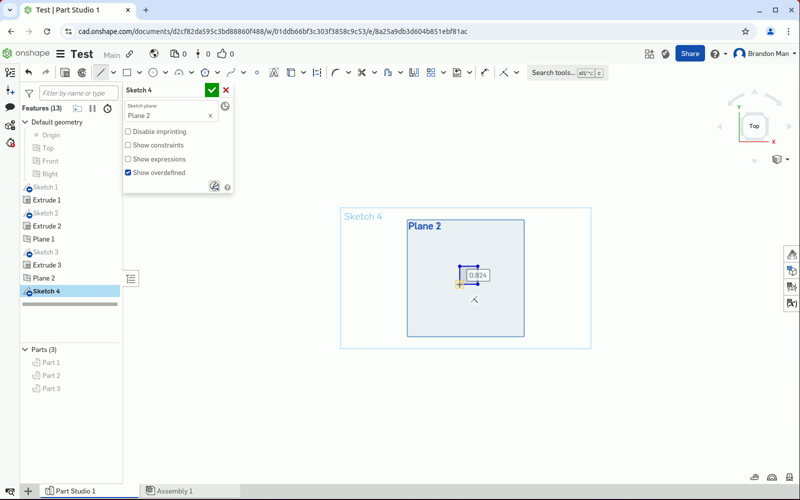
scroll(-6)
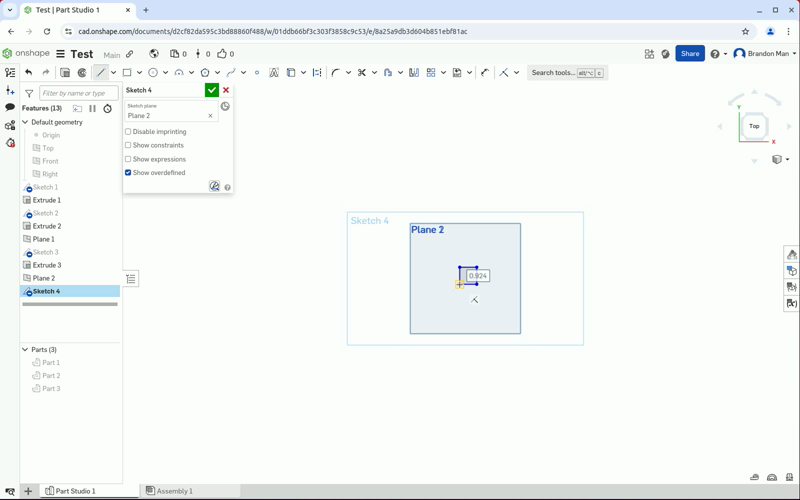
scroll(-6)
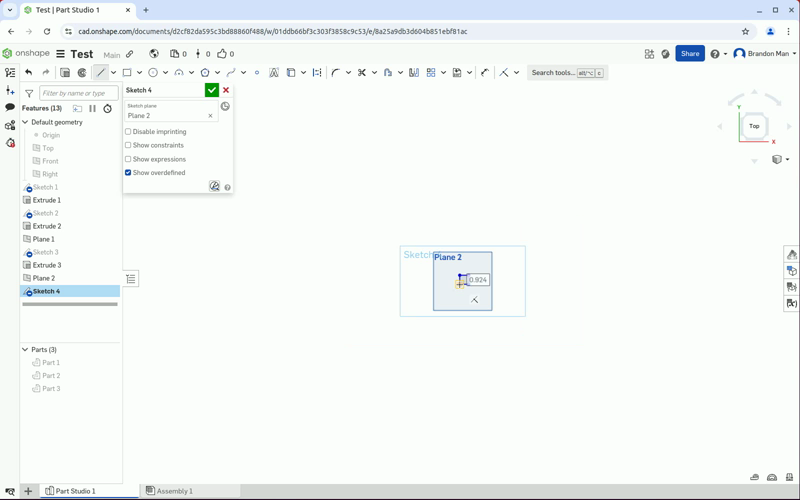
scroll(-6)
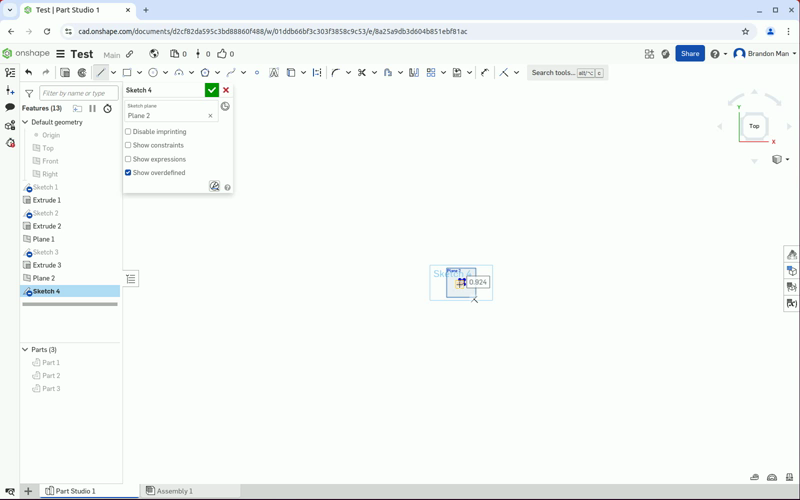
key(esc)
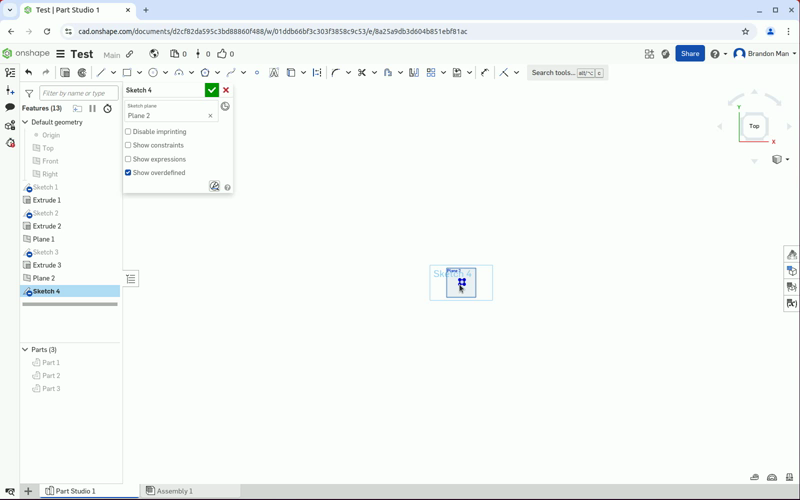
mouse_move(463, 282)
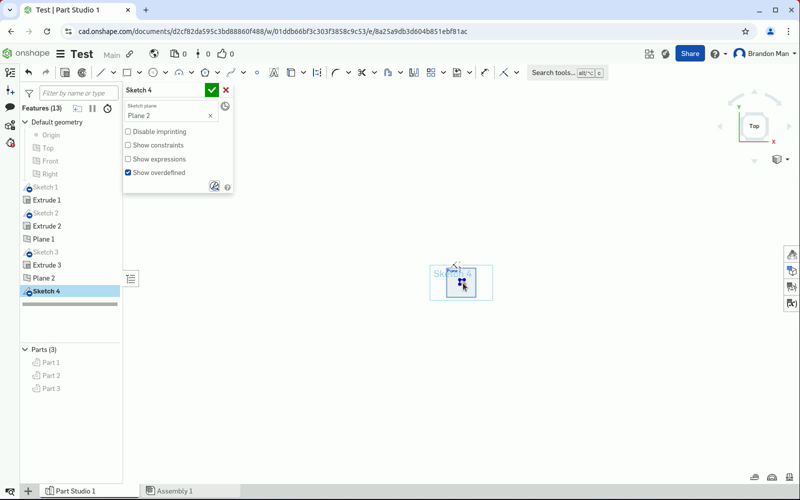
scroll(6)
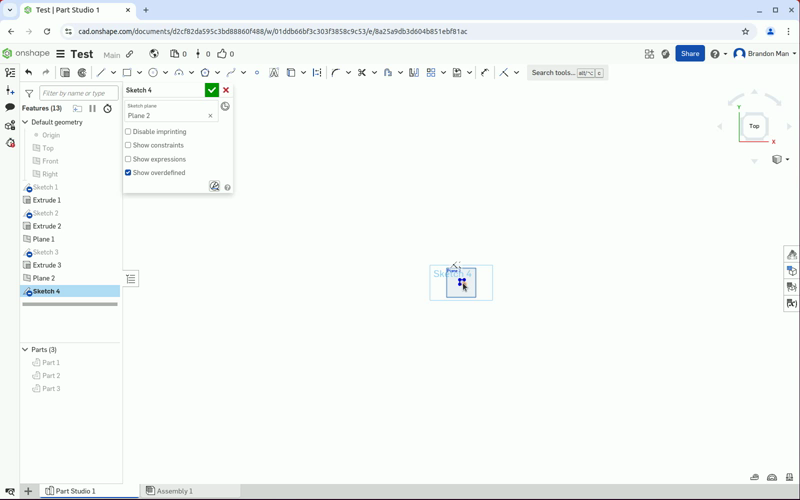
scroll(6)
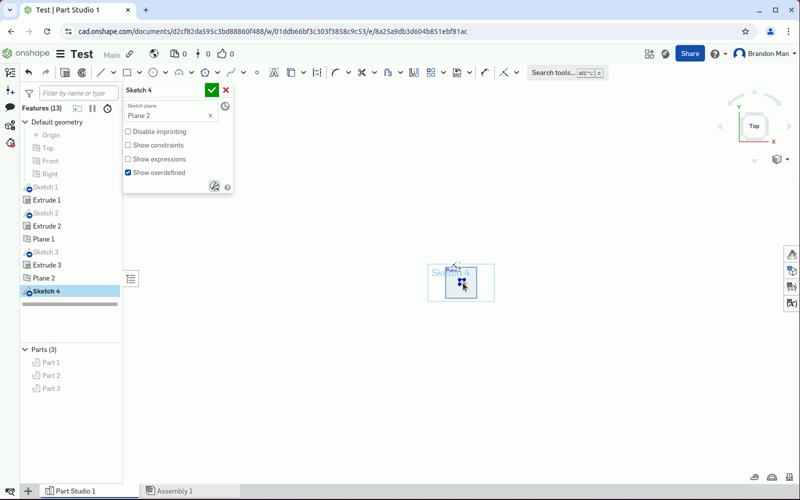
scroll(6)
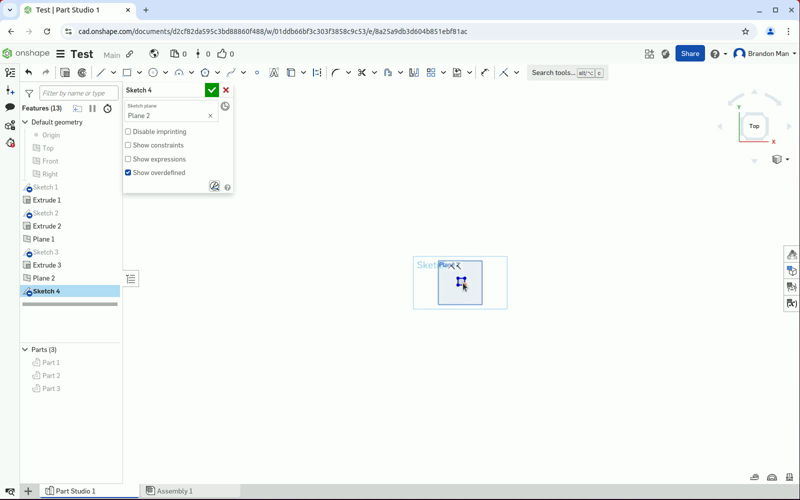
scroll(6)
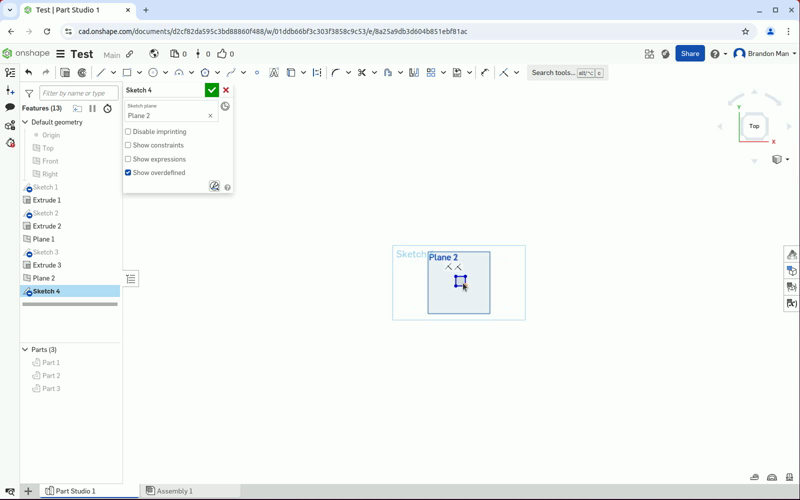
scroll(6)
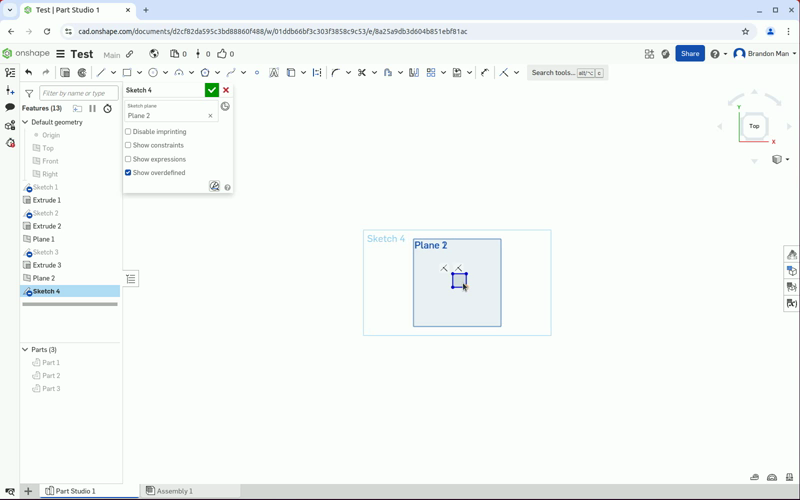
scroll(6)
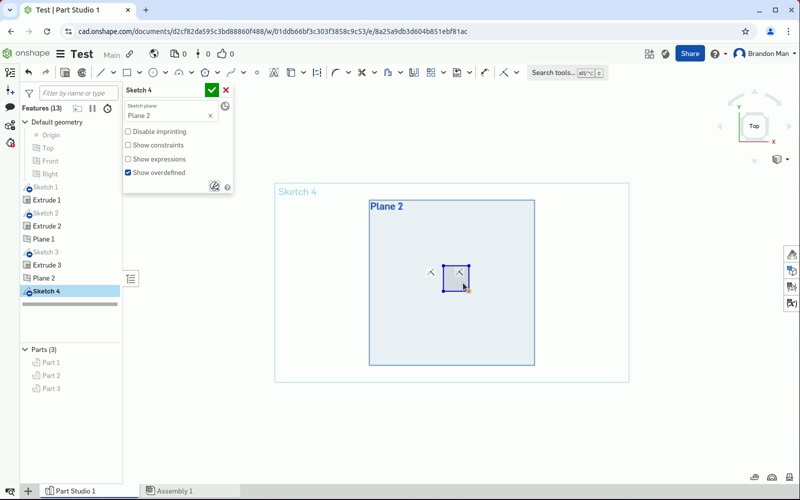
scroll(6)
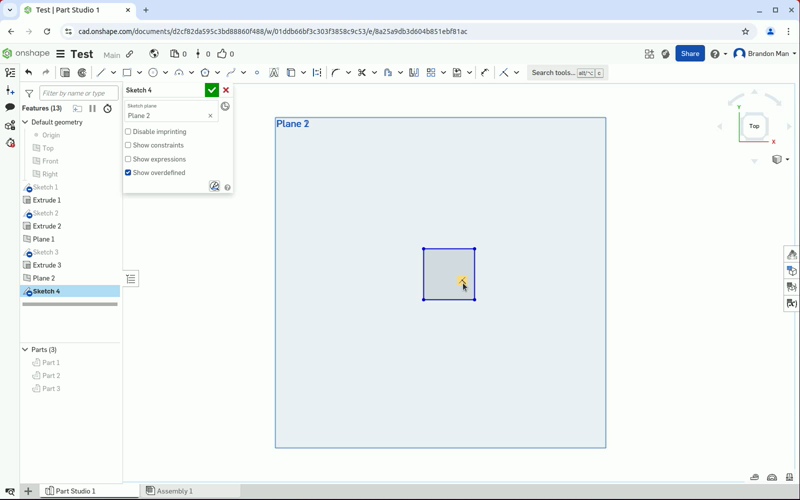
click(463, 282)
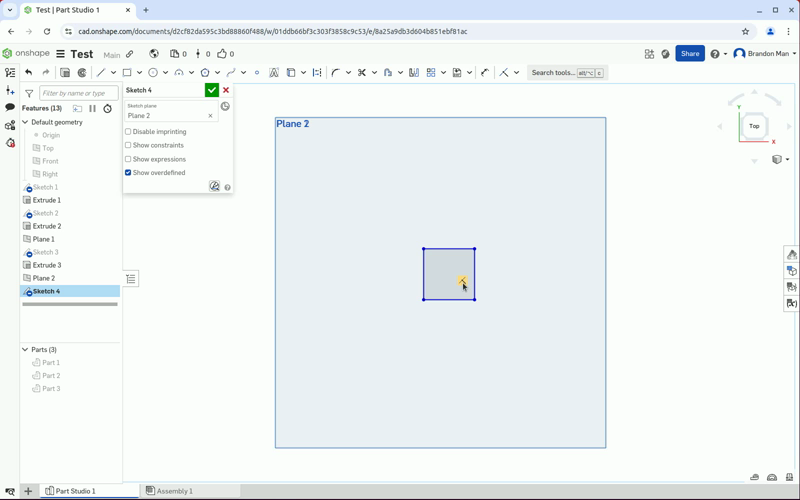
scroll(-6)
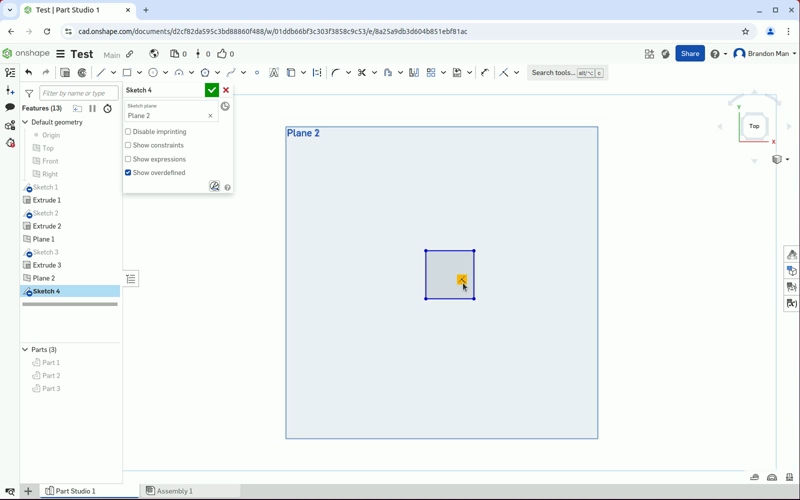
scroll(-6)
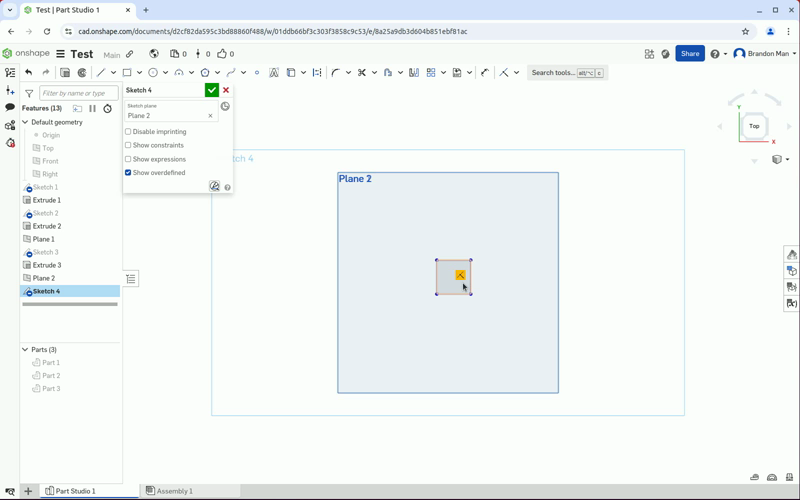
scroll(-6)
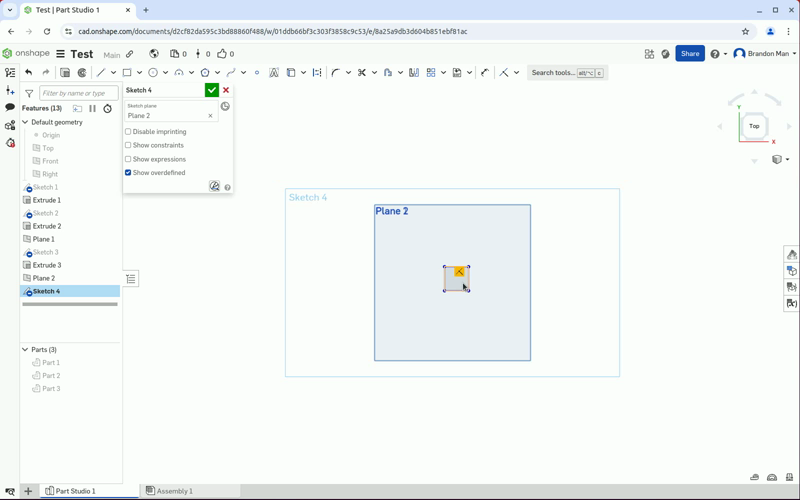
scroll(-6)
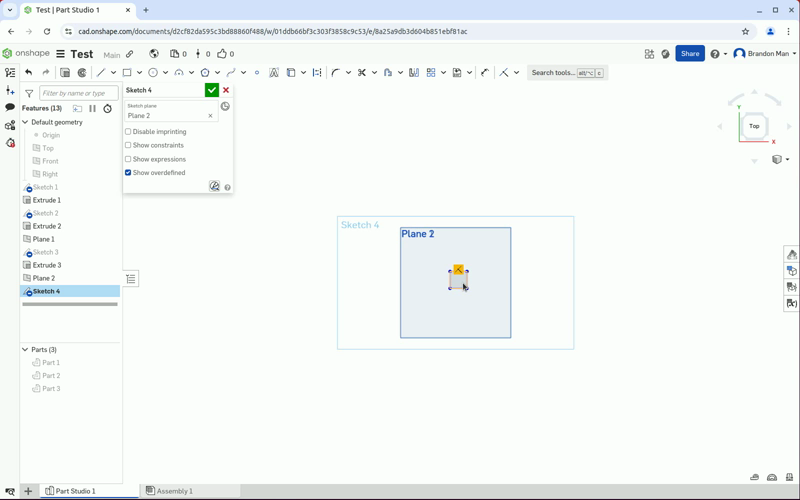
scroll(-6)
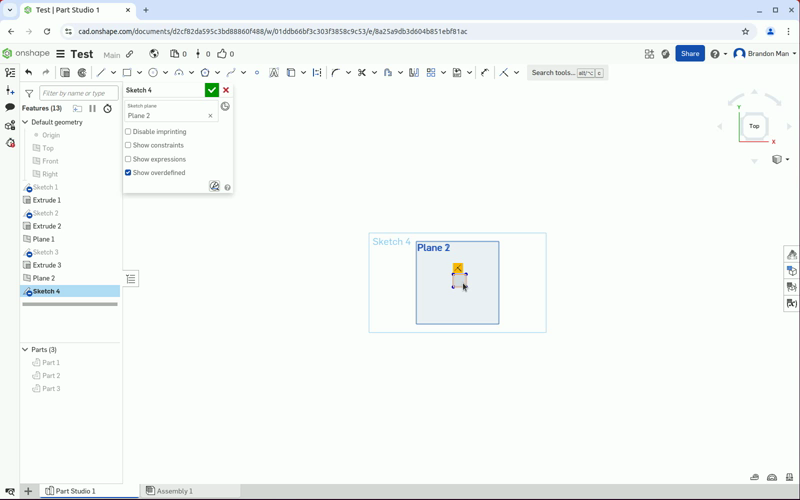
scroll(-6)
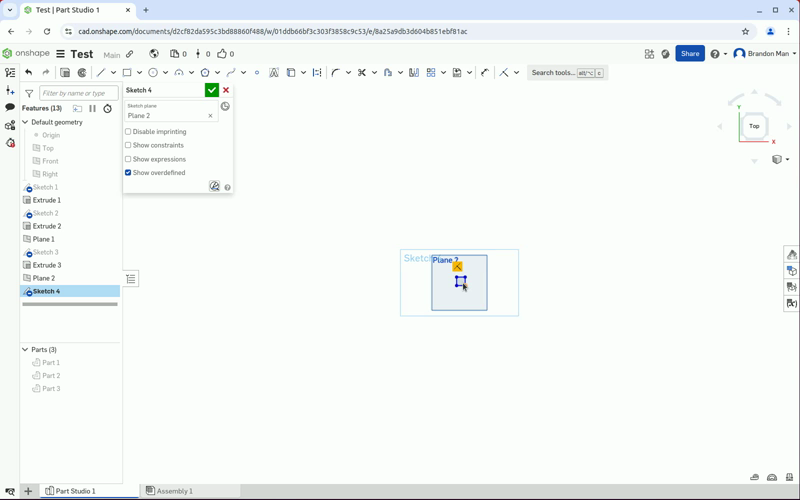
scroll(-6)
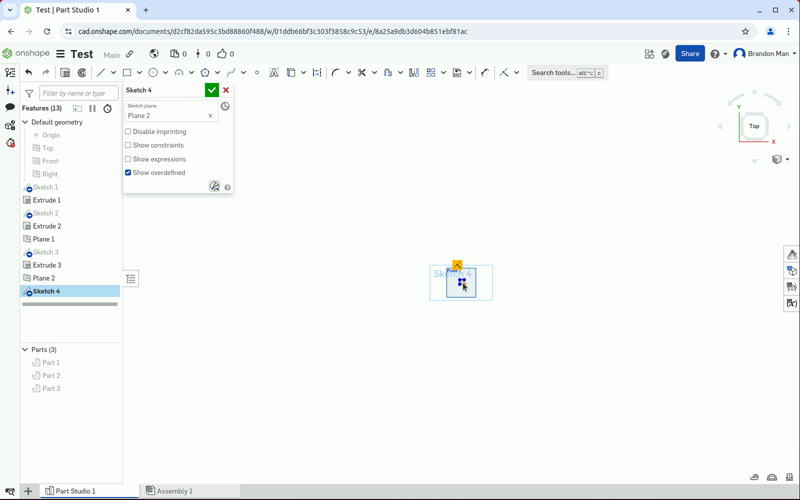
mouse_move(73, 352)
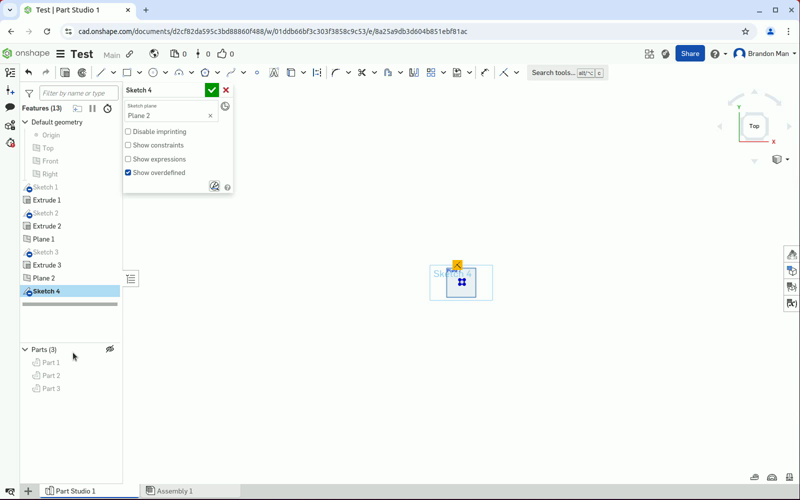
key(shift+y)
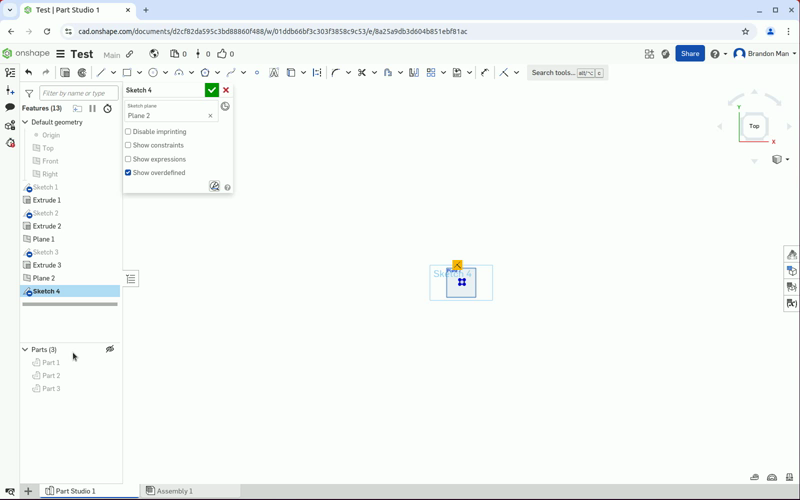
key(shift+e)
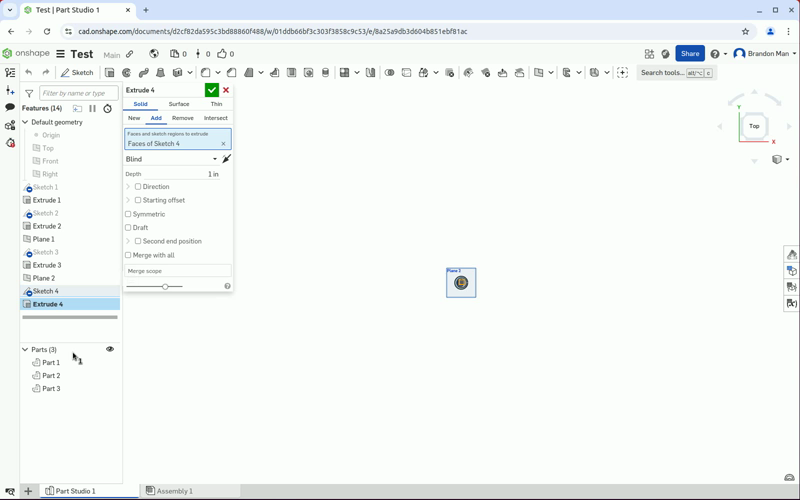
mouse_move(143, 106)
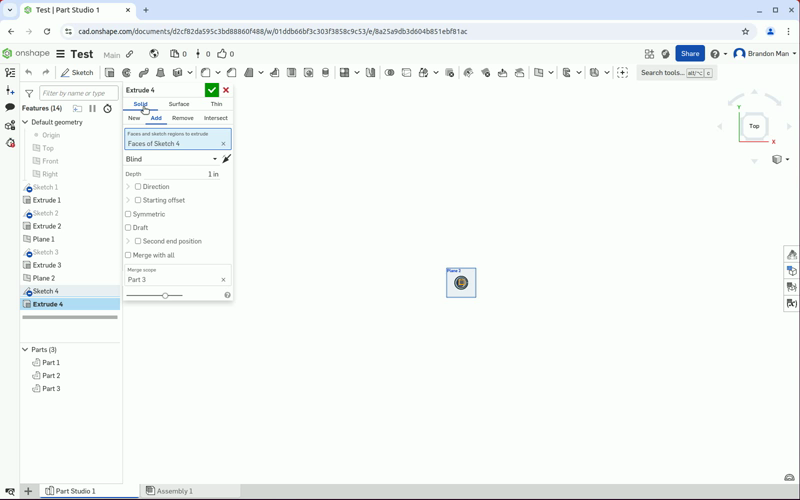
click(143, 106)
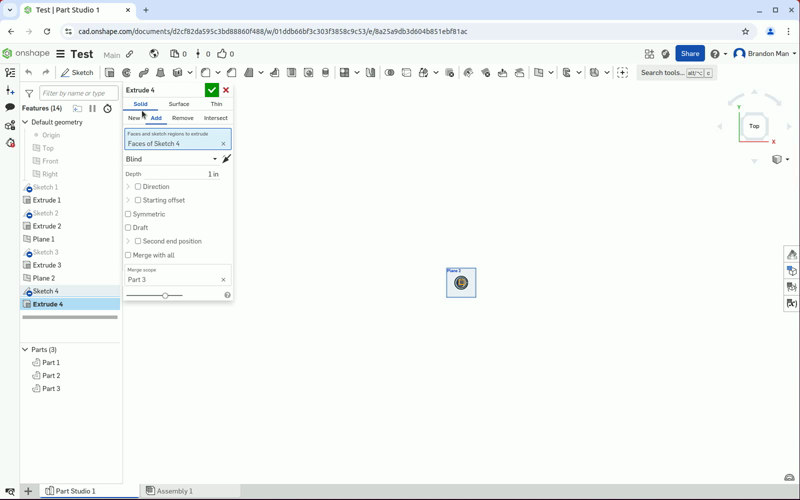
mouse_move(137, 120)
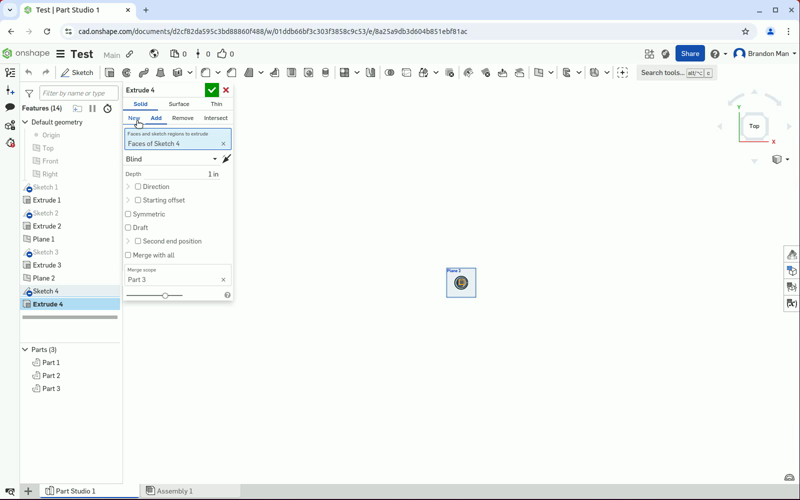
click(137, 120)
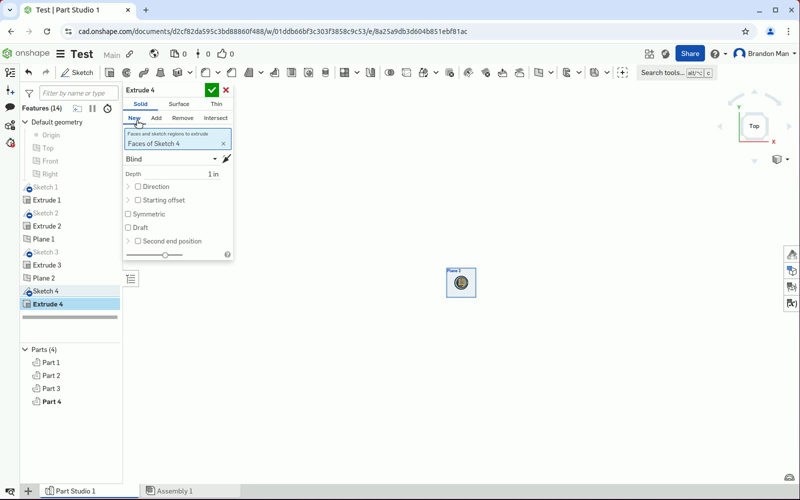
key(tab, 4)
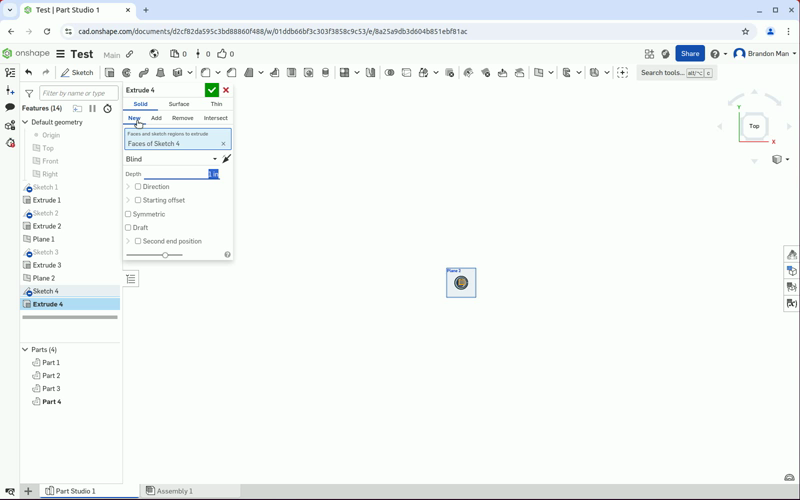
text(3.37)
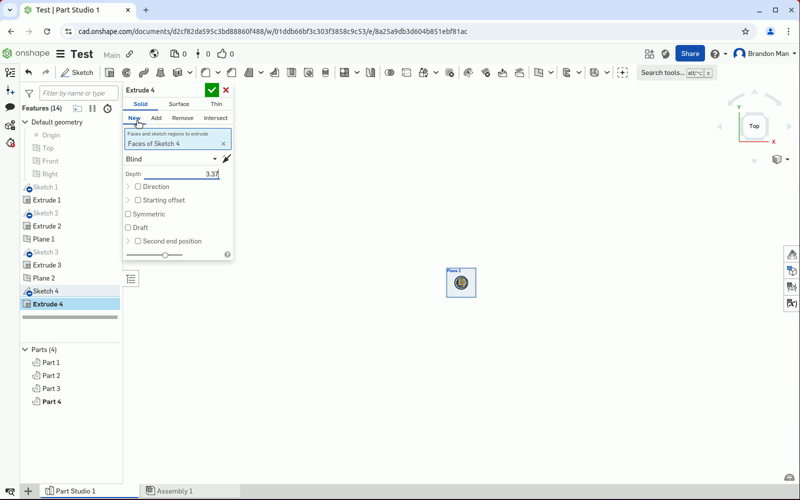
key(enter)
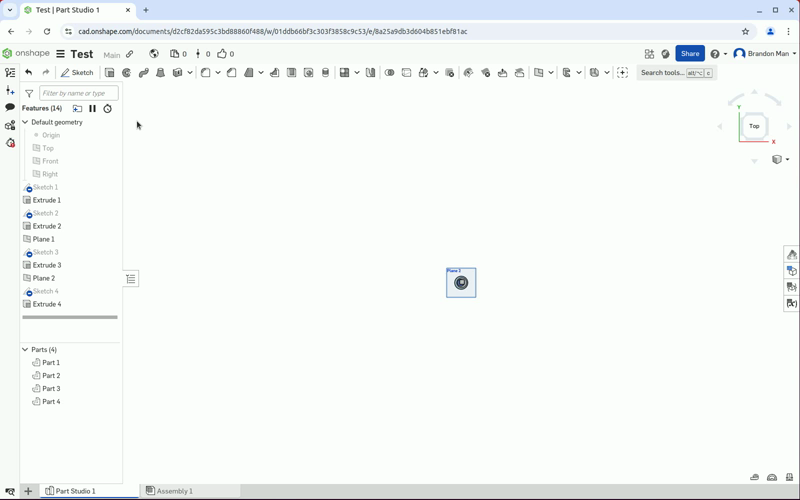
key(shift+h)
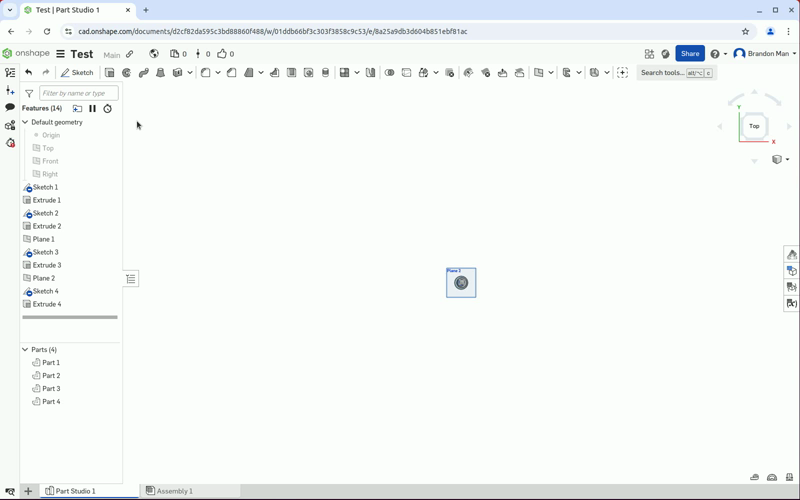
key(shift+h)
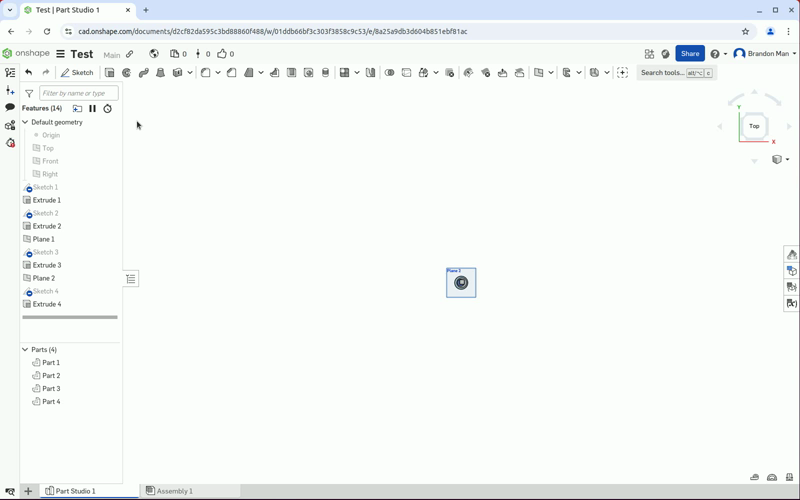
mouse_move(73, 189)
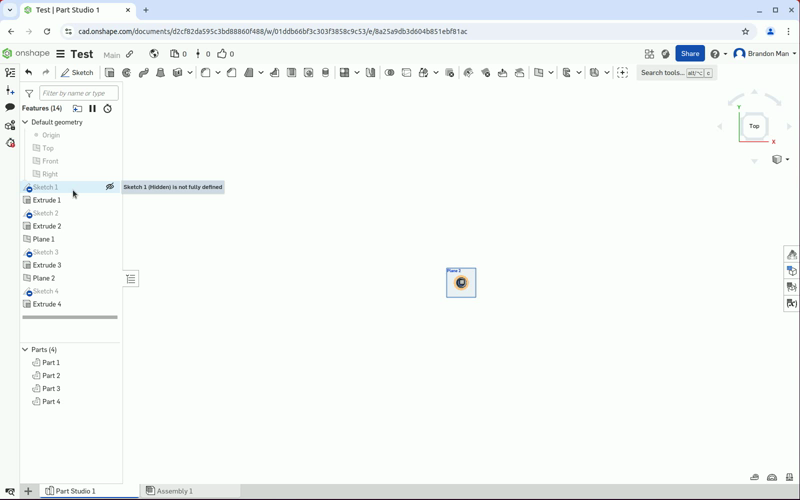
click(73, 189)
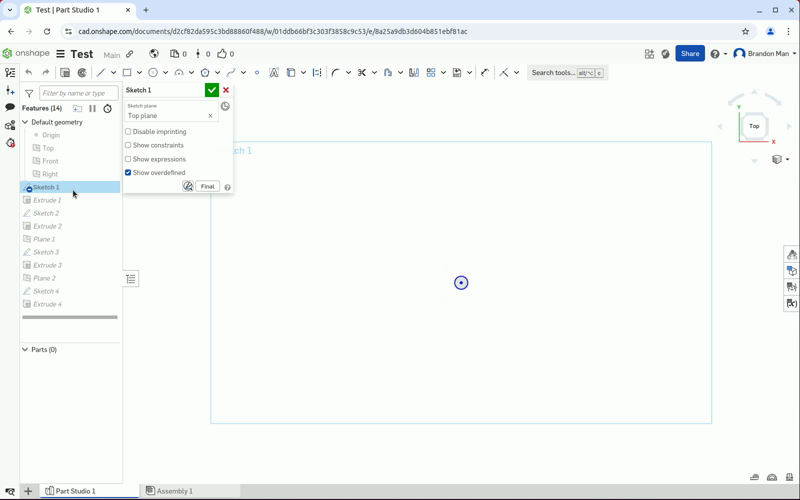
mouse_move(229, 92)
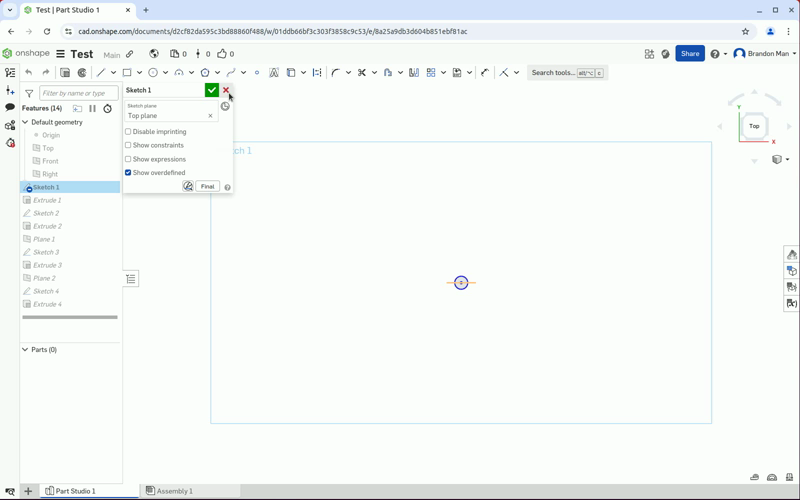
click(229, 92)
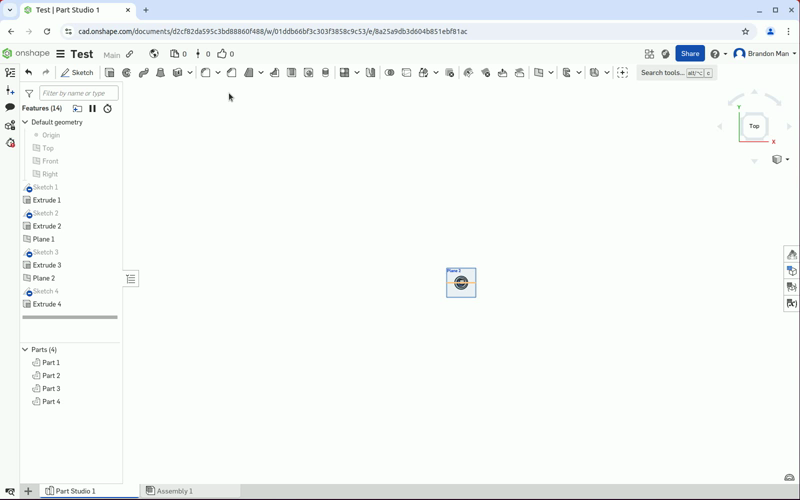
mouse_move(541, 75)
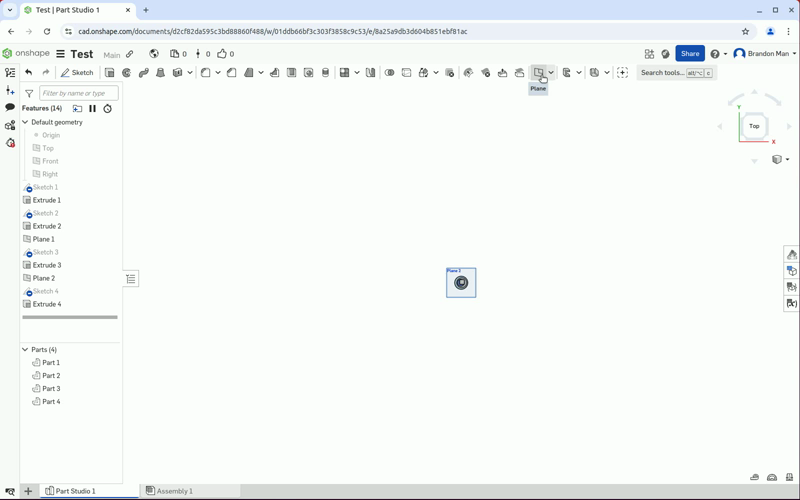
click(541, 75)
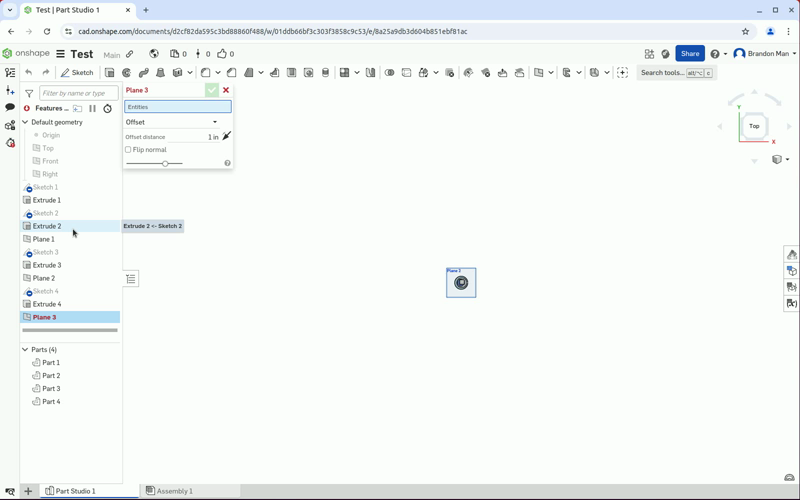
scroll(3)
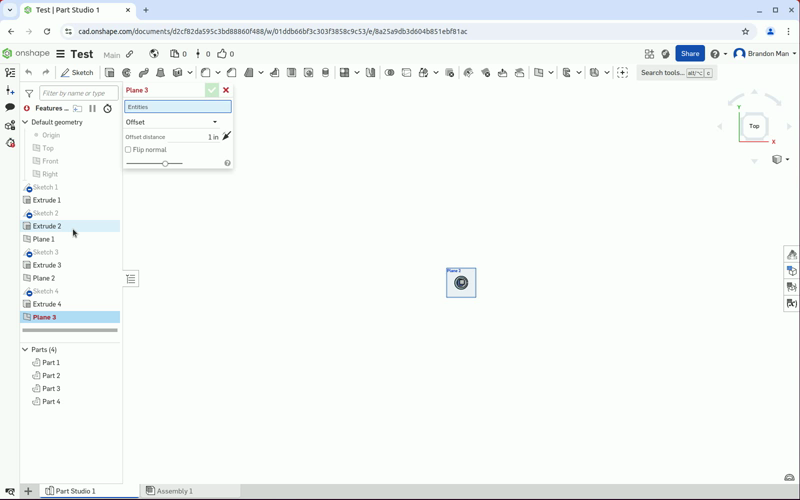
mouse_move(73, 150)
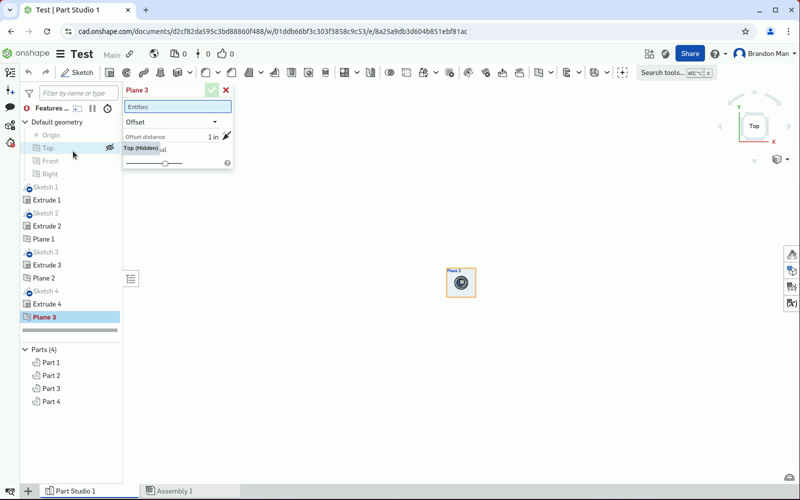
click(73, 150)
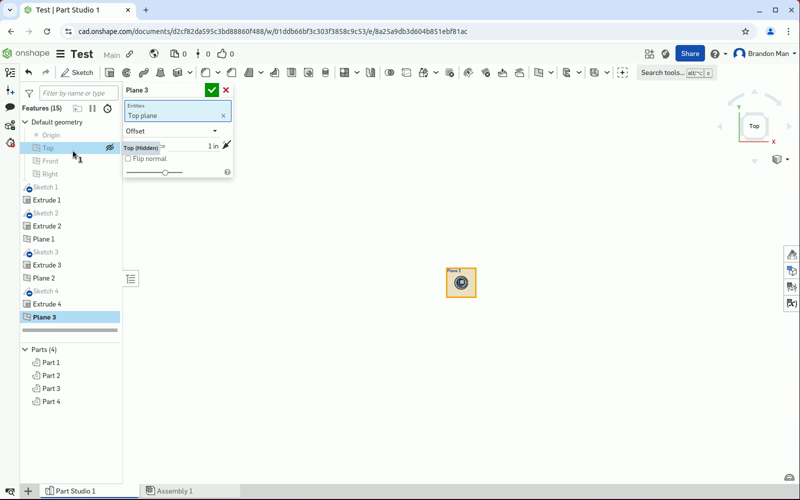
key(tab, 2)
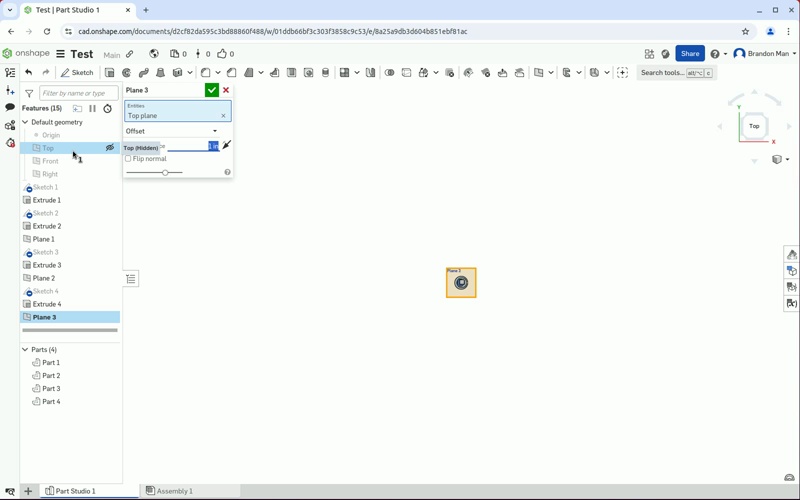
text(19.75)
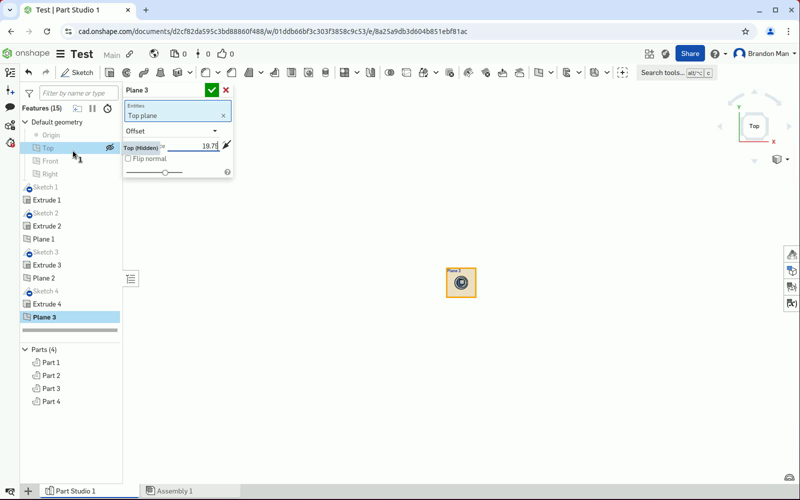
key(enter, 2)
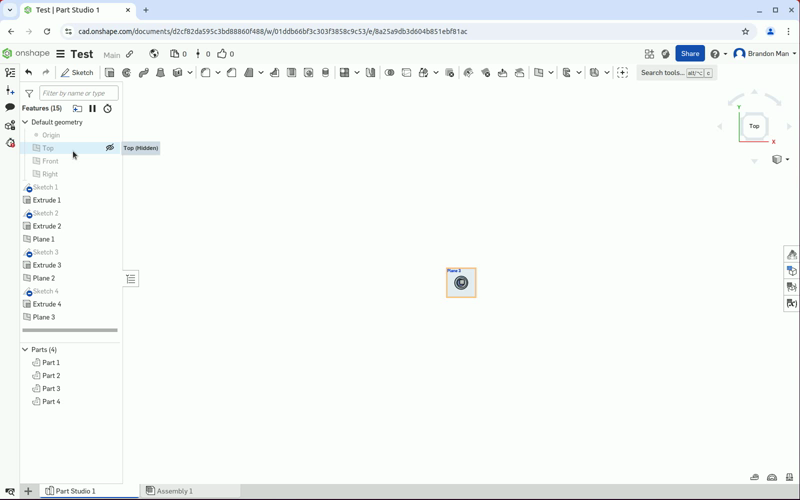
key(shift+s)
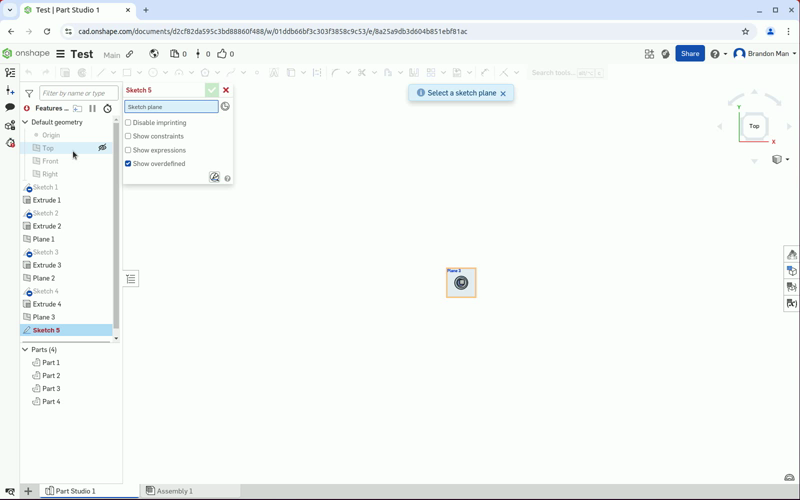
mouse_move(69, 319)
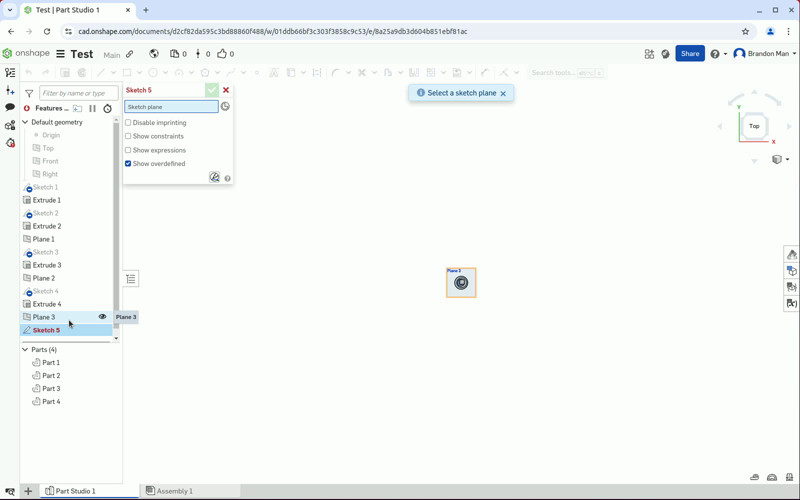
click(69, 319)
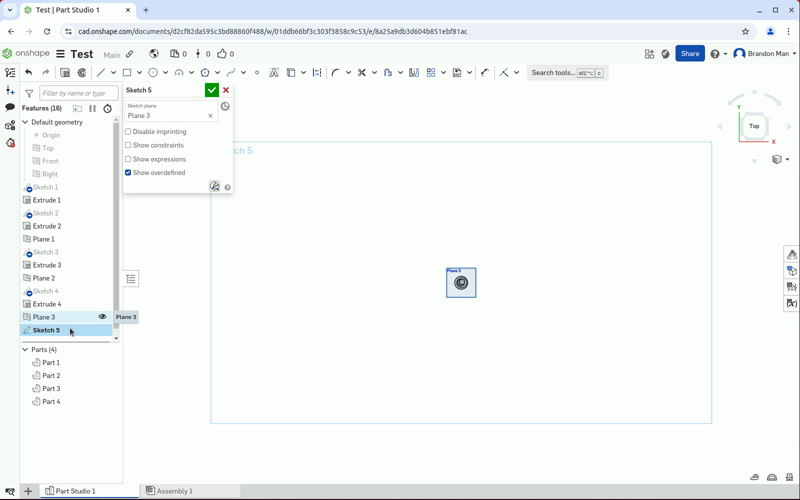
mouse_move(73, 352)
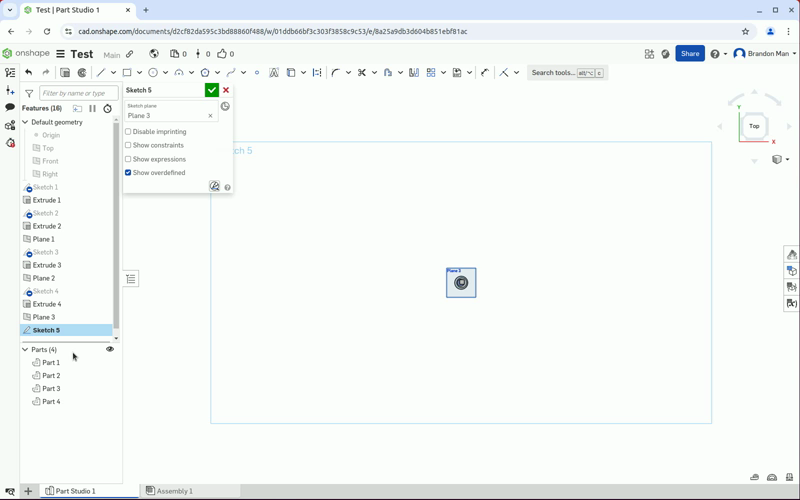
key(y)
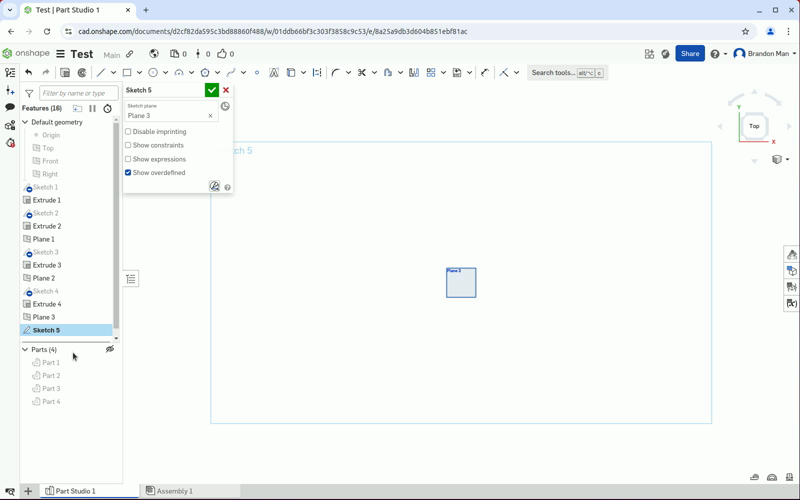
key(l)
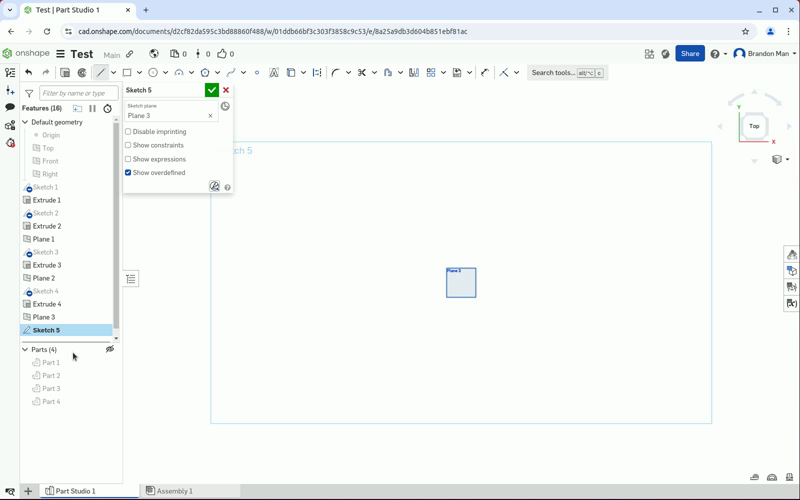
key_down(shift)
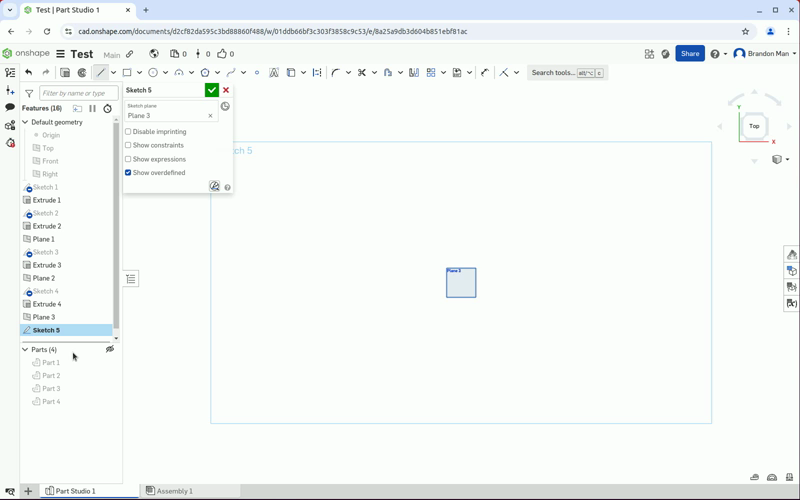
mouse_move(459, 284)
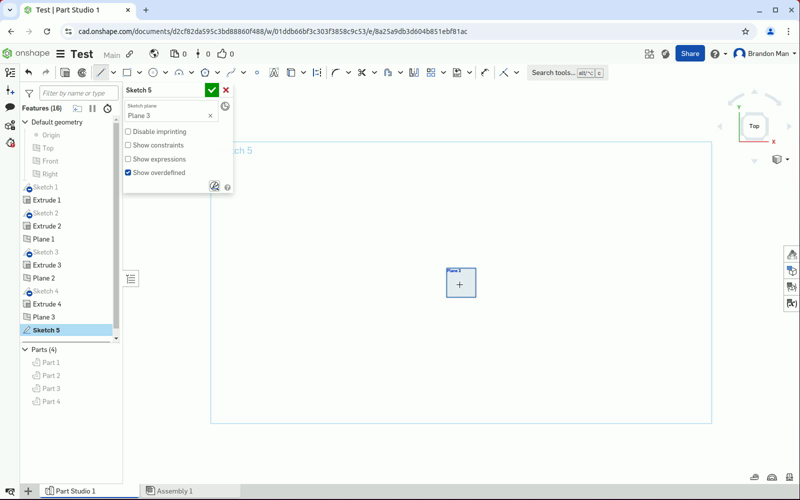
click(459, 284)
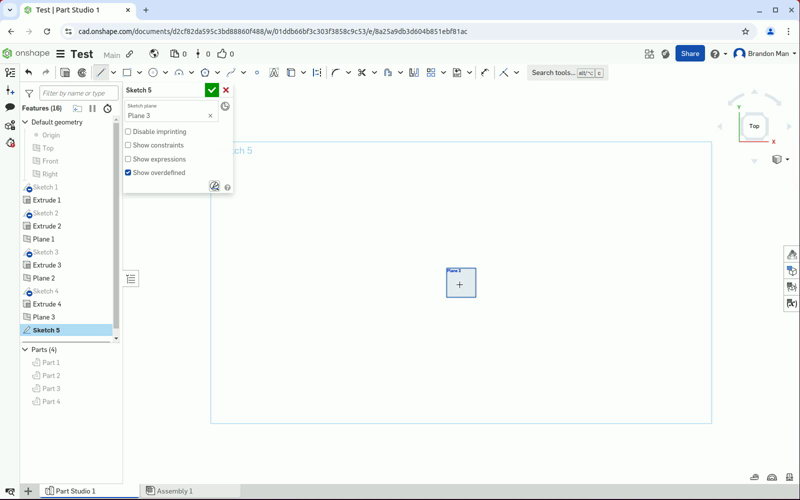
key_up(shift)
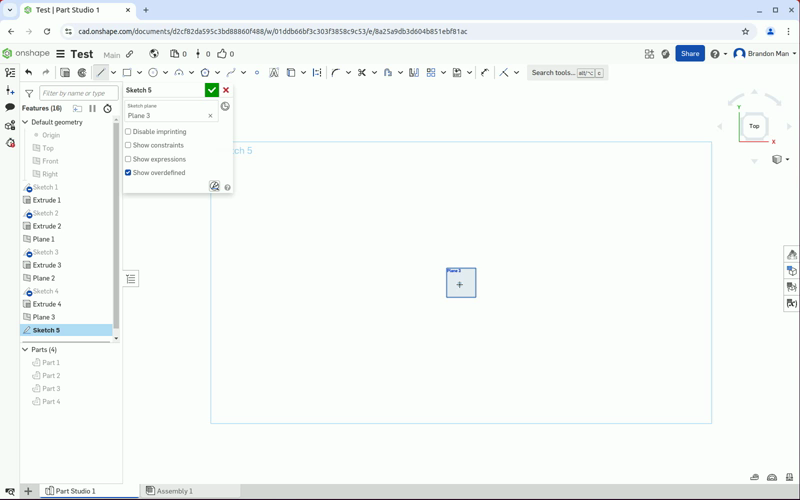
key_down(shift)
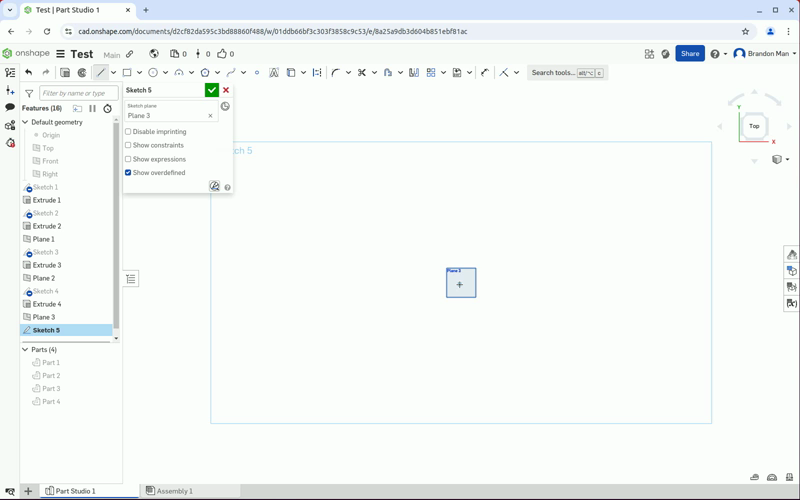
mouse_move(489, 284)
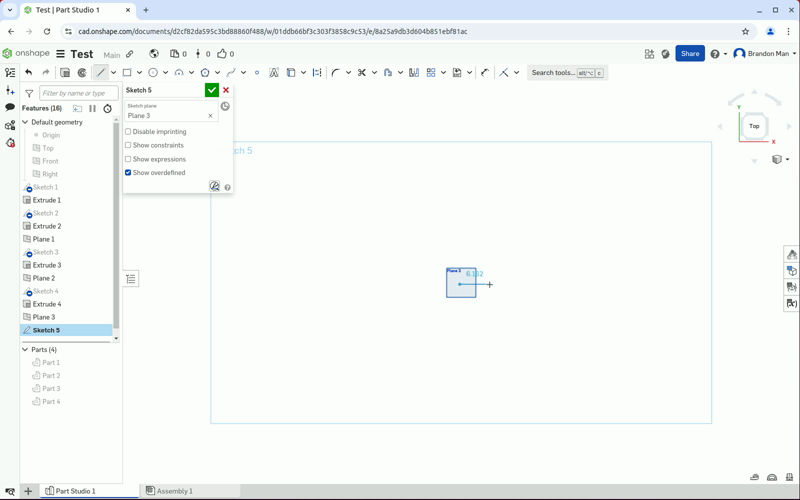
mouse_move(464, 284)
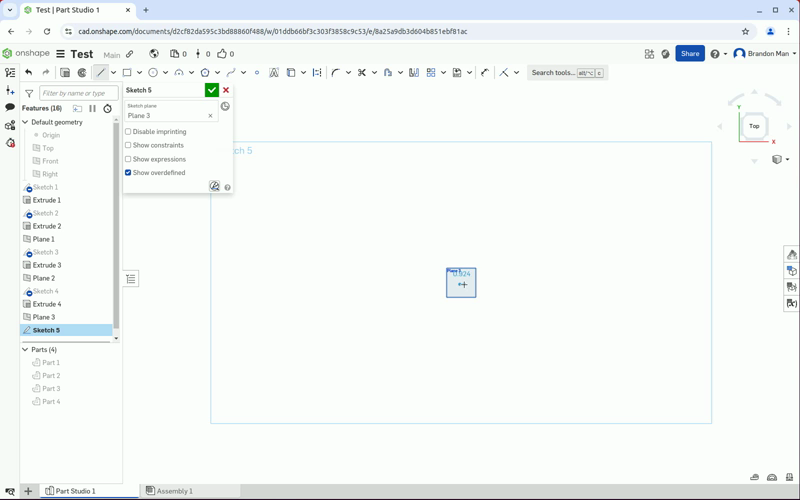
scroll(6)
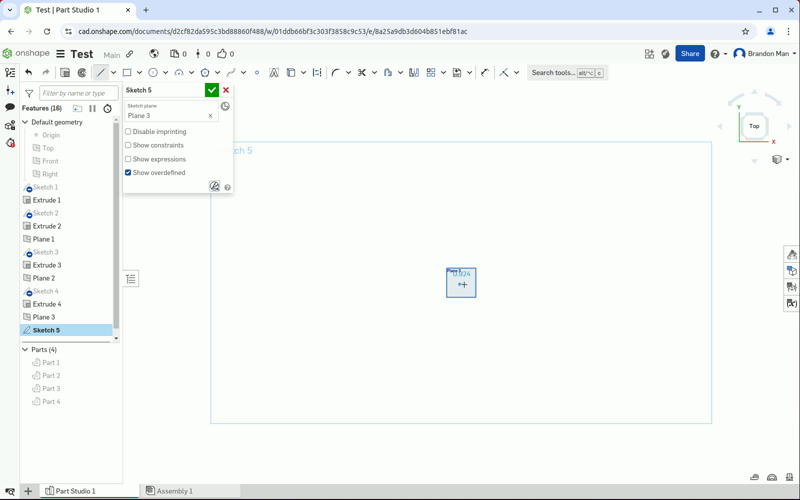
scroll(6)
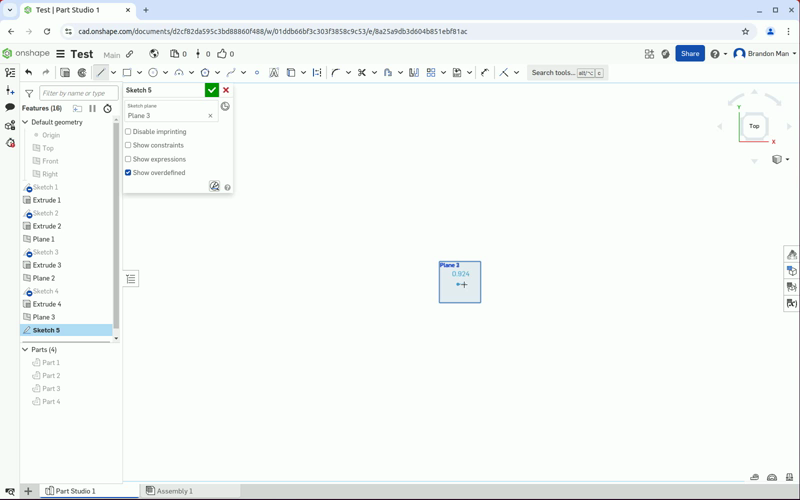
scroll(6)
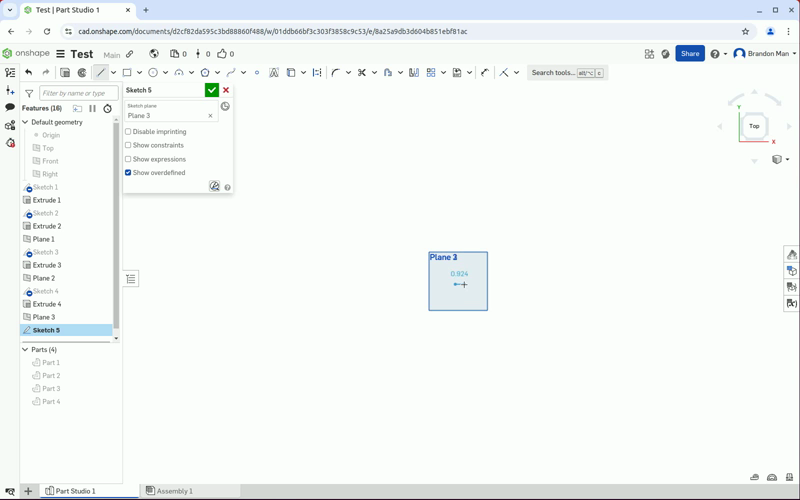
scroll(6)
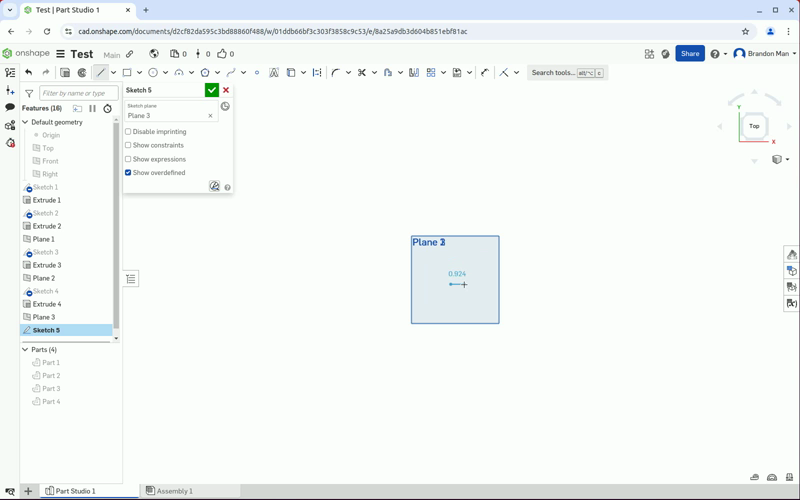
scroll(6)
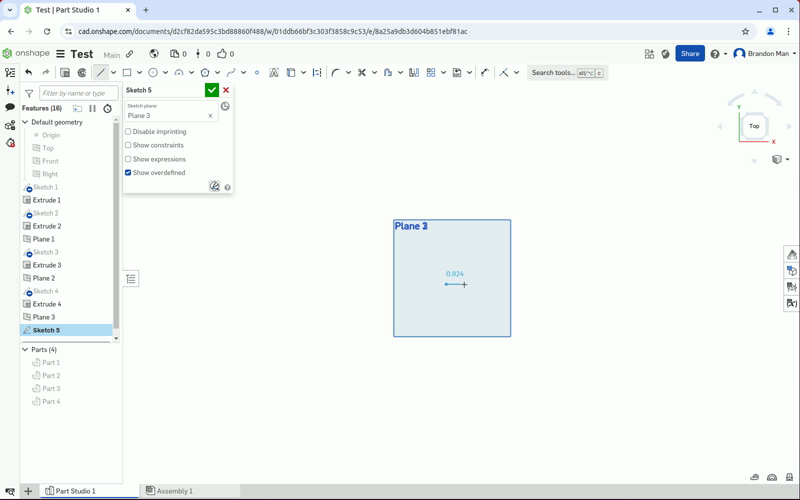
scroll(6)
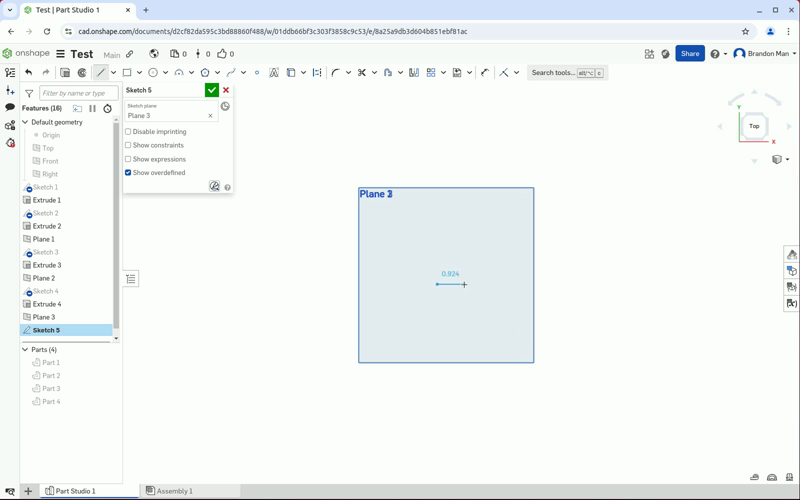
scroll(6)
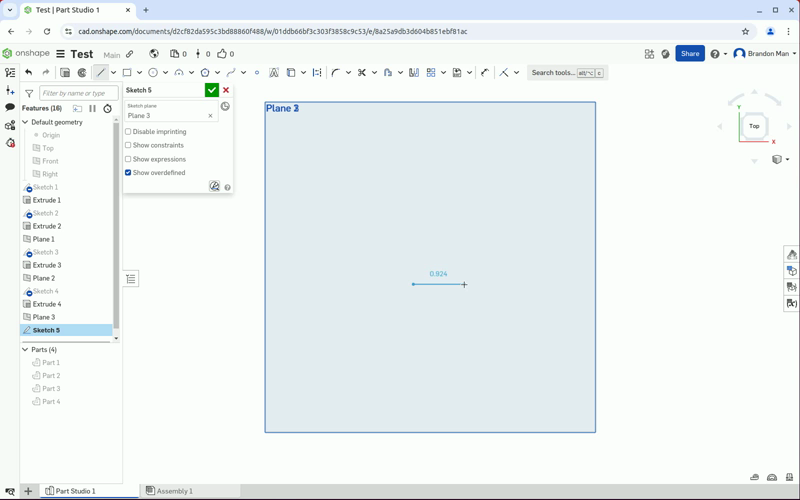
click(464, 284)
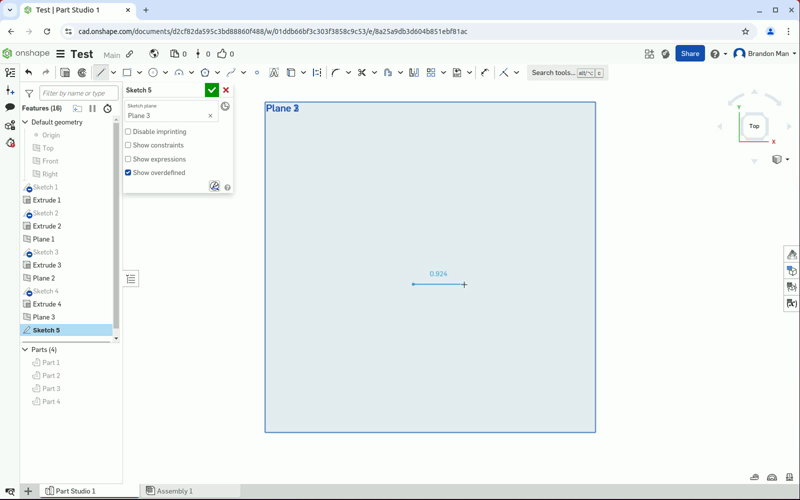
scroll(-6)
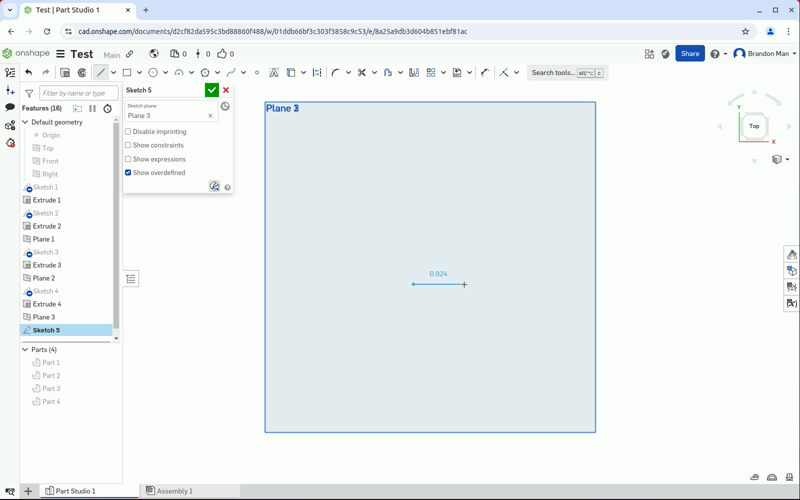
scroll(-6)
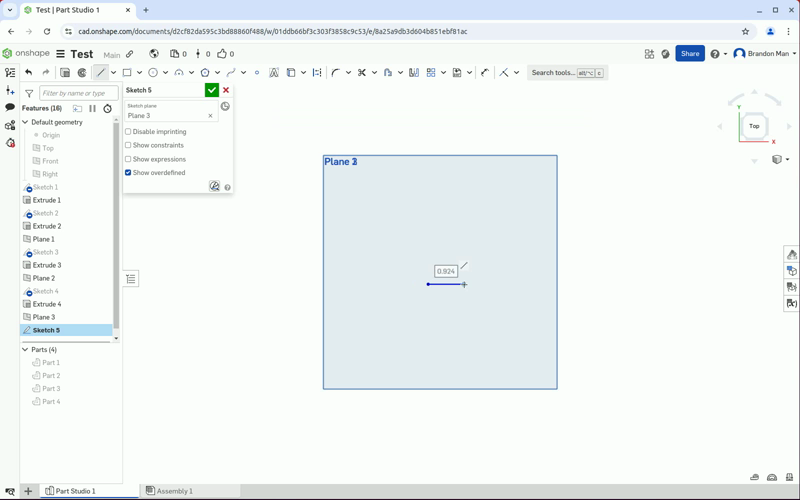
scroll(-6)
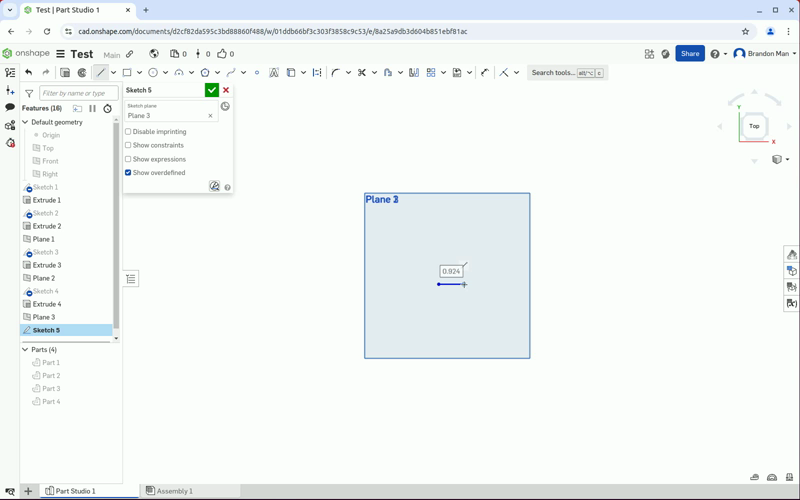
scroll(-6)
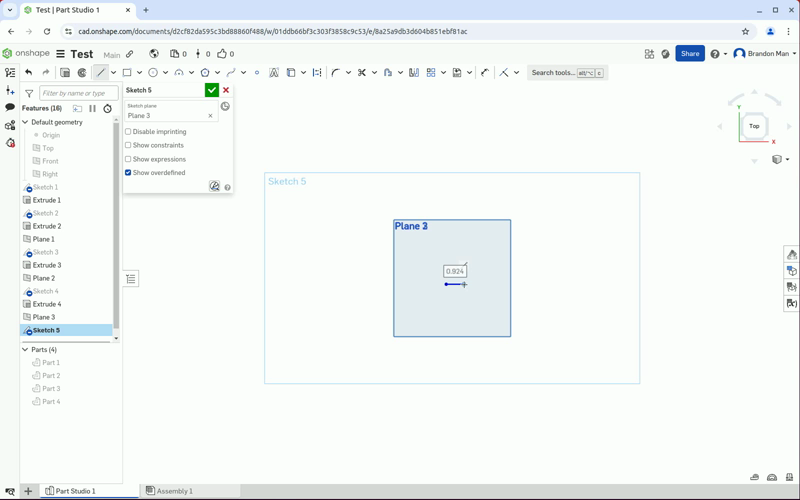
scroll(-6)
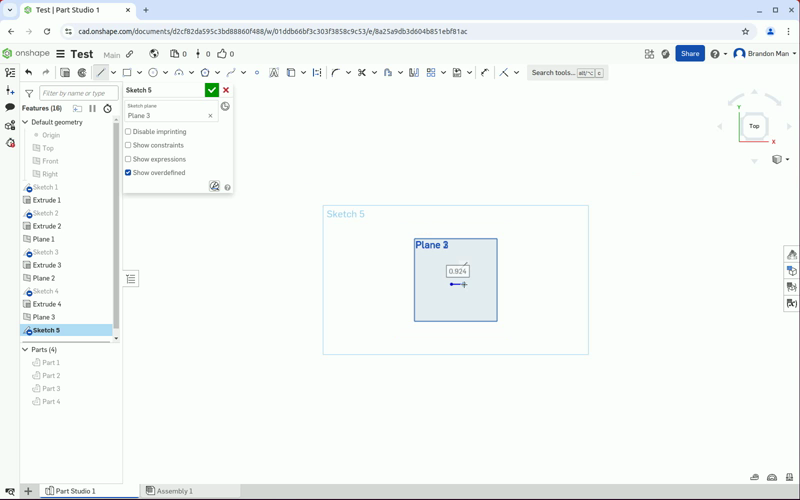
scroll(-6)
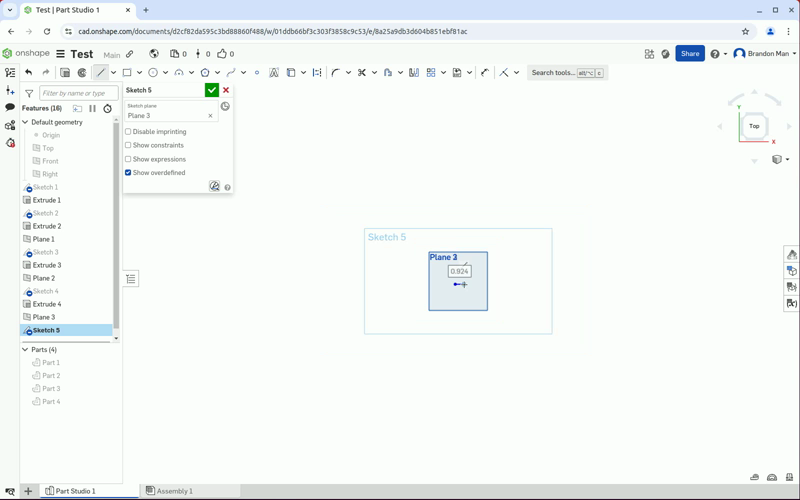
scroll(-6)
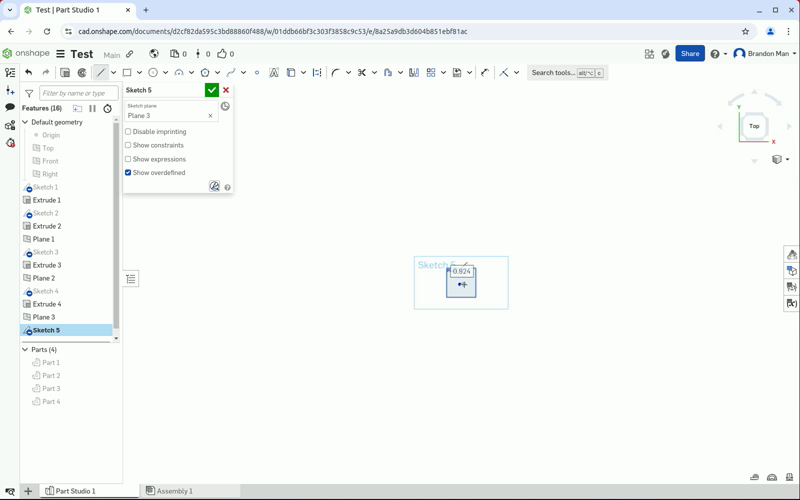
key_up(shift)
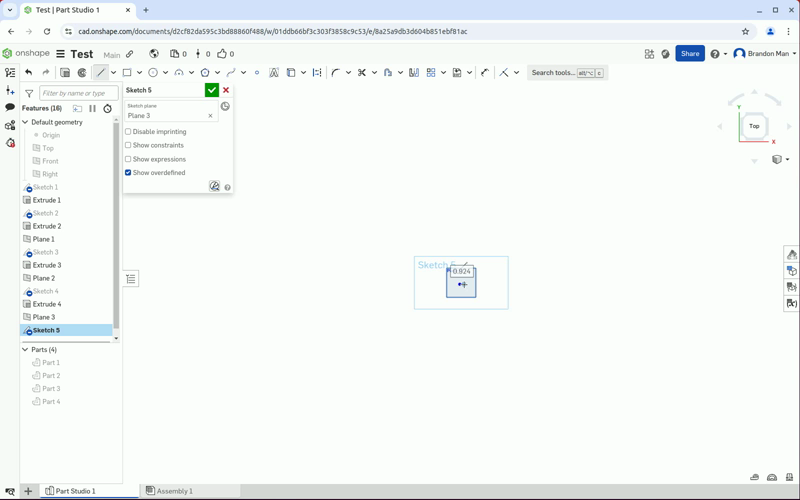
key_down(shift)
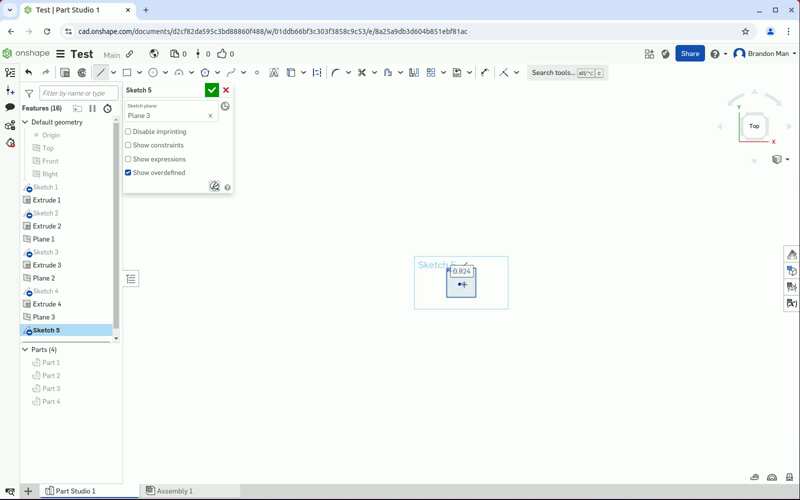
mouse_move(494, 284)
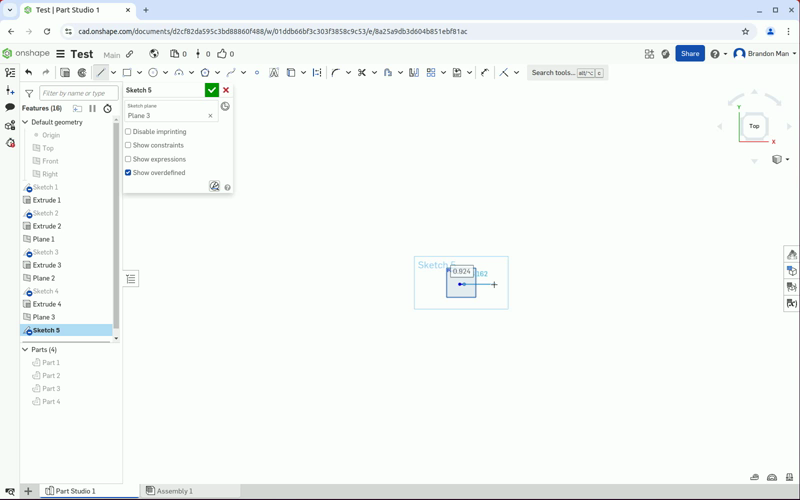
mouse_move(464, 281)
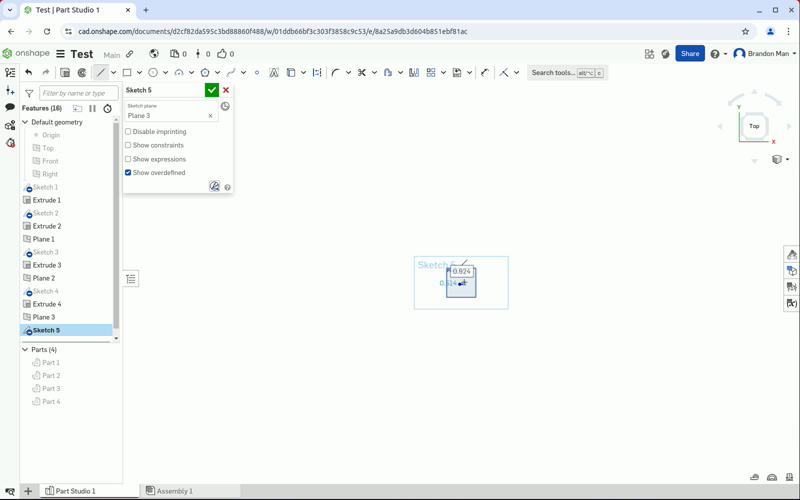
scroll(6)
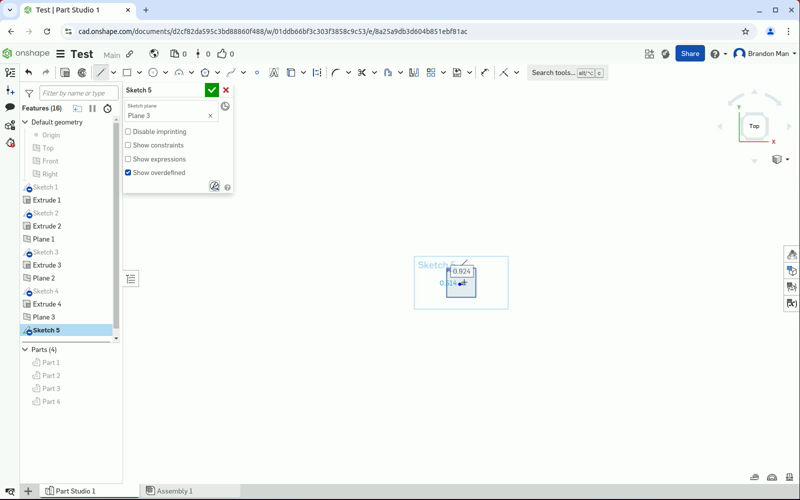
scroll(6)
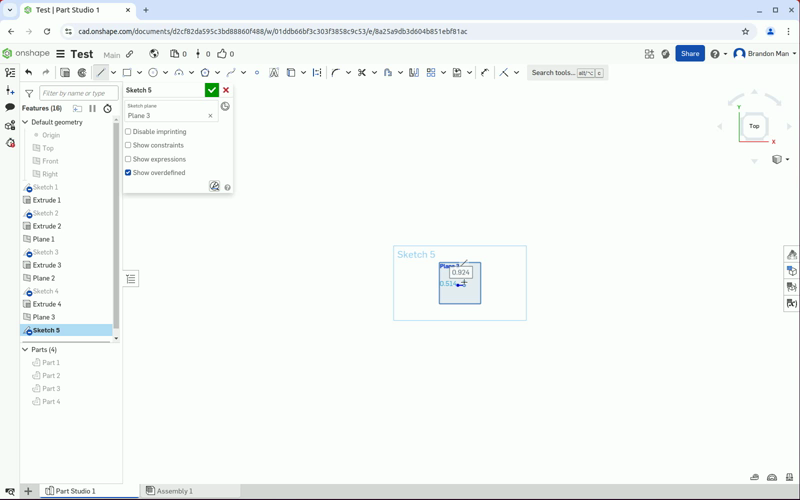
scroll(6)
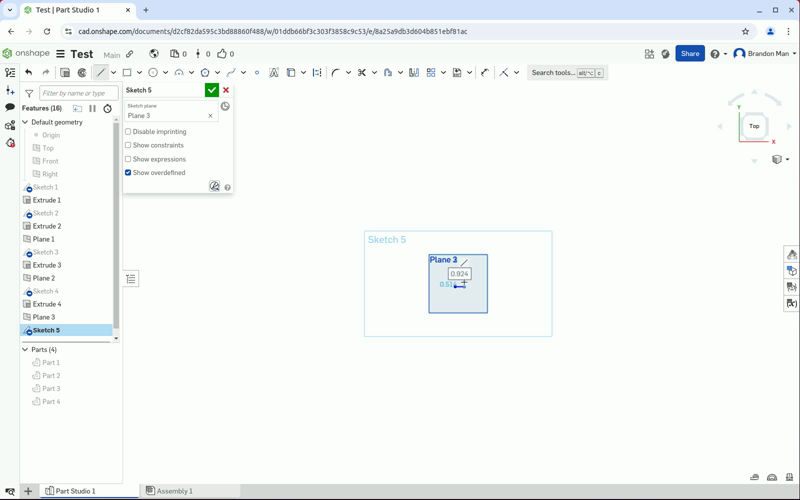
scroll(6)
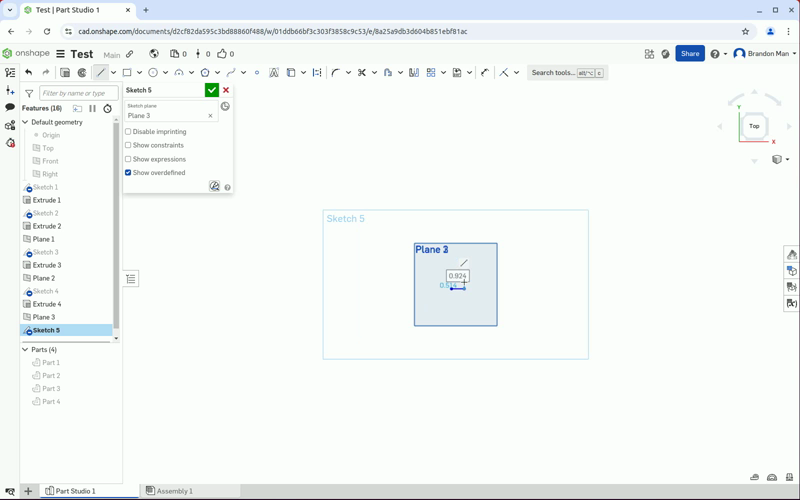
scroll(6)
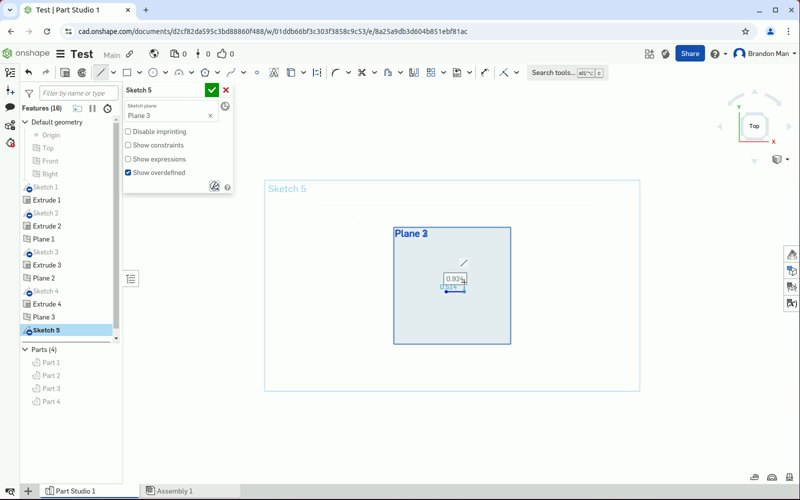
scroll(6)
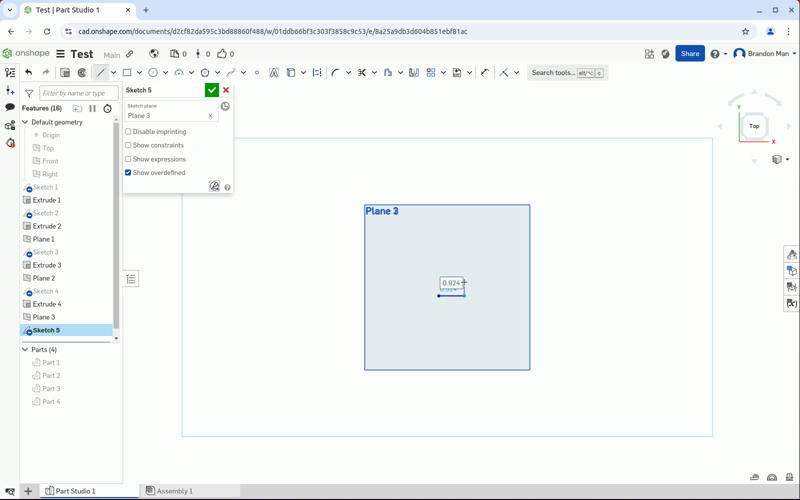
scroll(6)
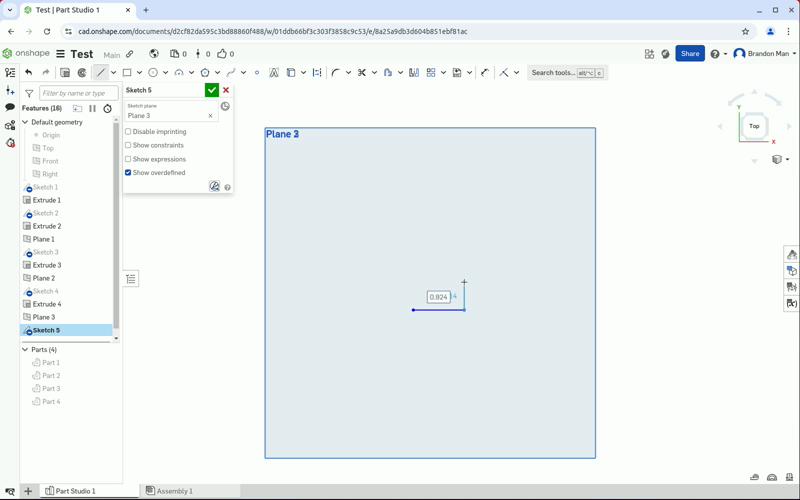
click(464, 281)
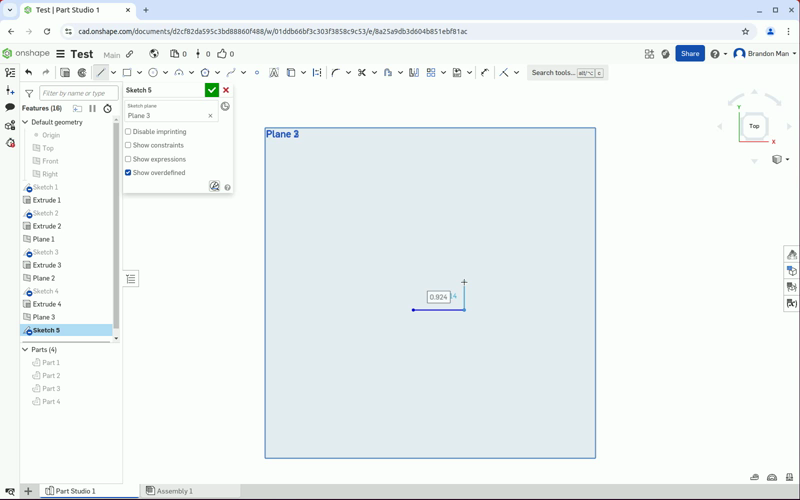
scroll(-6)
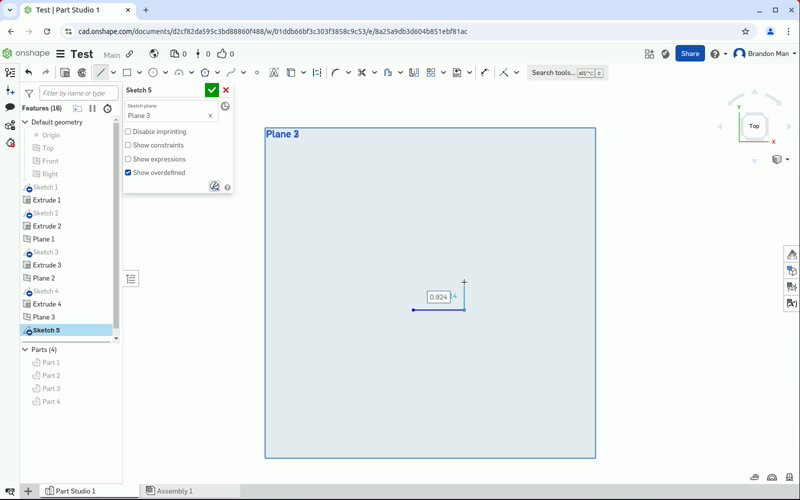
scroll(-6)
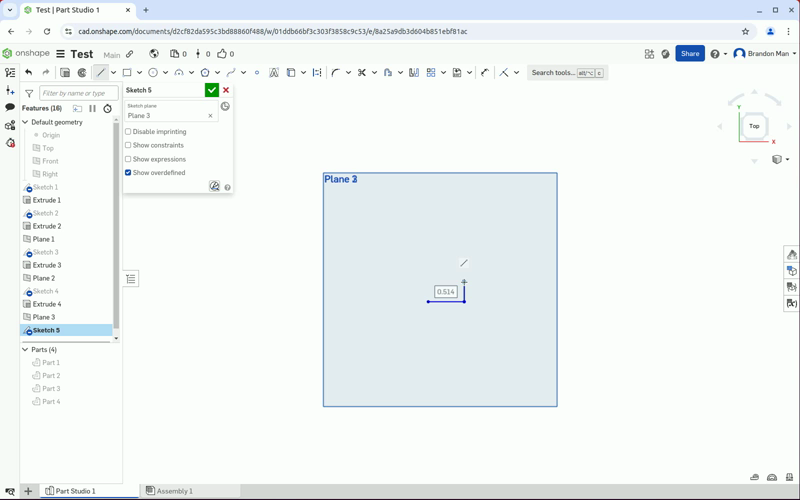
scroll(-6)
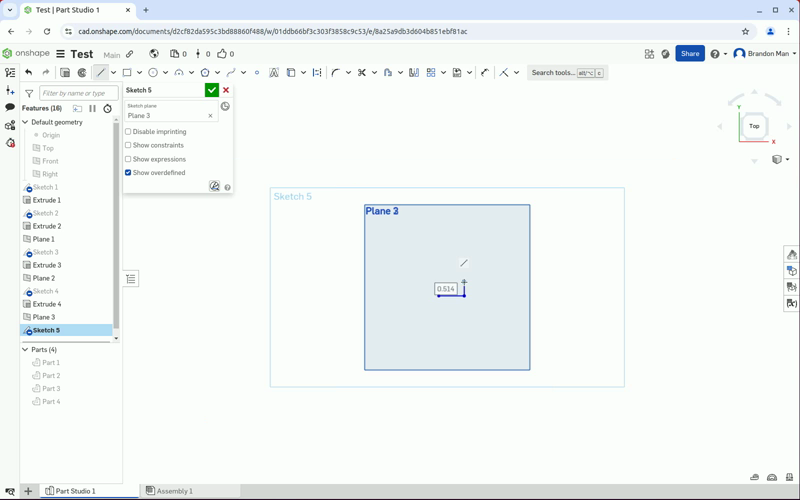
scroll(-6)
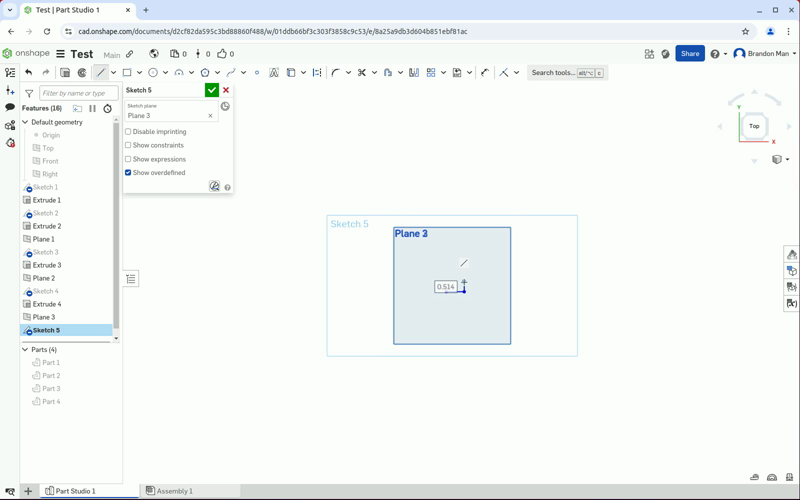
scroll(-6)
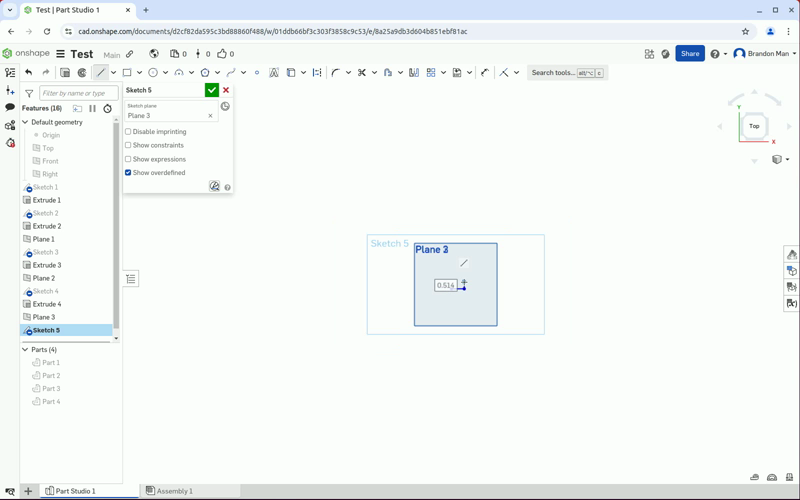
scroll(-6)
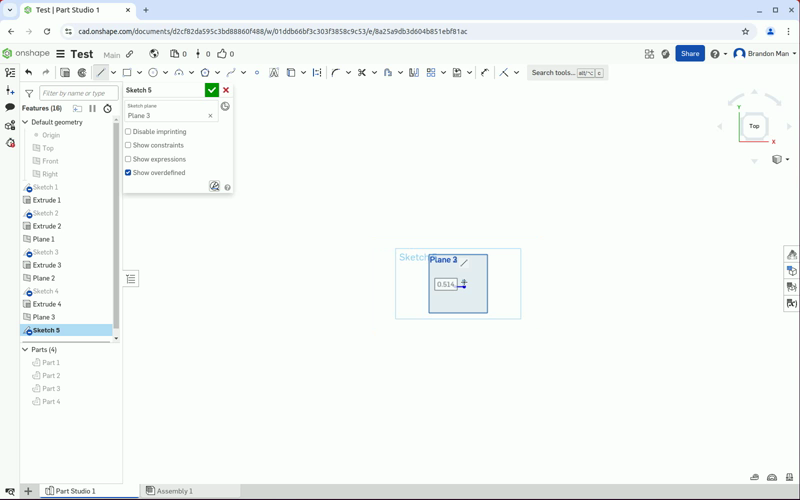
scroll(-6)
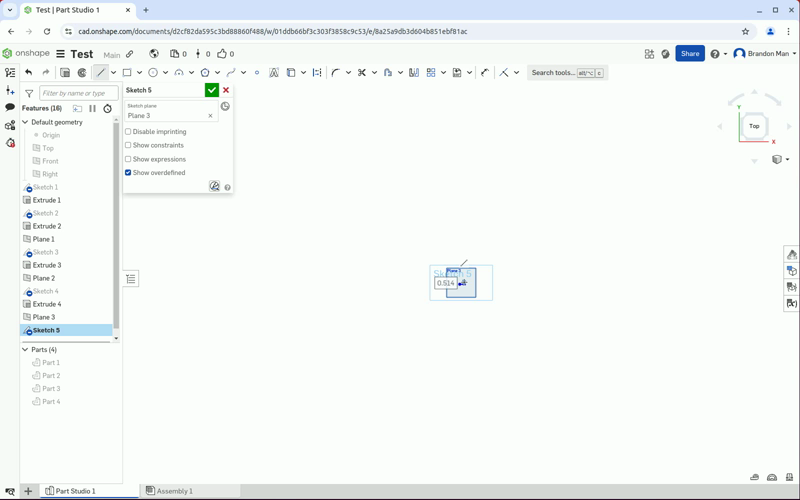
key_up(shift)
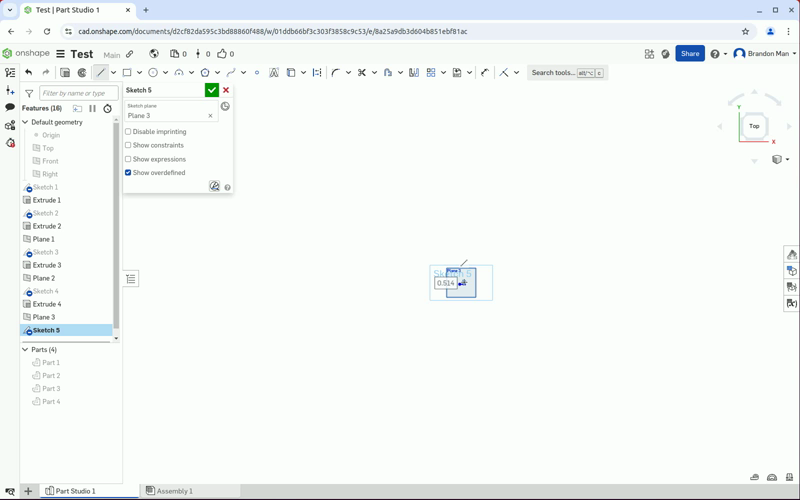
key_down(shift)
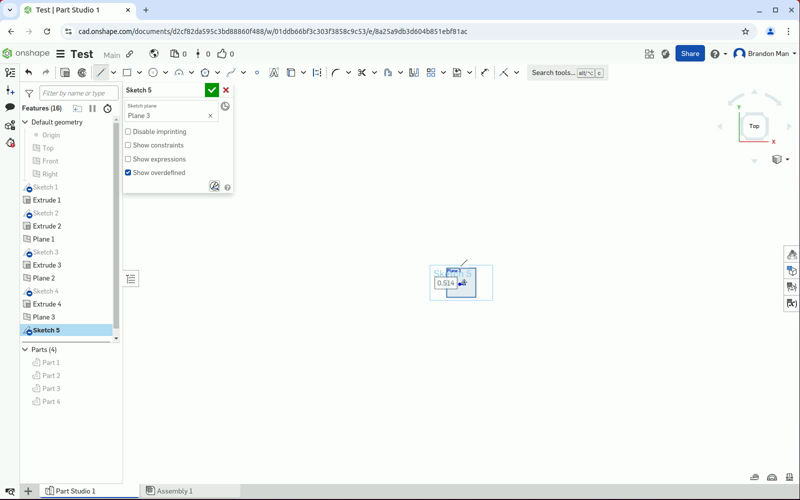
mouse_move(494, 281)
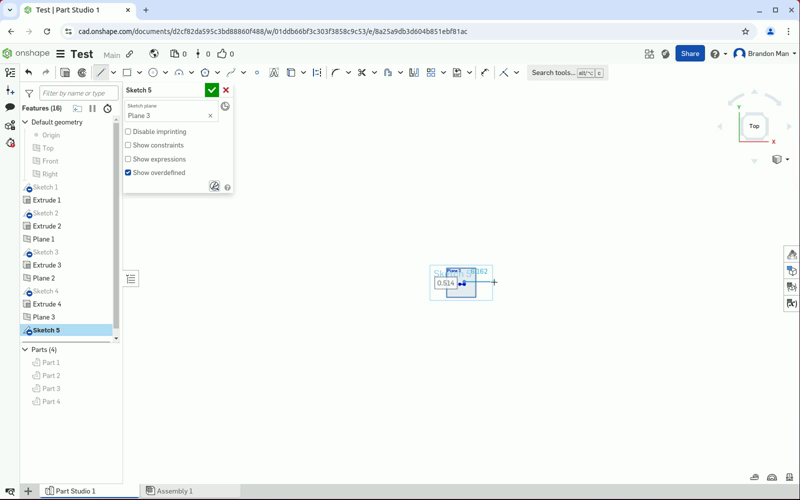
mouse_move(459, 281)
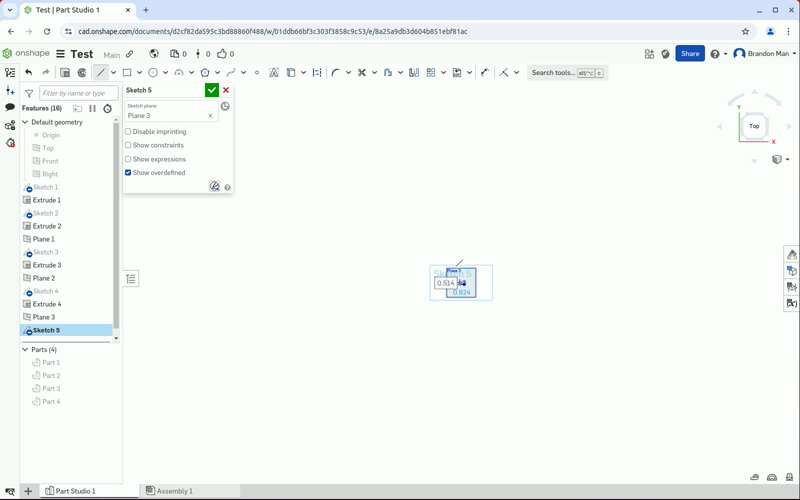
scroll(6)
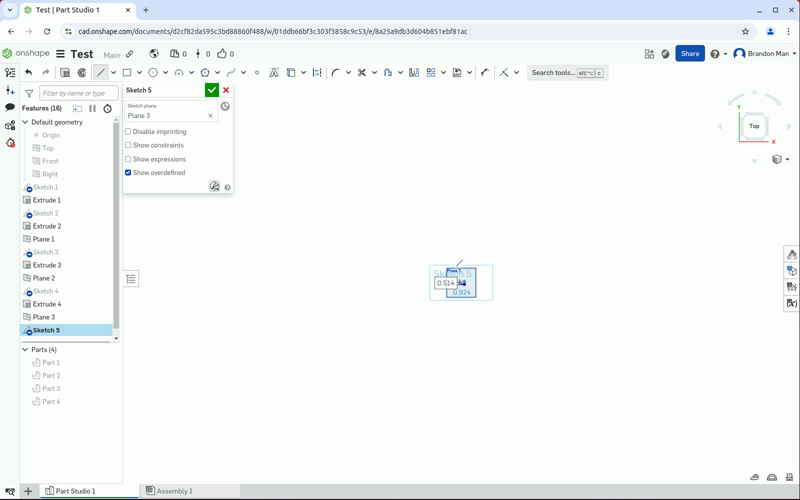
scroll(6)
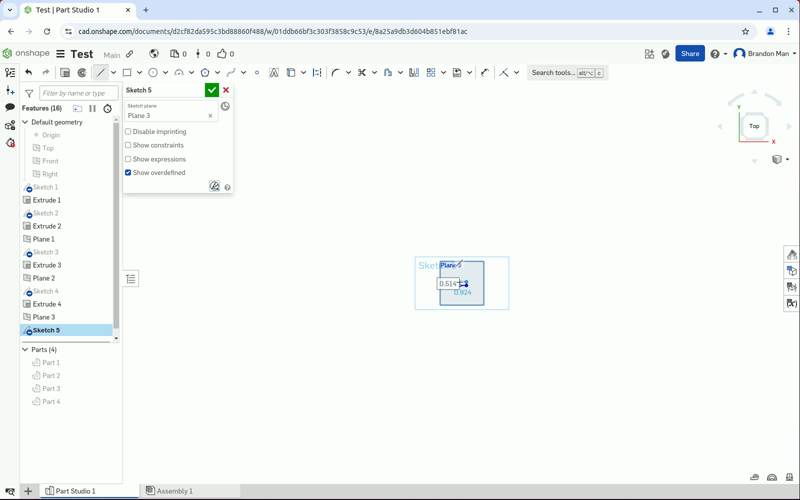
scroll(6)
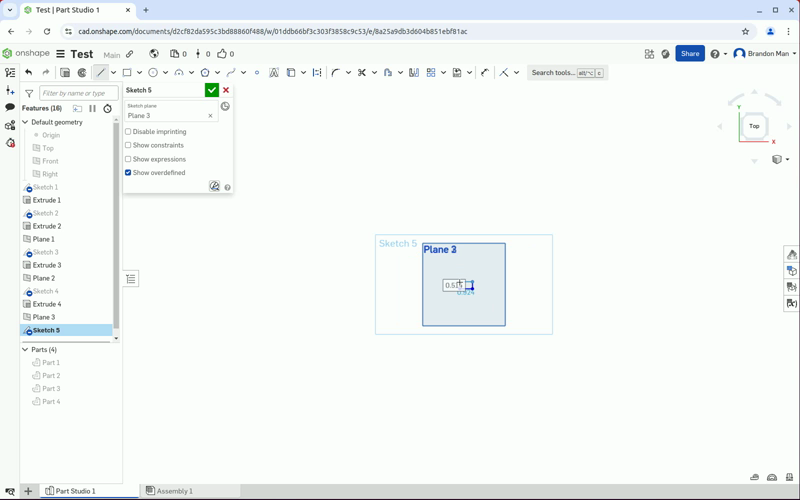
scroll(6)
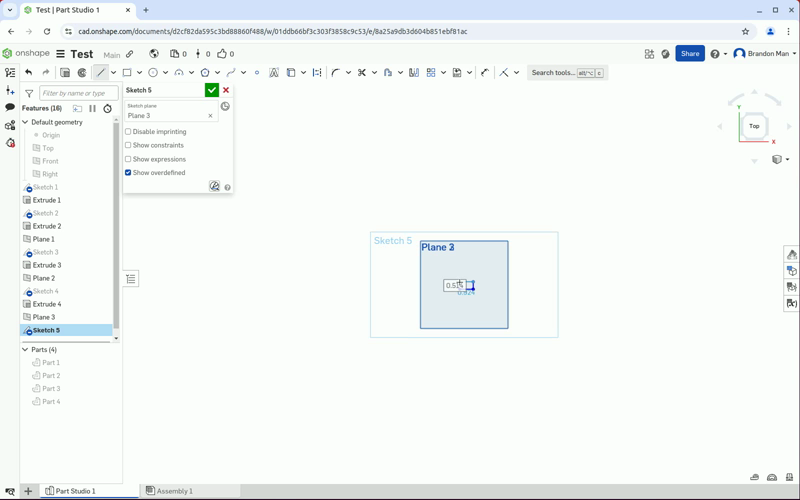
scroll(6)
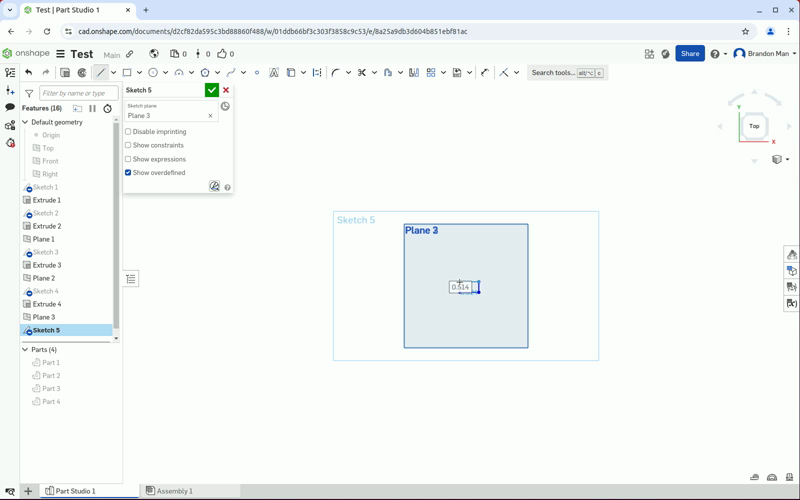
scroll(6)
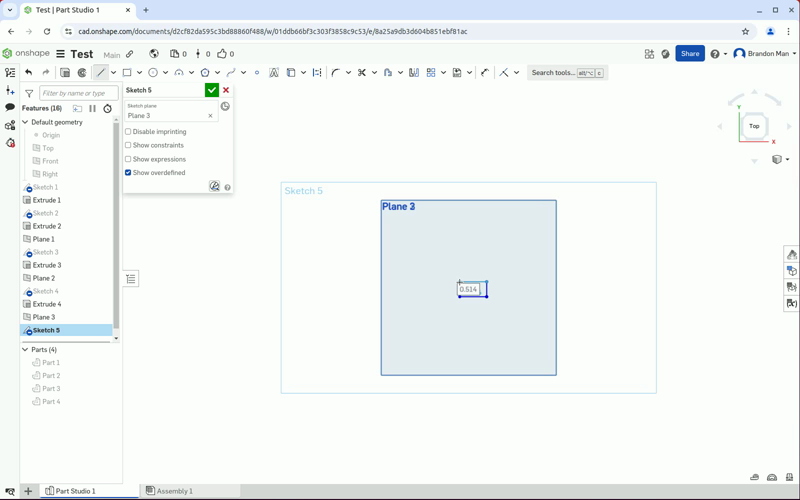
scroll(6)
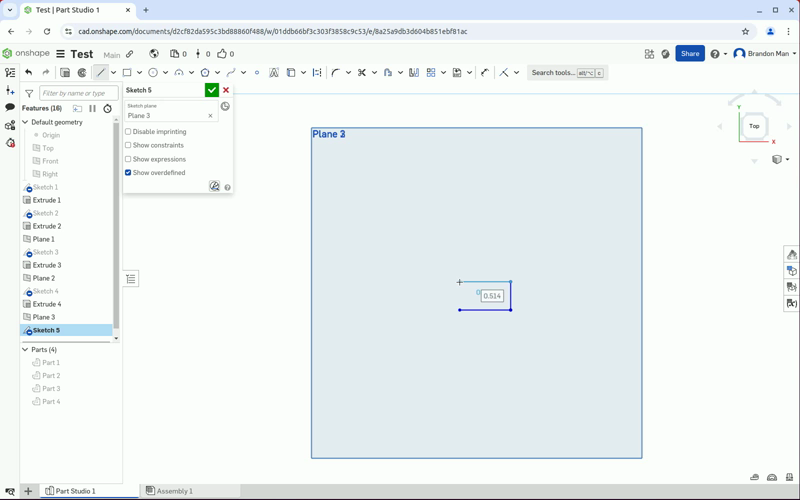
click(459, 281)
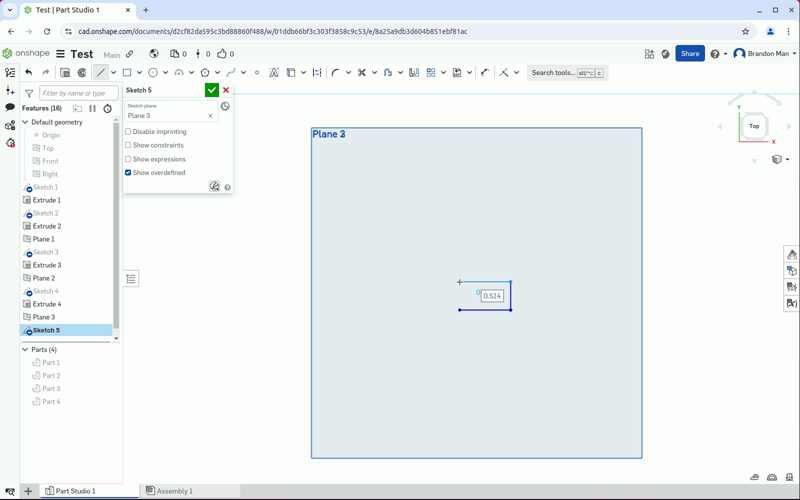
scroll(-6)
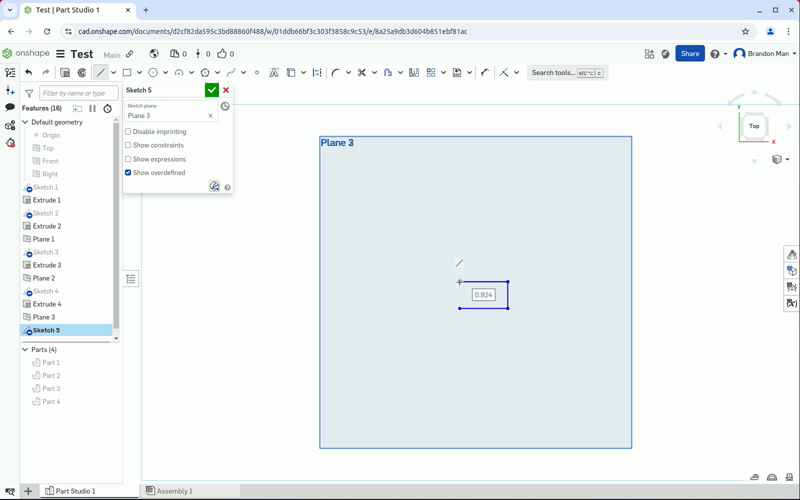
scroll(-6)
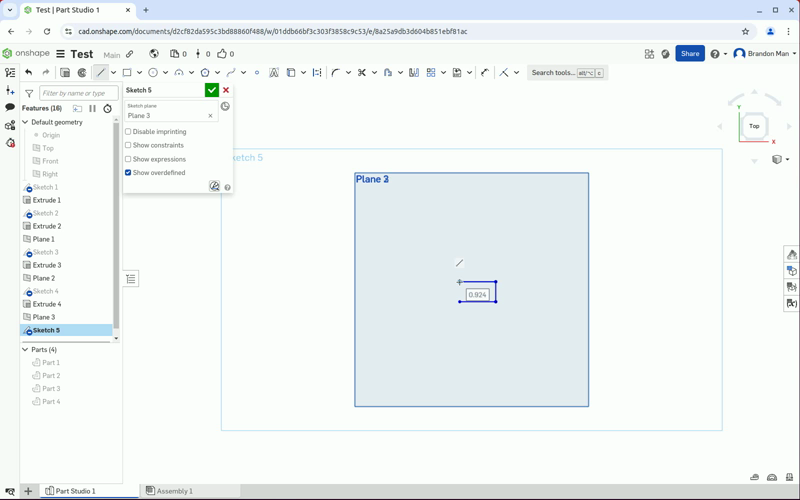
scroll(-6)
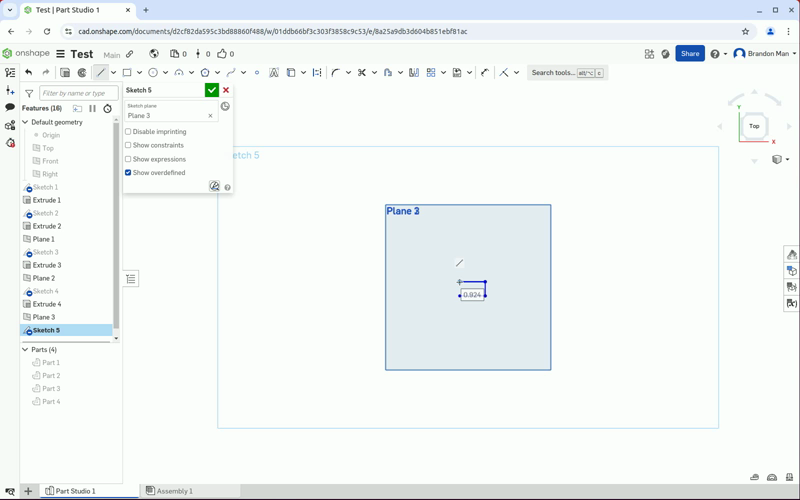
scroll(-6)
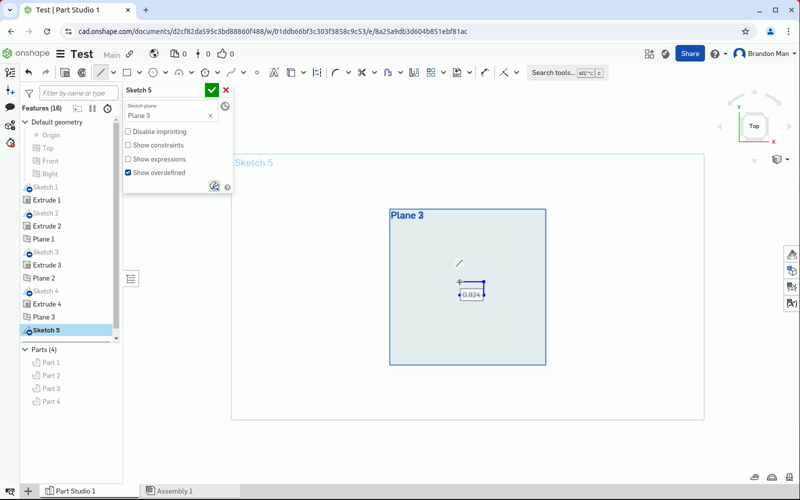
scroll(-6)
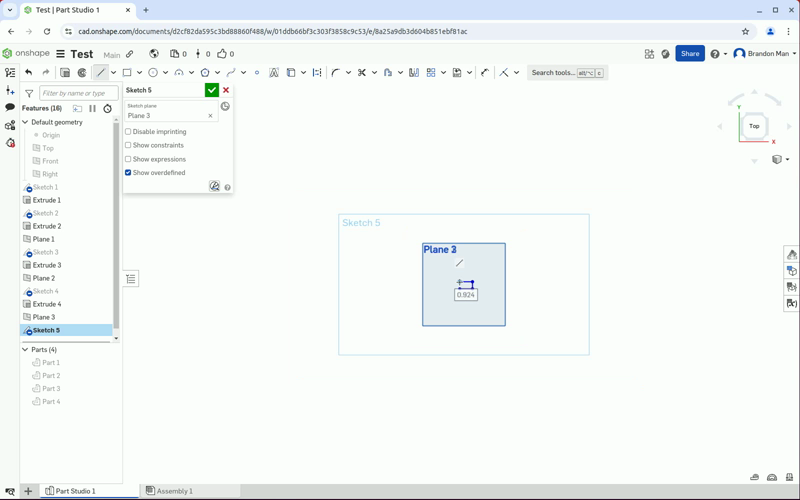
scroll(-6)
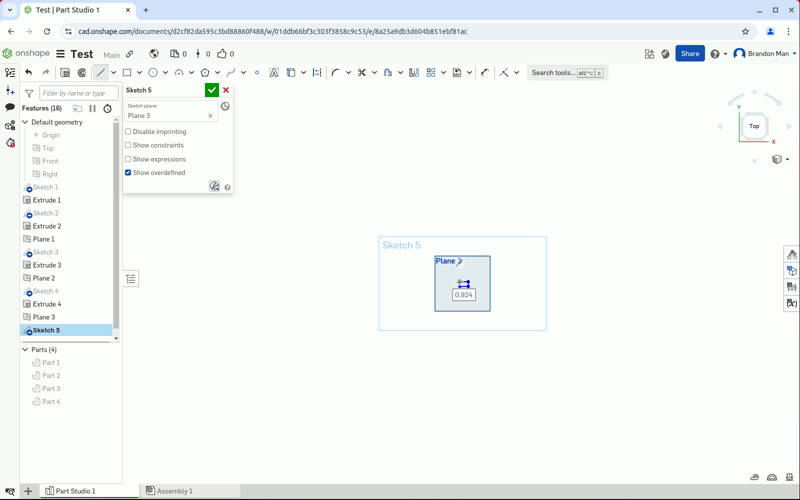
scroll(-6)
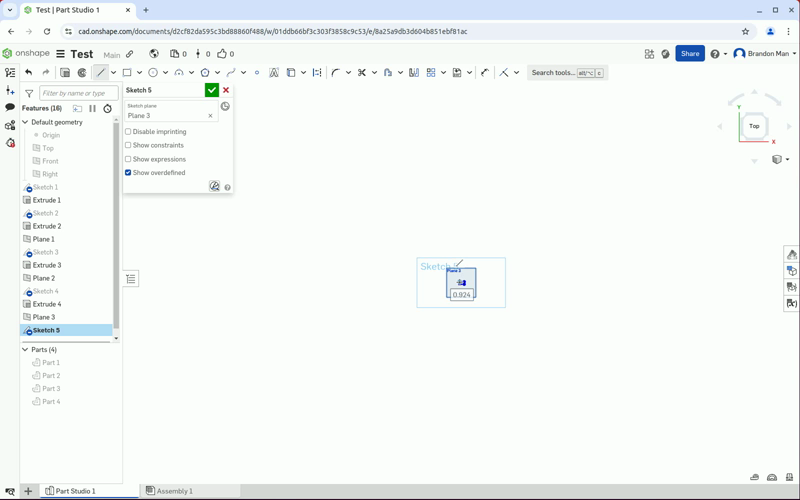
key_up(shift)
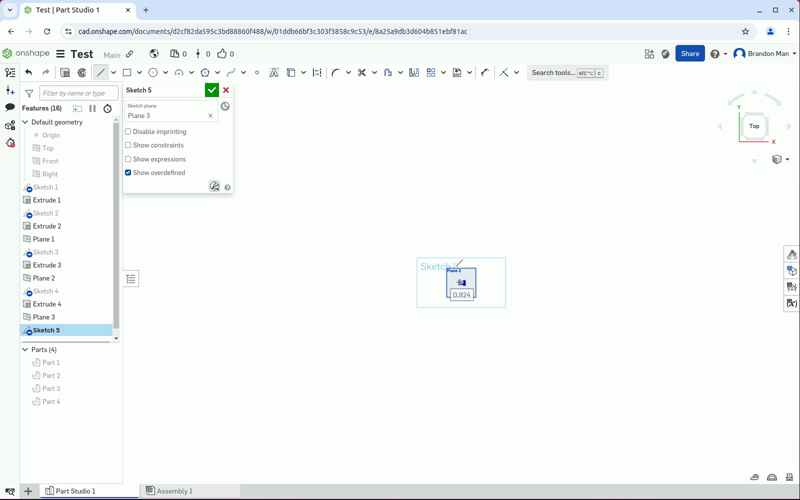
mouse_move(489, 281)
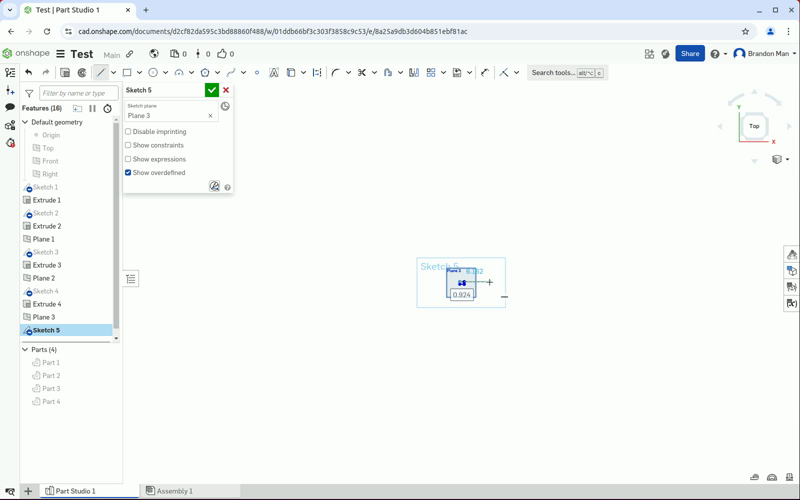
key_down(shift)
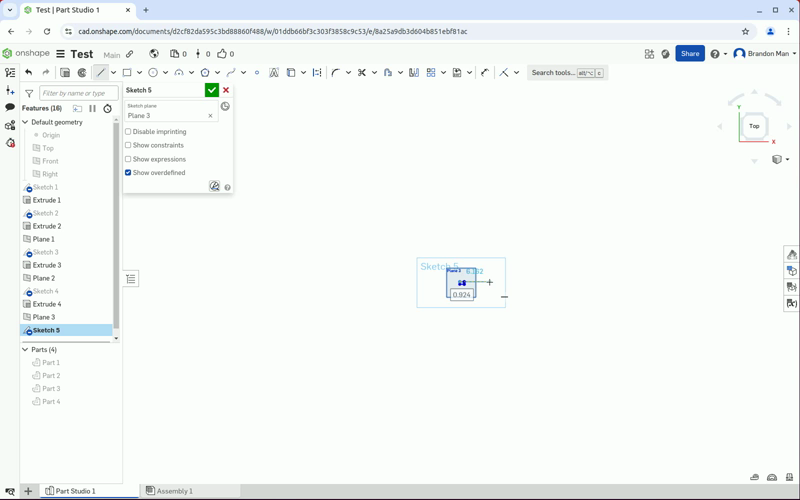
mouse_move(459, 284)
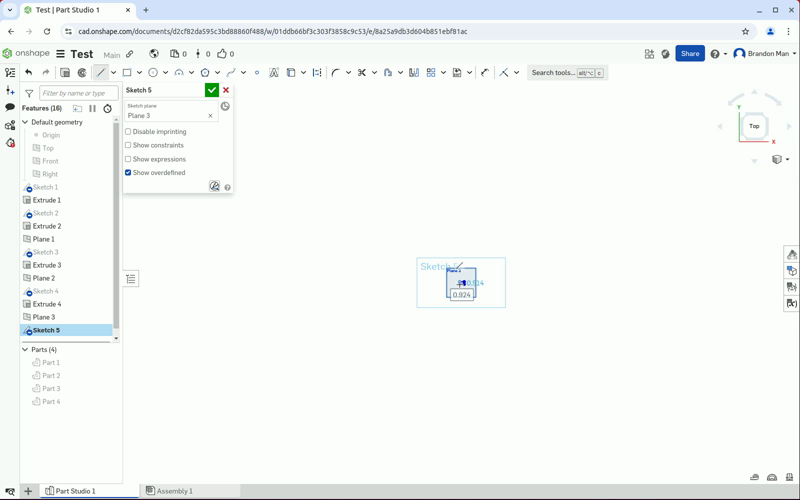
scroll(6)
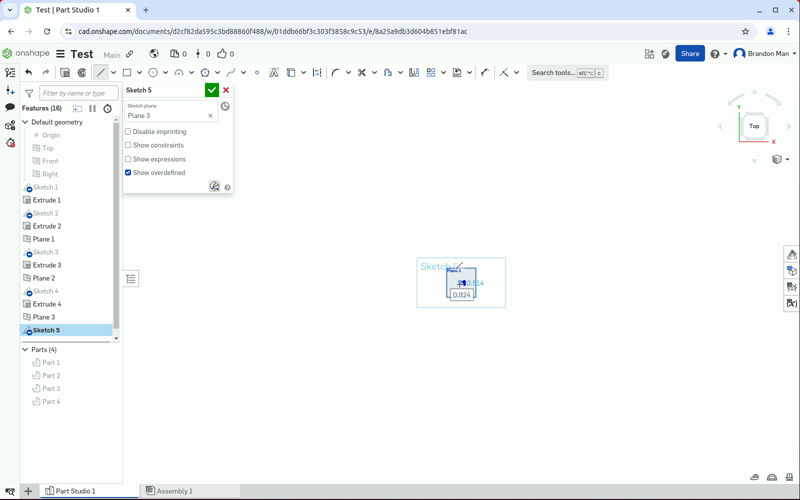
scroll(6)
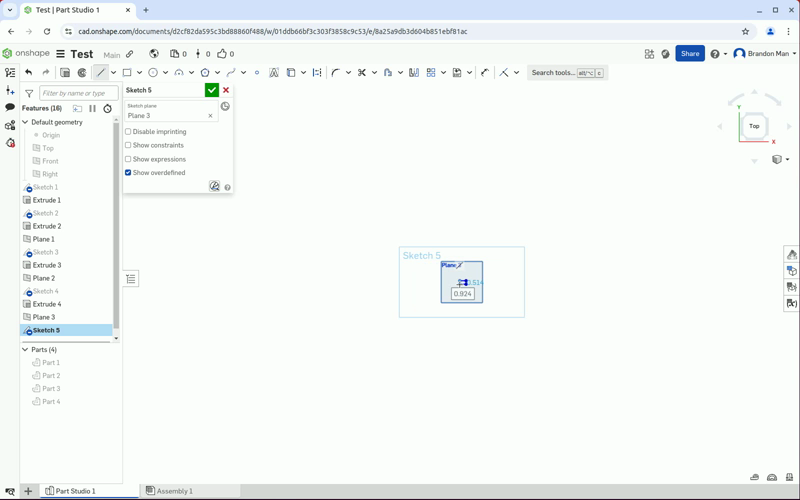
scroll(6)
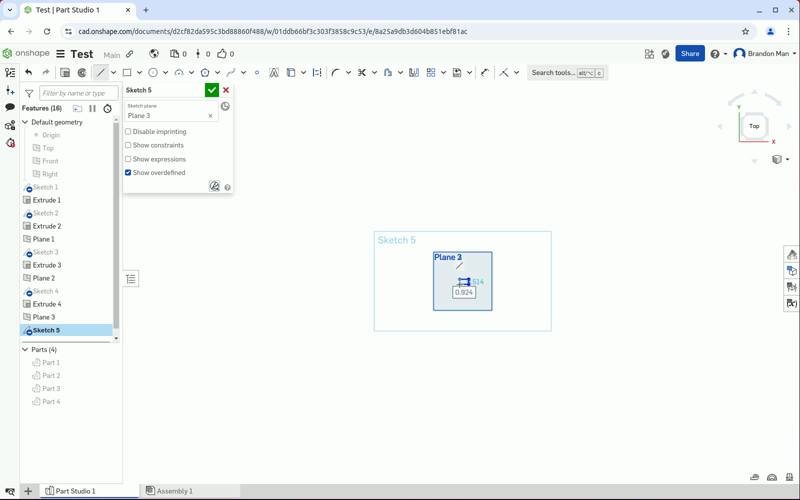
scroll(6)
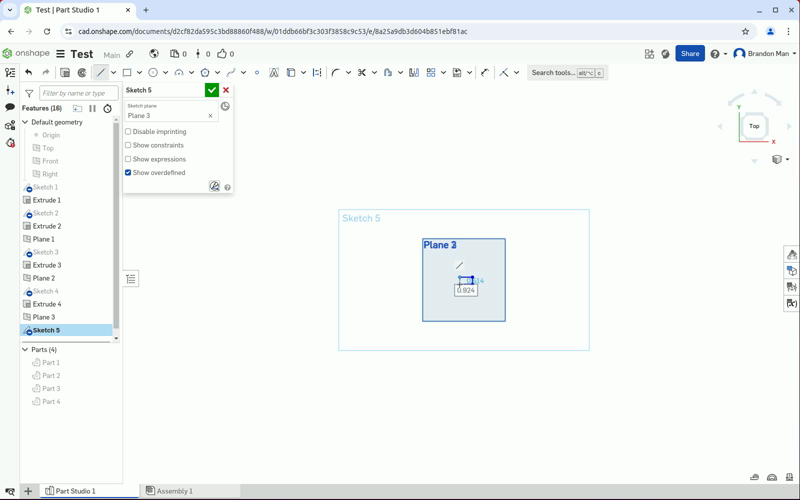
scroll(6)
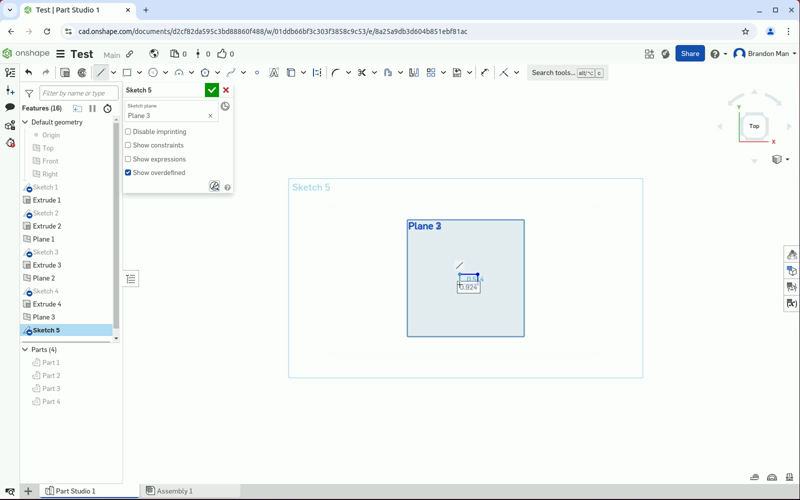
scroll(6)
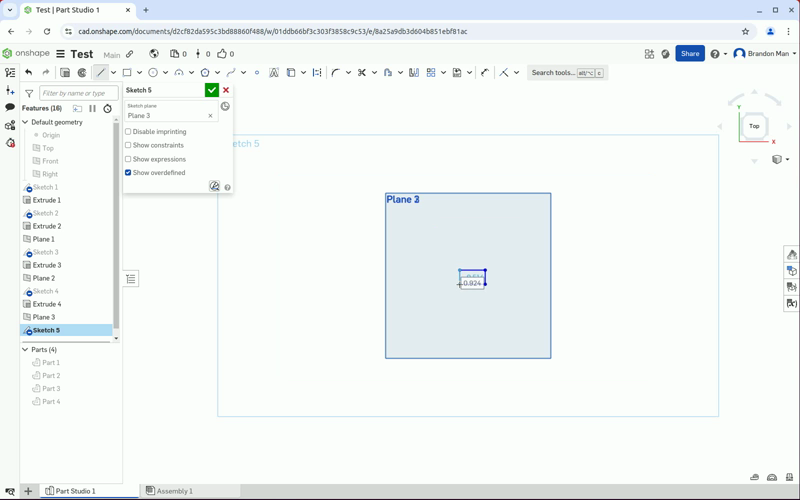
scroll(6)
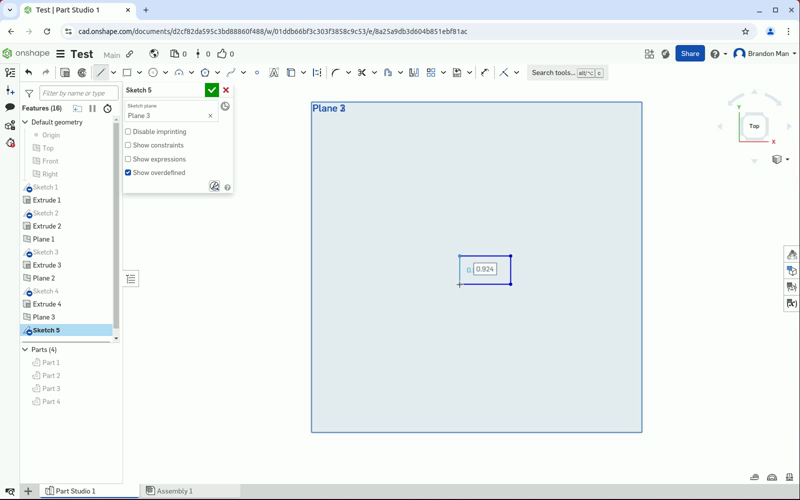
key_up(shift)
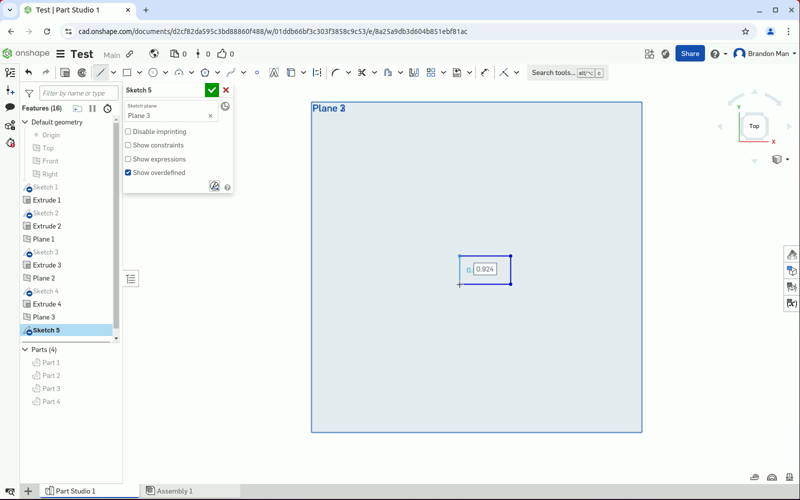
click(459, 284)
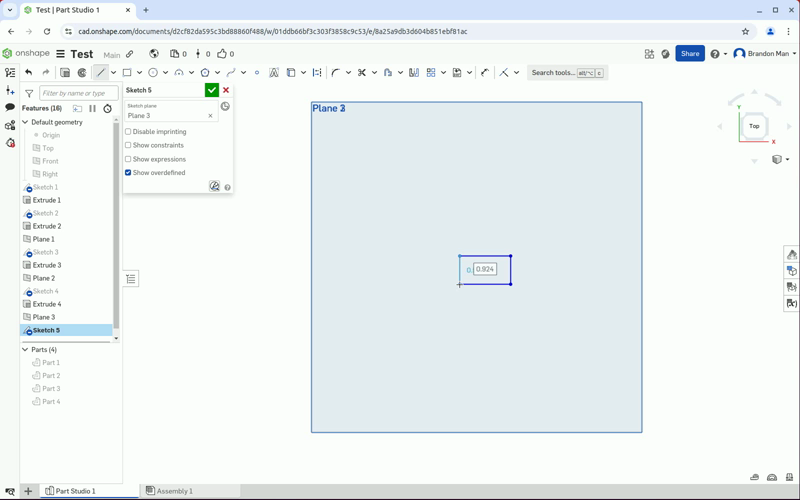
scroll(-6)
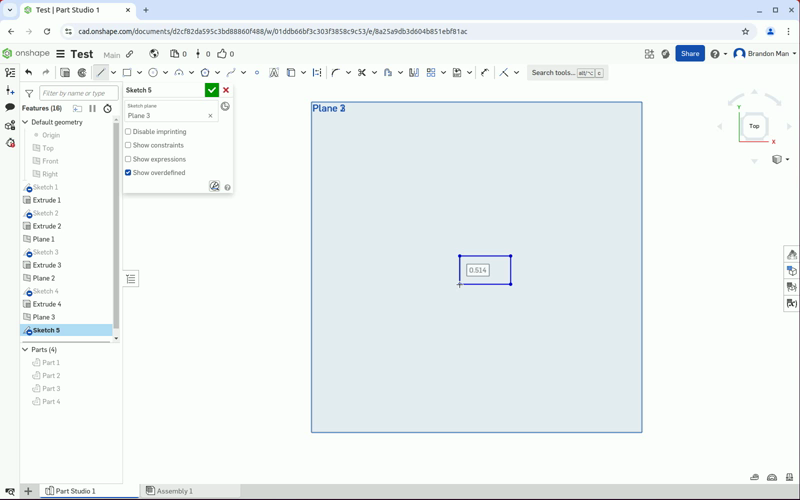
scroll(-6)
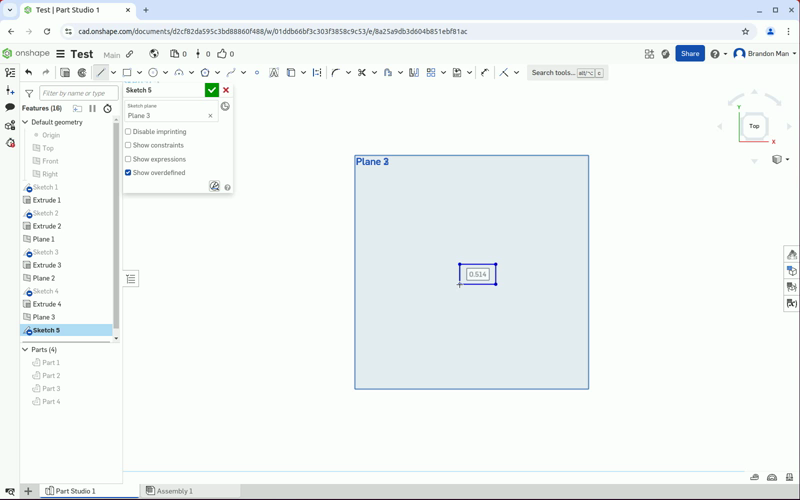
scroll(-6)
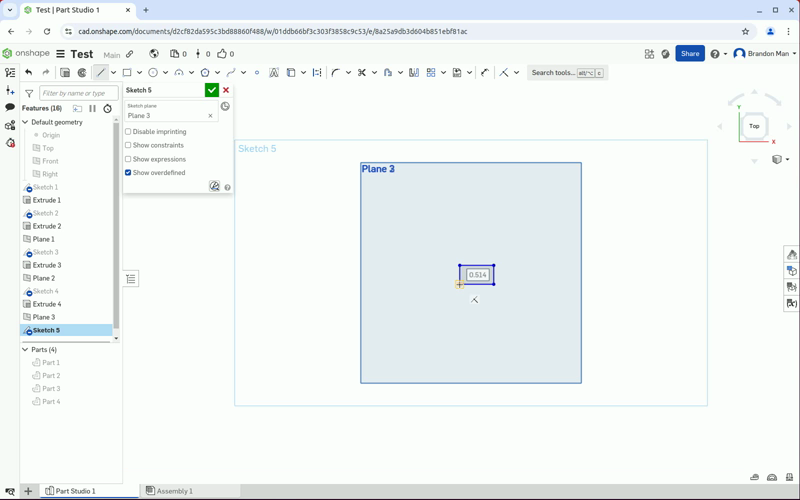
scroll(-6)
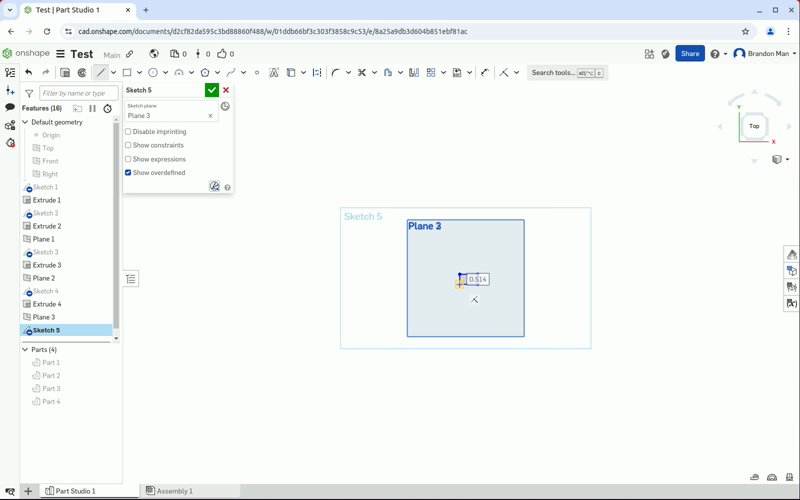
scroll(-6)
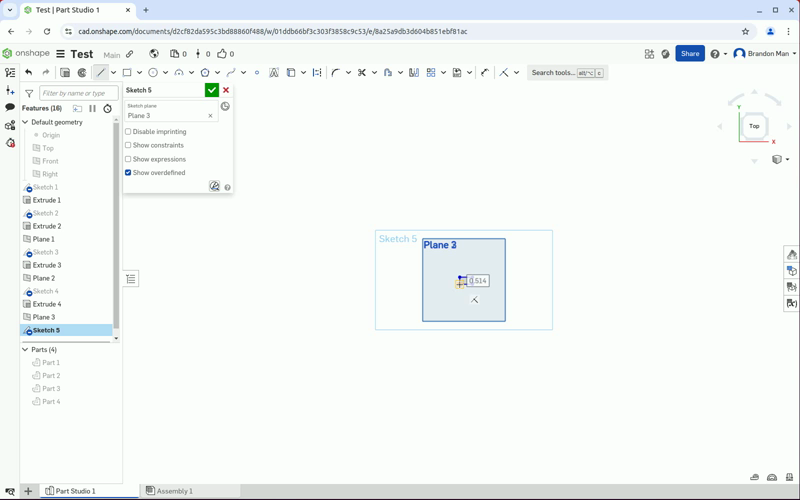
scroll(-6)
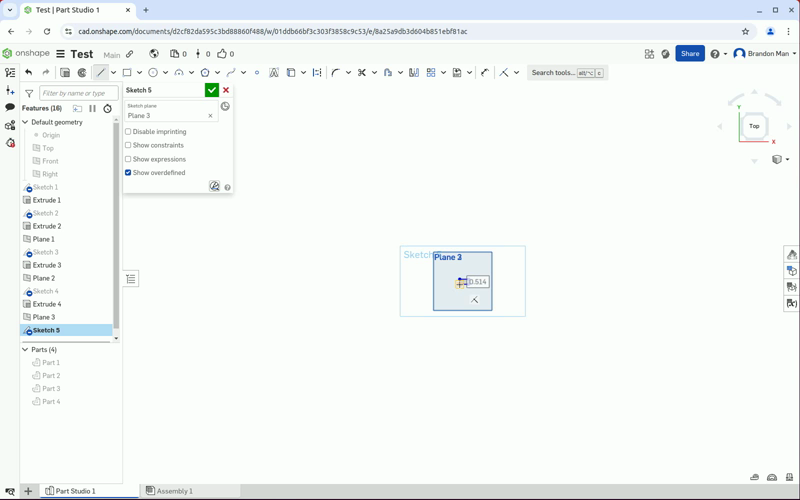
scroll(-6)
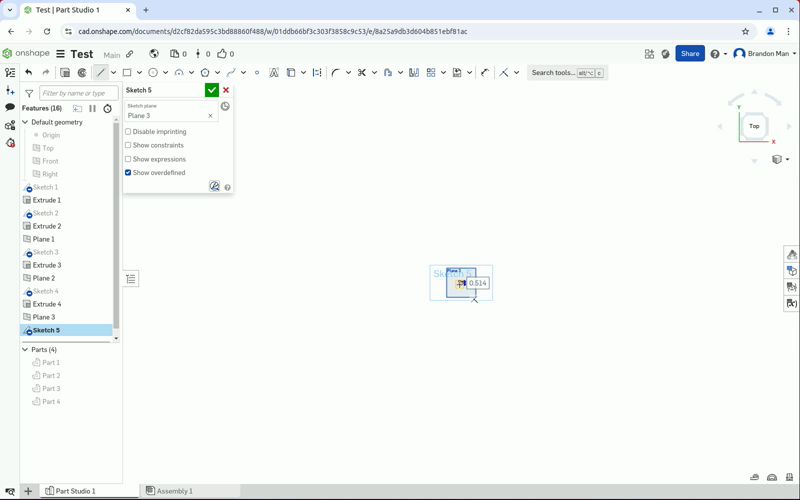
key(esc)
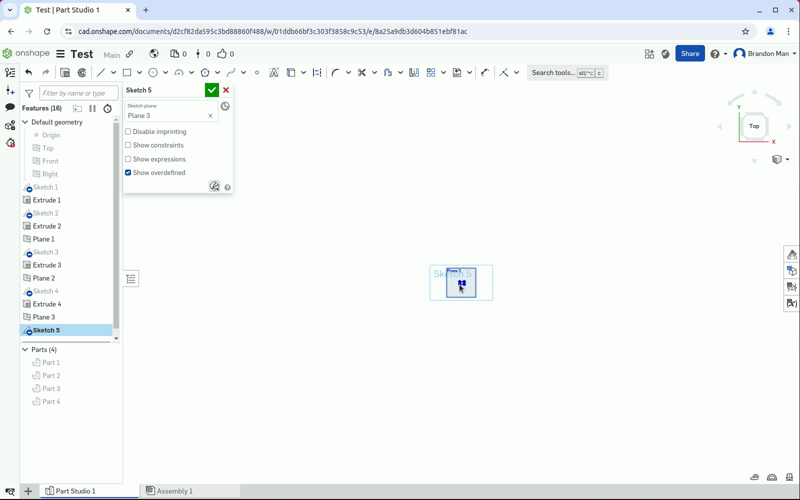
mouse_move(460, 282)
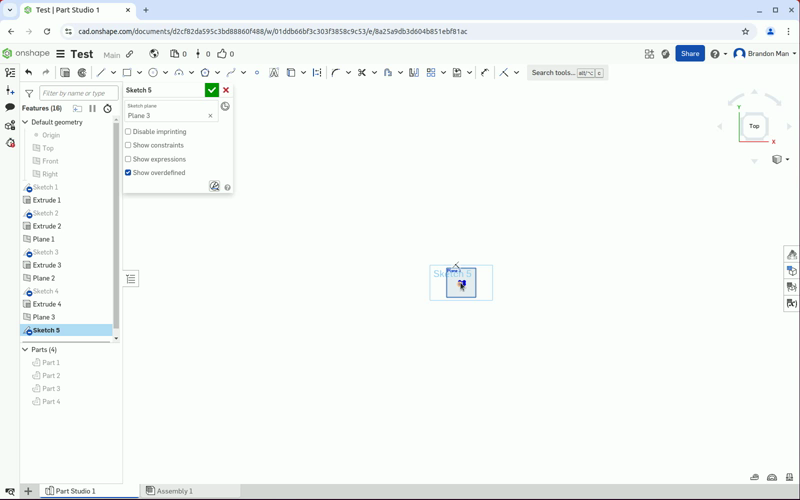
scroll(6)
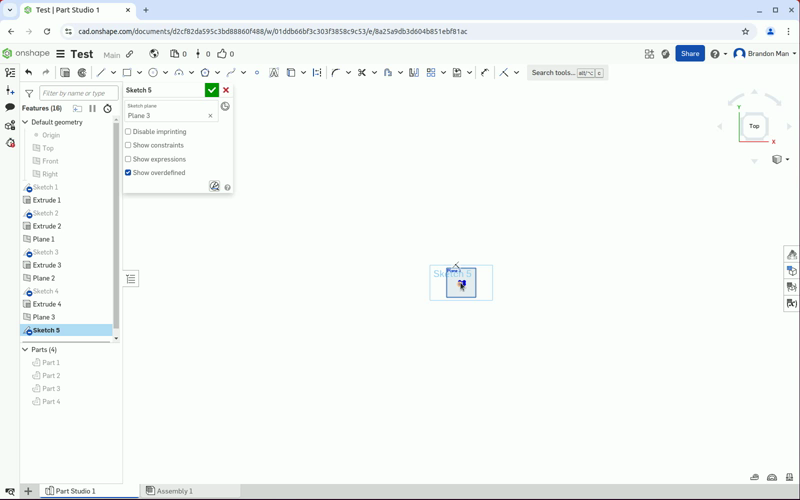
scroll(6)
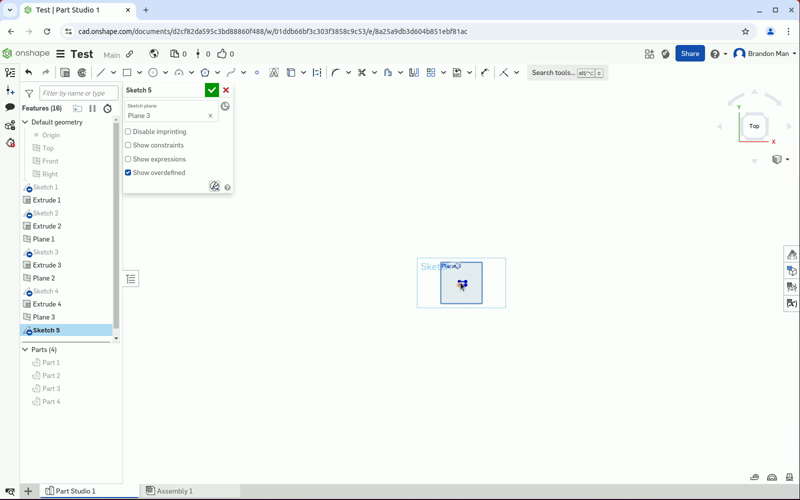
scroll(6)
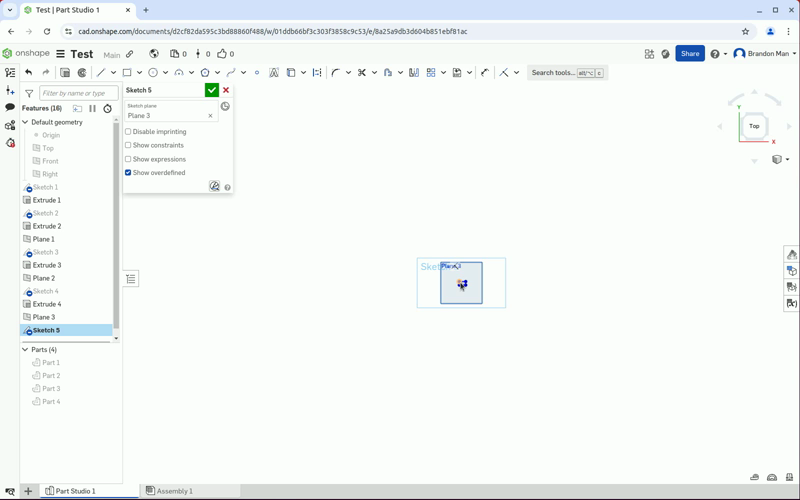
scroll(6)
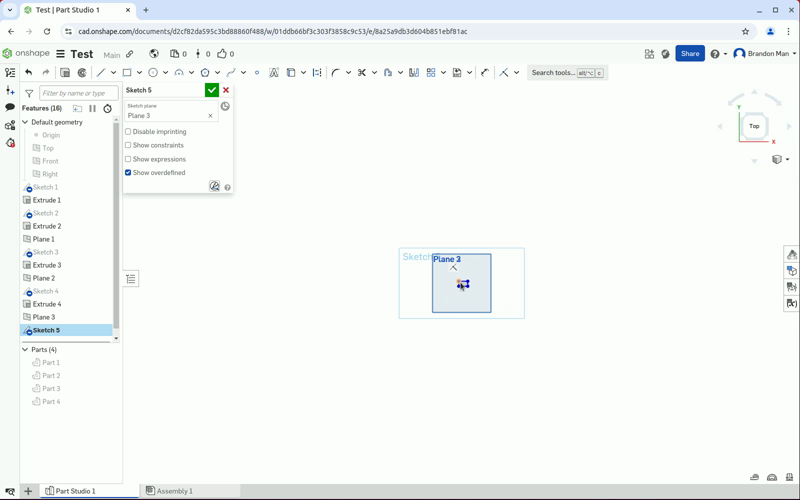
scroll(6)
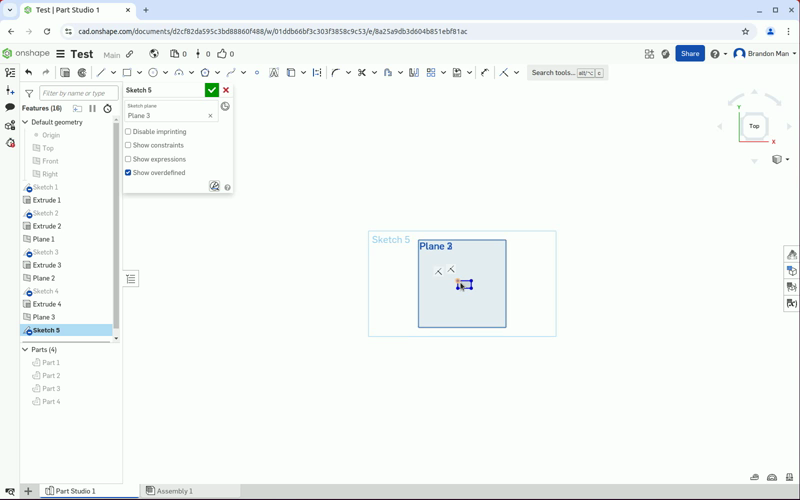
scroll(6)
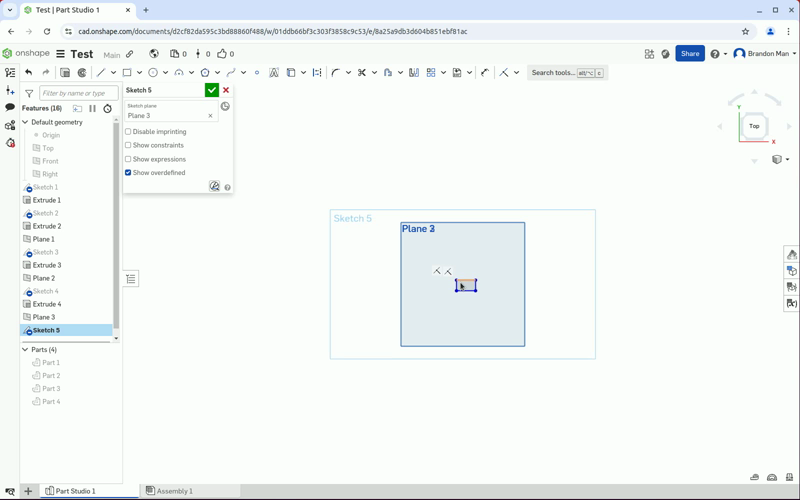
scroll(6)
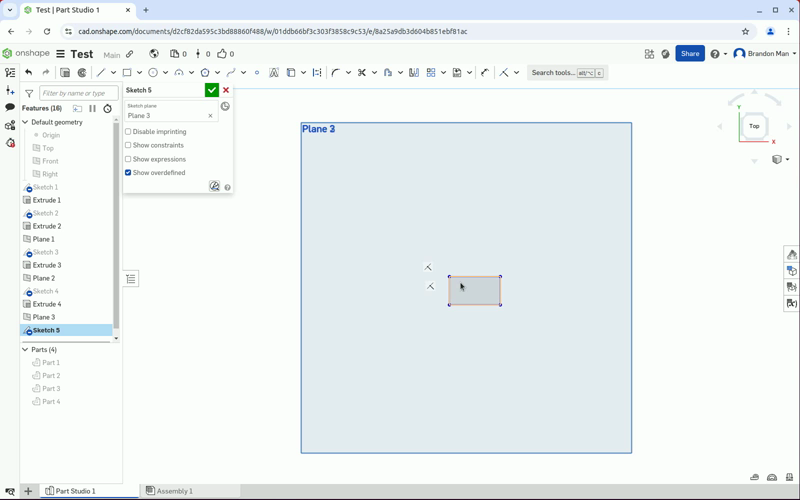
click(460, 282)
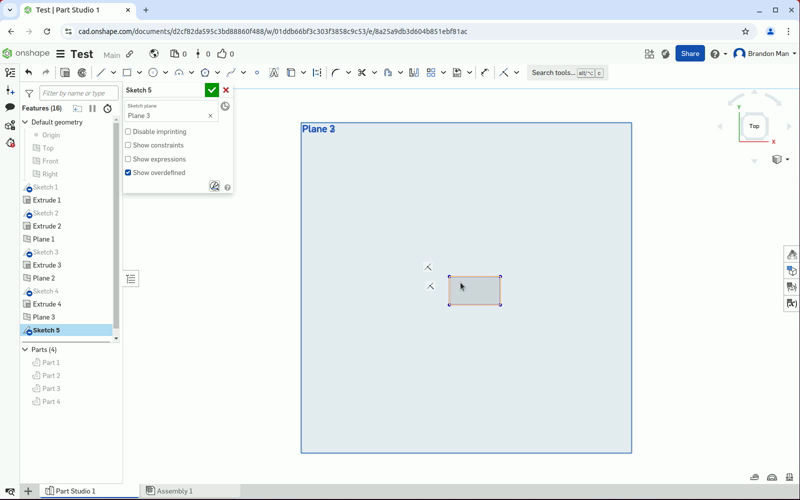
scroll(-6)
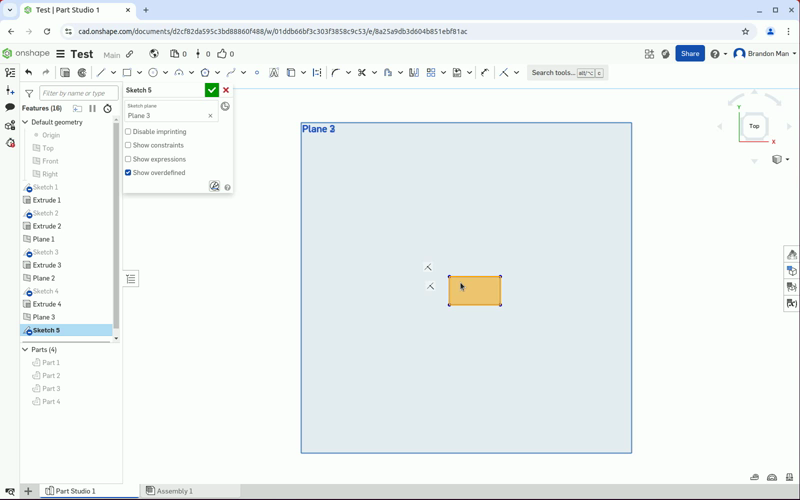
scroll(-6)
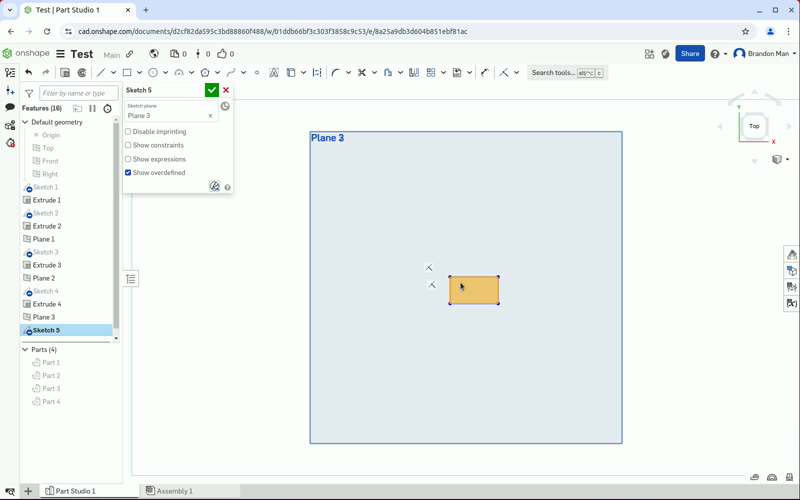
scroll(-6)
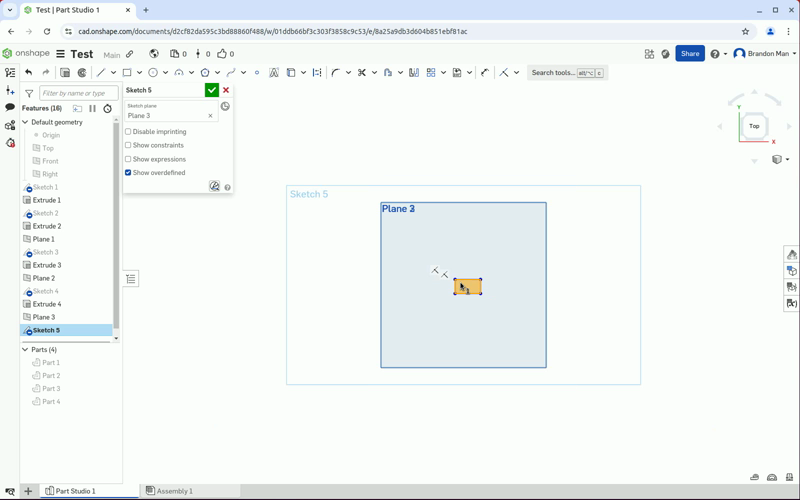
scroll(-6)
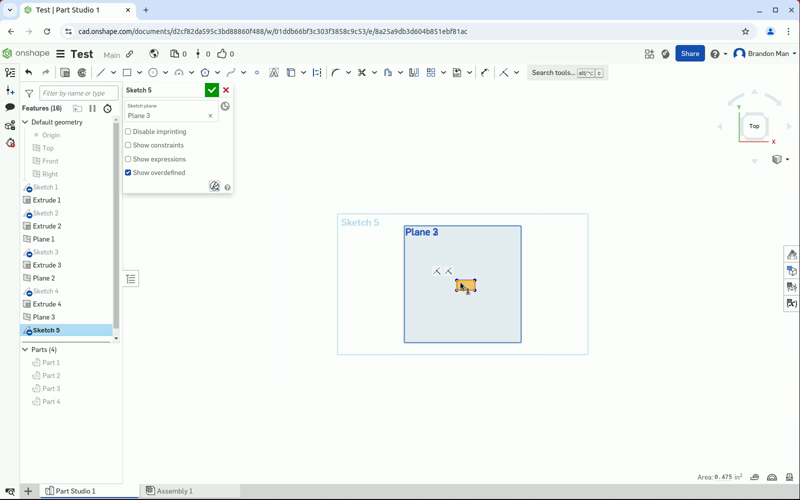
scroll(-6)
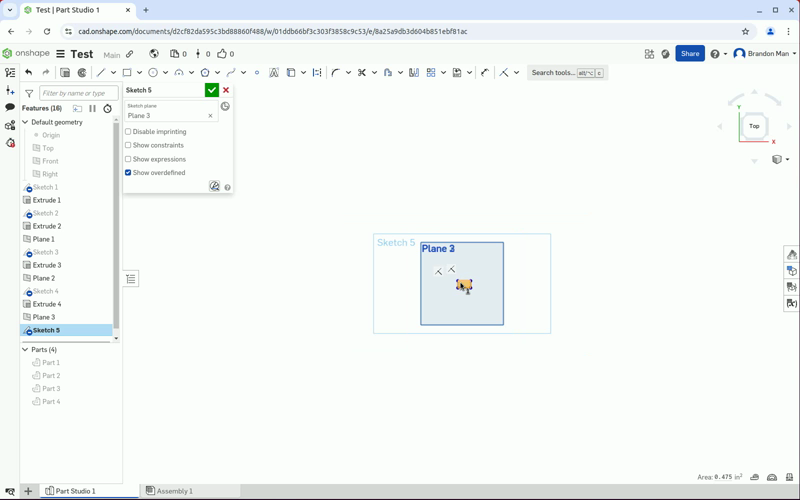
scroll(-6)
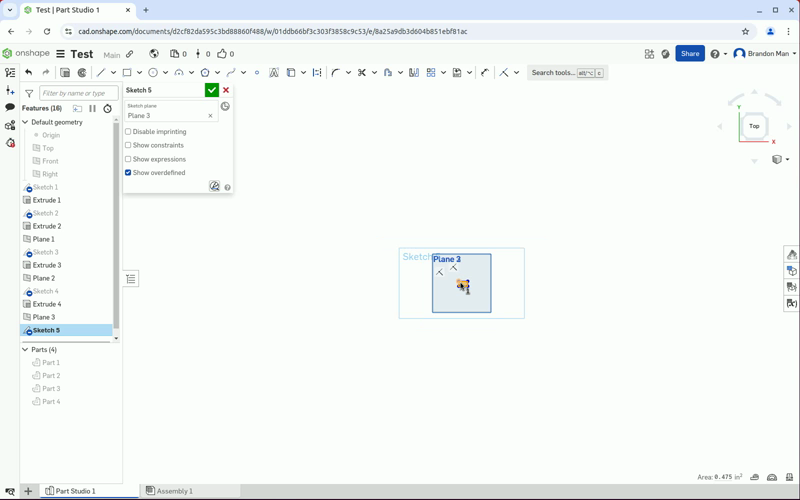
scroll(-6)
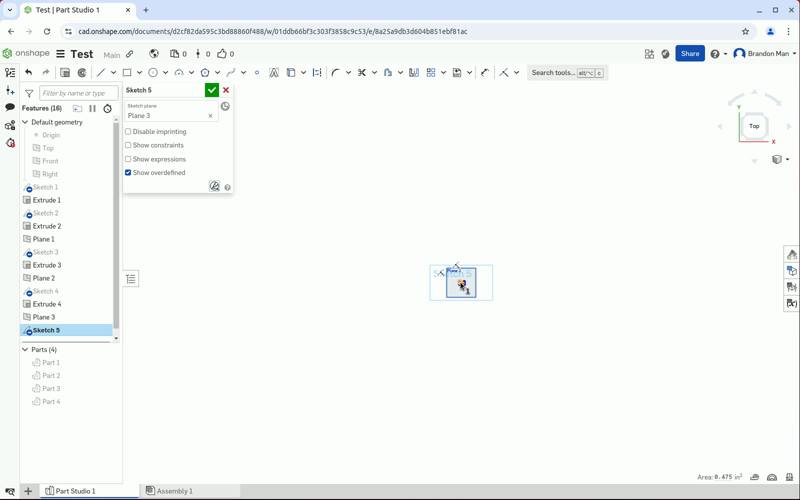
mouse_move(73, 352)
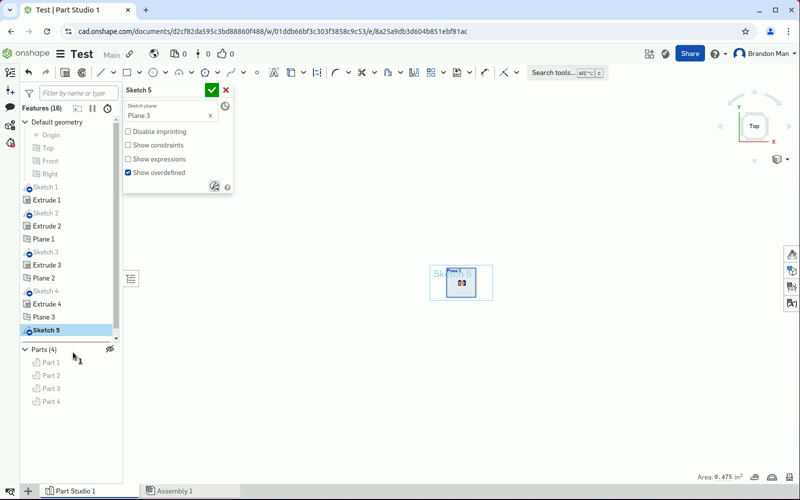
key(shift+y)
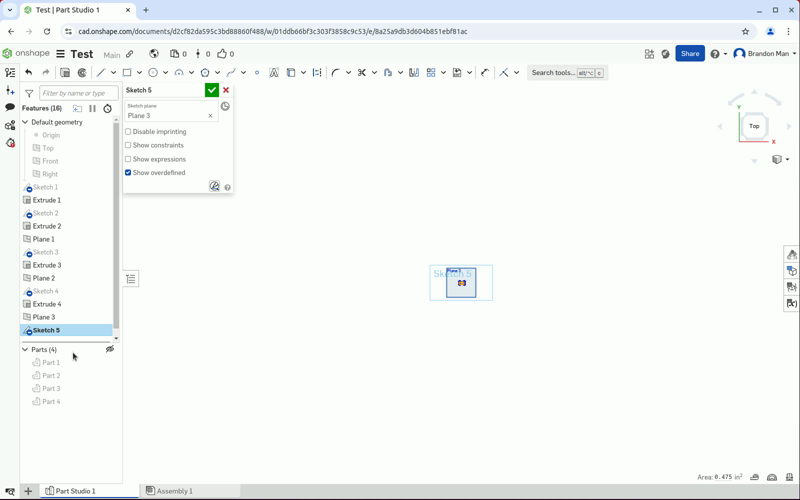
key(shift+e)
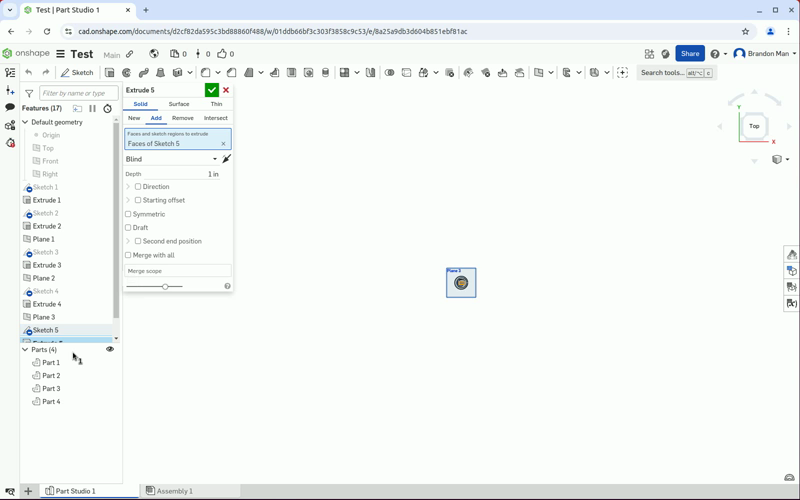
mouse_move(143, 106)
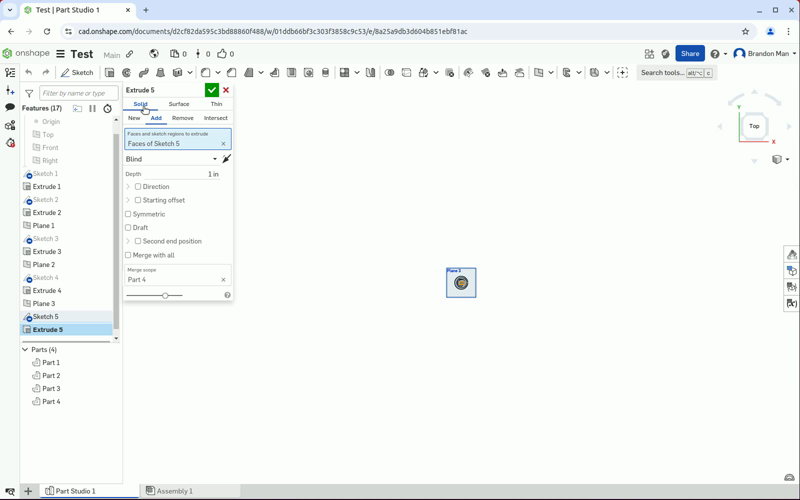
click(143, 106)
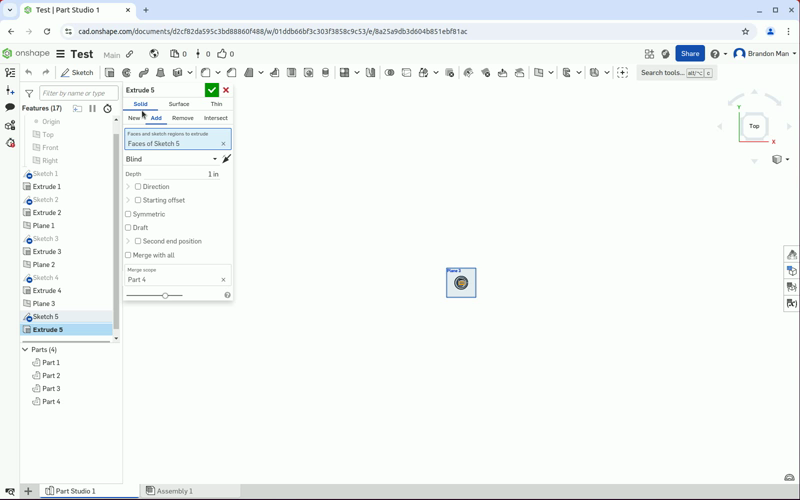
mouse_move(137, 120)
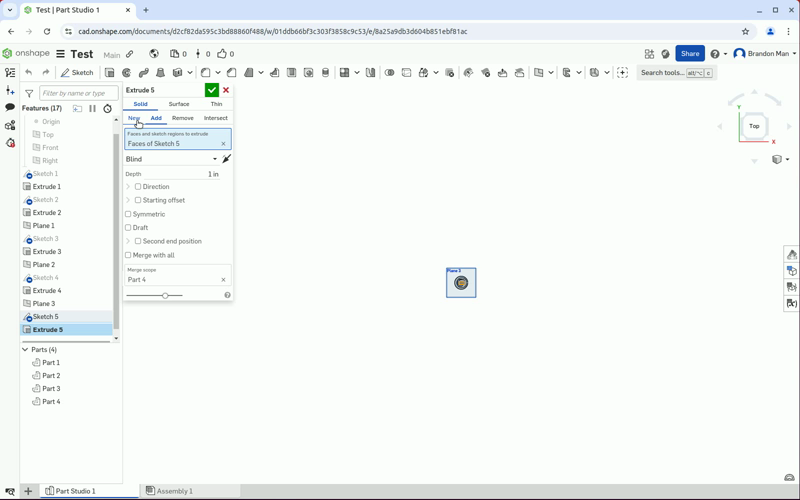
click(137, 120)
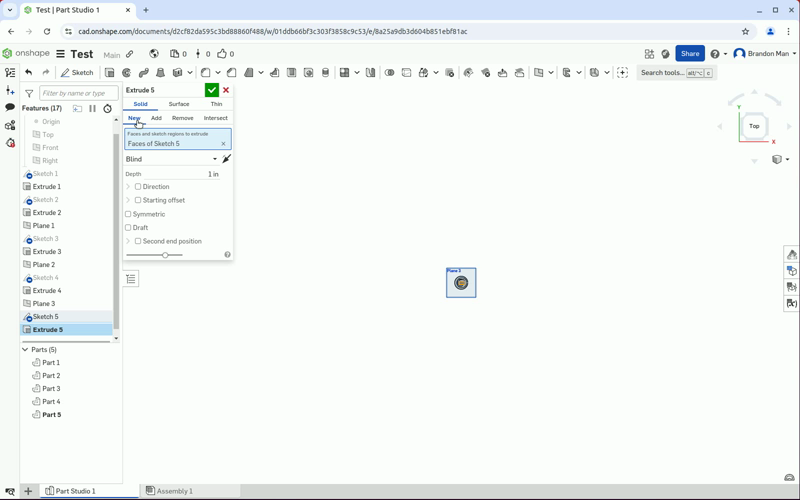
key(tab, 4)
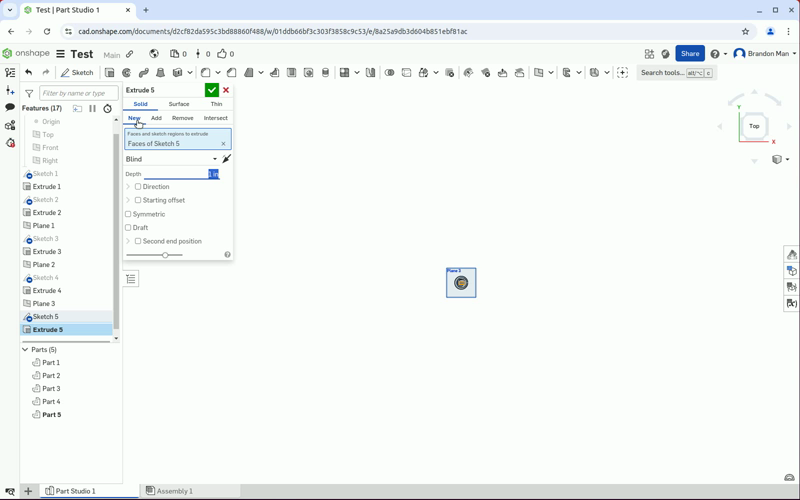
text(3.37)
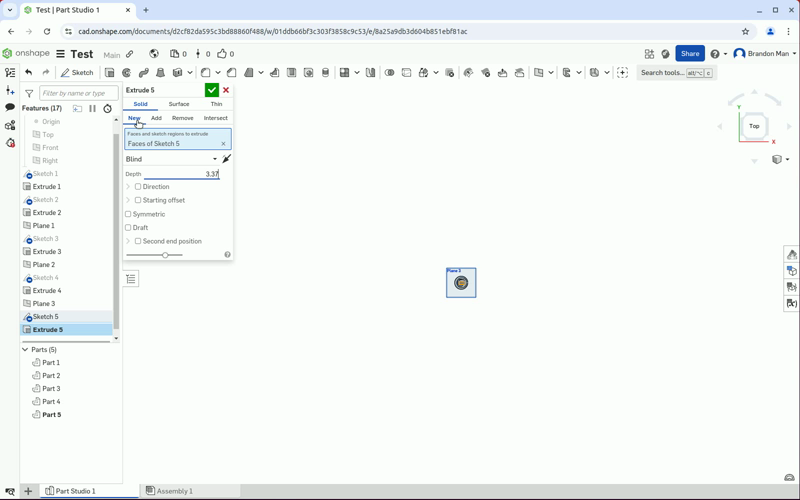
key(enter)
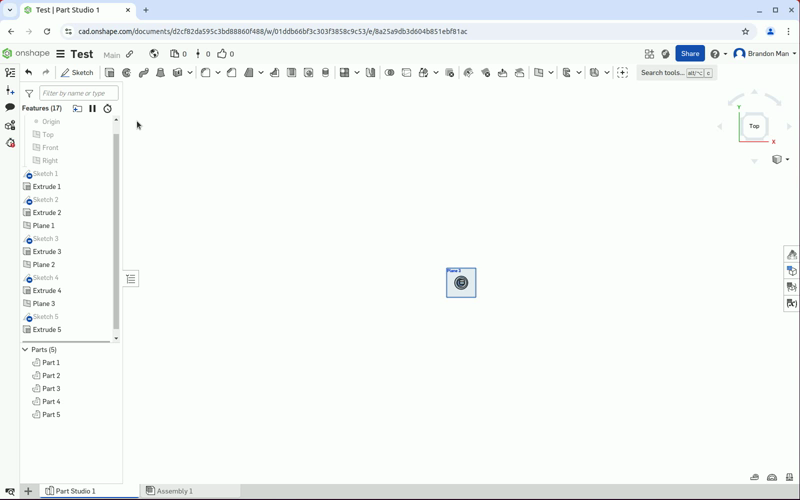
key(shift+h)
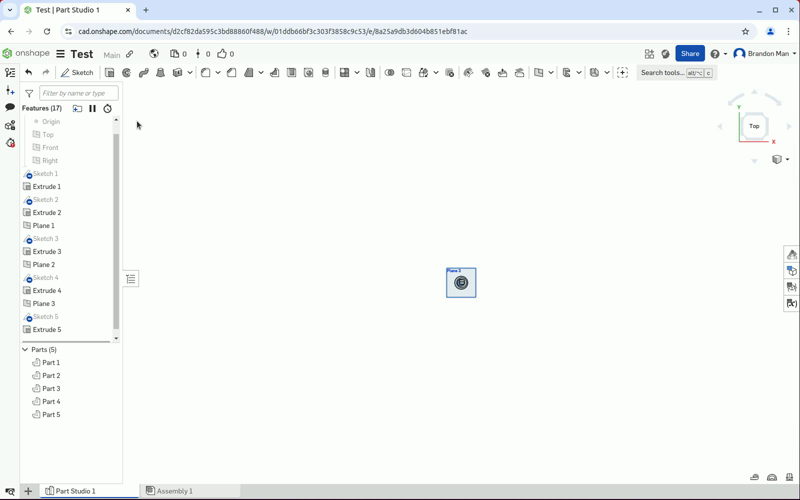
key(shift+h)
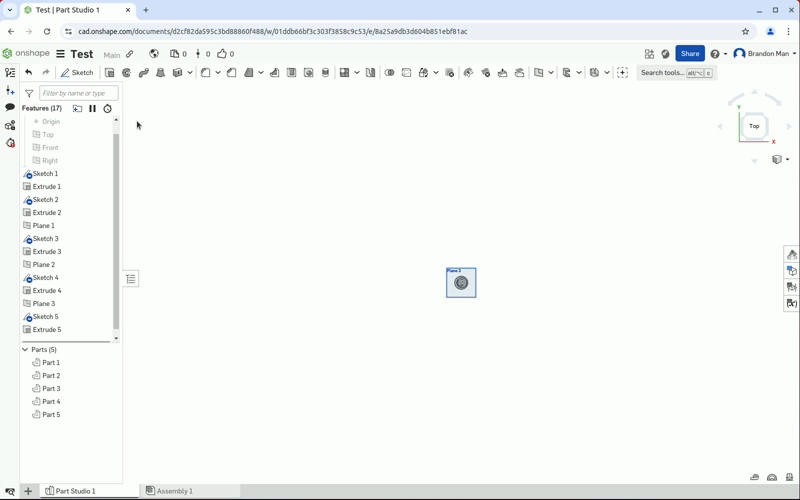
key(shift+7)
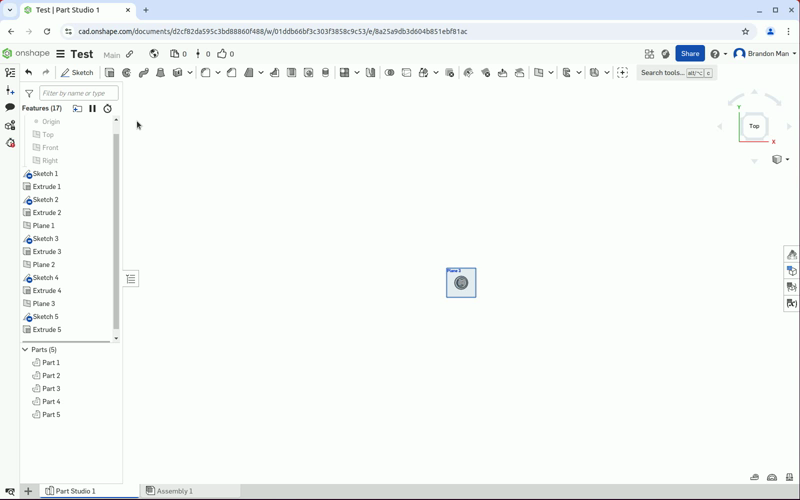
key(up, 3)
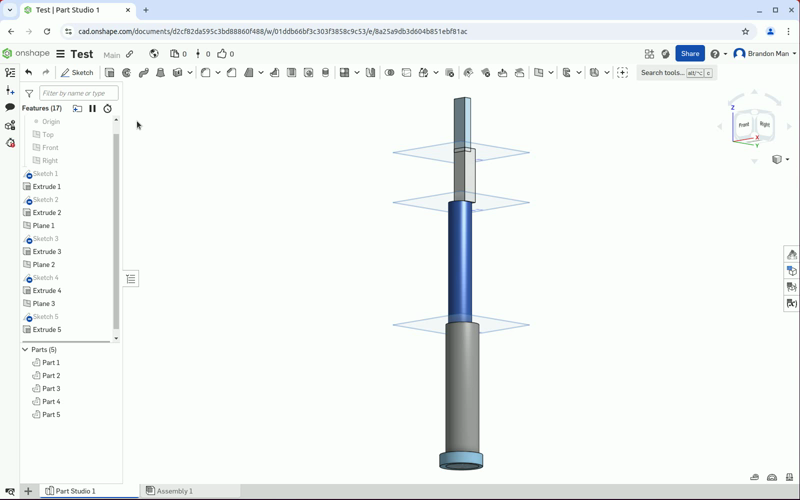
key(left, 3)
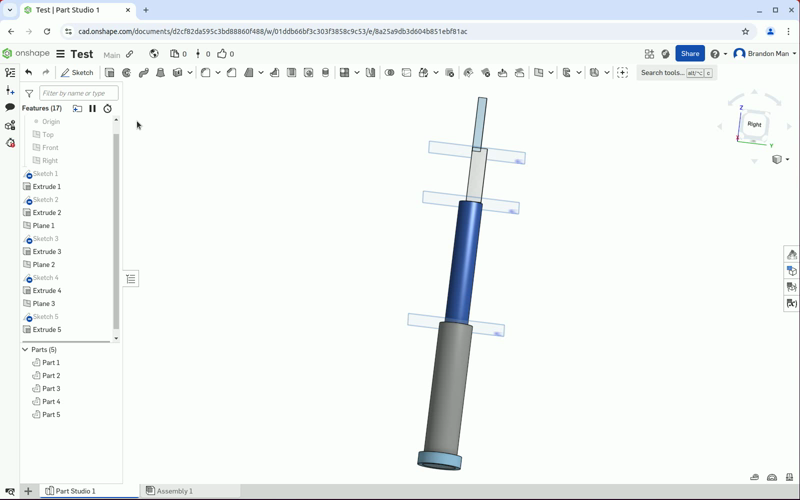
key(right, 3)
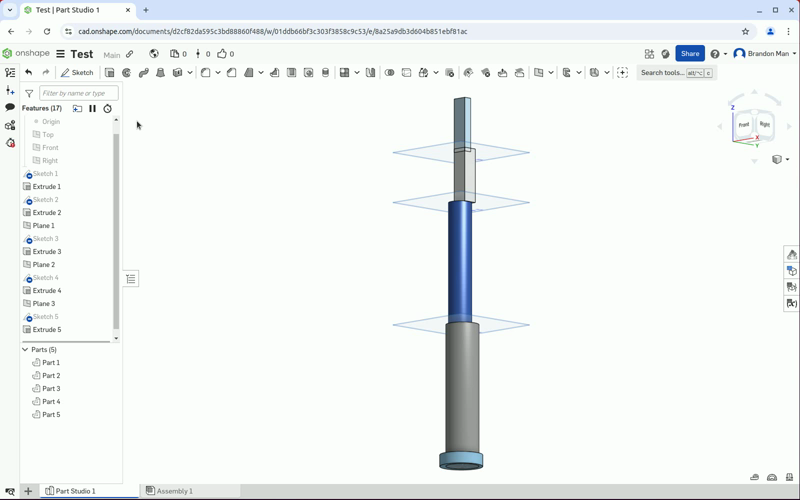
key(down, 3)
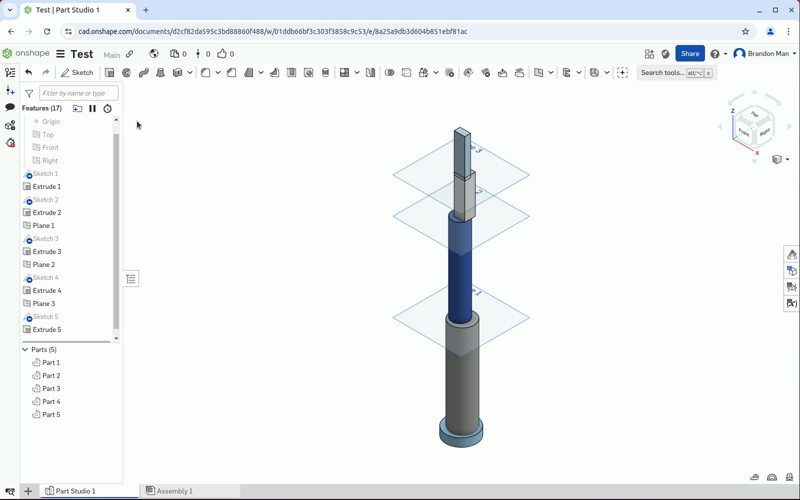
mouse_move(69, 176)
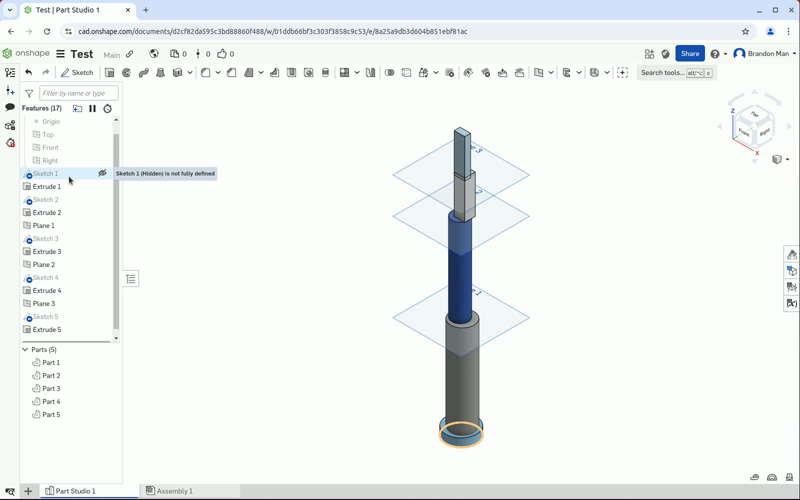
click(69, 176)